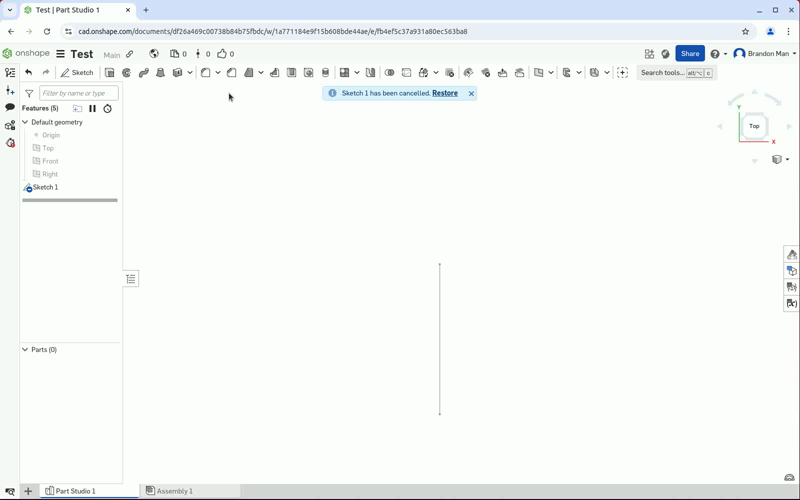
key(shift+h)
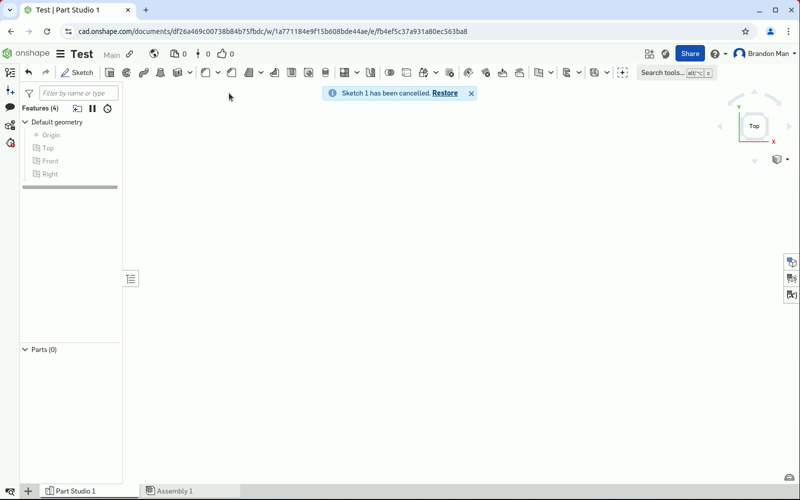
mouse_move(73, 352)
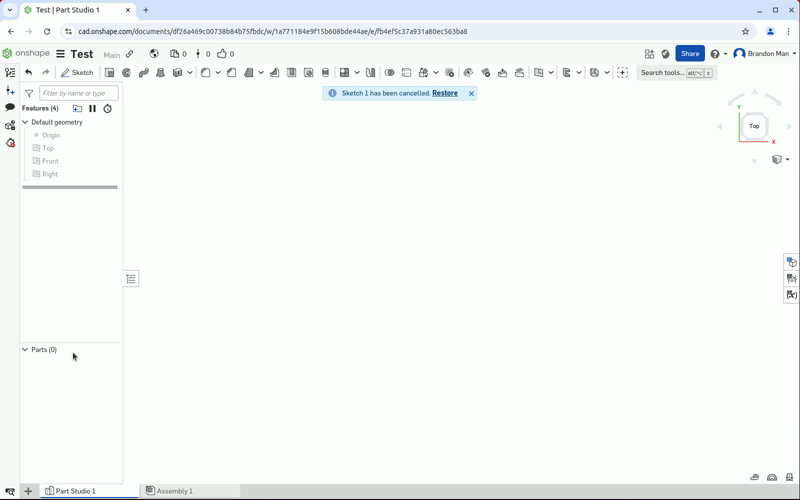
key(y)
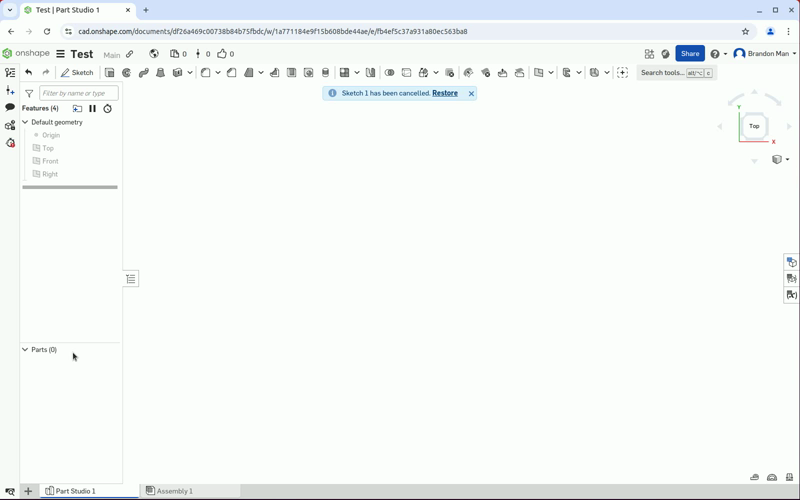
key(shift+p)
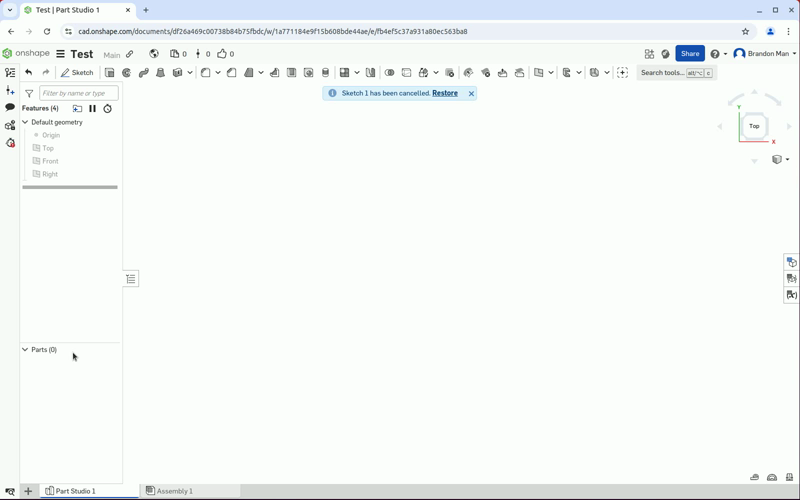
key(space)
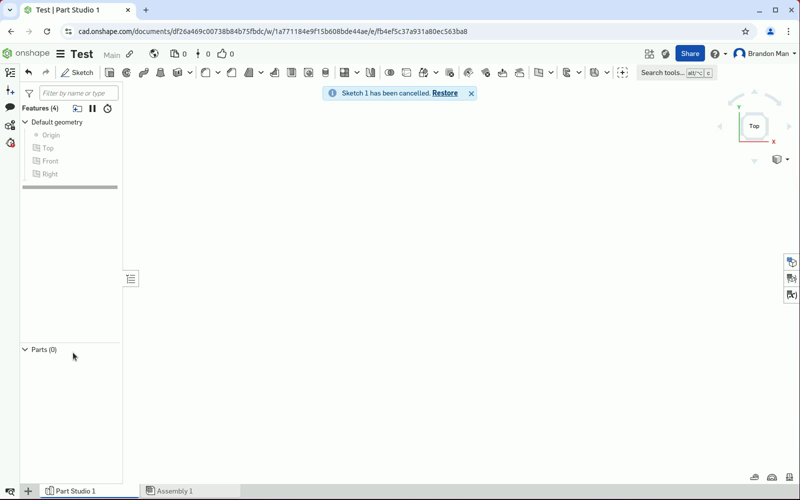
key_down(shift)
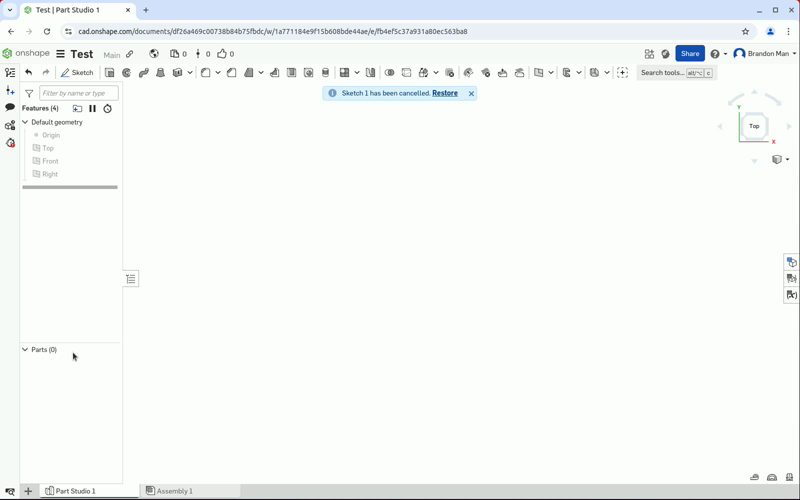
key(up)
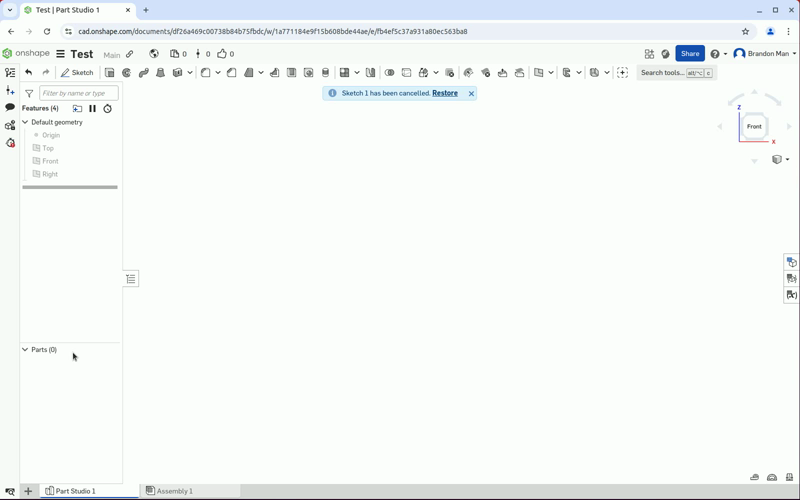
key_up(shift)
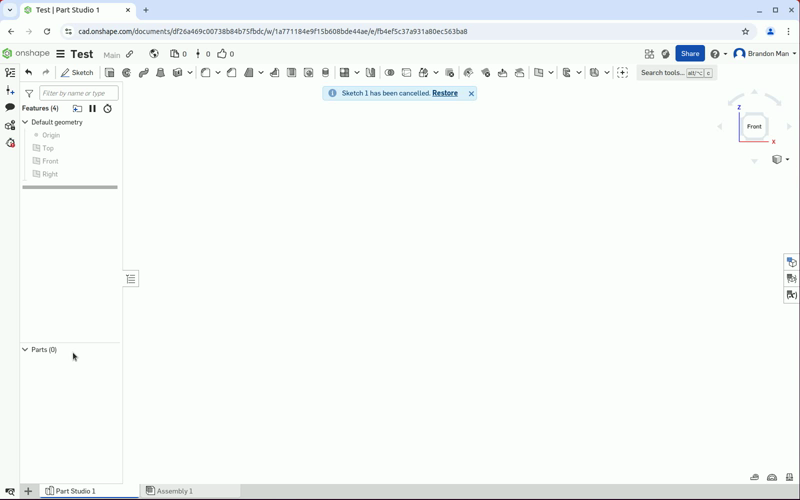
mouse_move(73, 352)
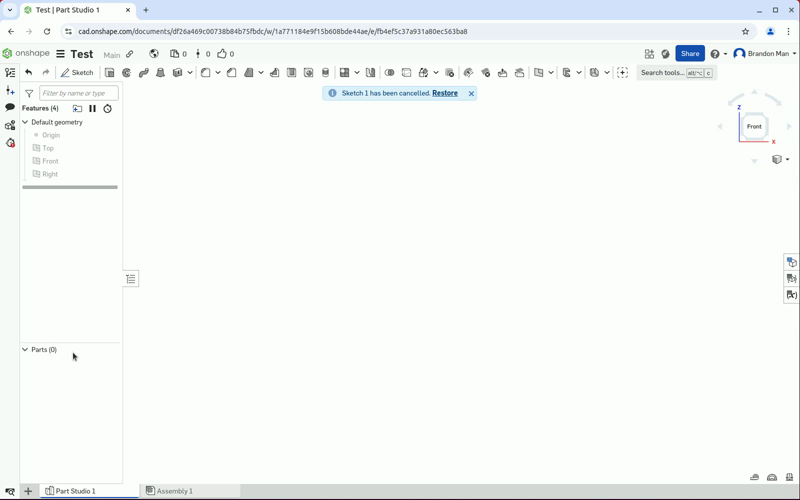
key(shift+y)
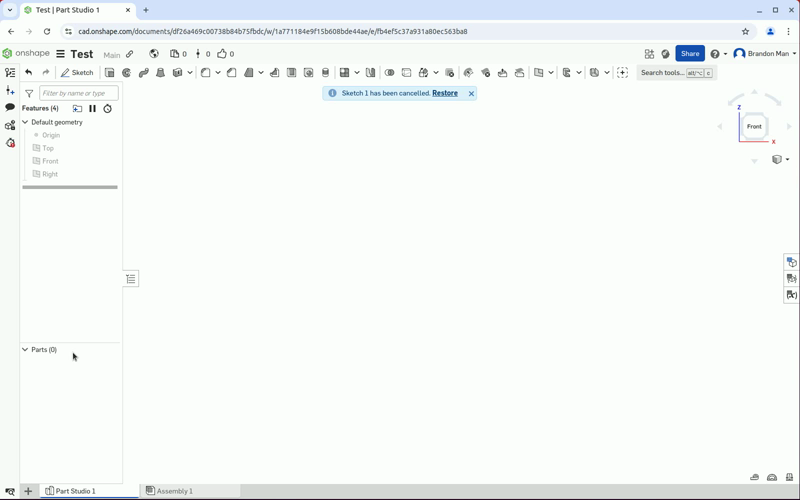
key(shift+s)
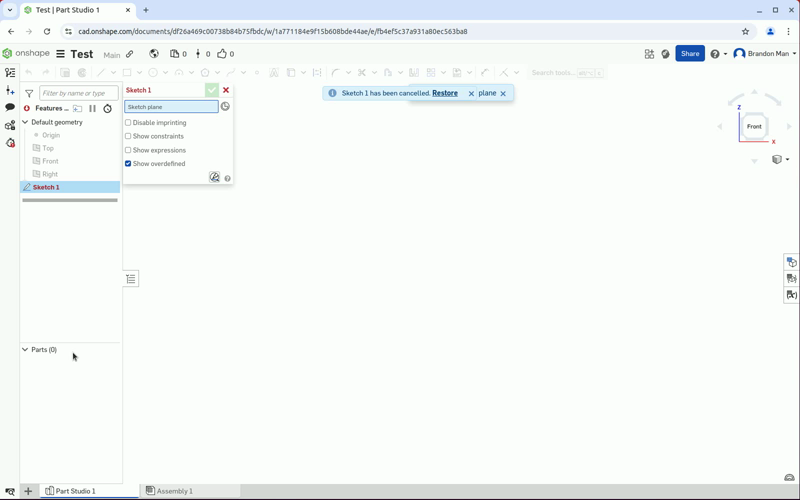
mouse_move(73, 163)
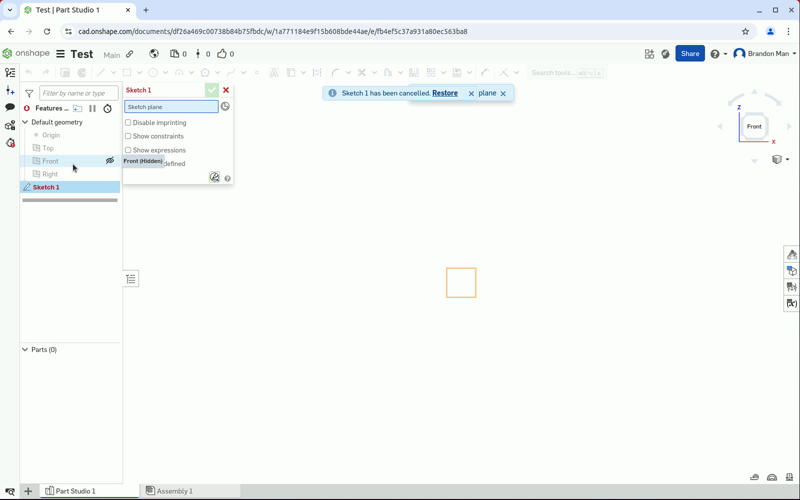
click(73, 163)
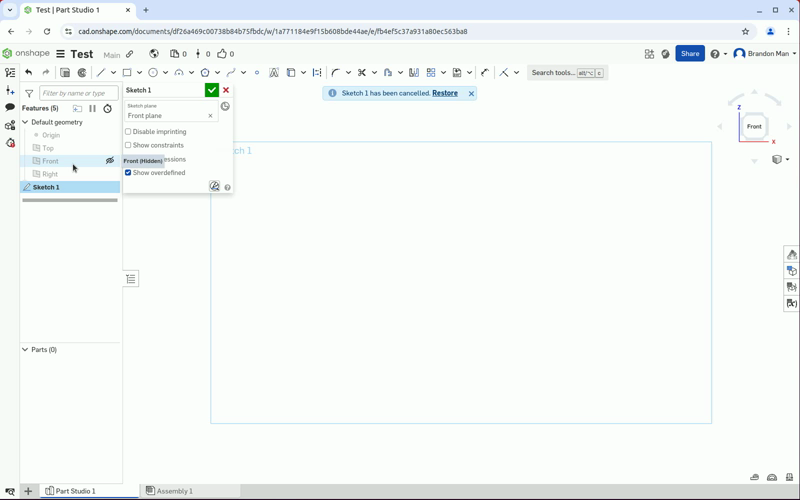
mouse_move(73, 352)
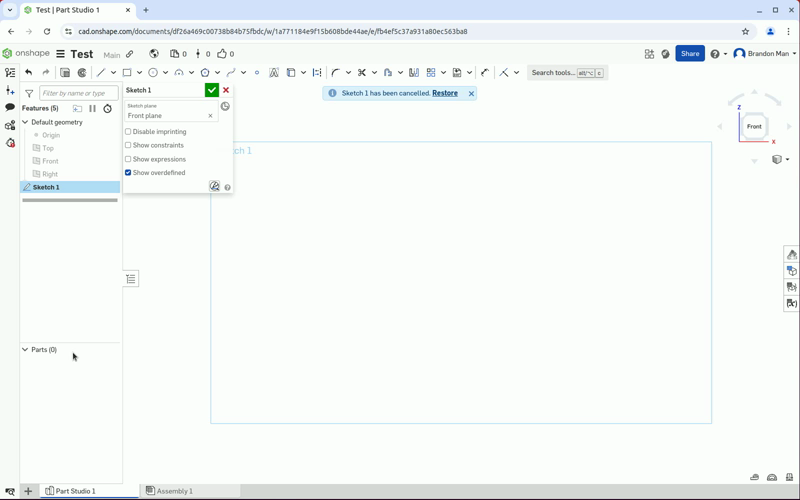
key(y)
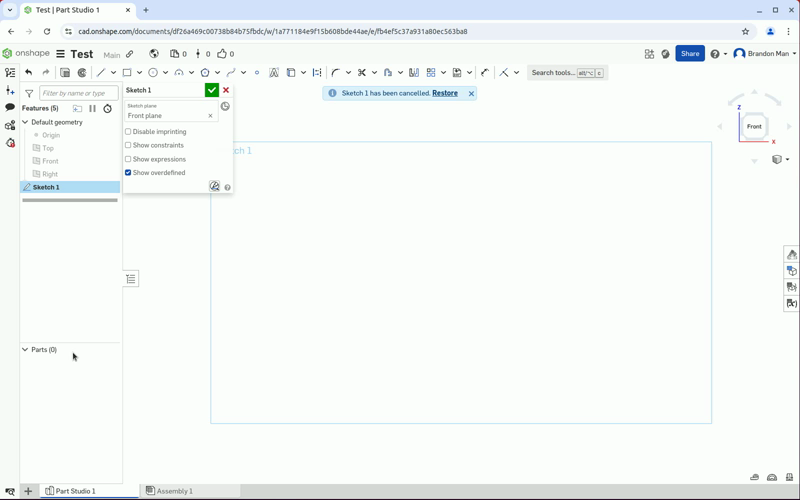
key(a)
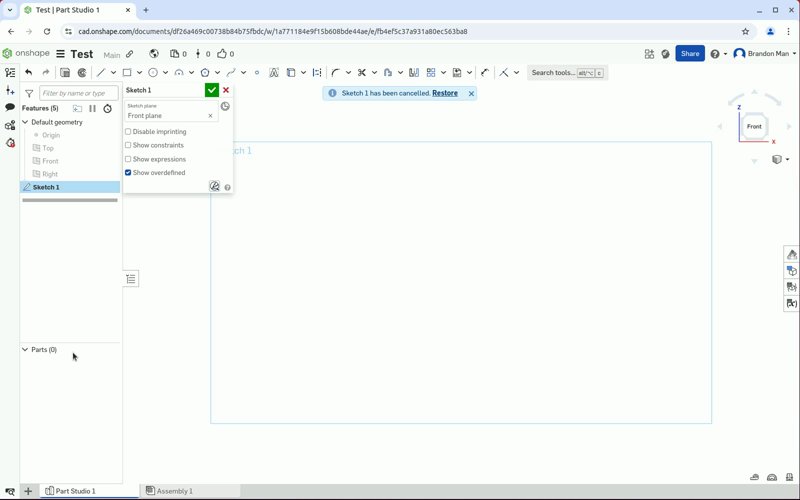
key_down(shift)
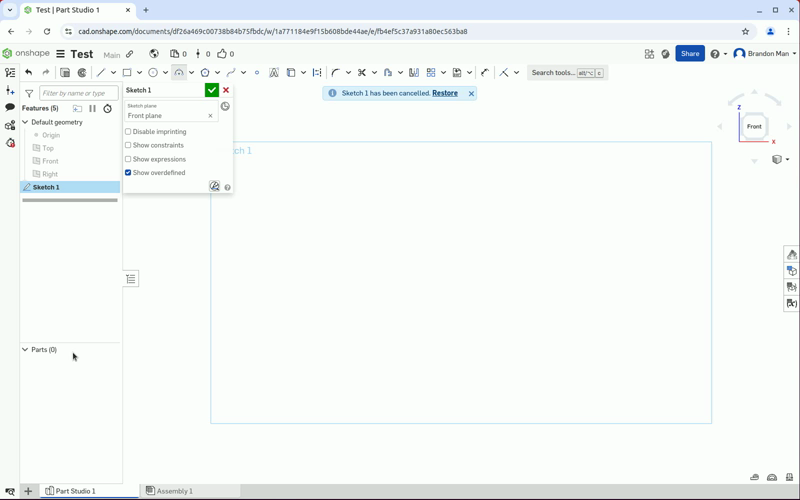
mouse_move(460, 348)
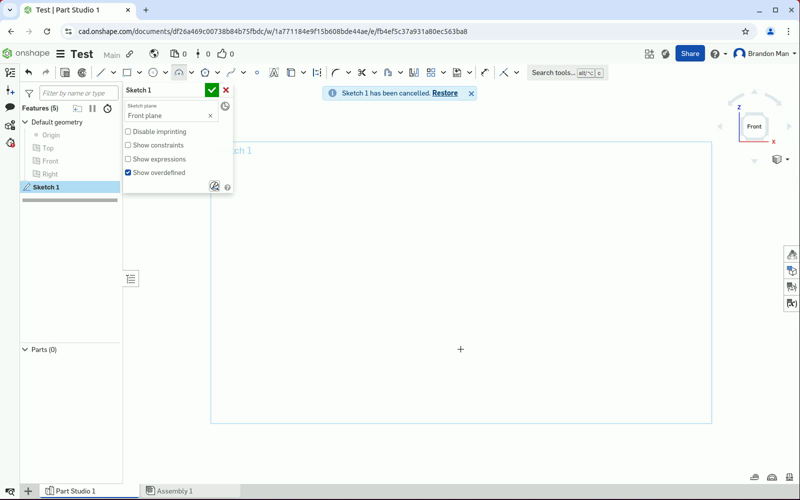
click(460, 348)
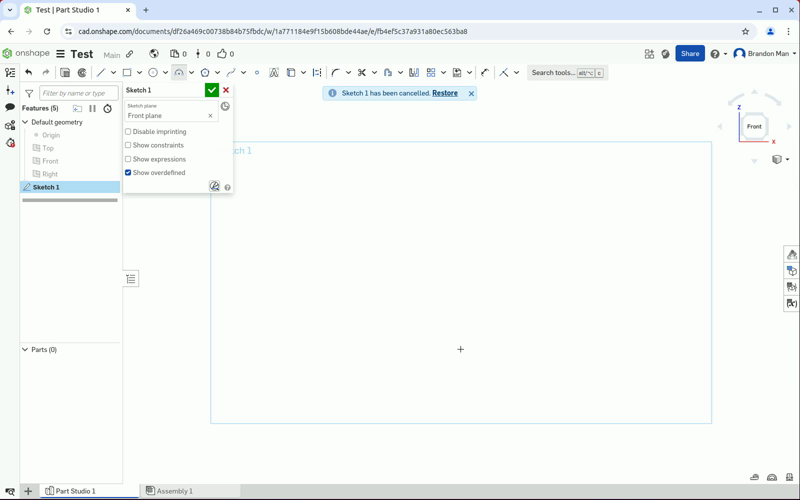
key_up(shift)
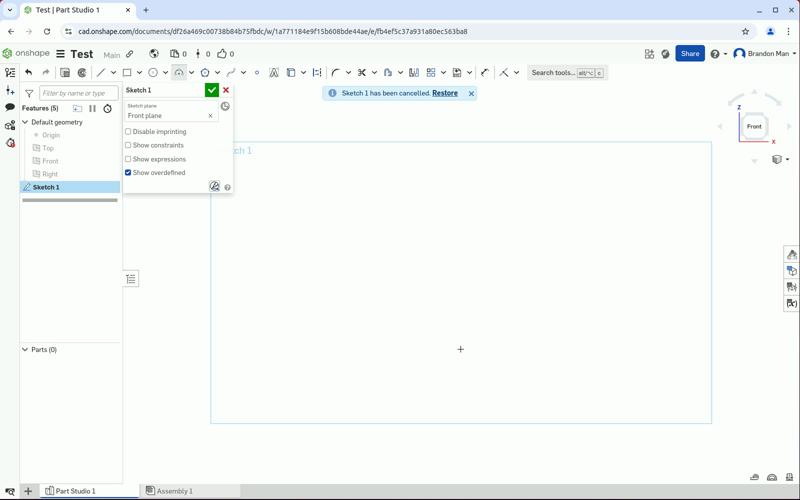
key_down(shift)
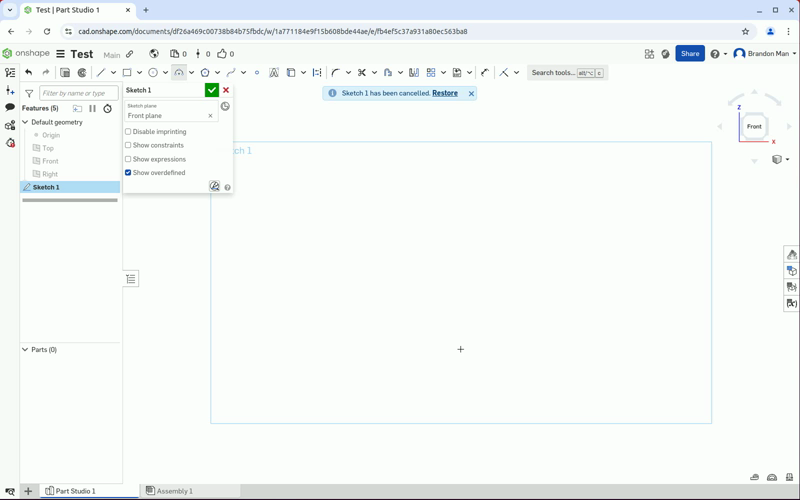
mouse_move(526, 282)
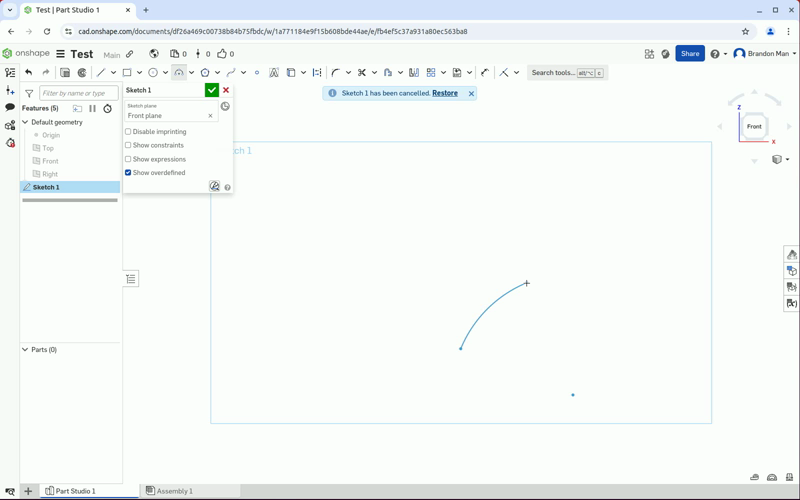
click(526, 282)
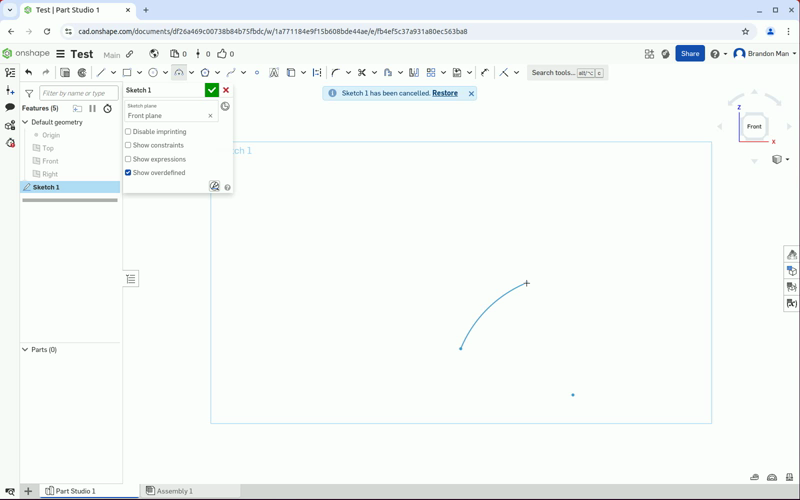
mouse_move(507, 329)
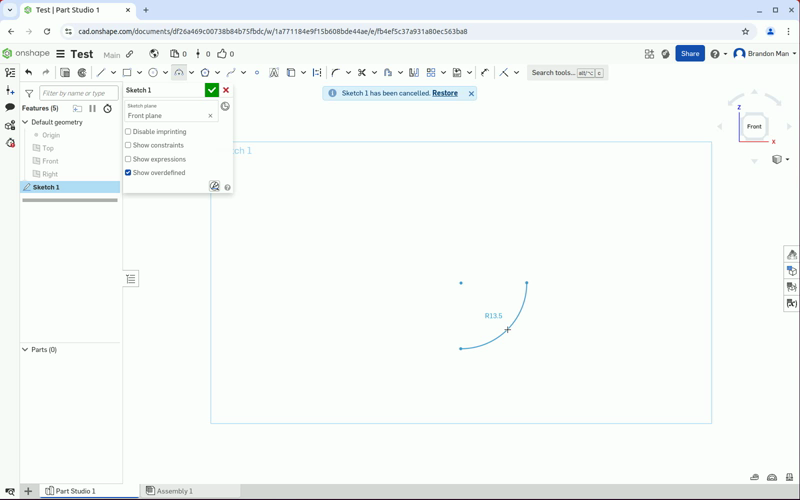
click(507, 329)
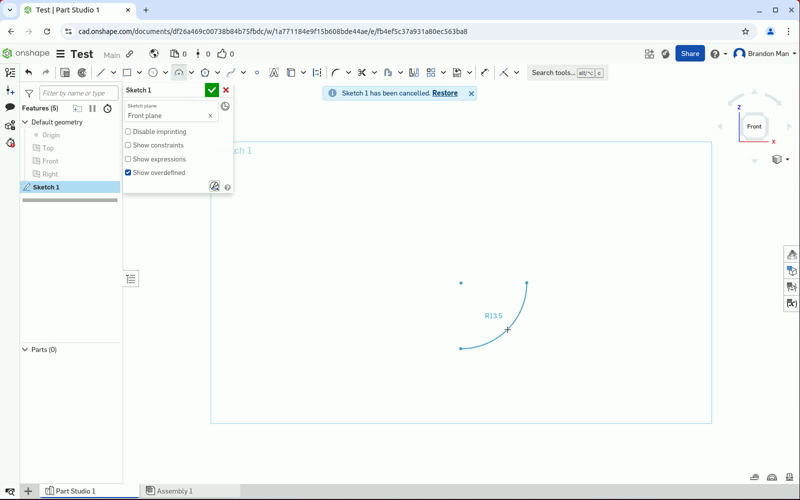
key_up(shift)
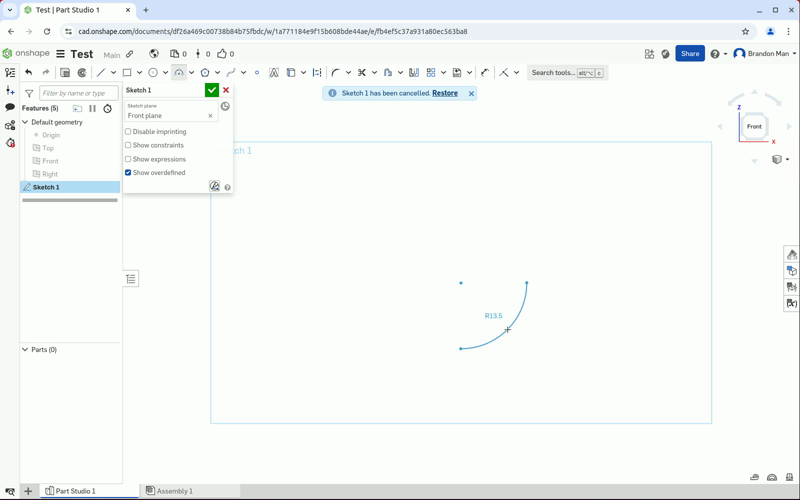
key(esc)
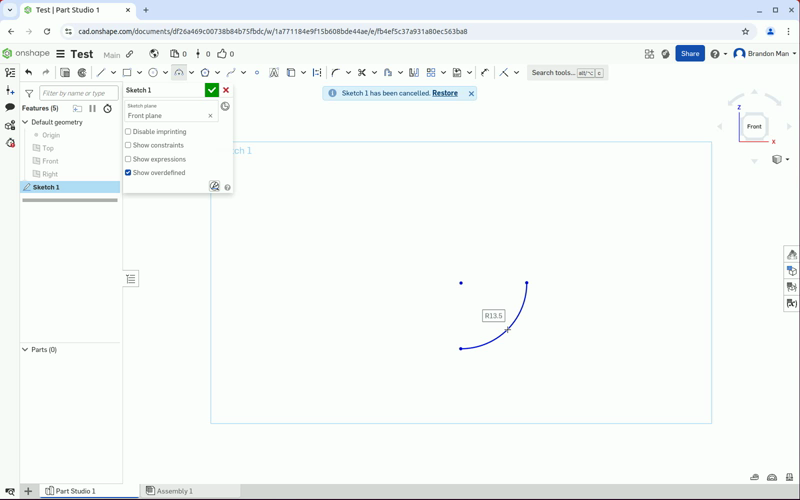
key(l)
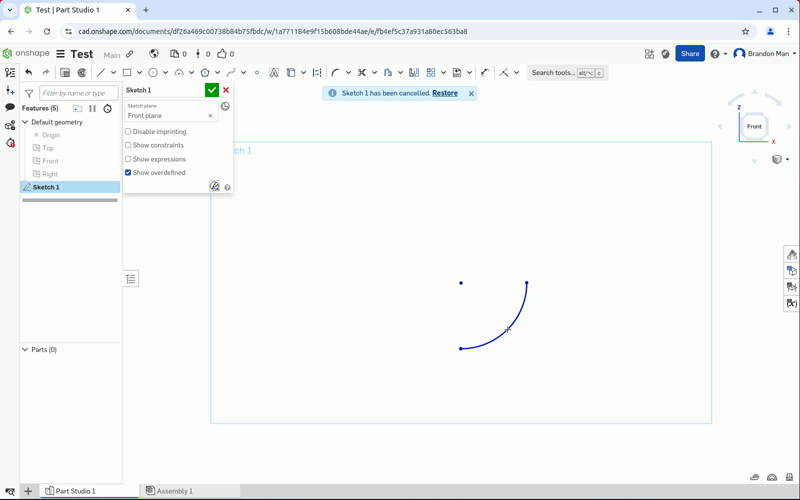
mouse_move(526, 282)
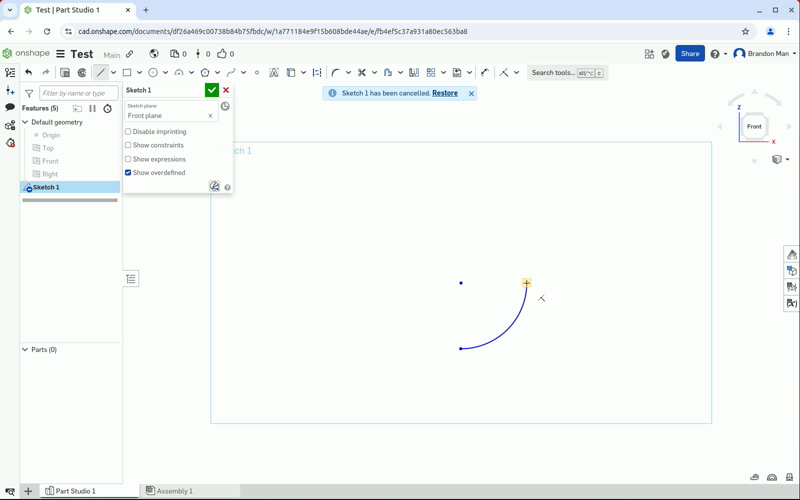
click(526, 282)
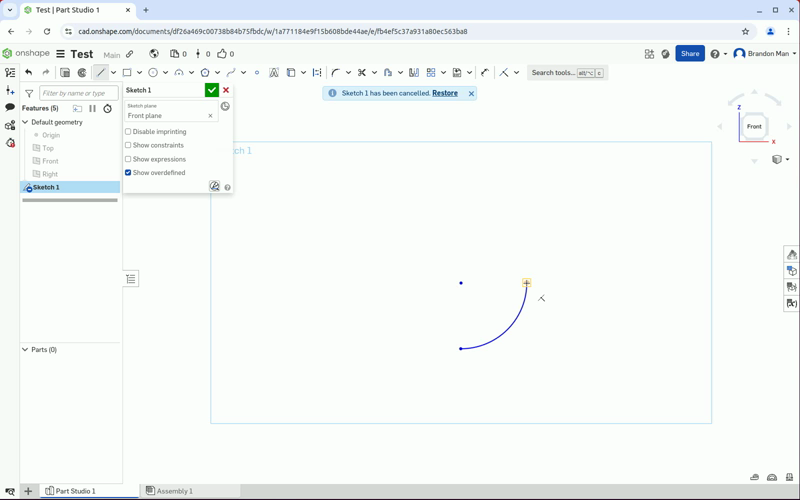
key_down(shift)
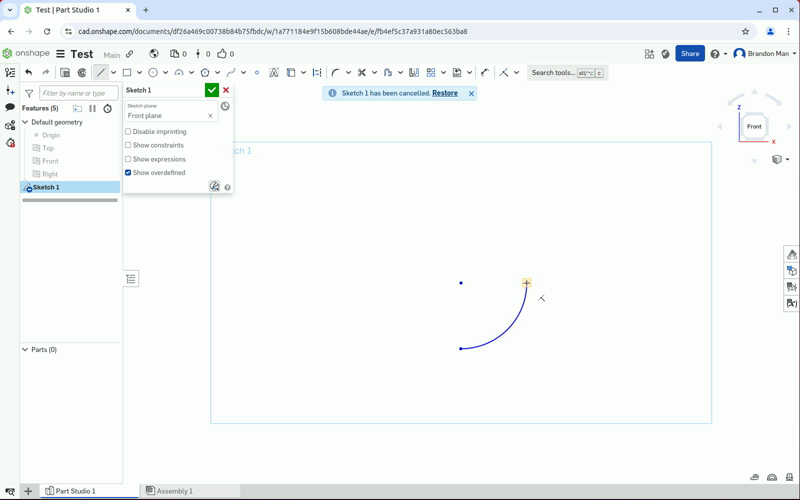
mouse_move(556, 282)
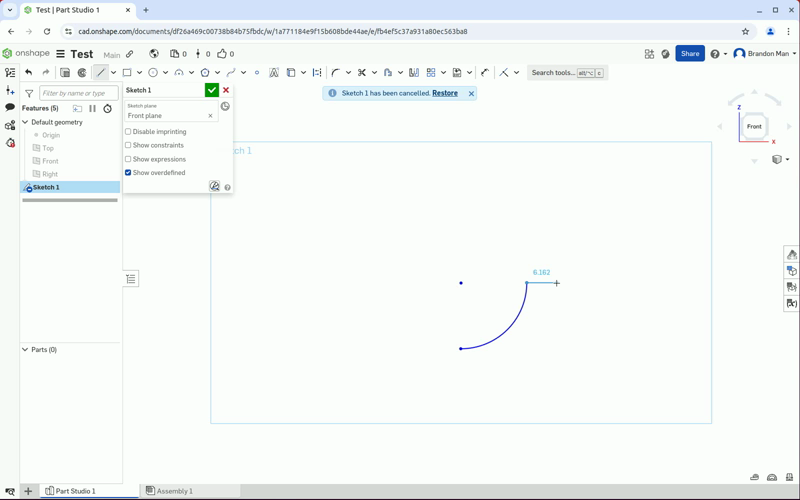
mouse_move(515, 282)
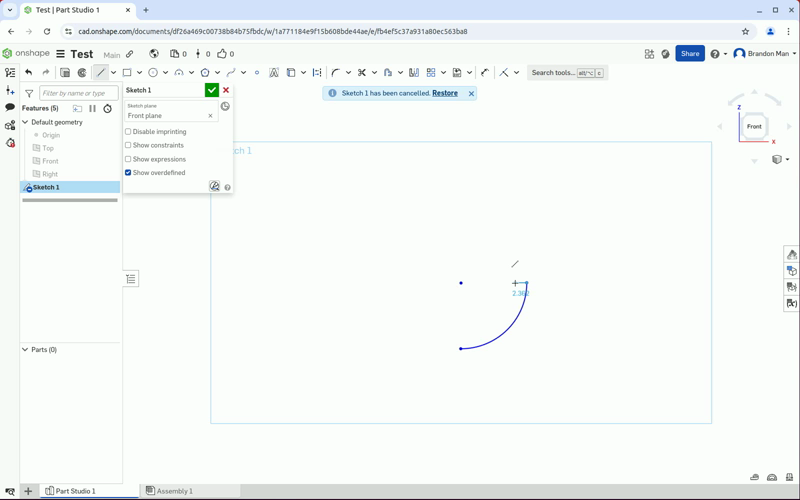
click(515, 282)
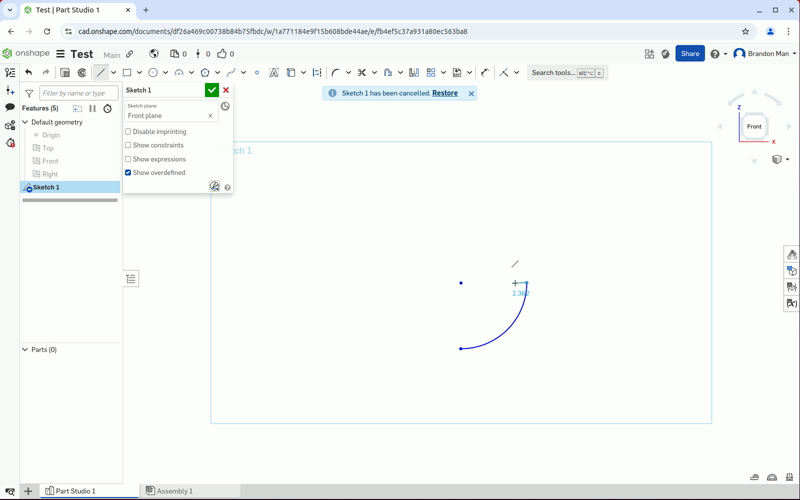
key_up(shift)
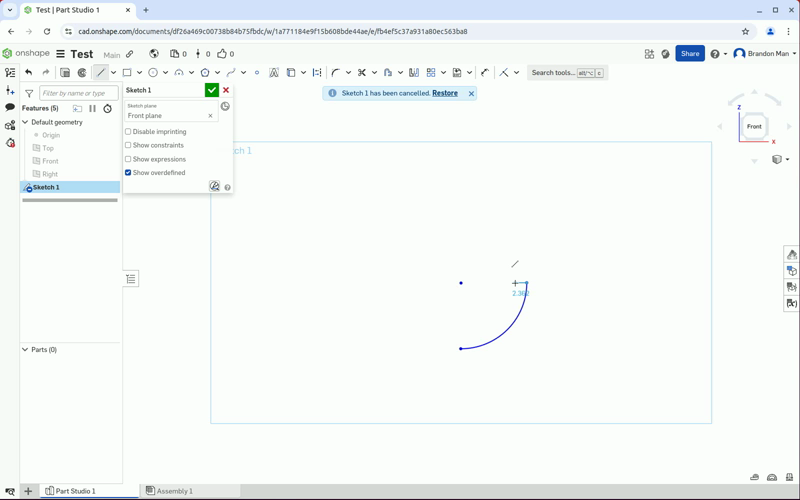
key(esc)
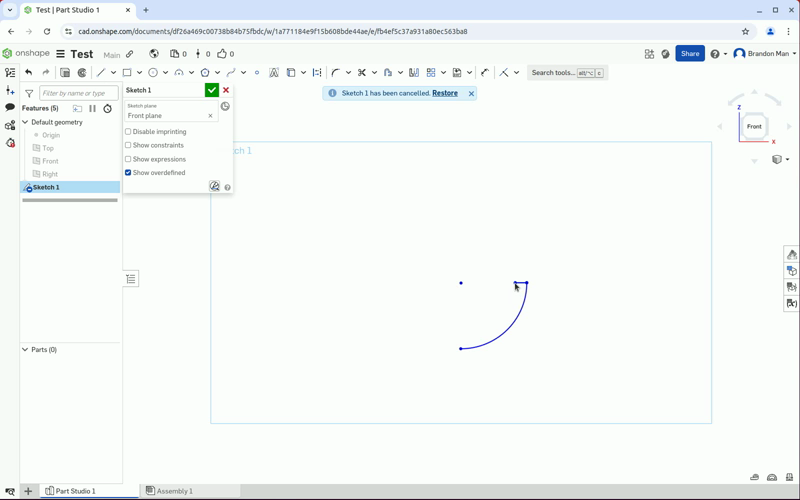
key(a)
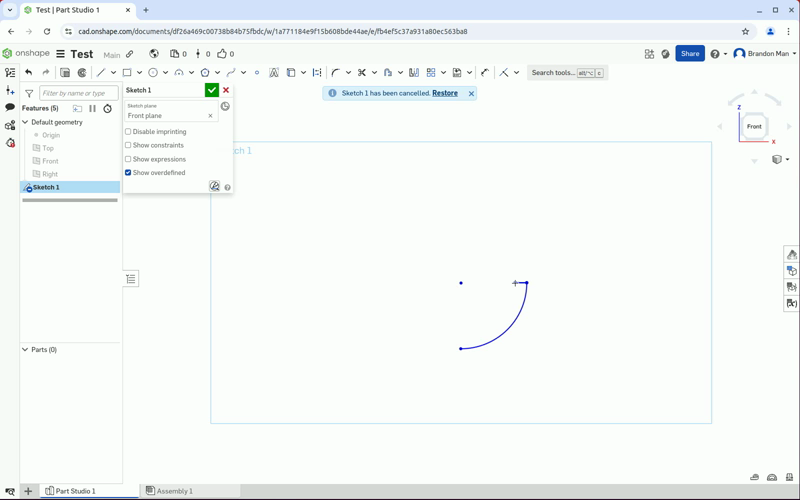
mouse_move(515, 282)
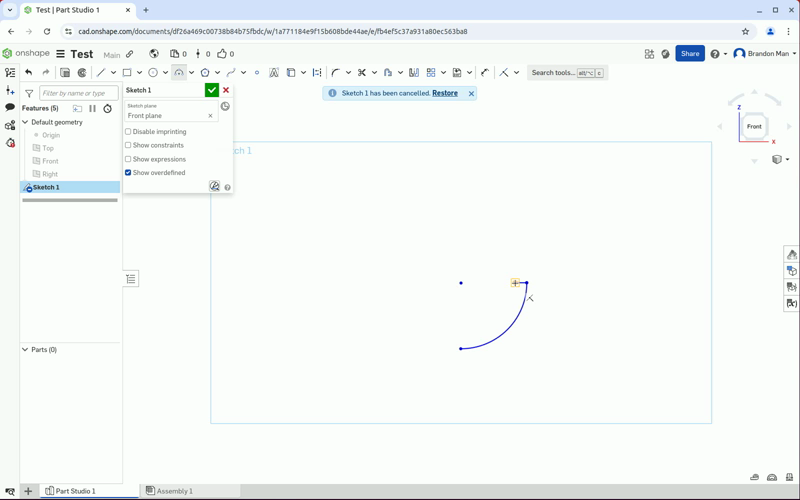
click(515, 282)
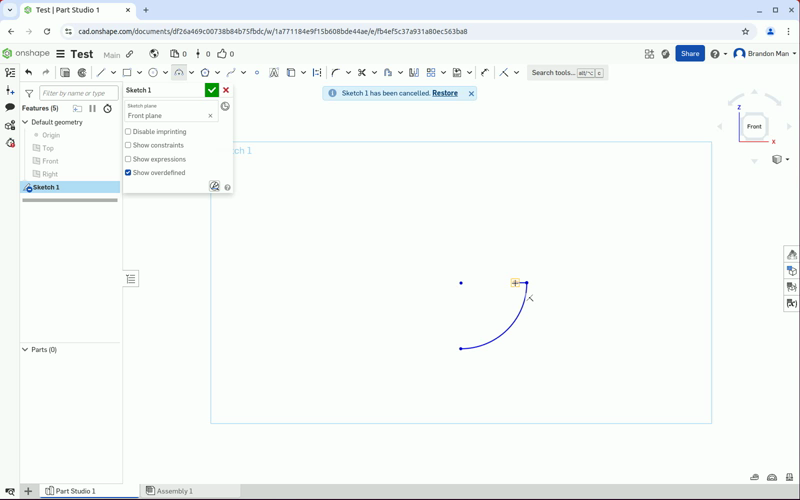
key_down(shift)
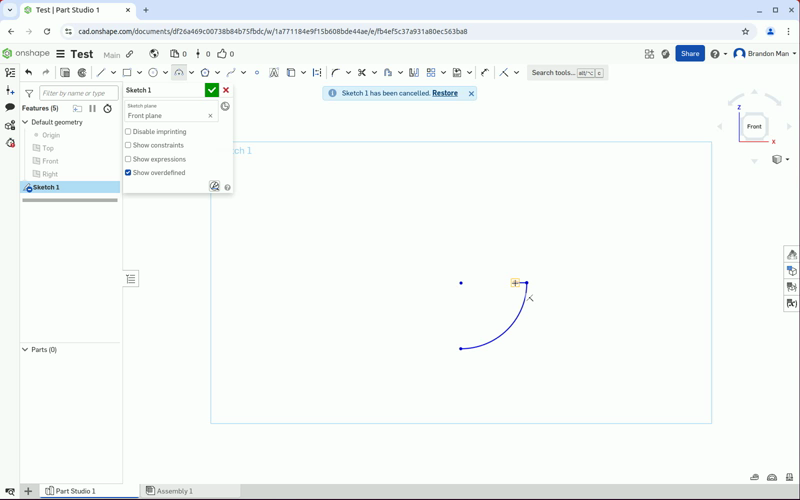
mouse_move(460, 336)
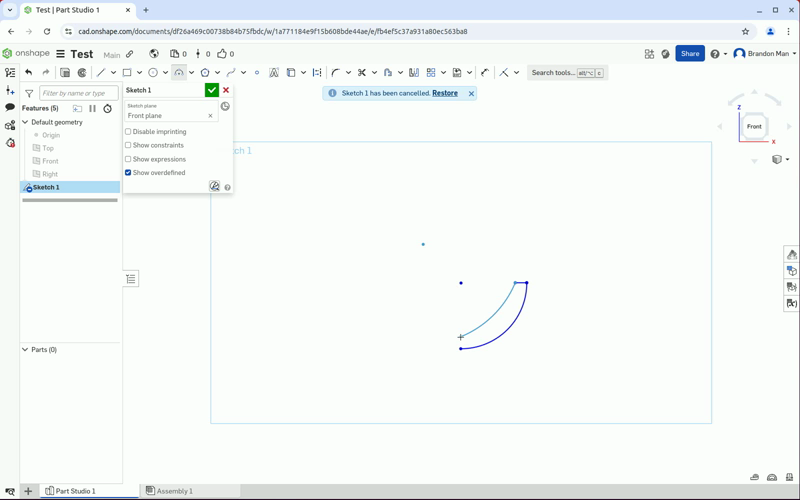
click(460, 336)
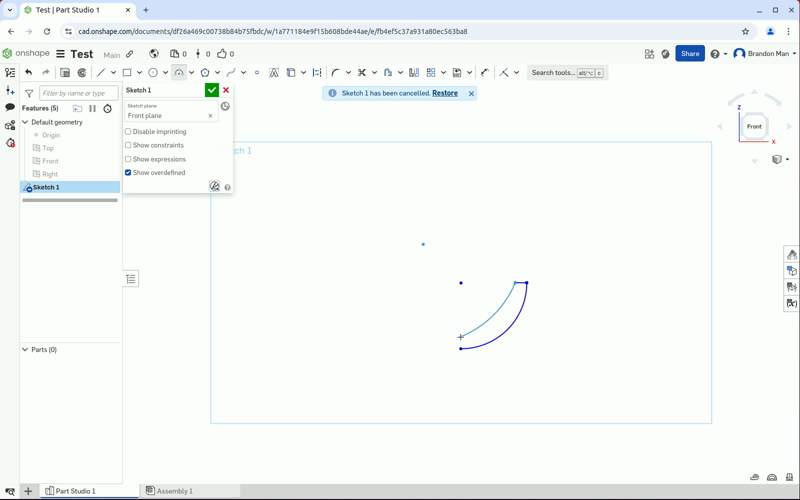
mouse_move(499, 321)
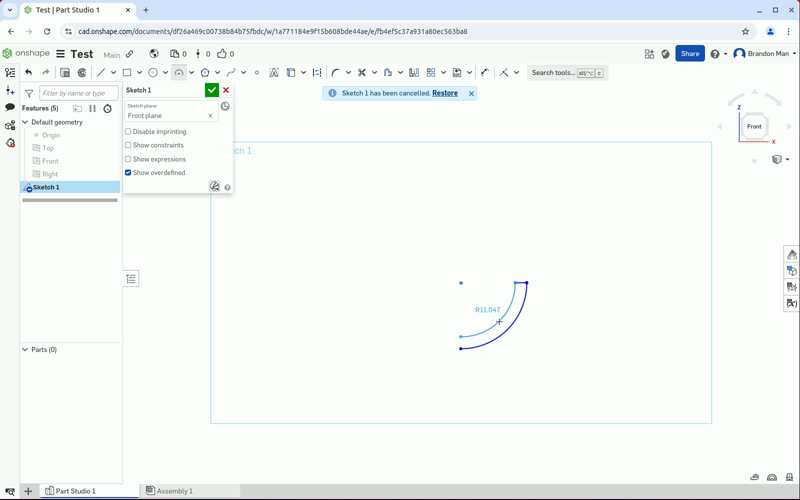
click(499, 321)
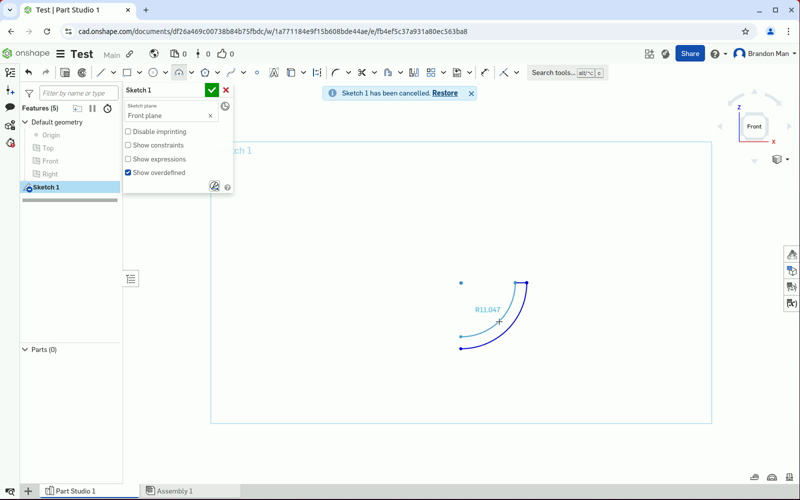
key_up(shift)
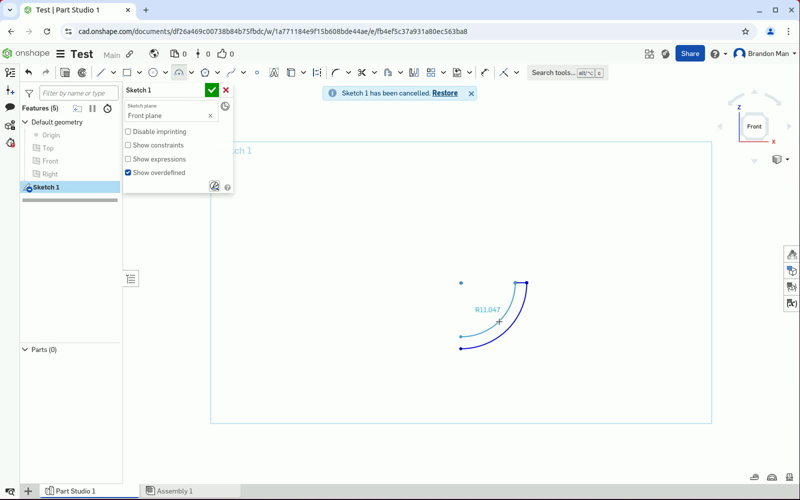
key(esc)
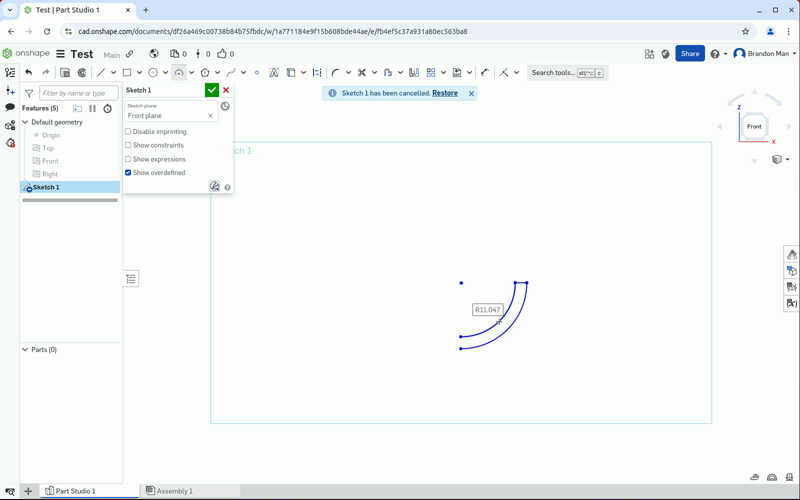
key(l)
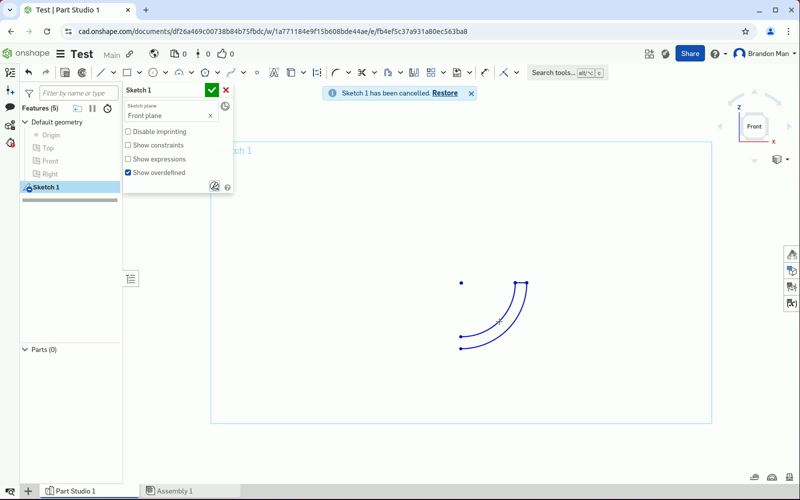
mouse_move(460, 336)
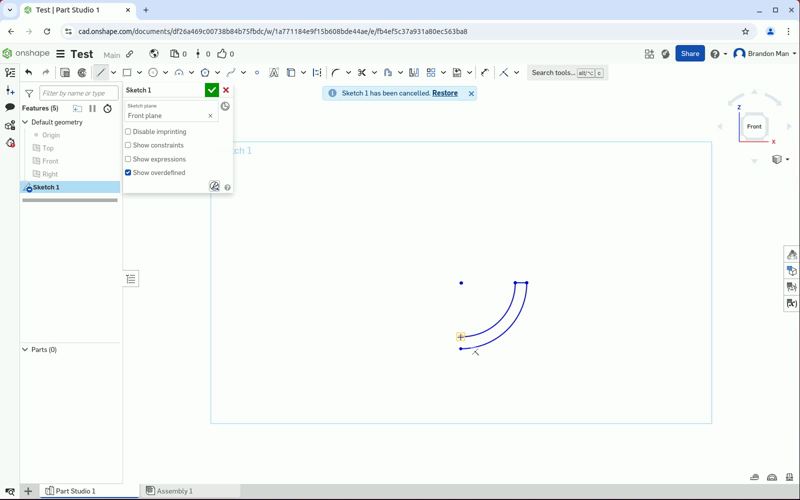
click(460, 336)
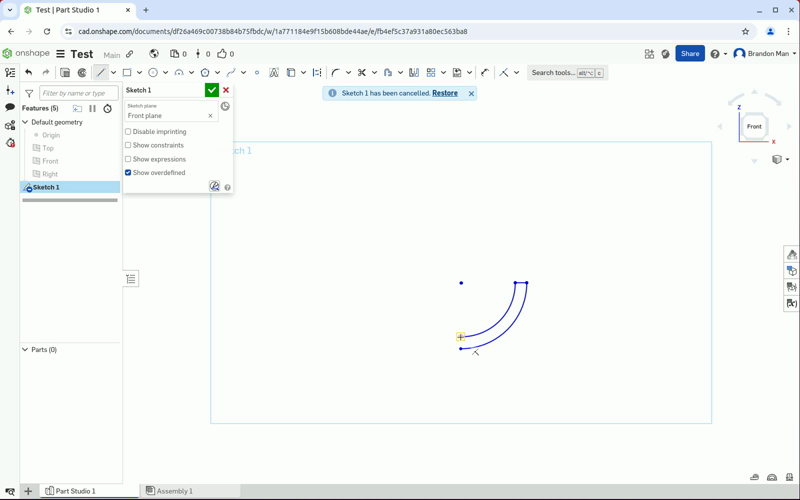
mouse_move(490, 336)
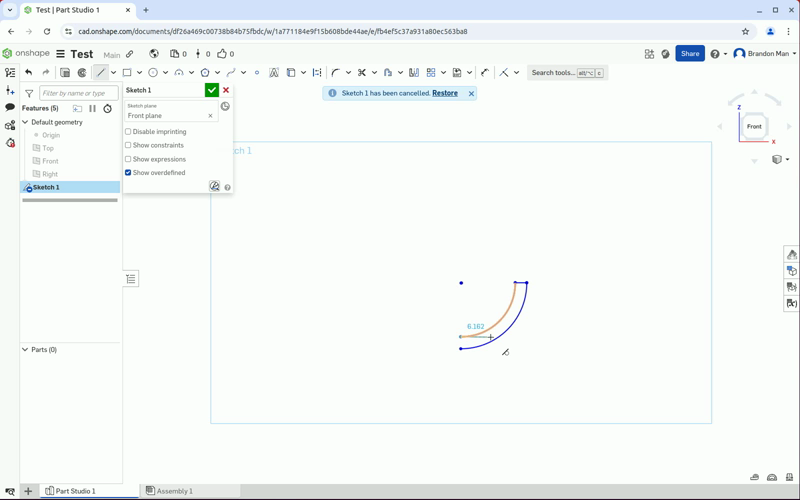
key_down(shift)
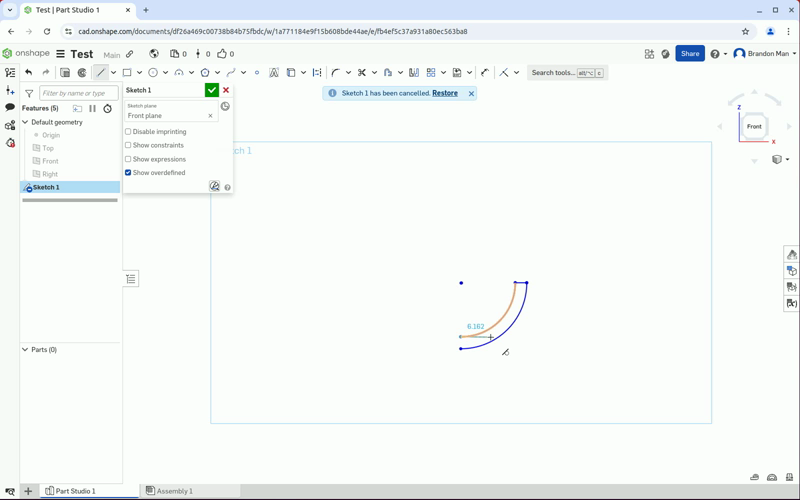
mouse_move(460, 348)
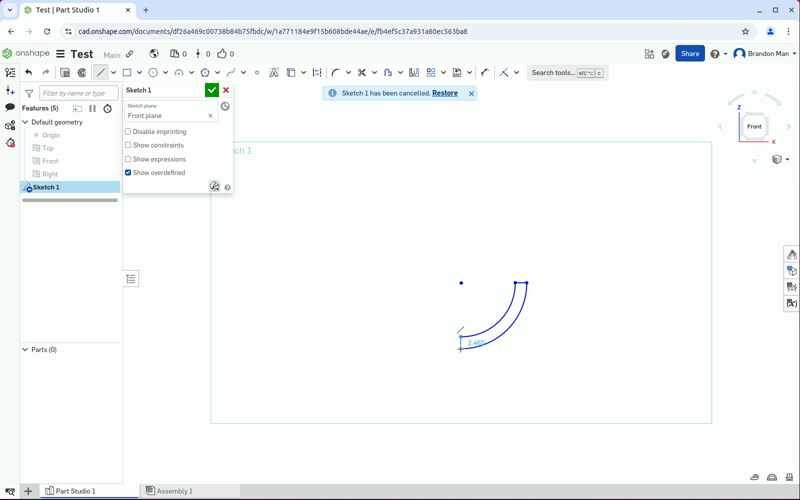
key_up(shift)
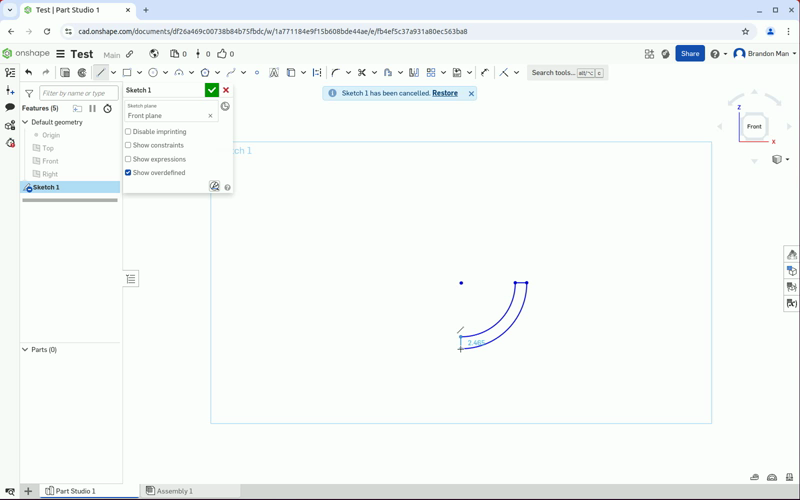
click(460, 348)
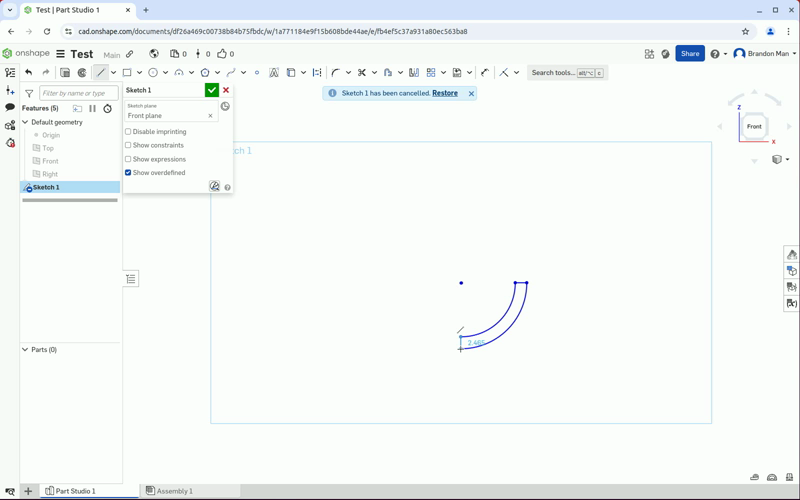
key(esc)
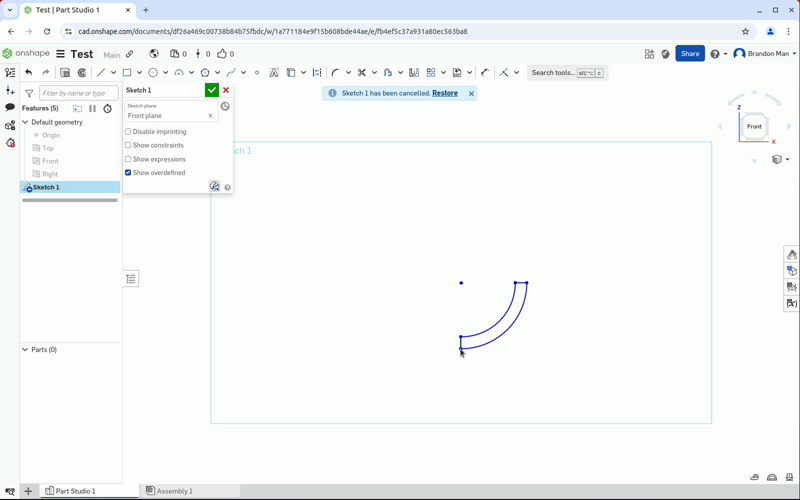
mouse_move(484, 340)
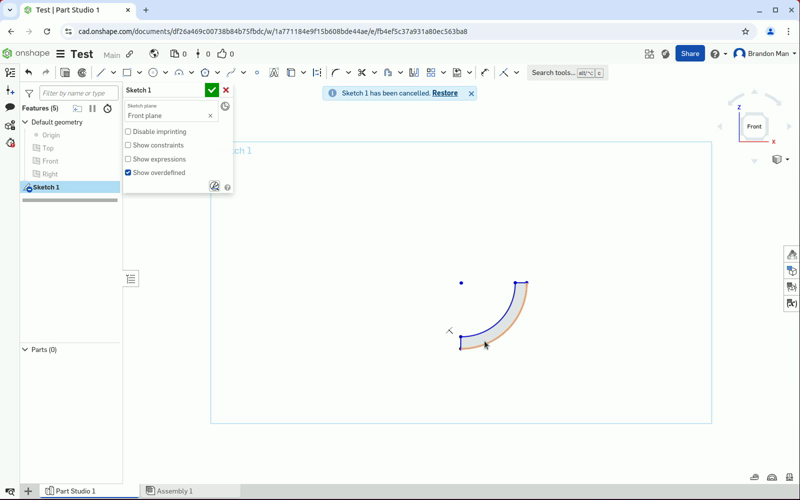
scroll(6)
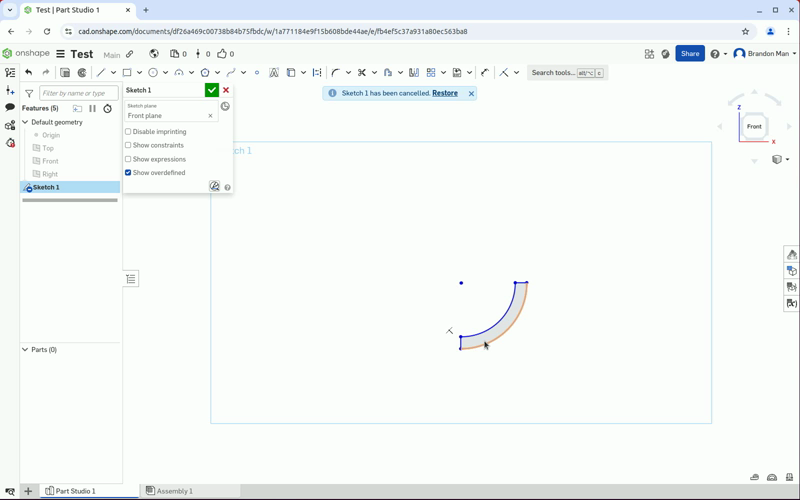
scroll(6)
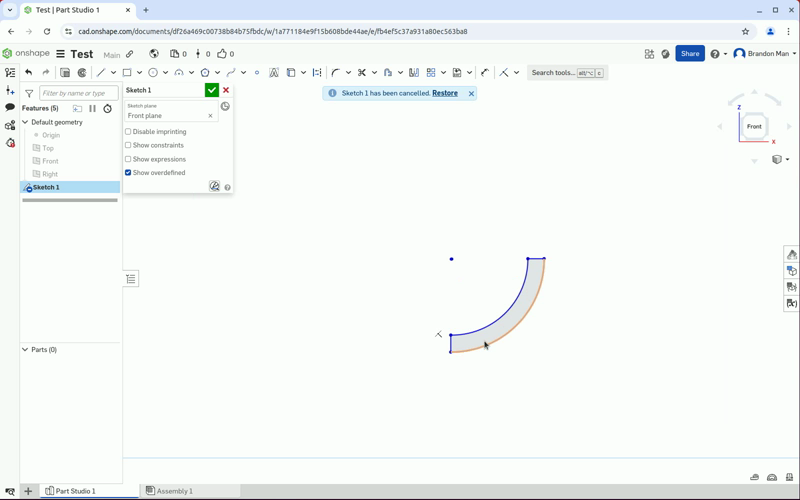
scroll(6)
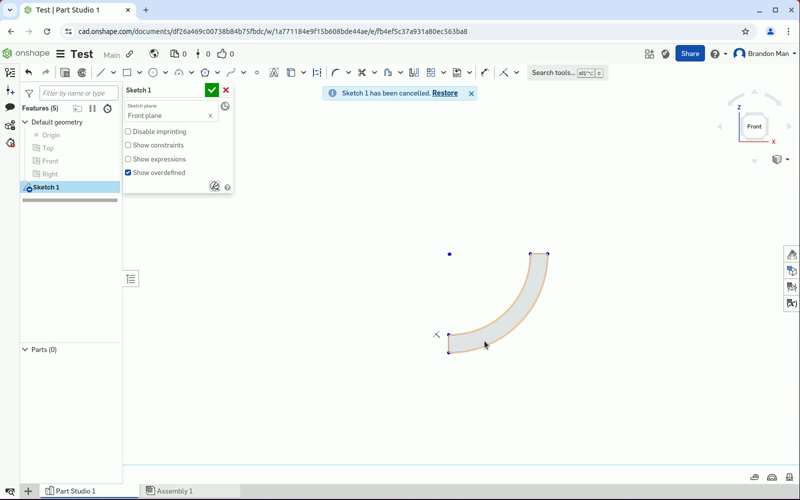
scroll(6)
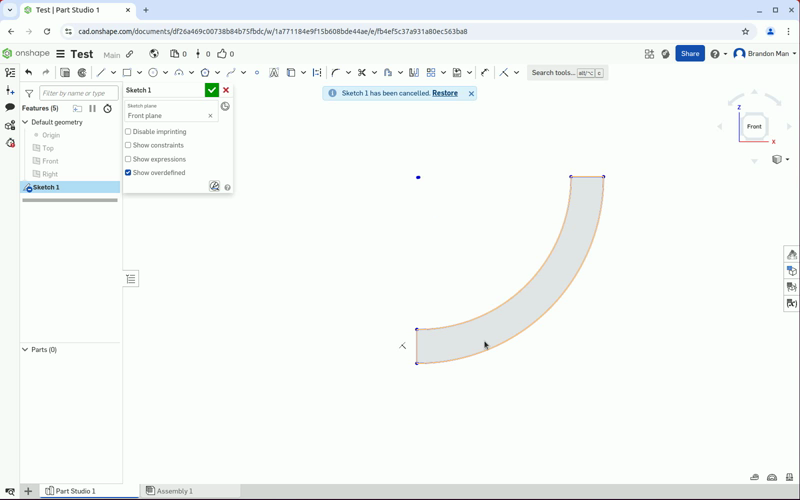
scroll(6)
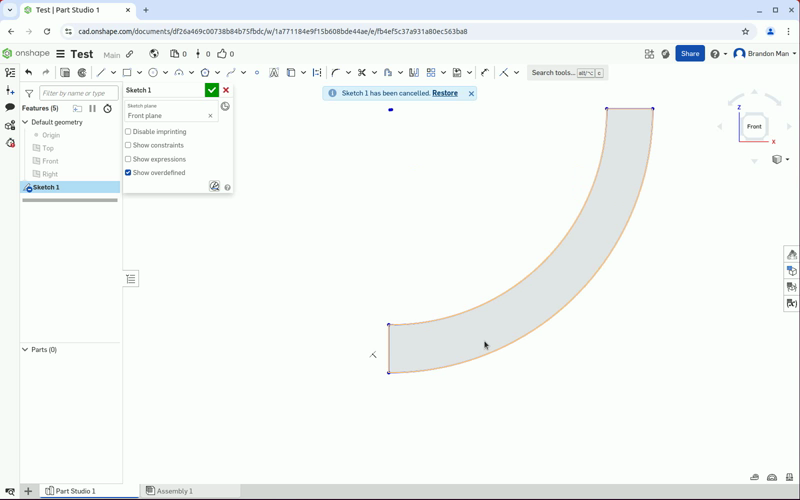
scroll(6)
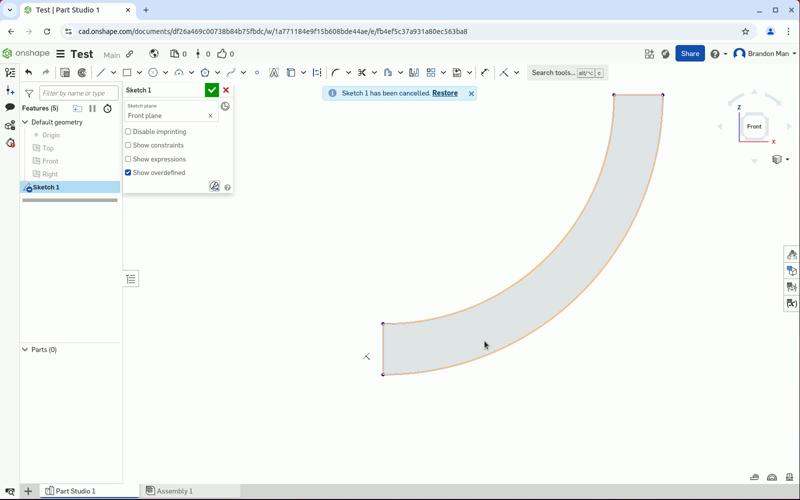
scroll(6)
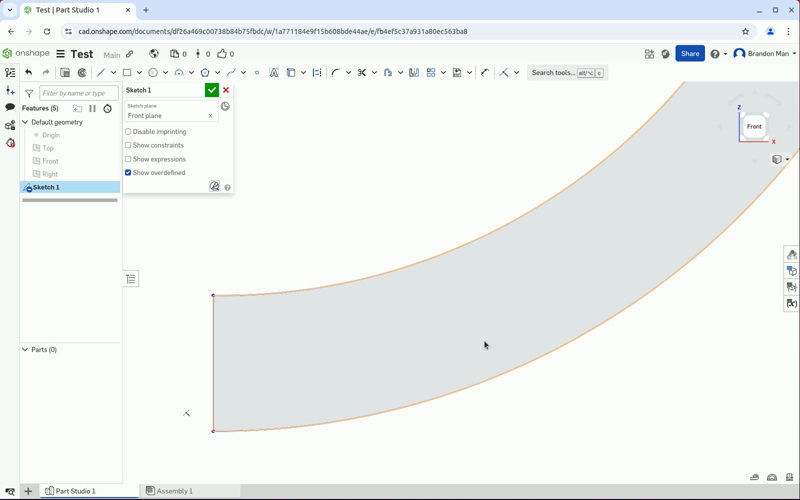
click(484, 340)
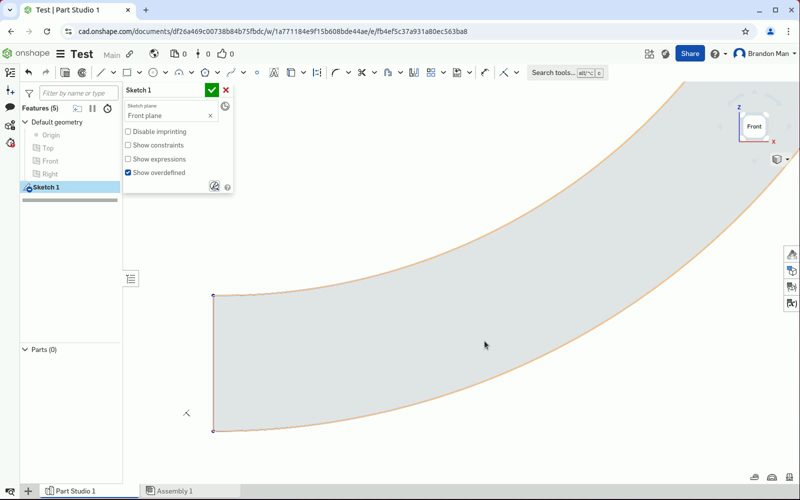
scroll(-6)
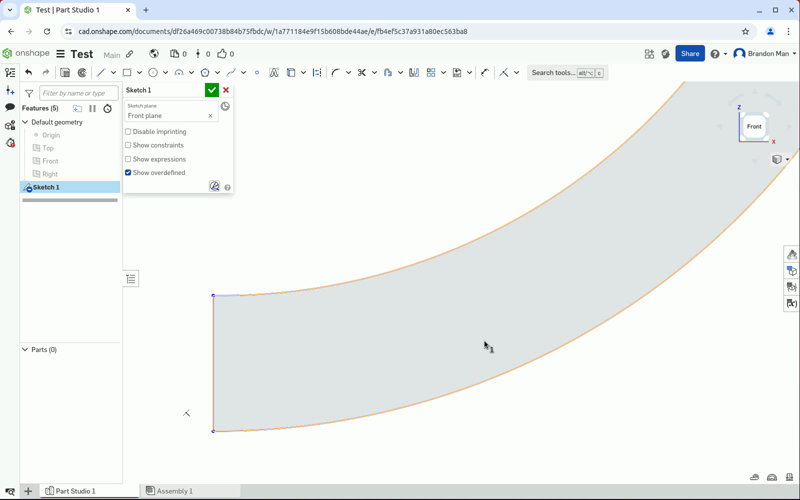
scroll(-6)
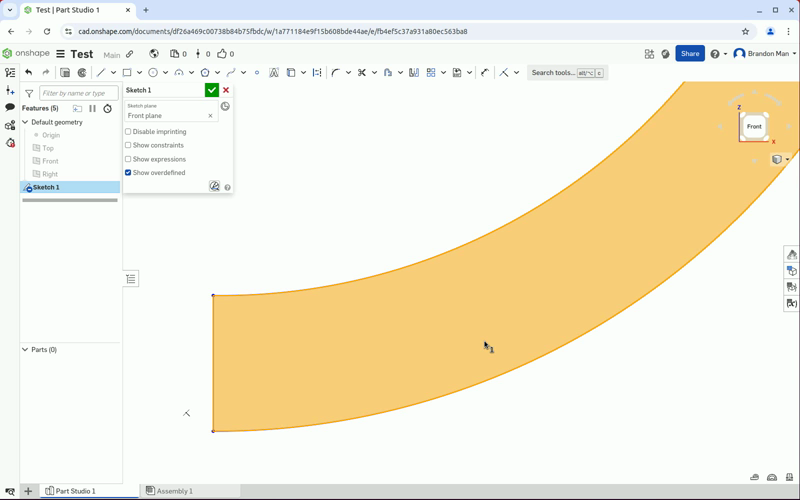
scroll(-6)
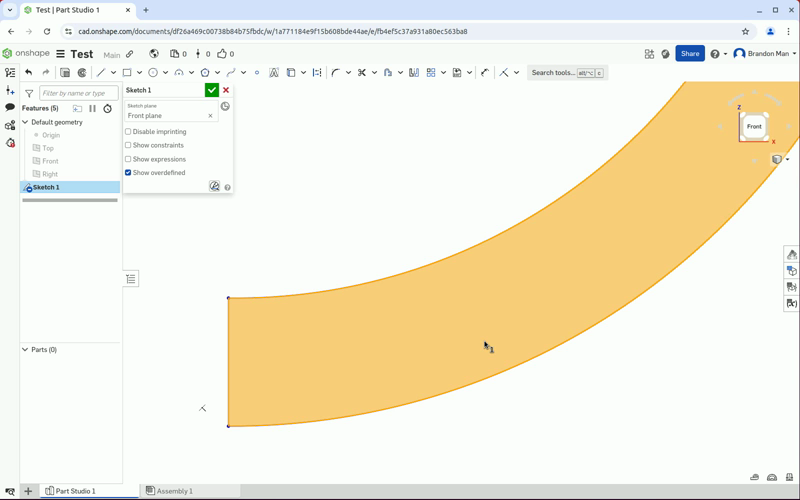
scroll(-6)
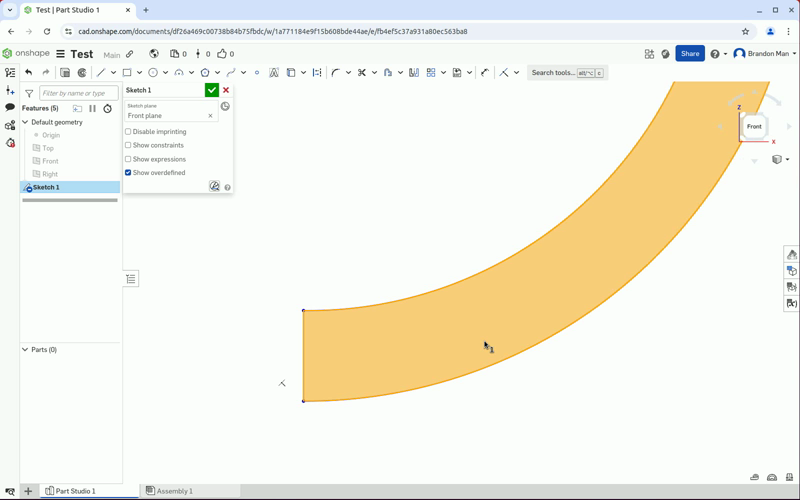
scroll(-6)
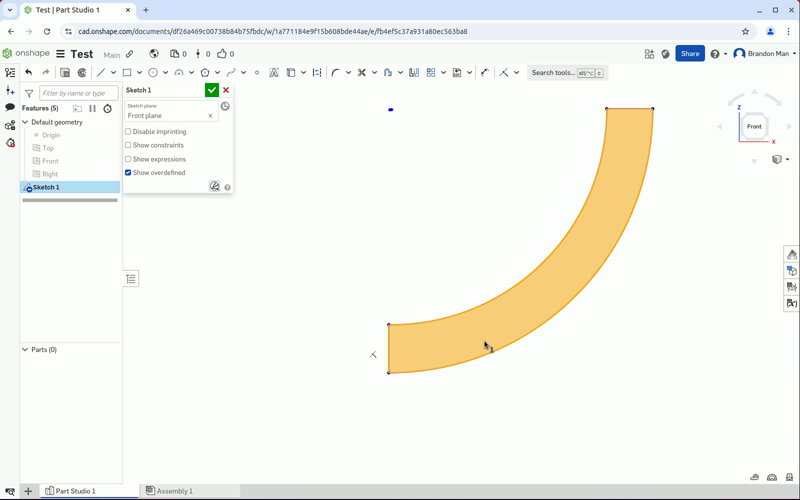
scroll(-6)
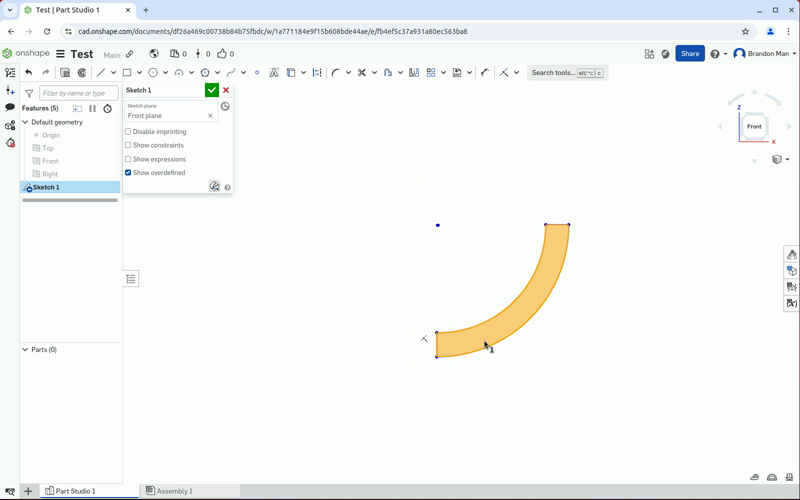
scroll(-6)
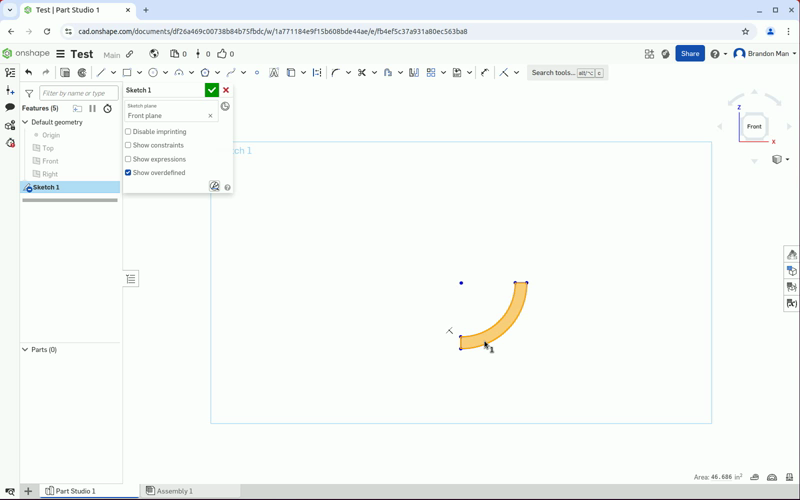
mouse_move(73, 352)
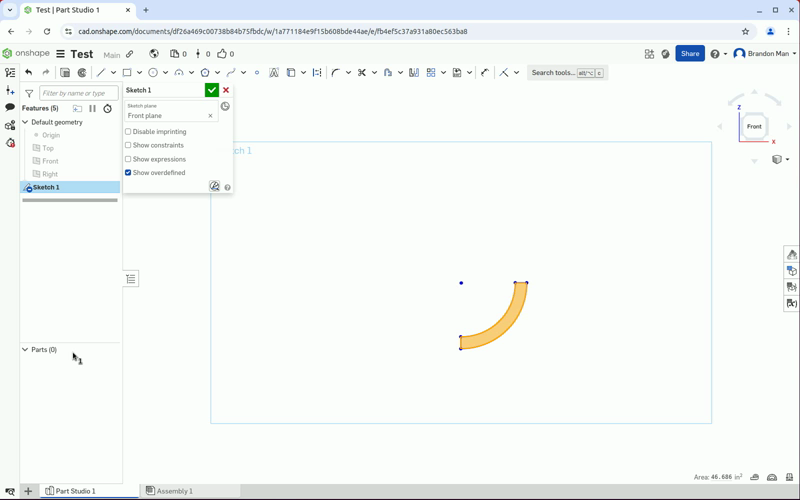
key(shift+y)
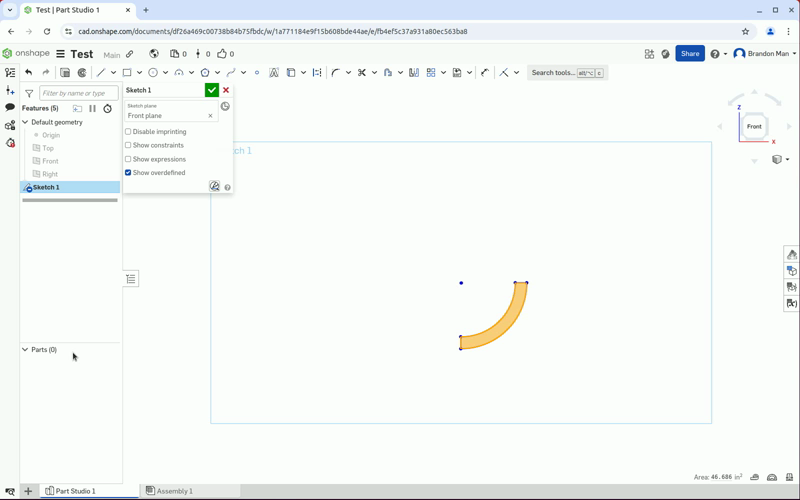
key(shift+e)
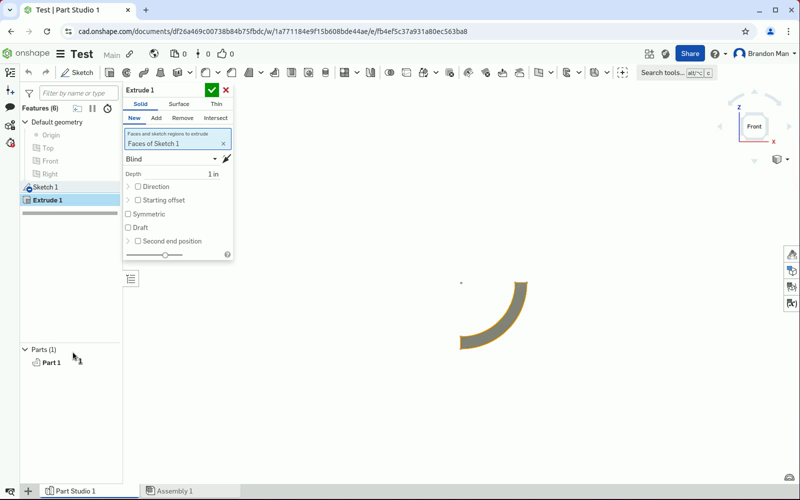
mouse_move(143, 106)
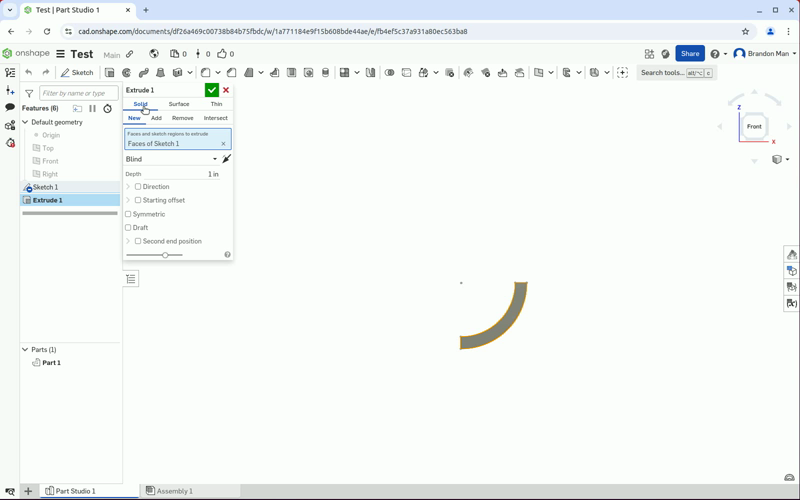
click(143, 106)
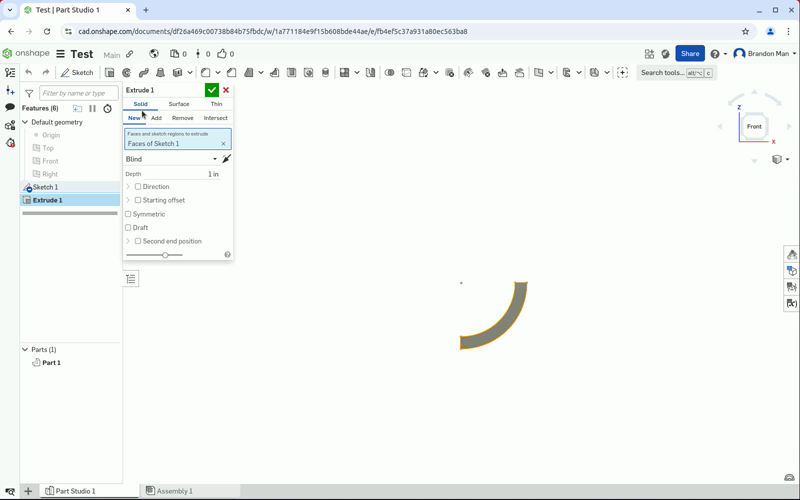
mouse_move(137, 120)
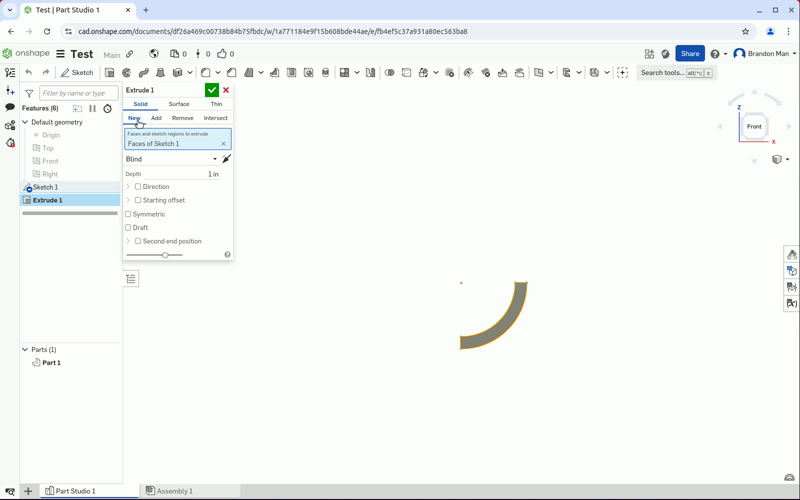
click(137, 120)
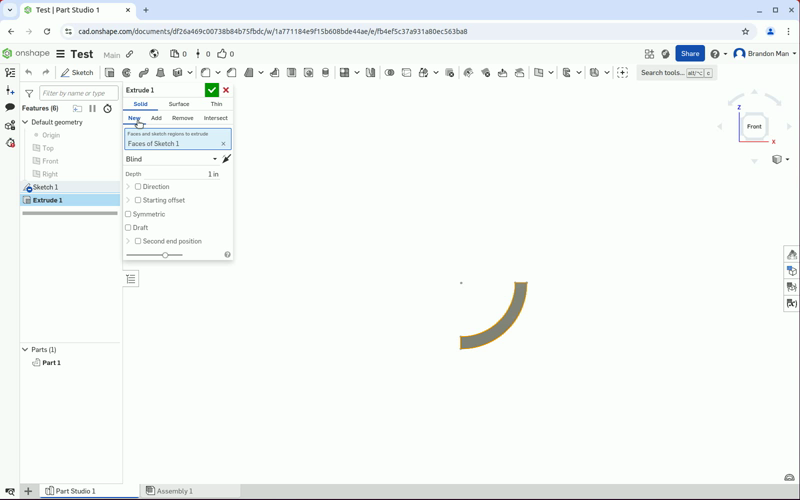
key(tab, 4)
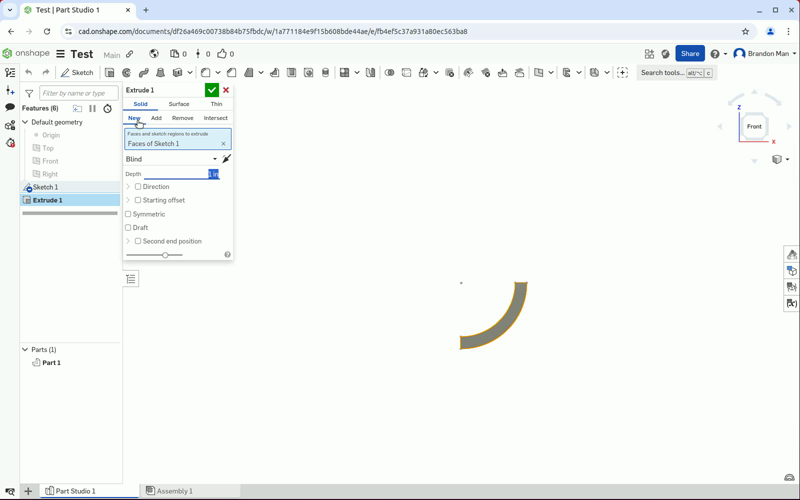
text(4.092)
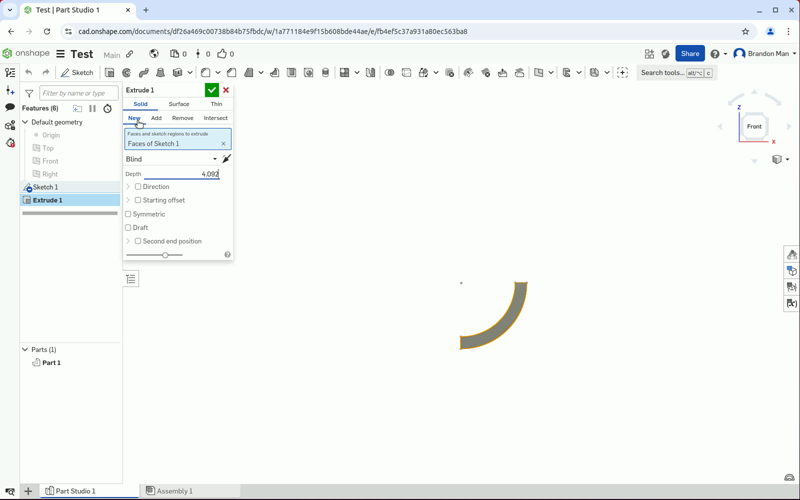
key(enter)
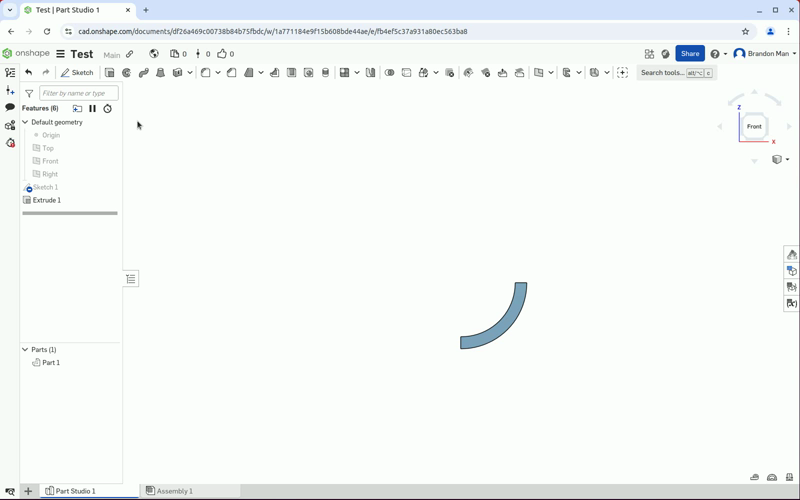
key(shift+h)
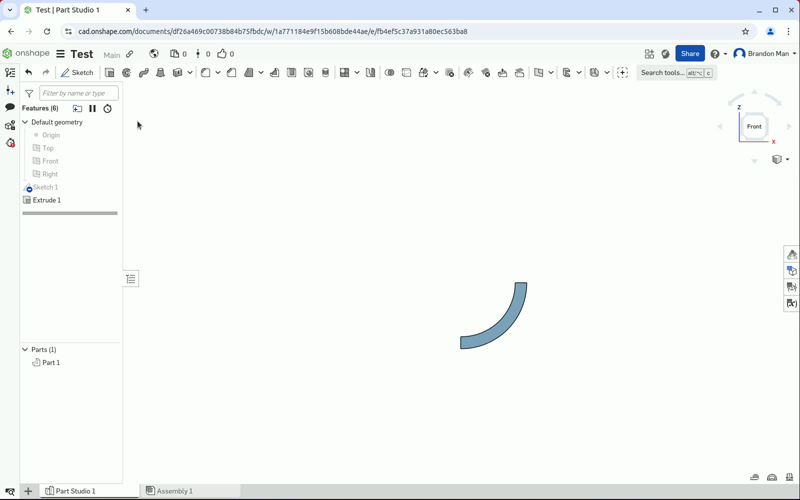
key(shift+h)
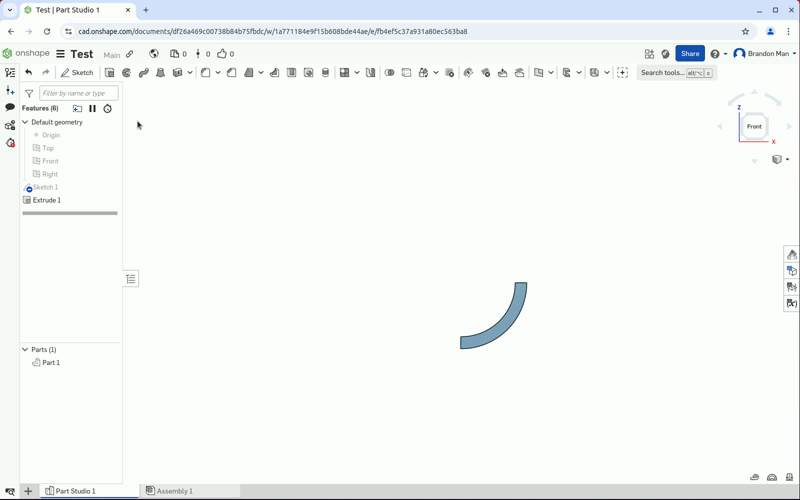
mouse_move(73, 189)
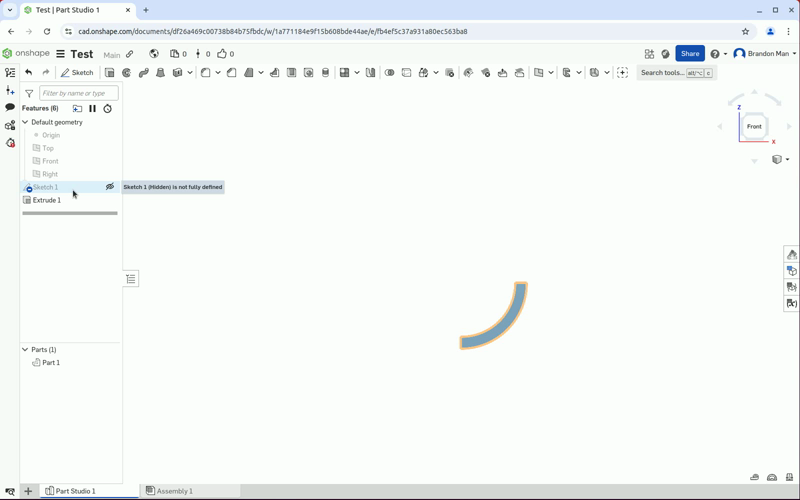
click(73, 189)
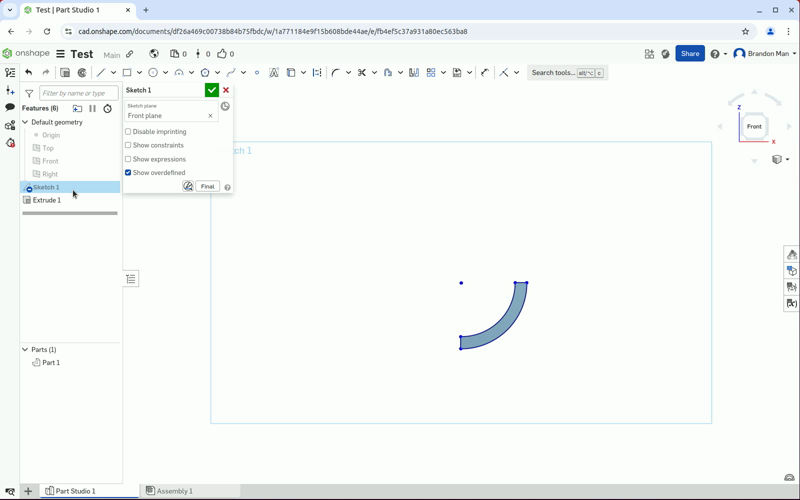
mouse_move(229, 92)
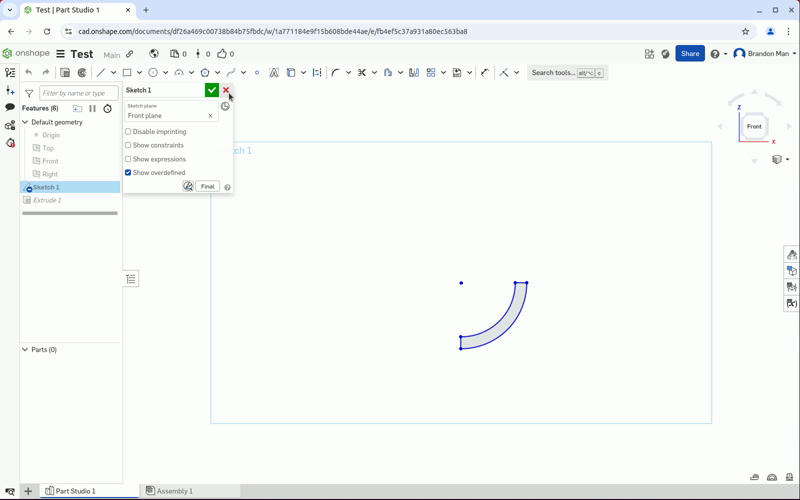
click(229, 92)
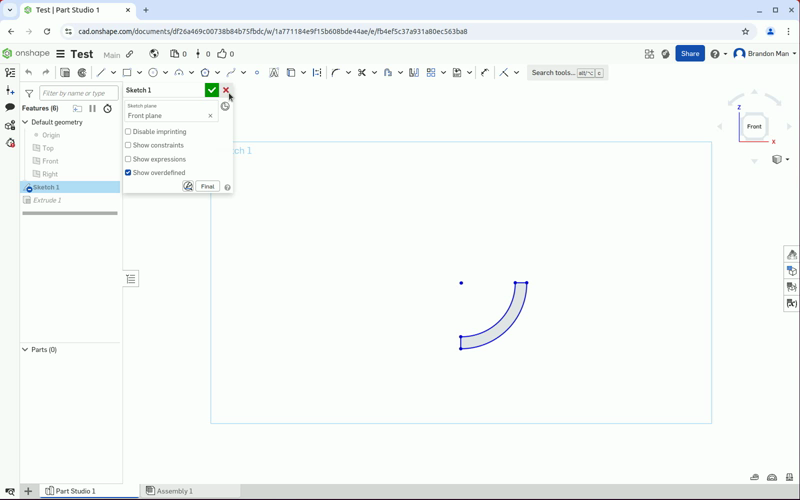
key(shift+s)
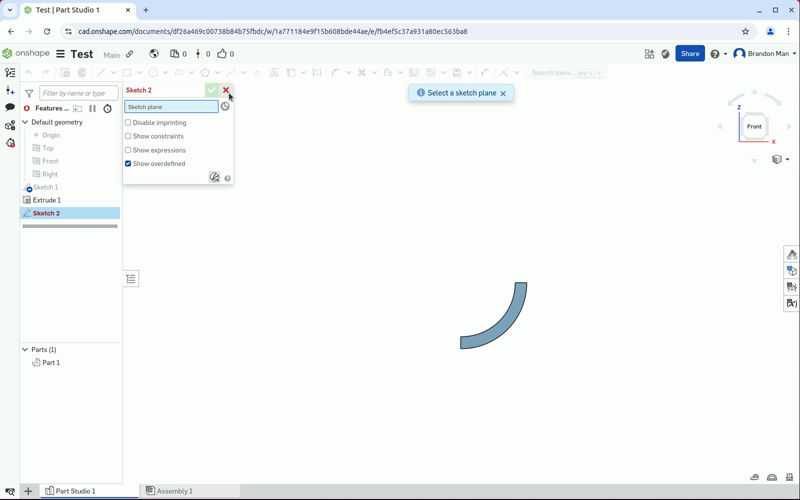
mouse_move(73, 163)
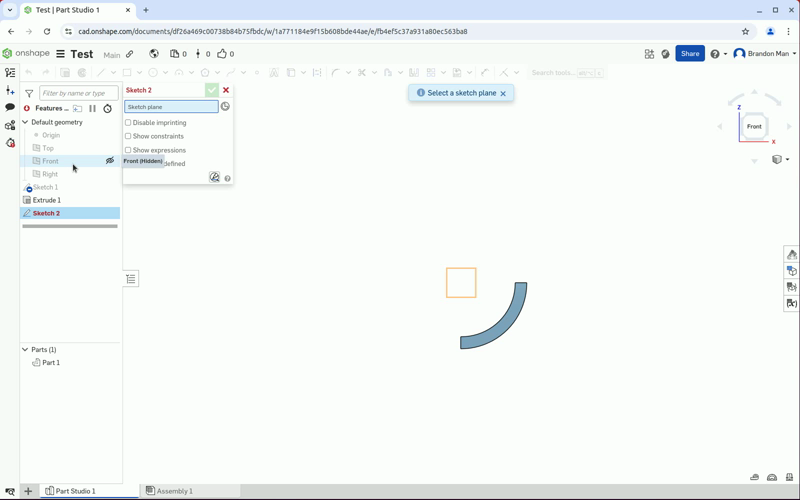
click(73, 163)
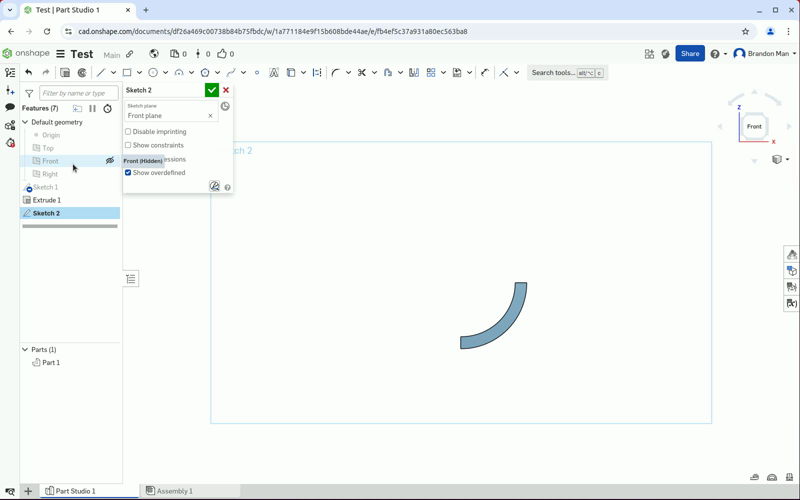
mouse_move(73, 352)
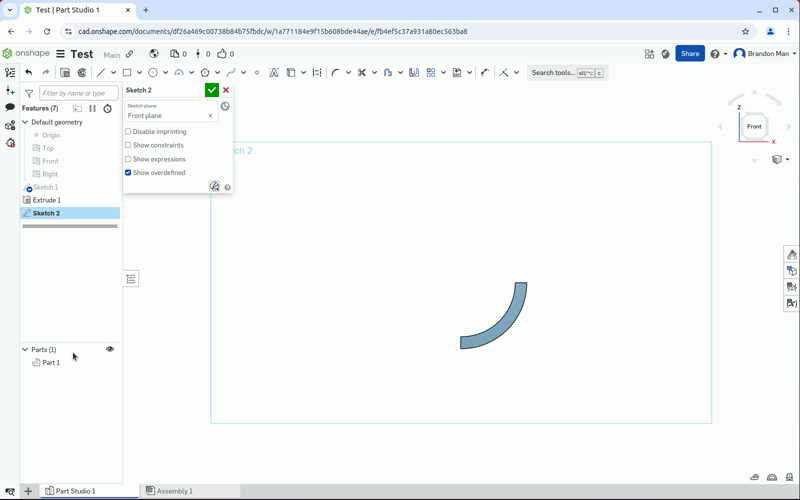
key(y)
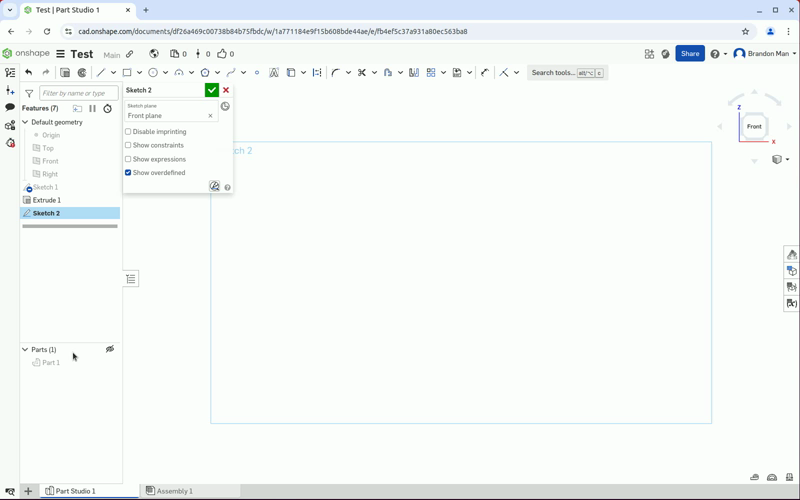
key(l)
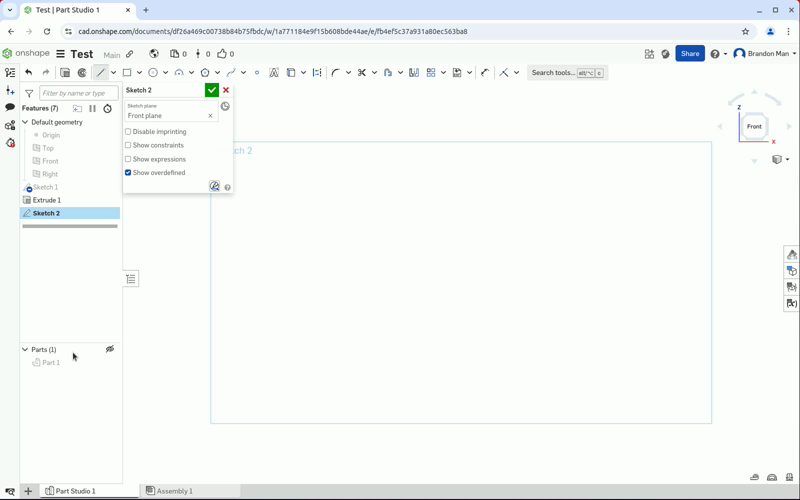
key_down(shift)
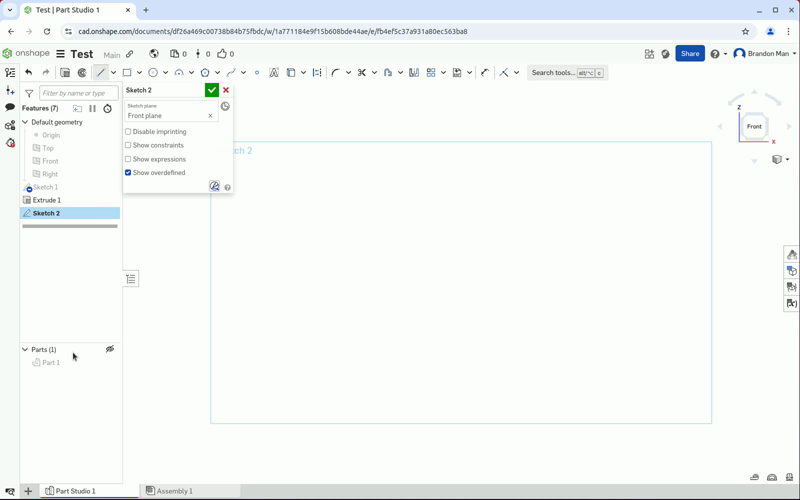
mouse_move(460, 182)
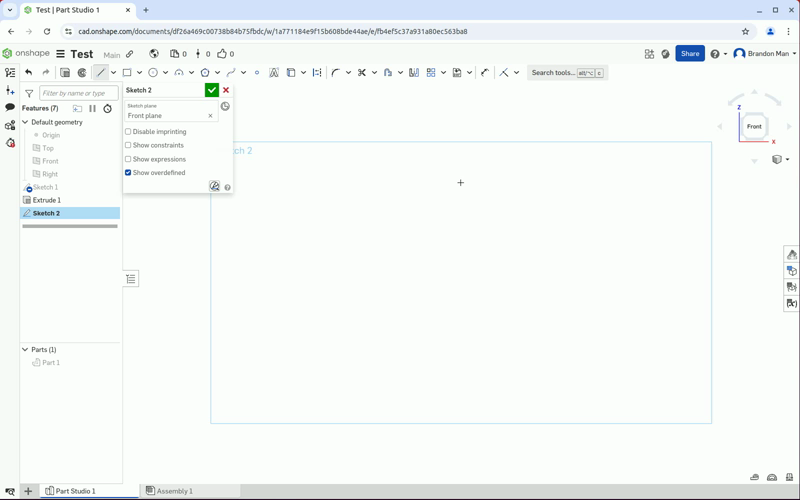
click(460, 182)
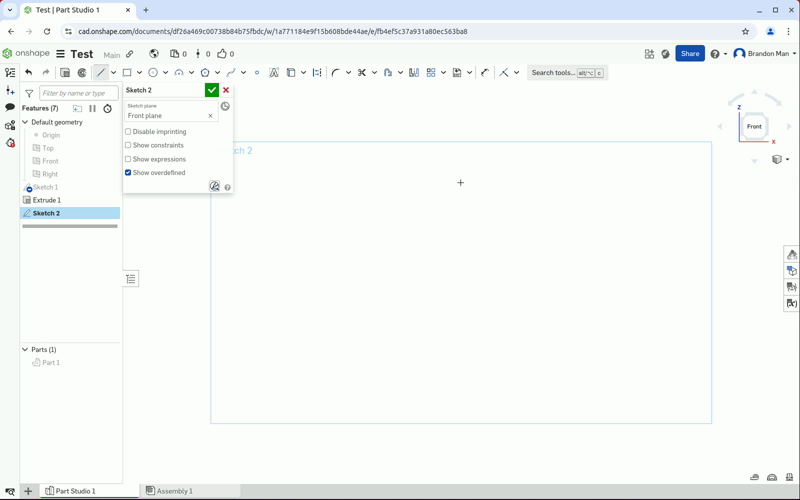
key_up(shift)
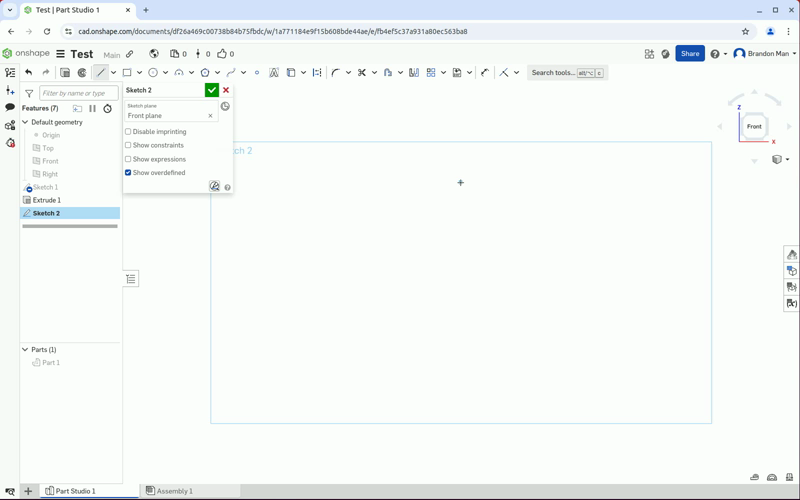
key_down(shift)
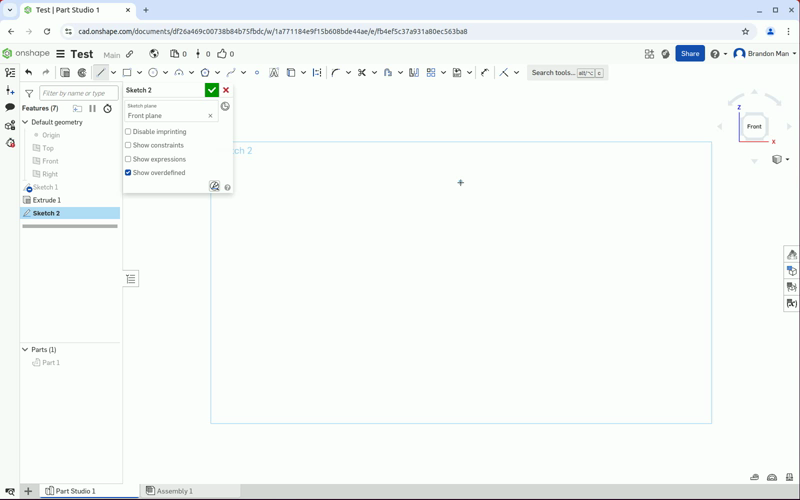
mouse_move(490, 182)
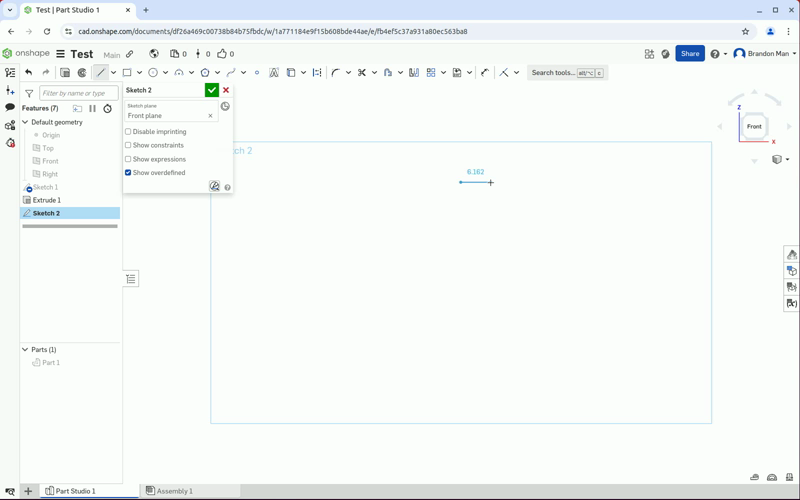
mouse_move(515, 182)
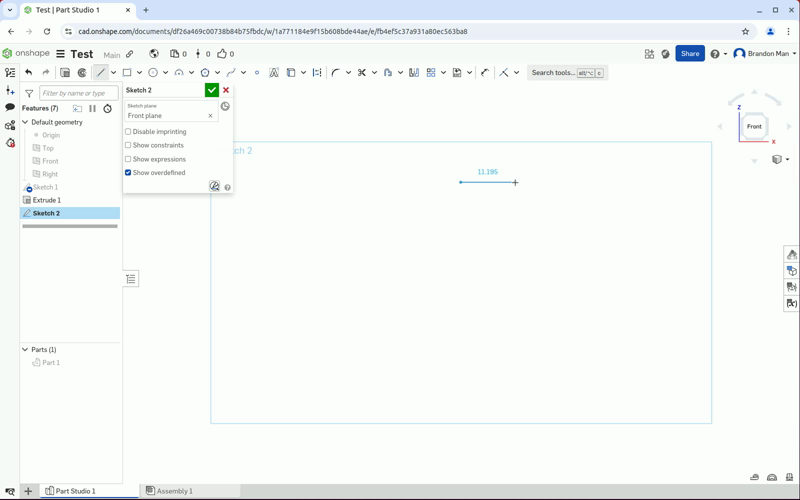
click(515, 182)
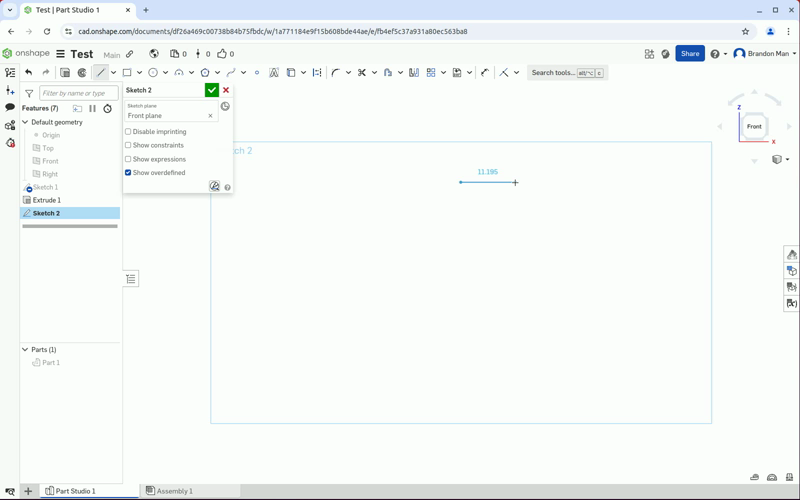
key_up(shift)
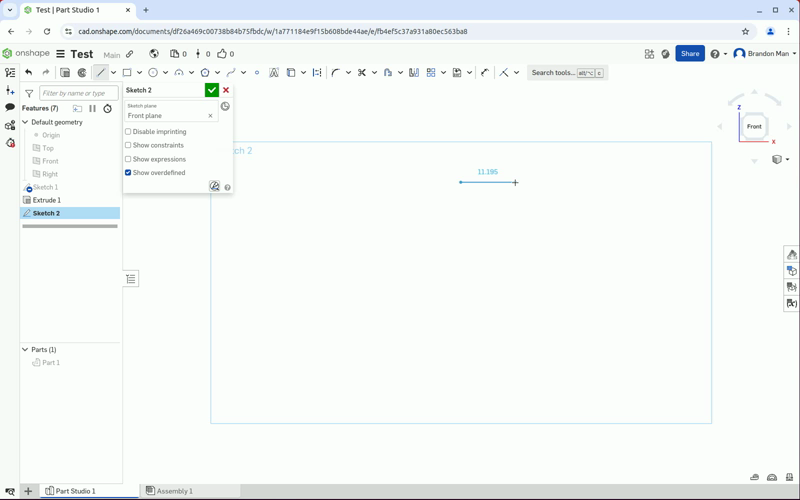
key_down(shift)
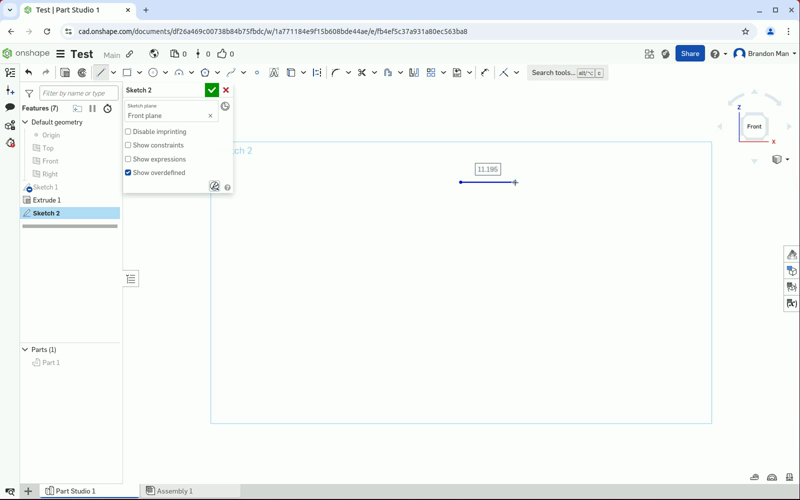
mouse_move(515, 282)
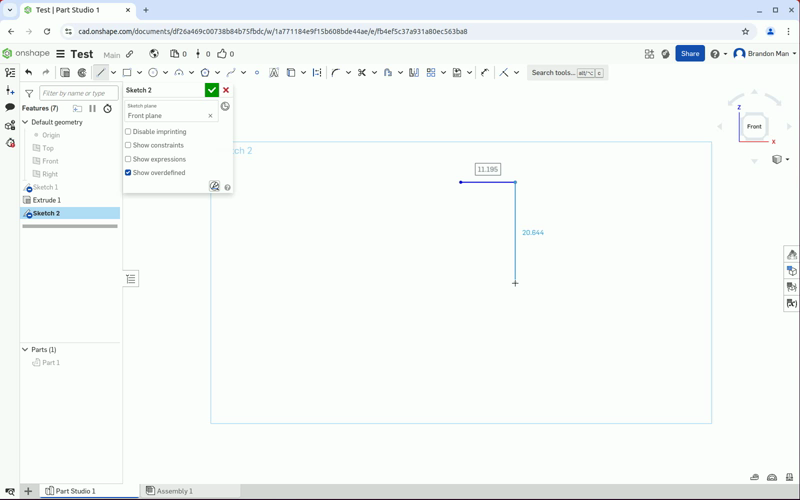
click(515, 282)
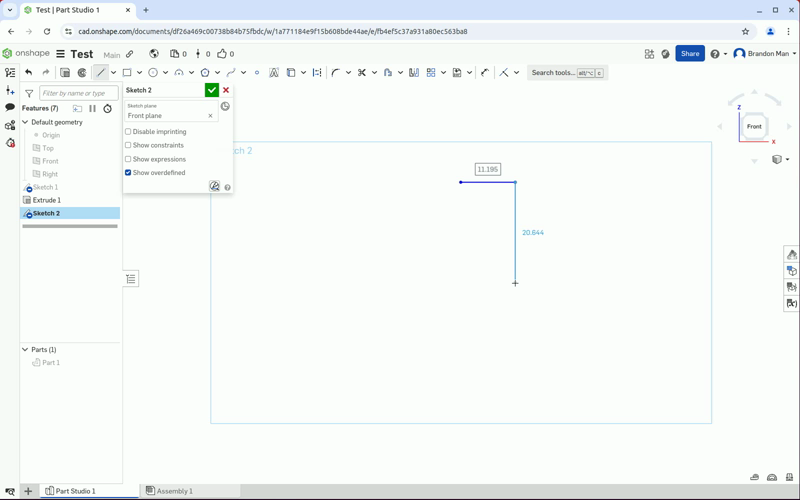
key_up(shift)
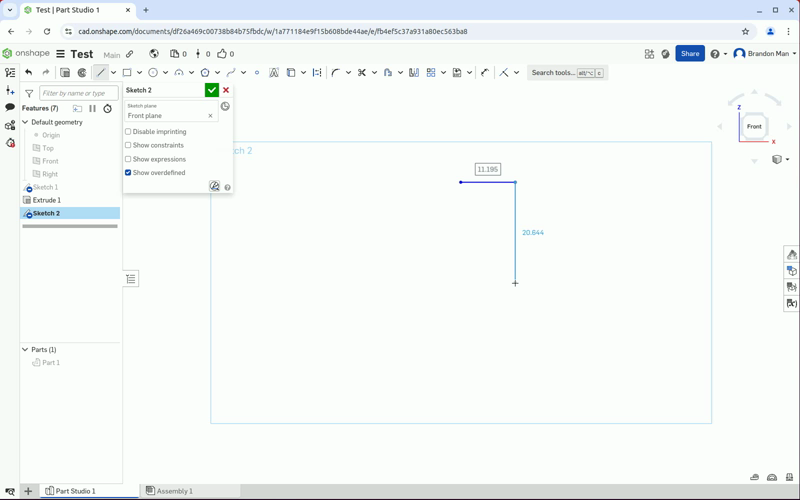
key_down(shift)
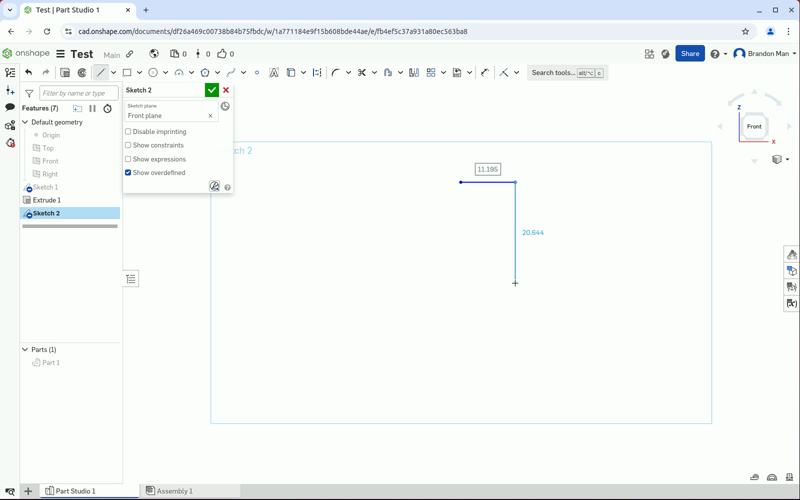
mouse_move(545, 282)
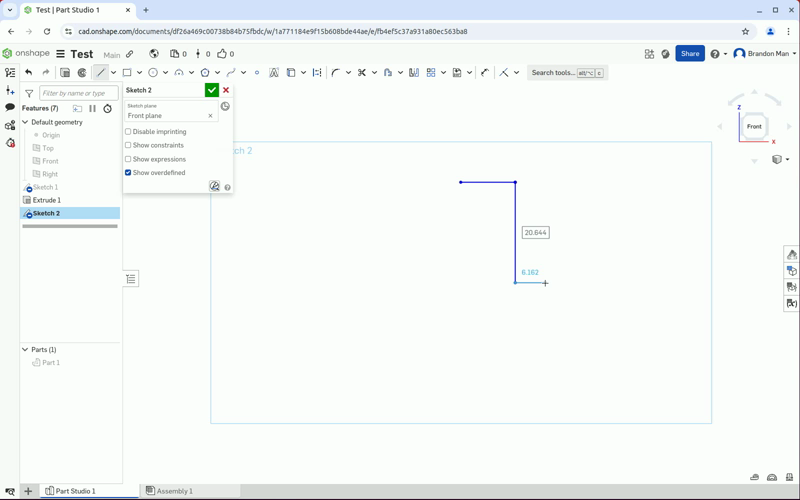
mouse_move(526, 282)
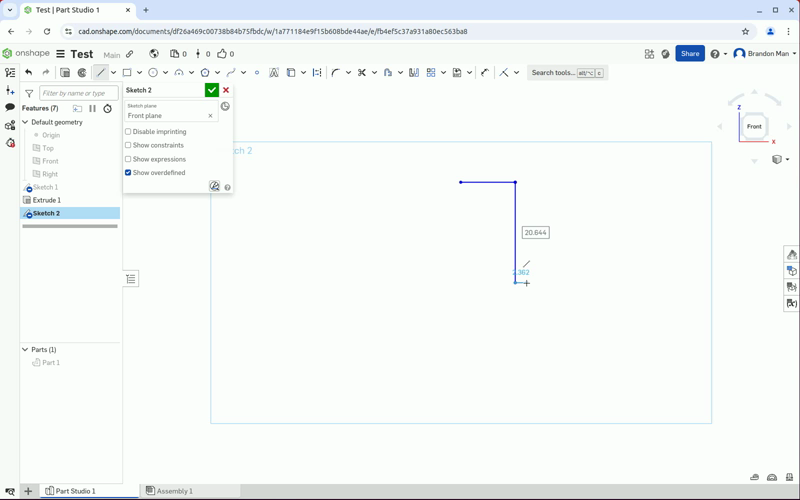
click(526, 282)
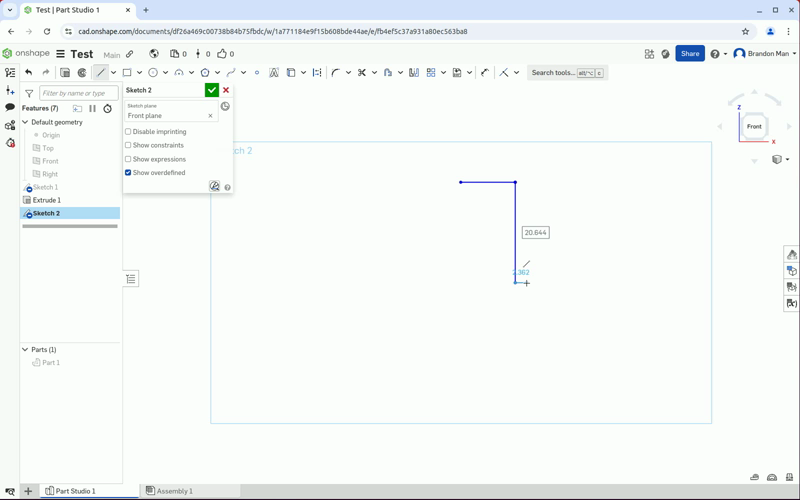
key_up(shift)
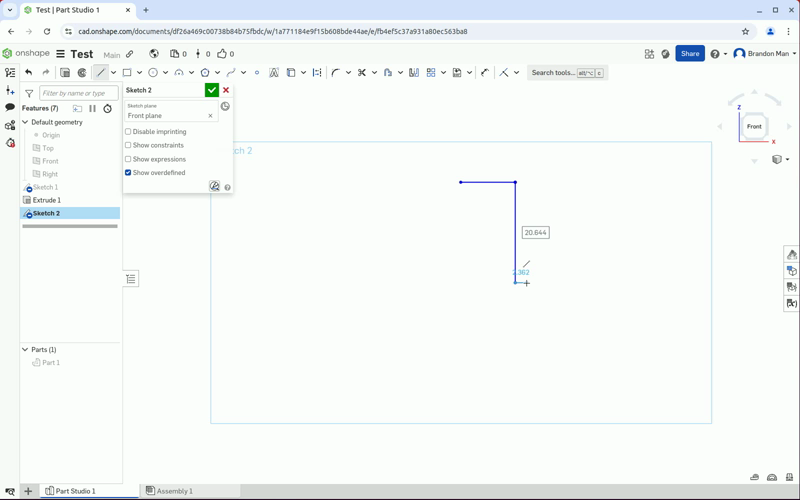
key_down(shift)
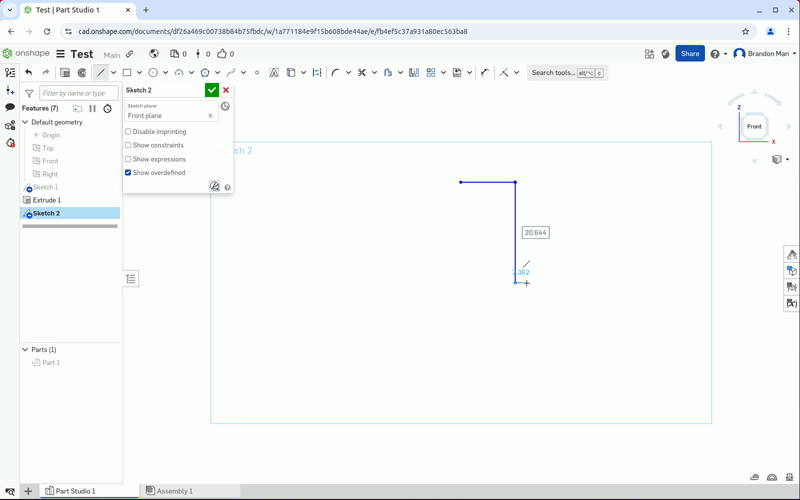
mouse_move(526, 182)
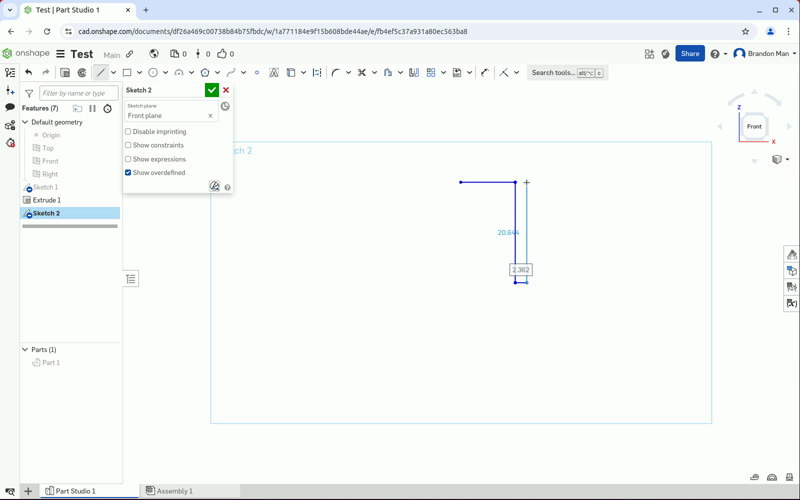
click(526, 182)
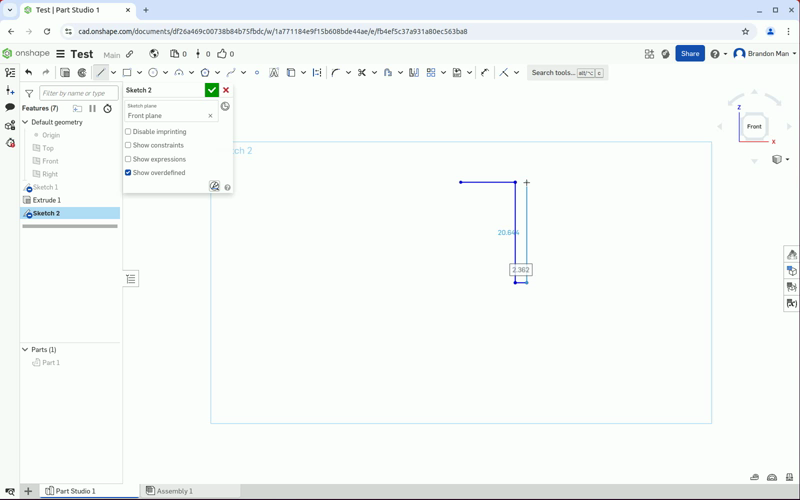
key_up(shift)
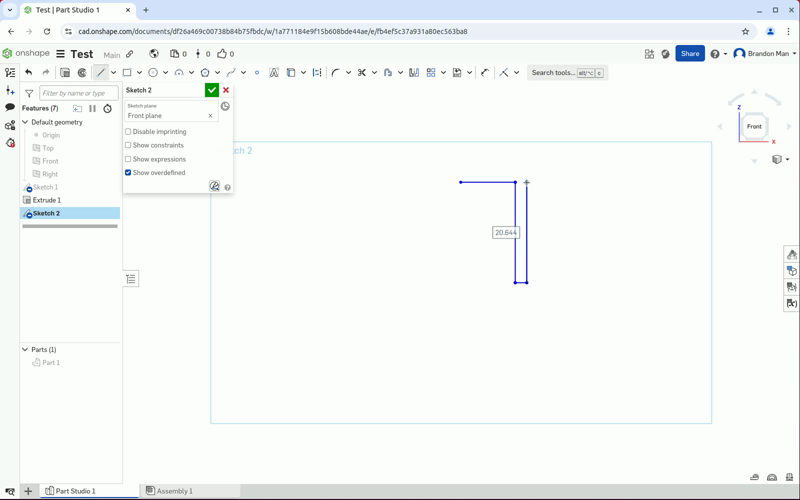
key_down(shift)
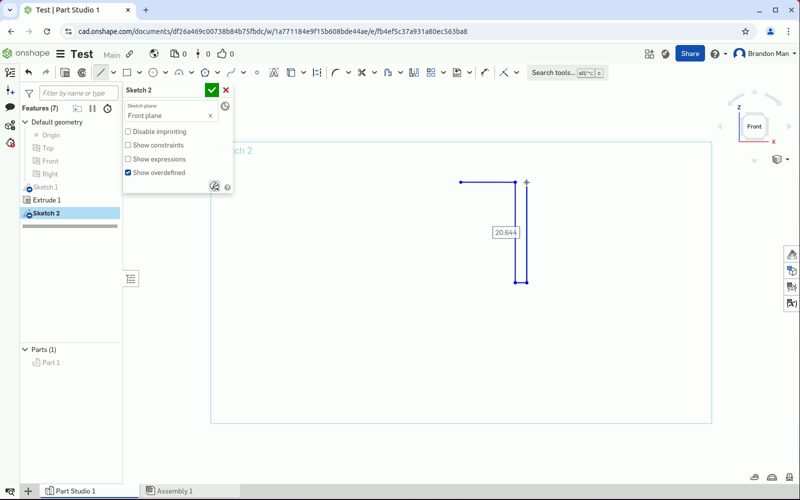
mouse_move(556, 182)
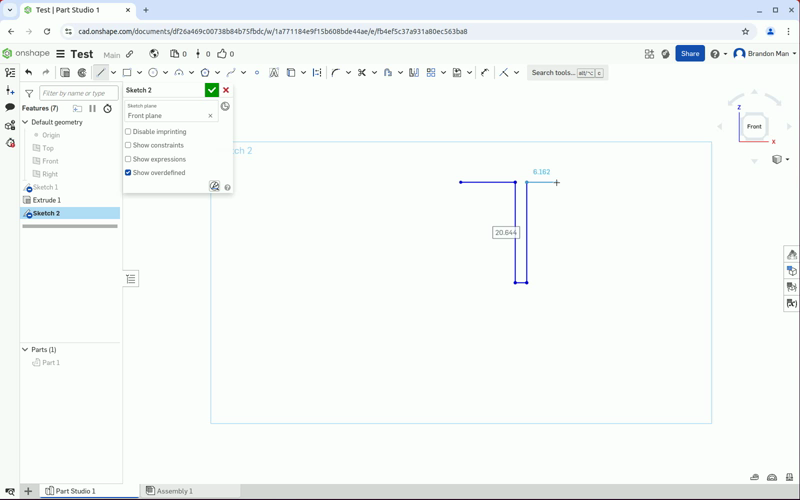
mouse_move(526, 170)
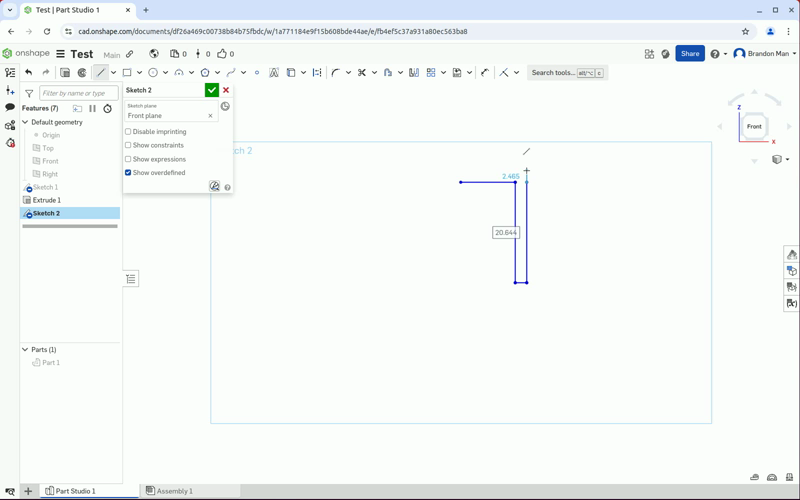
click(526, 170)
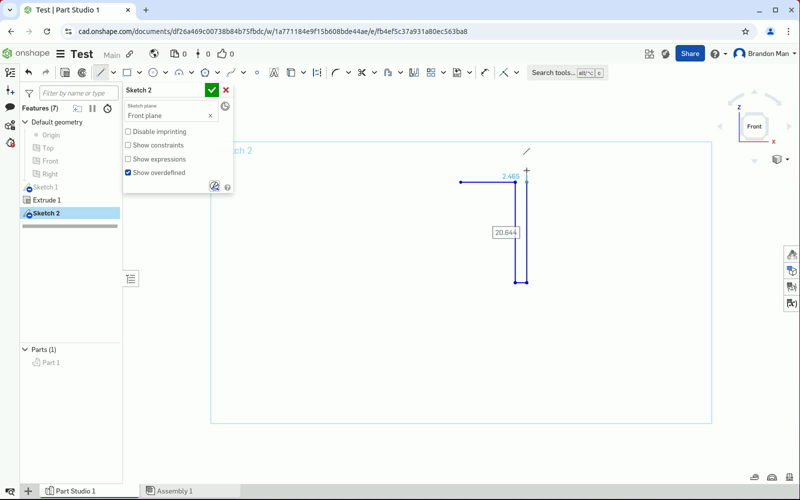
key_up(shift)
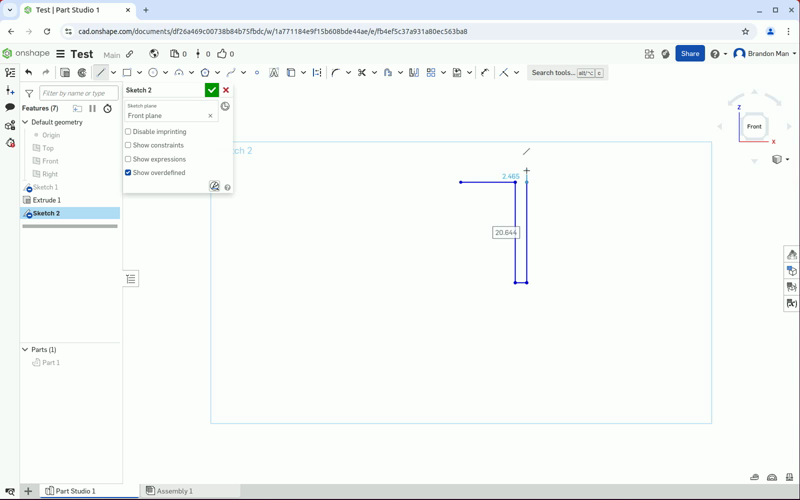
key_down(shift)
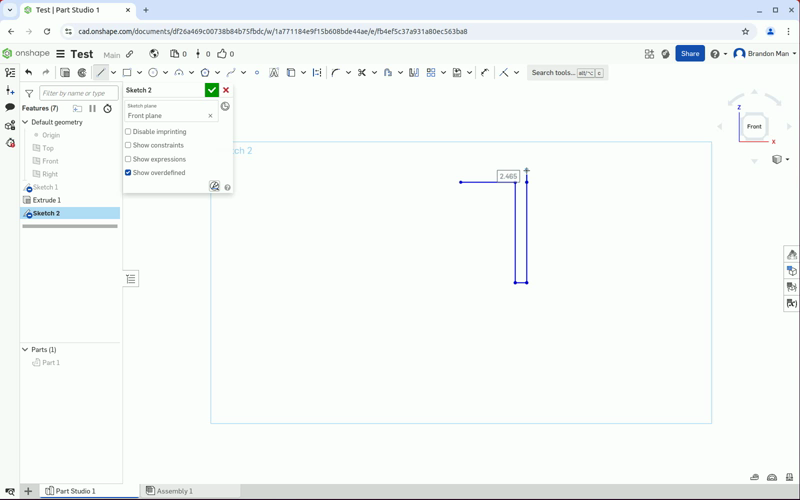
mouse_move(460, 170)
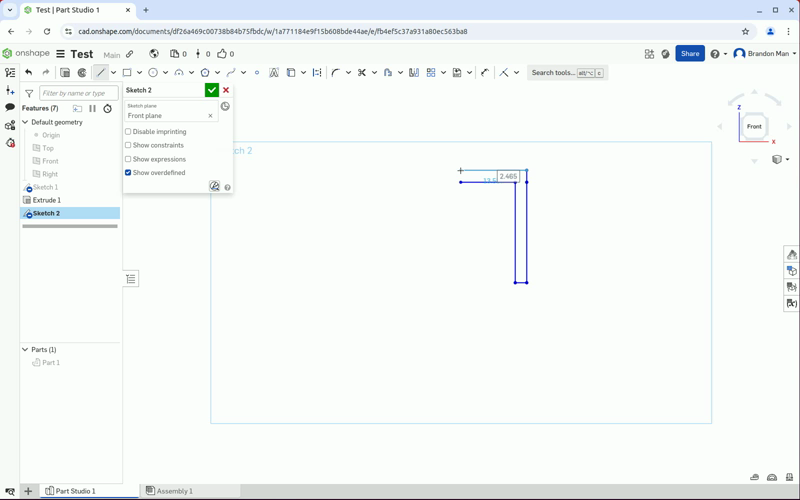
click(460, 170)
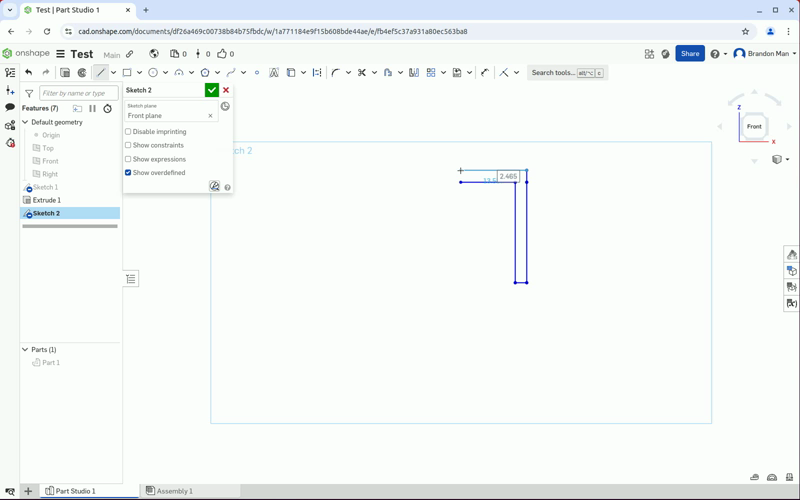
key_up(shift)
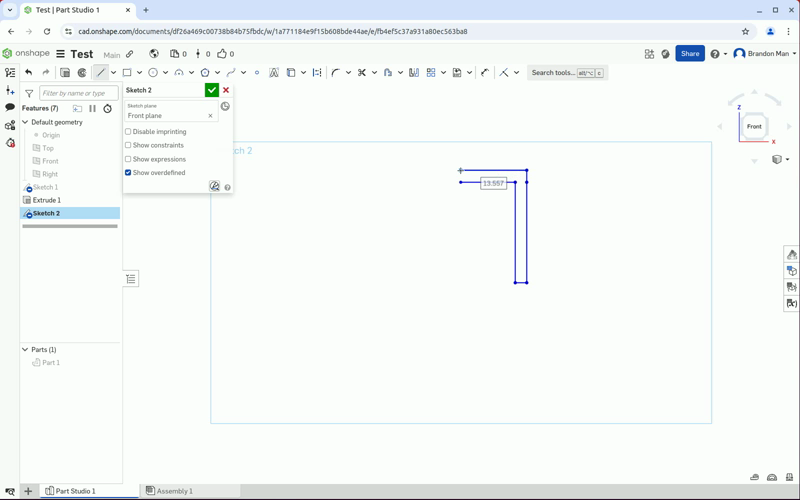
mouse_move(490, 170)
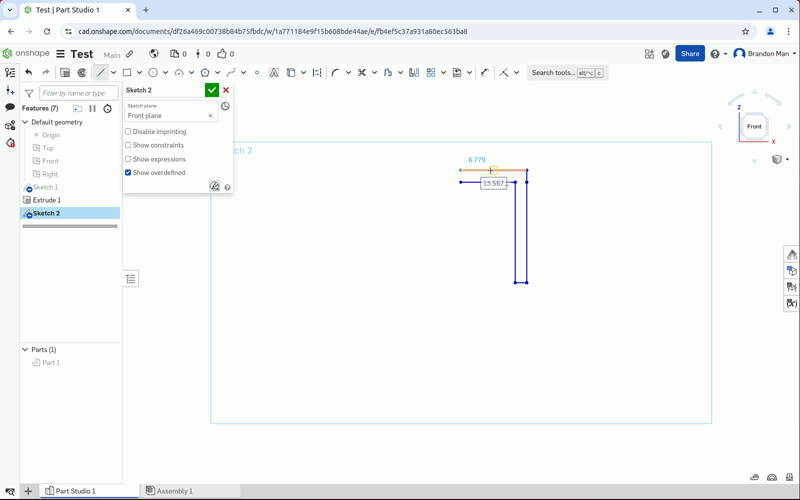
key_down(shift)
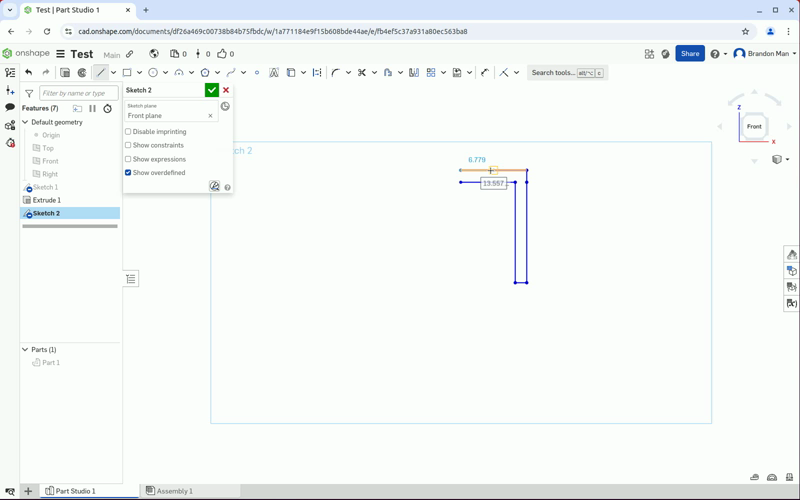
mouse_move(460, 182)
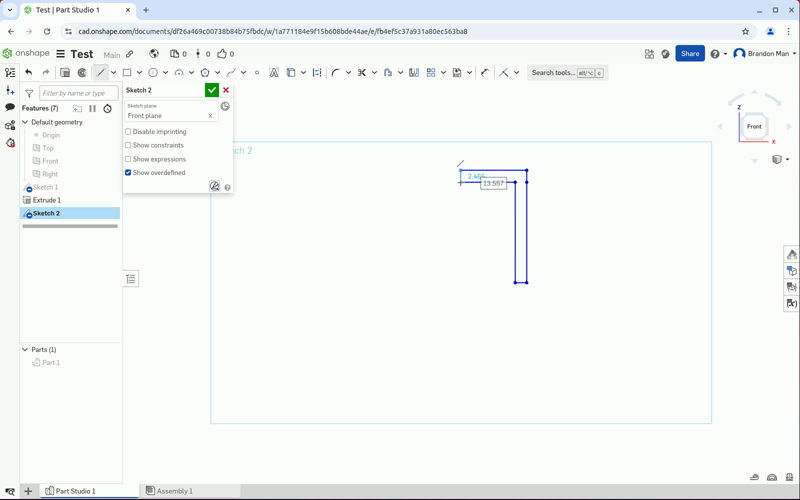
key_up(shift)
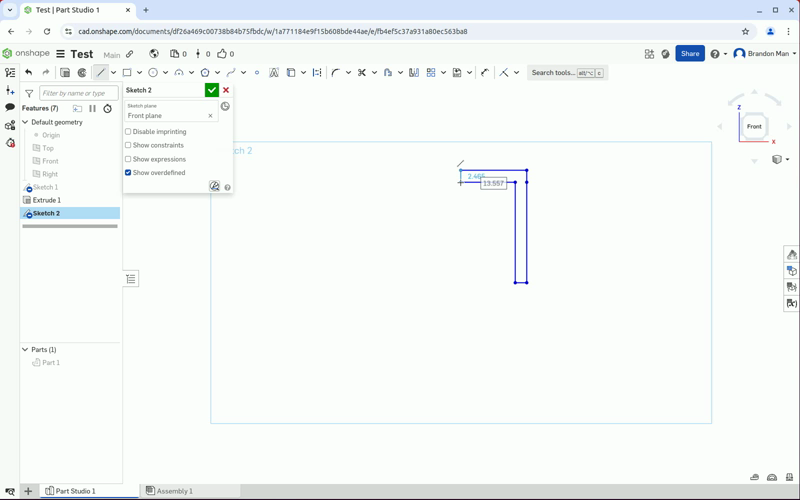
click(460, 182)
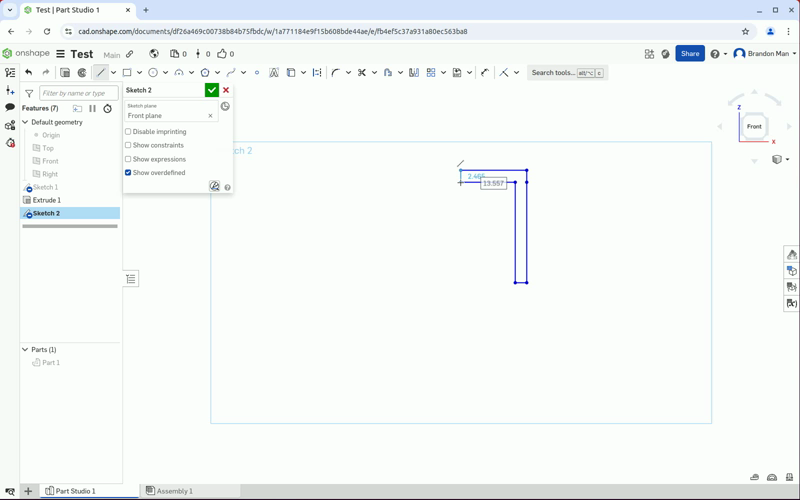
key(esc)
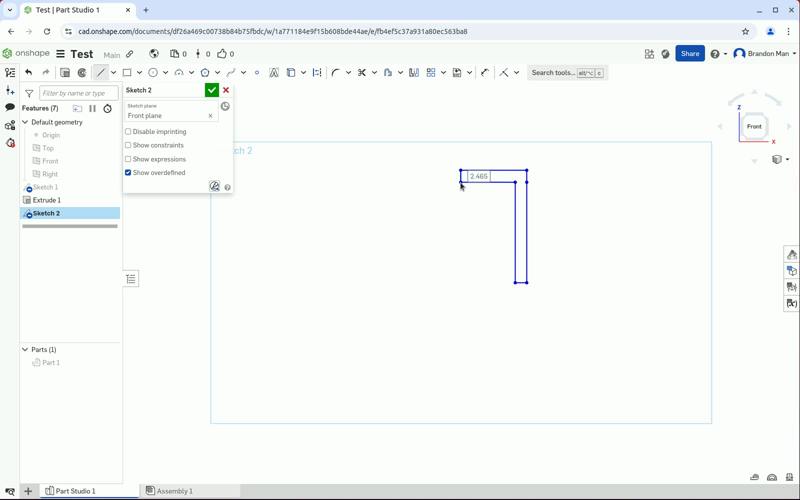
mouse_move(518, 276)
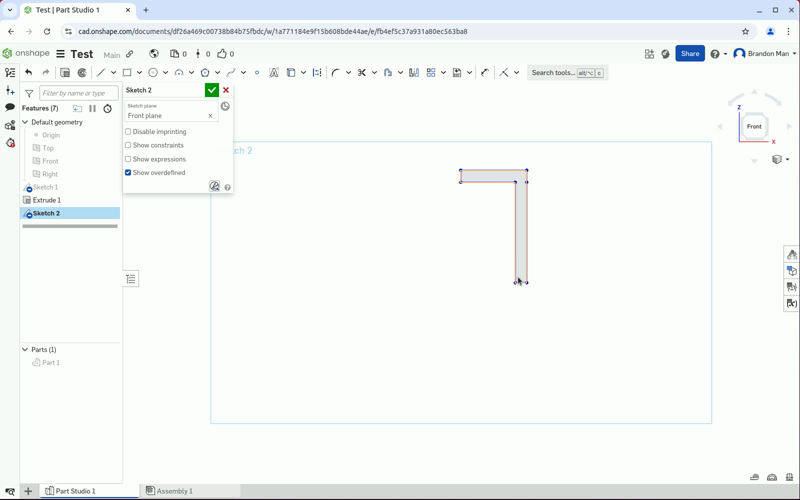
click(518, 276)
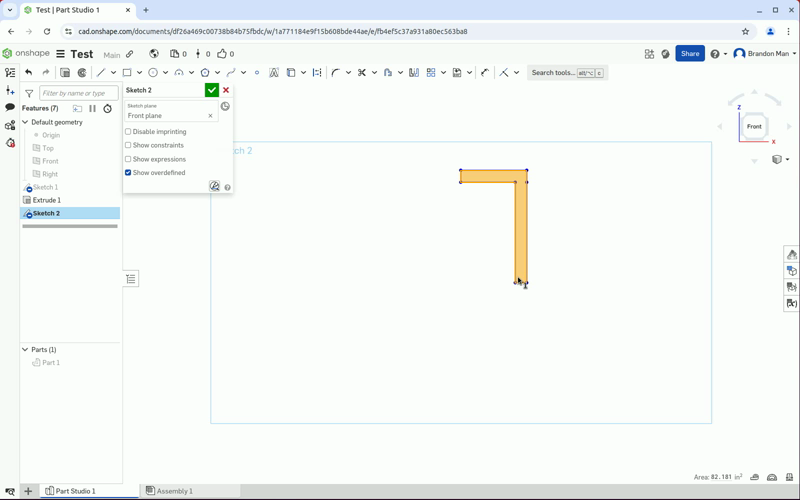
mouse_move(73, 352)
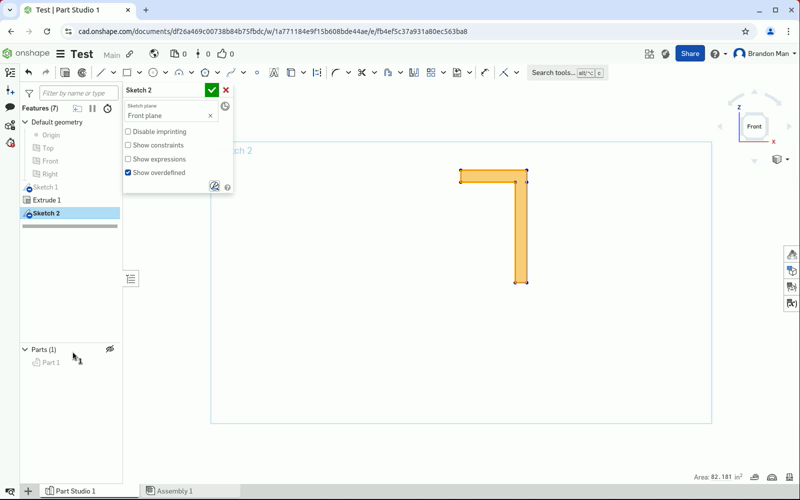
key(shift+y)
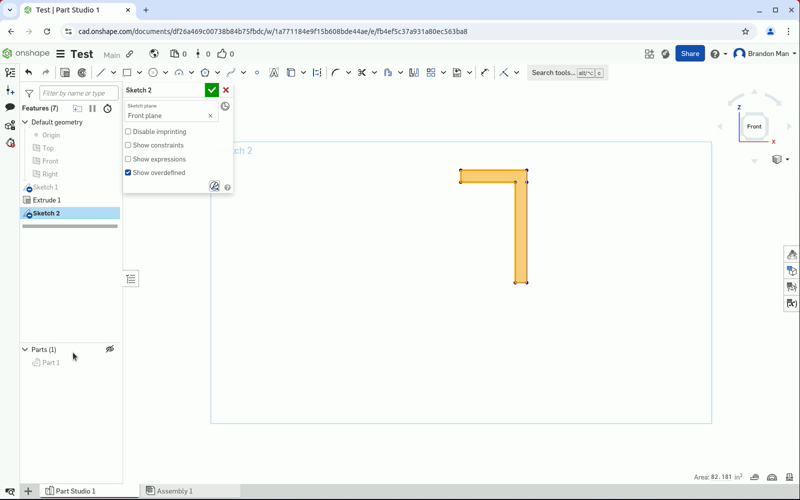
key(shift+e)
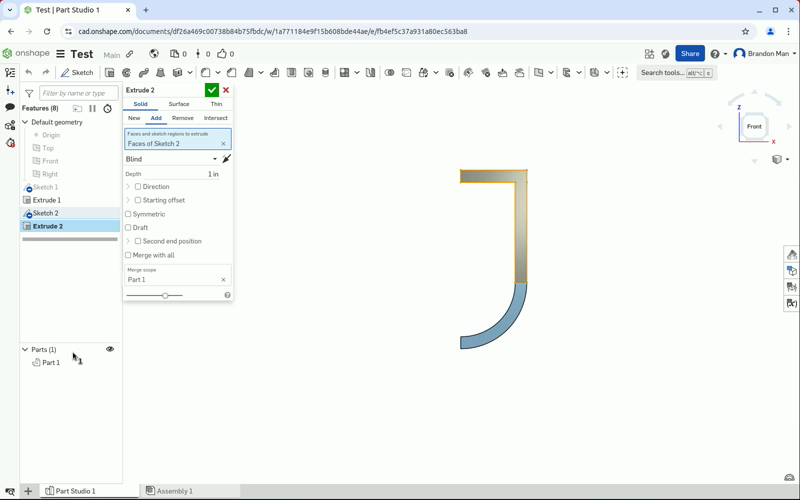
mouse_move(143, 106)
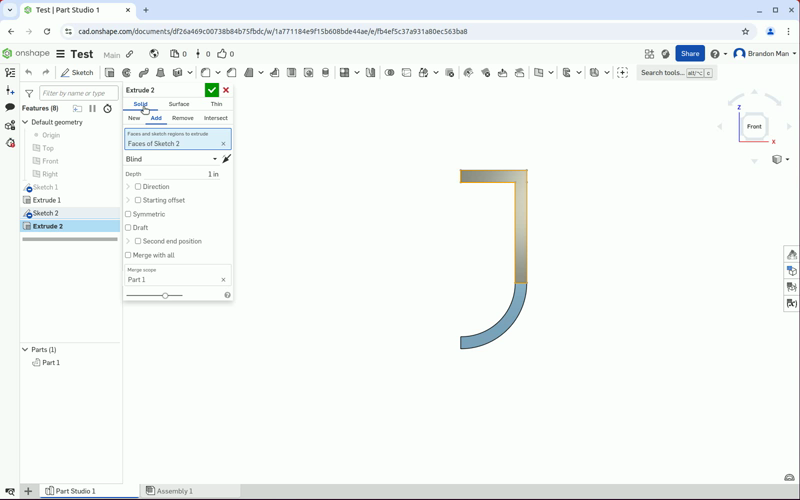
click(143, 106)
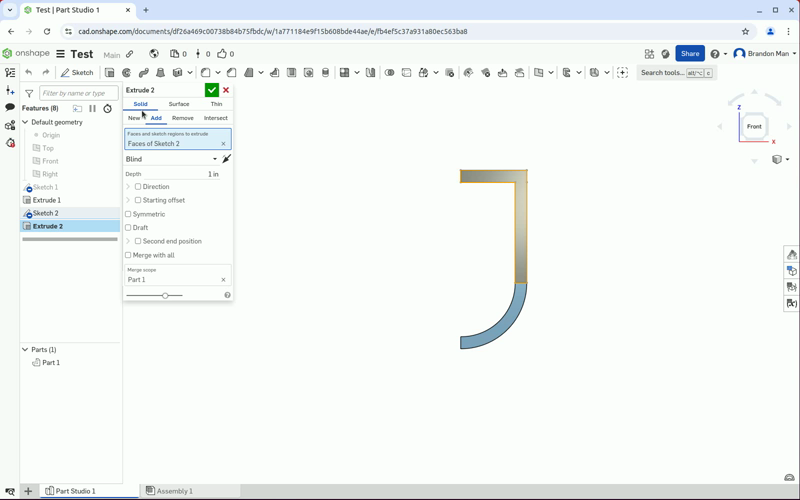
mouse_move(137, 120)
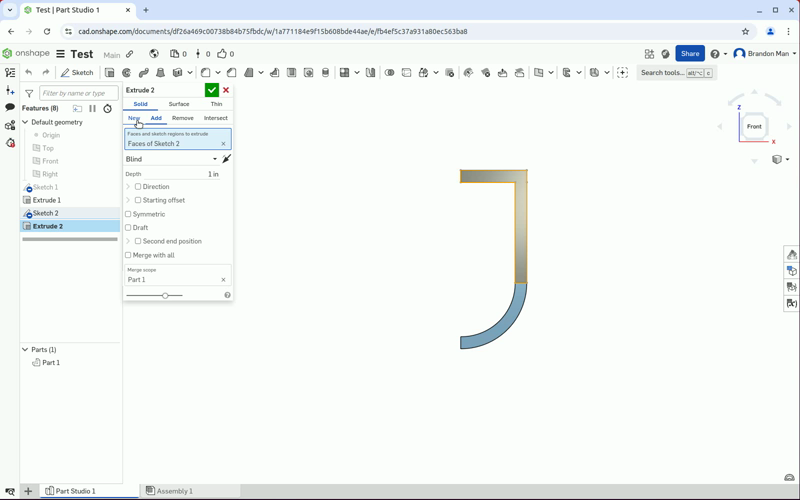
click(137, 120)
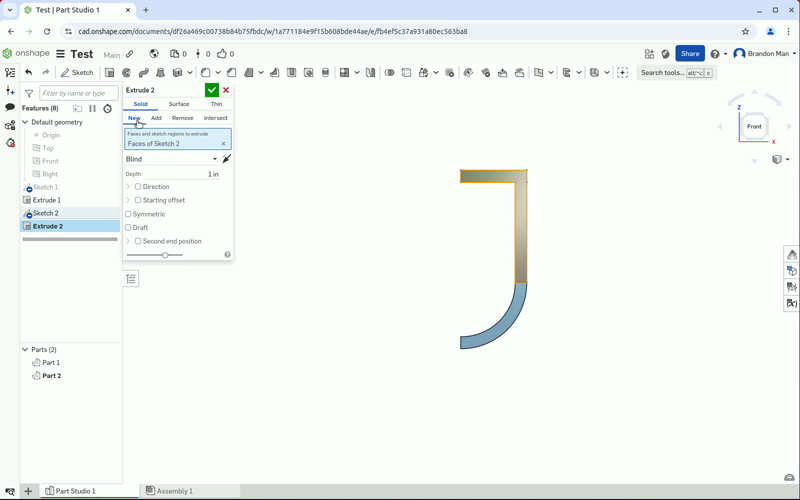
key(tab, 4)
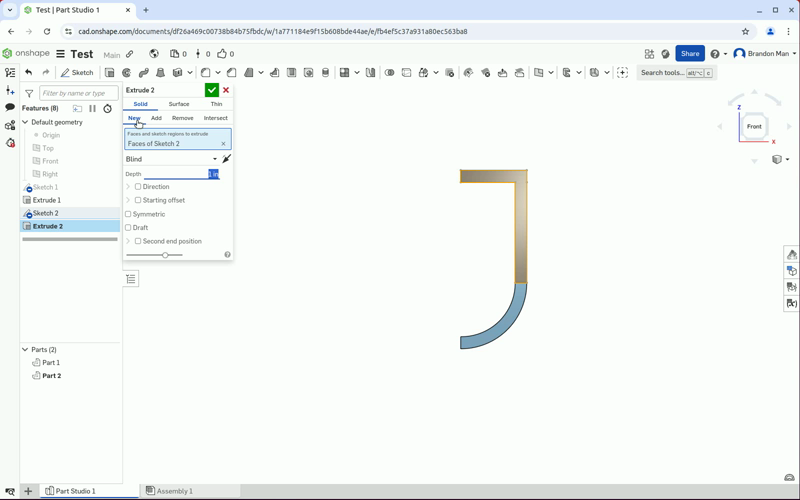
text(4.092)
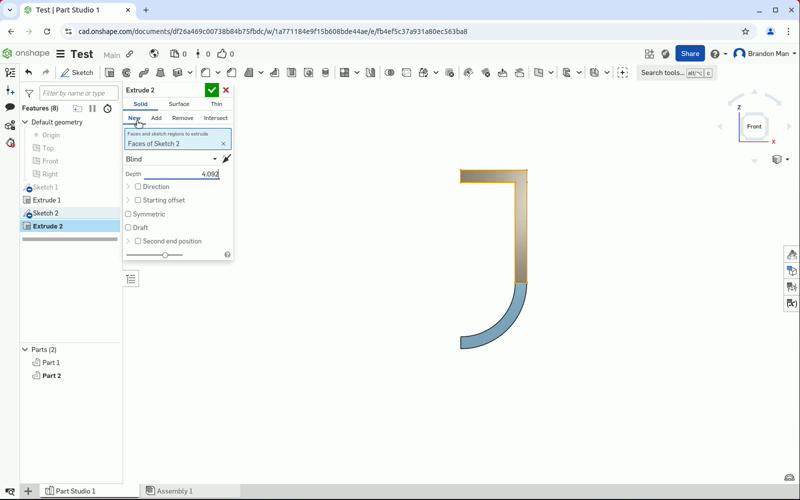
key(enter)
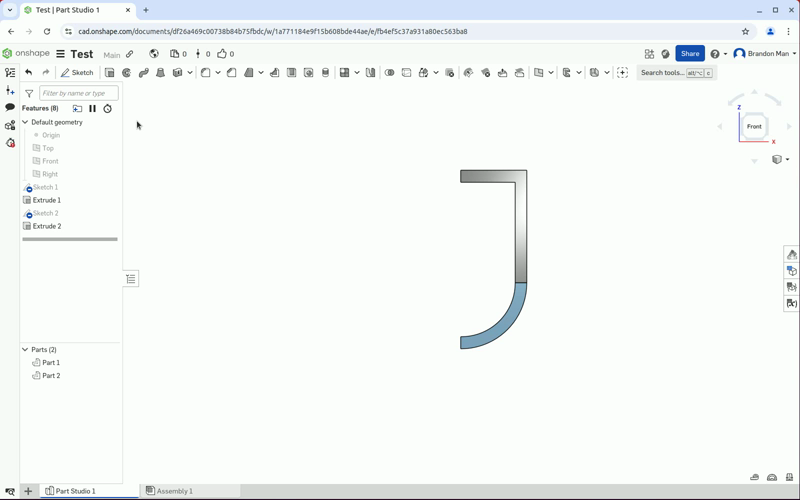
key(shift+h)
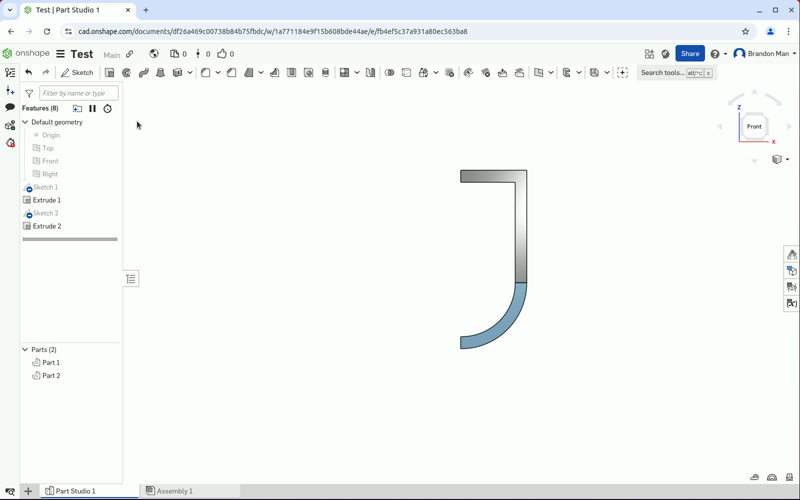
key(shift+h)
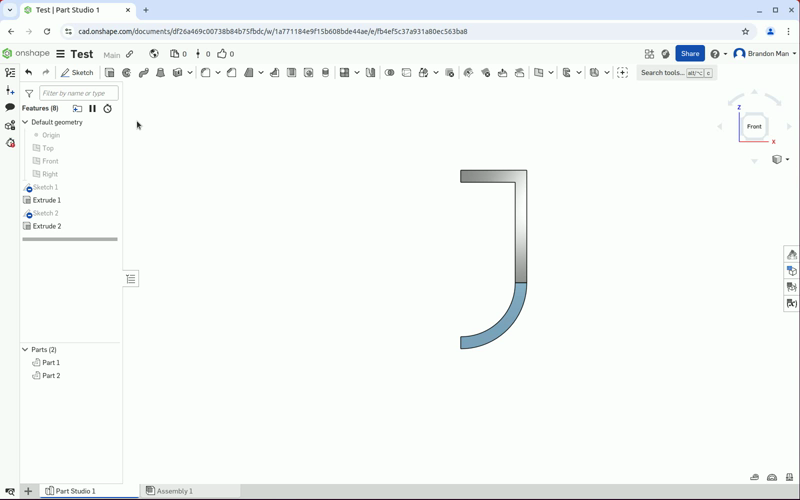
mouse_move(73, 189)
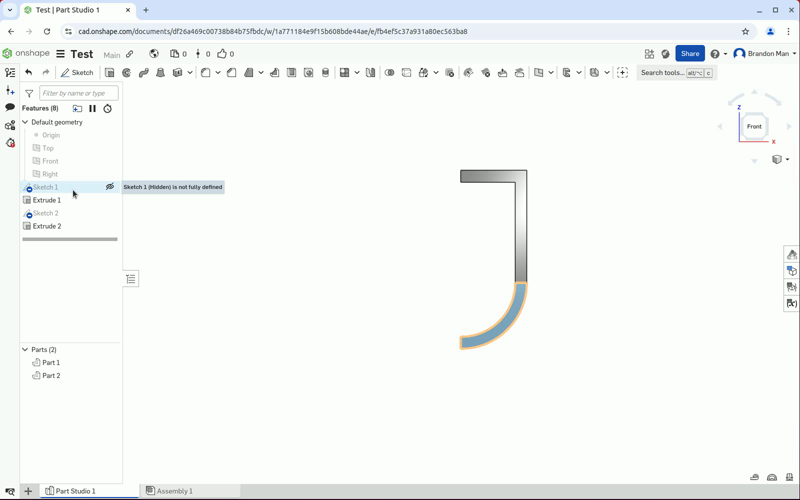
click(73, 189)
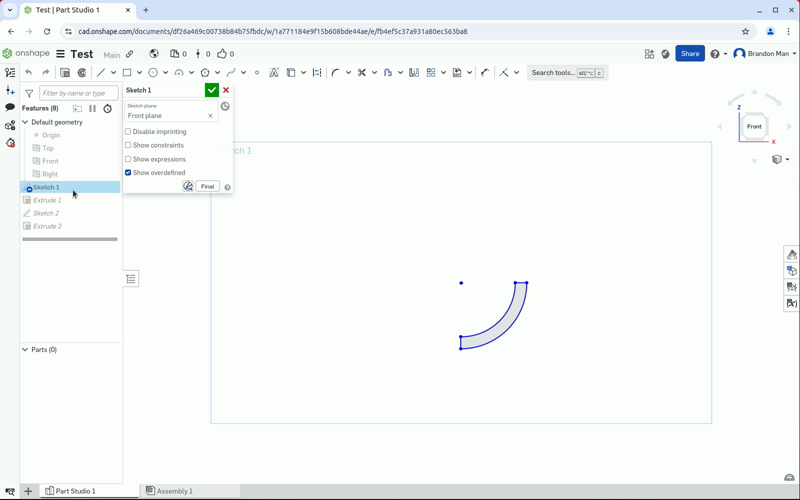
mouse_move(229, 92)
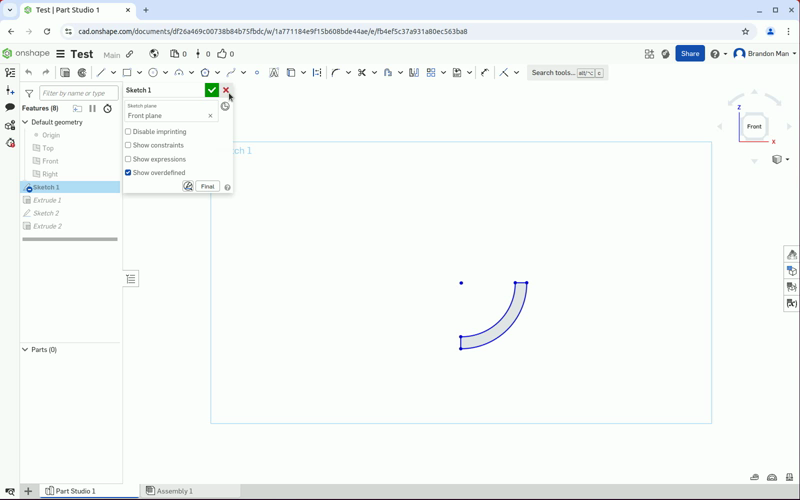
click(229, 92)
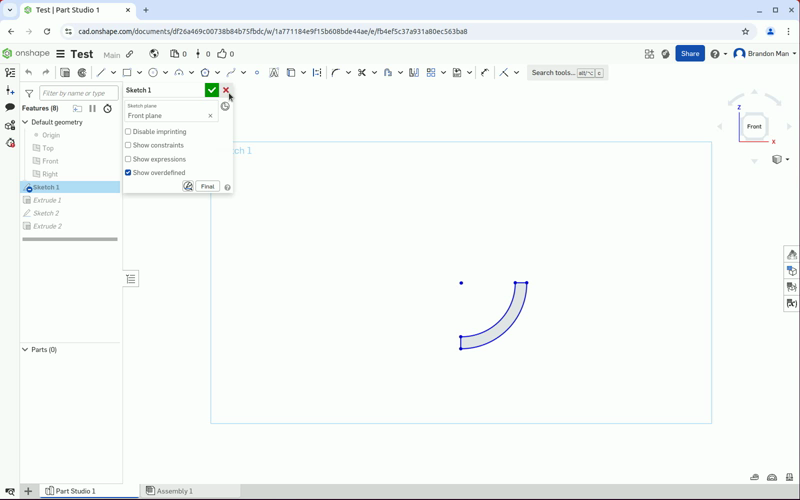
key(shift+s)
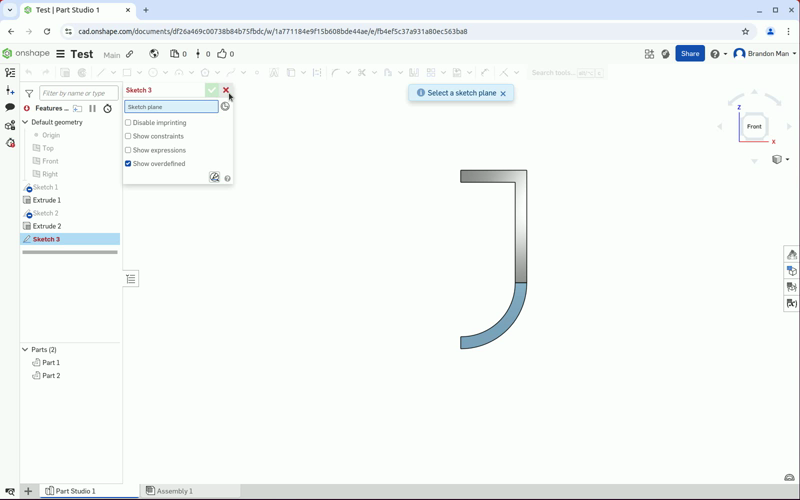
mouse_move(73, 163)
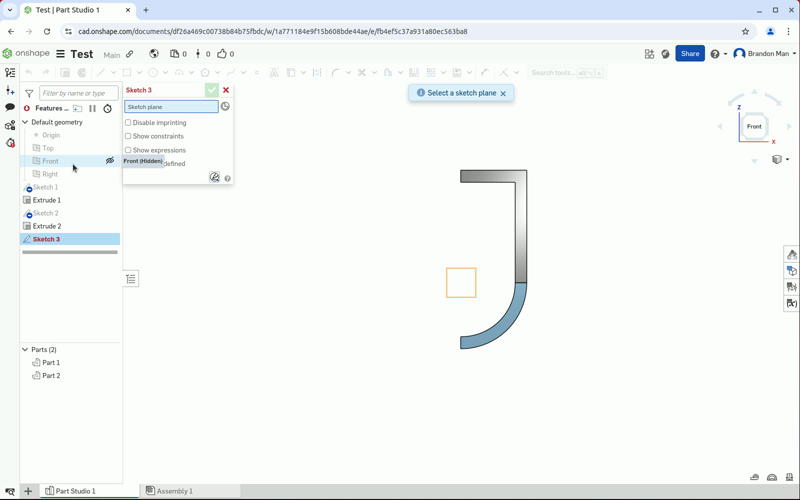
click(73, 163)
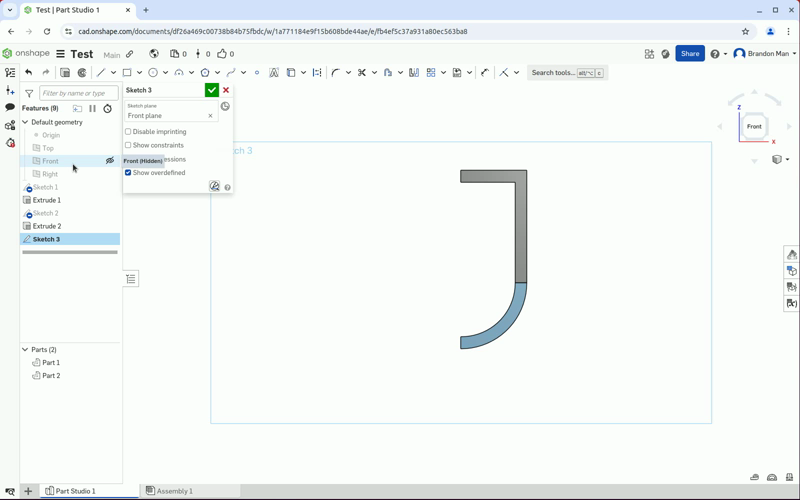
mouse_move(73, 352)
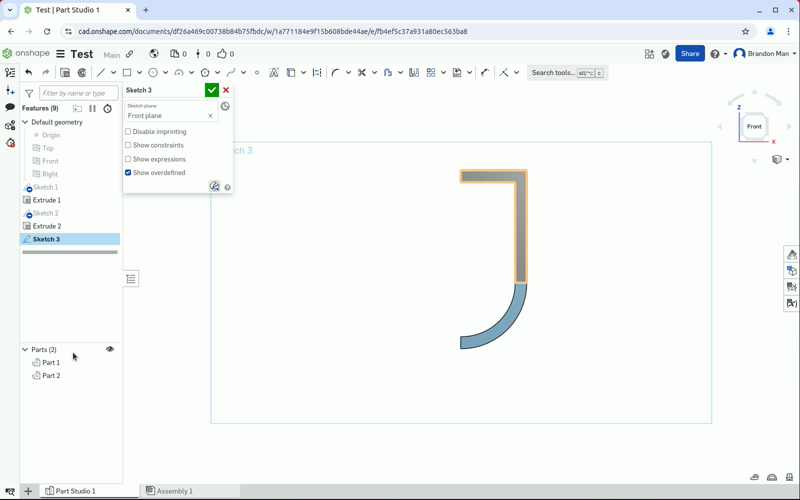
key(y)
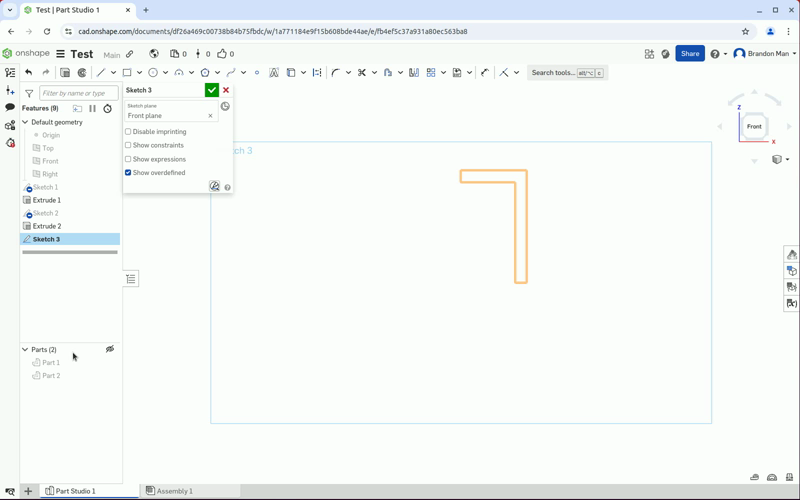
key(l)
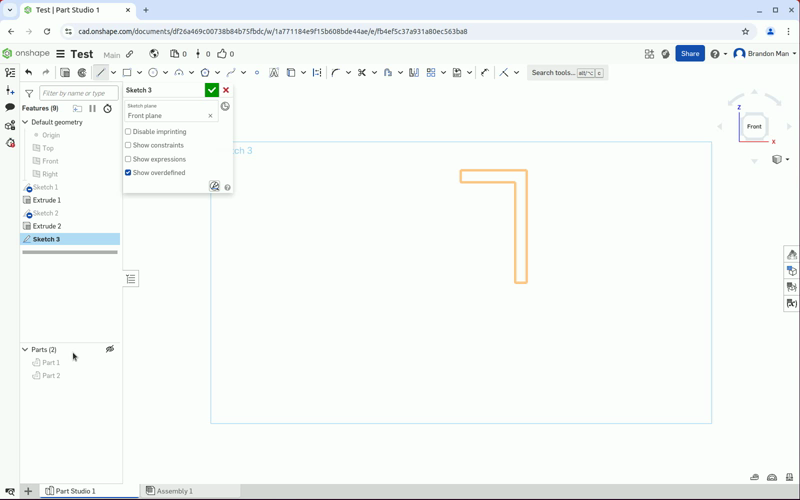
key_down(shift)
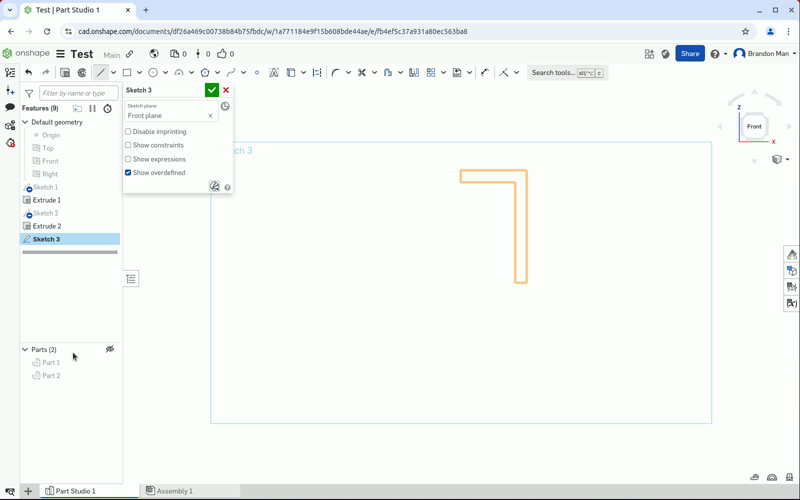
mouse_move(453, 182)
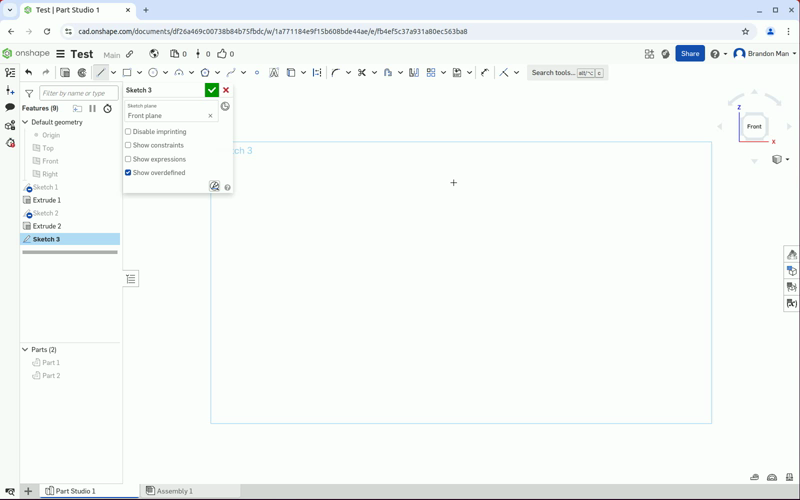
click(453, 182)
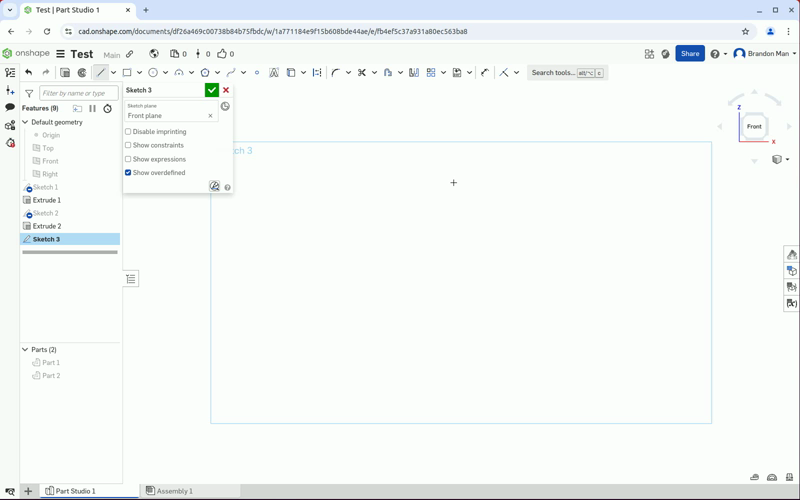
key_up(shift)
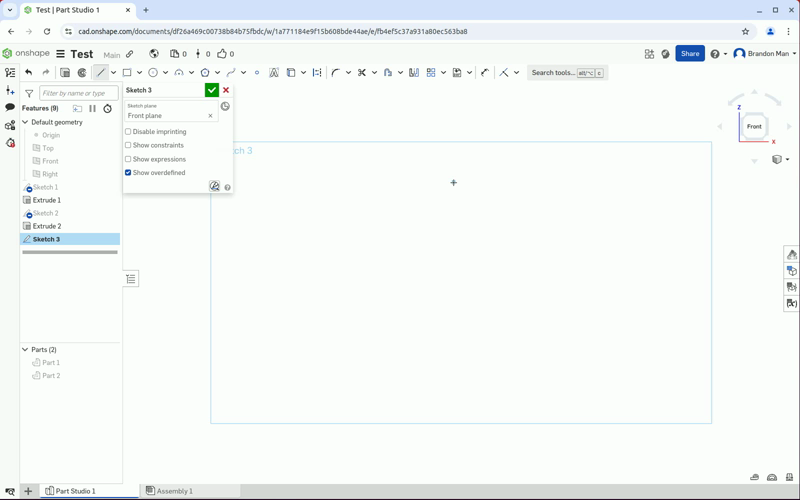
key_down(shift)
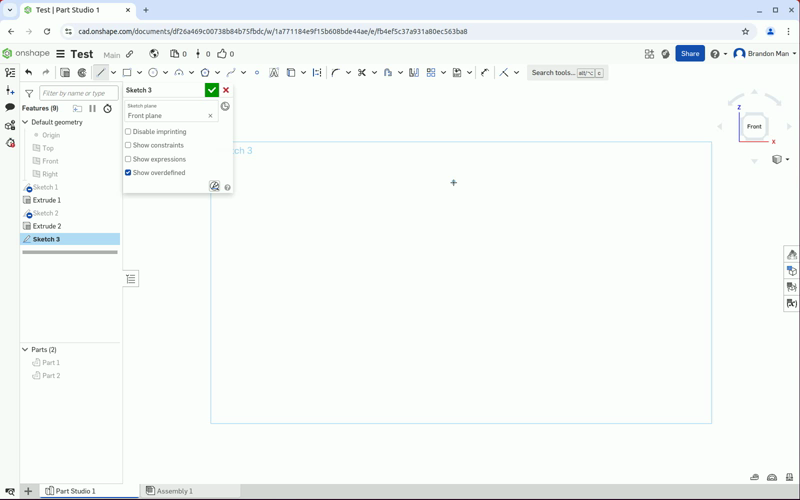
mouse_move(483, 182)
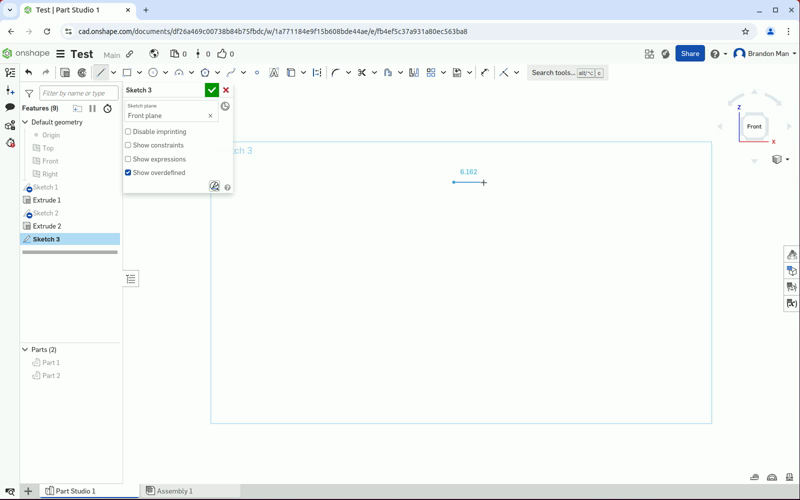
mouse_move(455, 182)
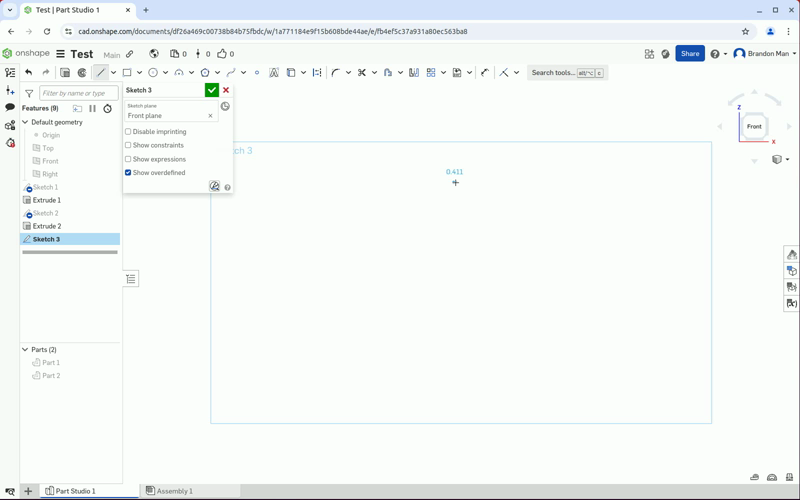
scroll(6)
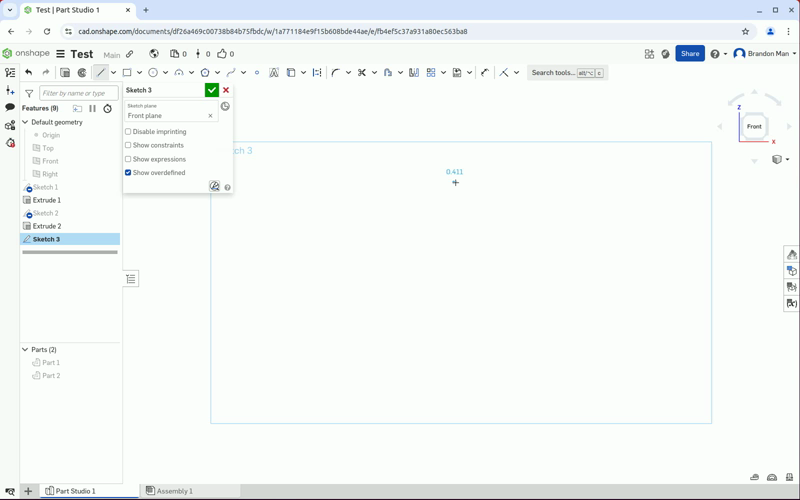
scroll(6)
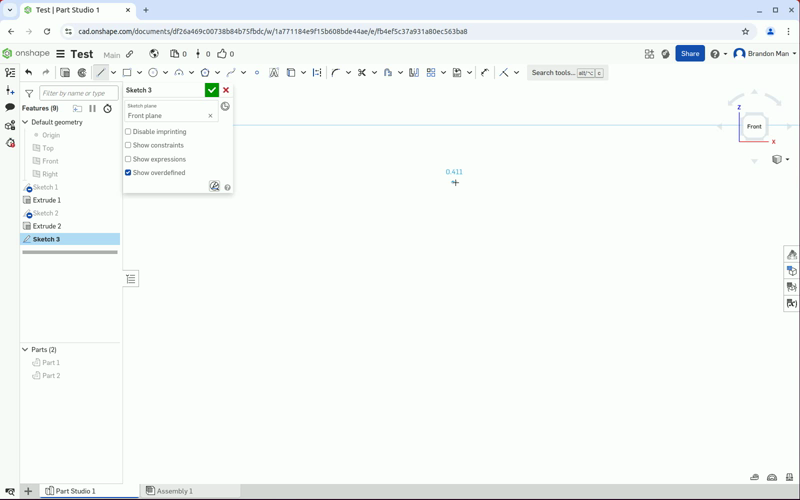
scroll(6)
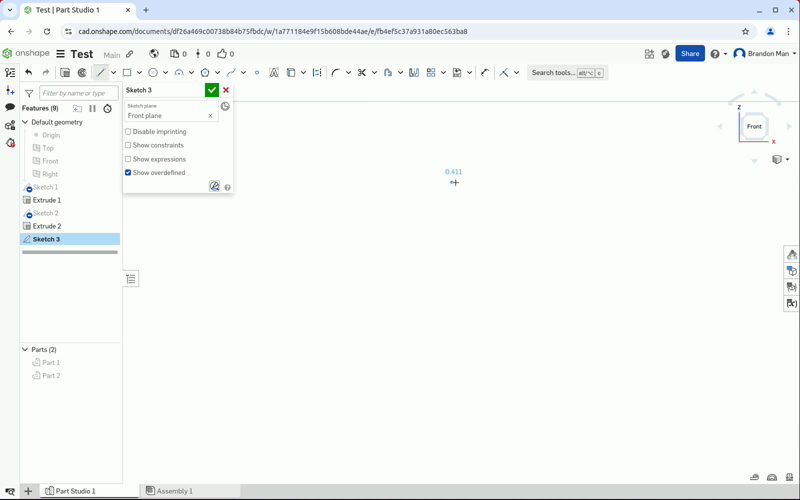
scroll(6)
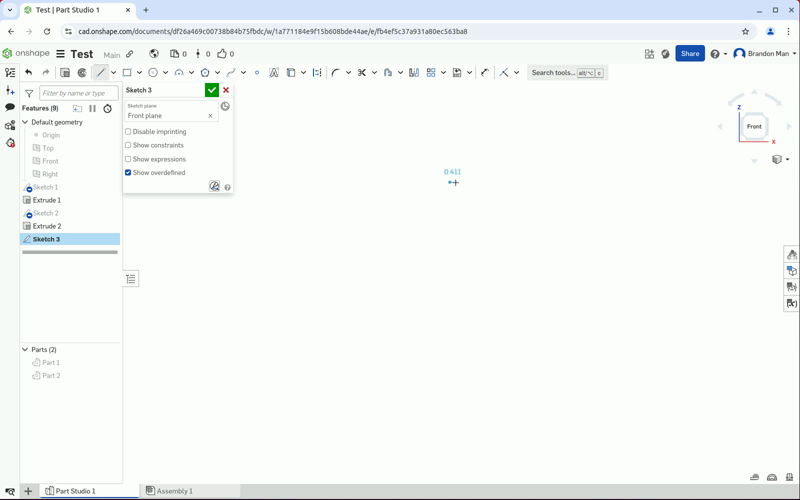
scroll(6)
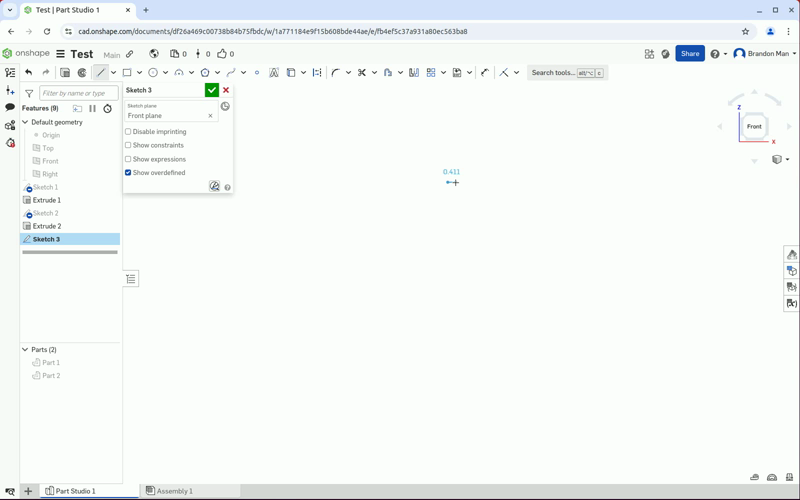
scroll(6)
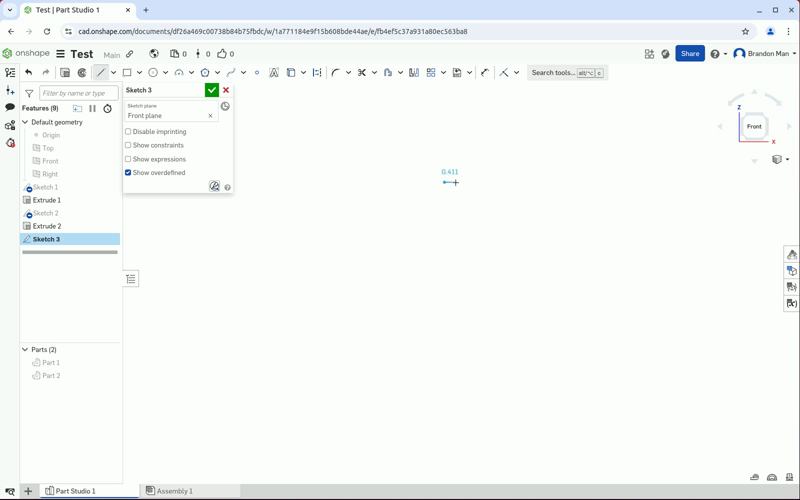
scroll(6)
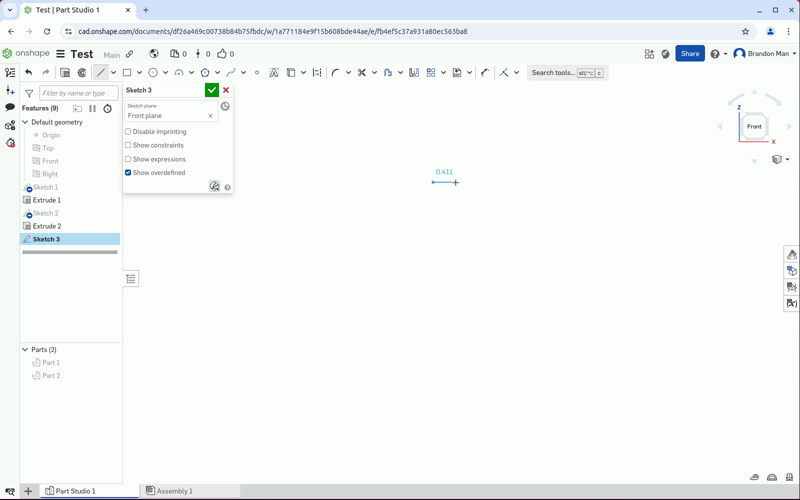
click(455, 182)
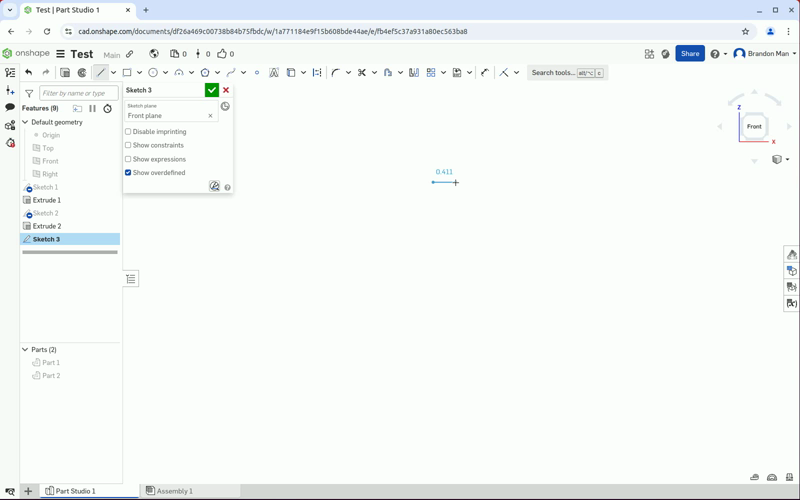
scroll(-6)
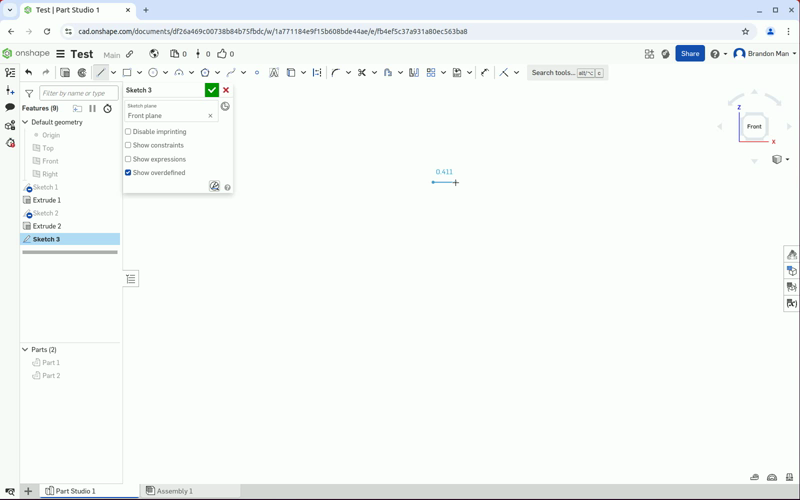
scroll(-6)
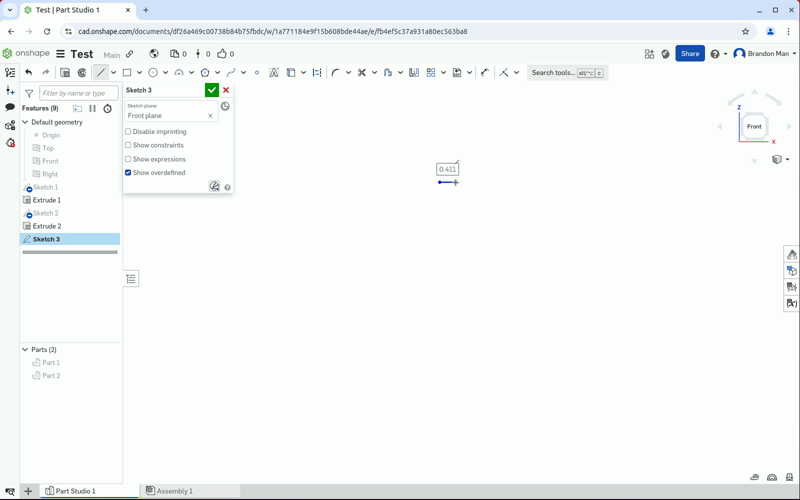
scroll(-6)
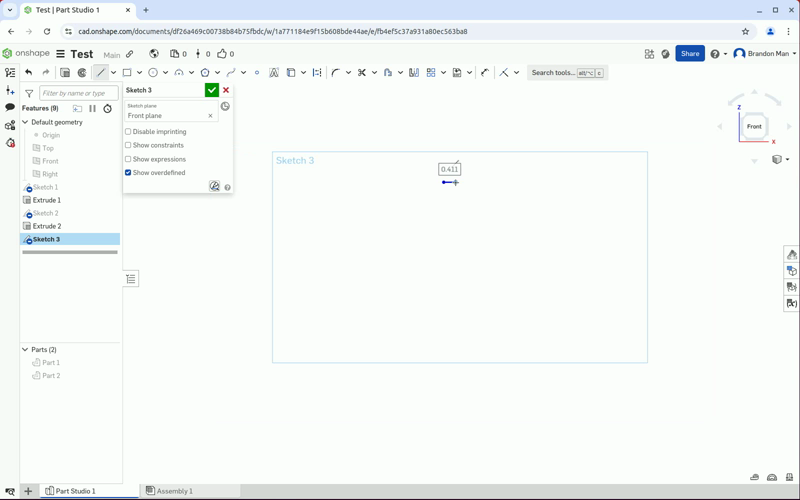
scroll(-6)
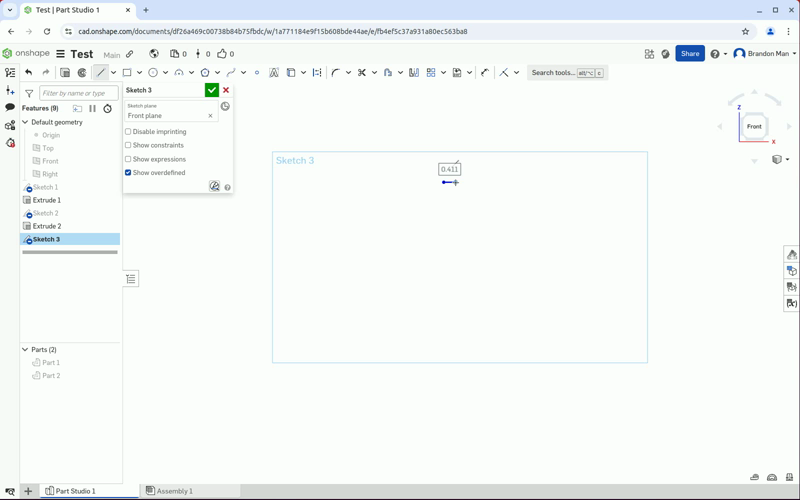
scroll(-6)
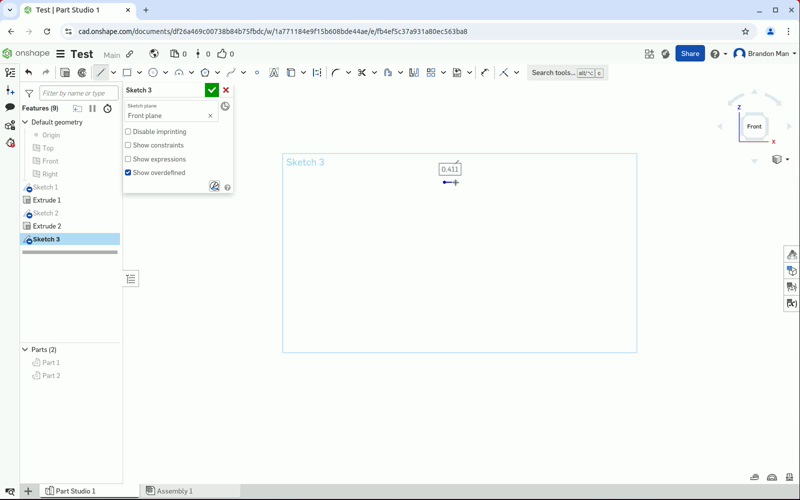
scroll(-6)
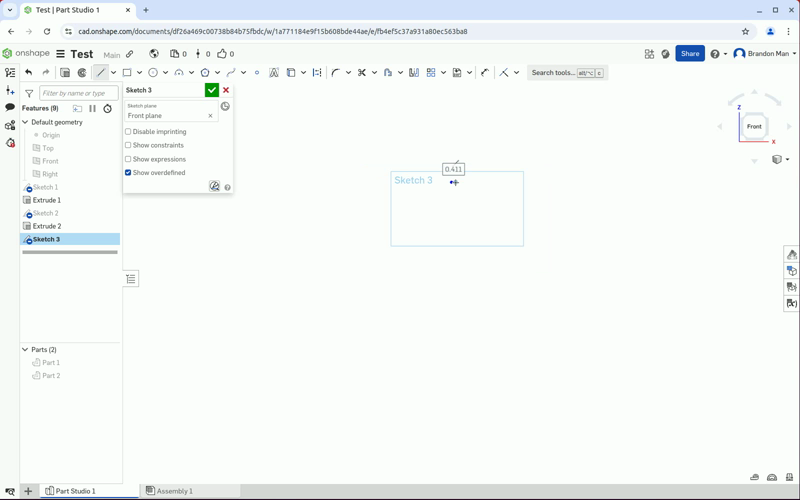
scroll(-6)
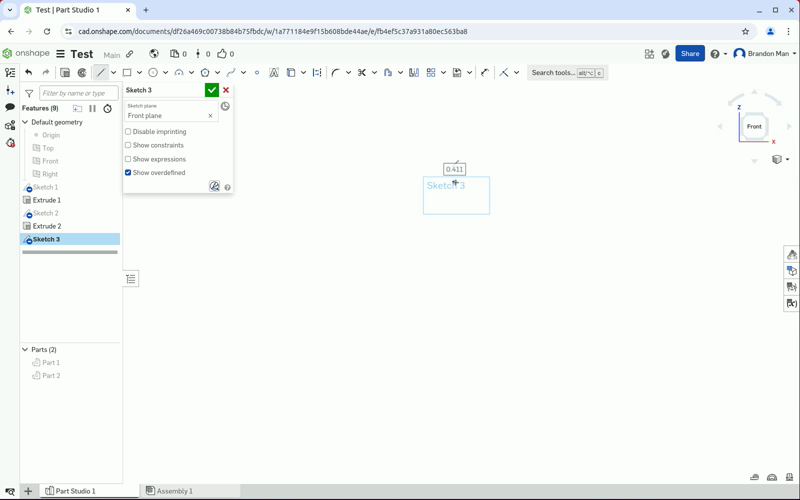
key_up(shift)
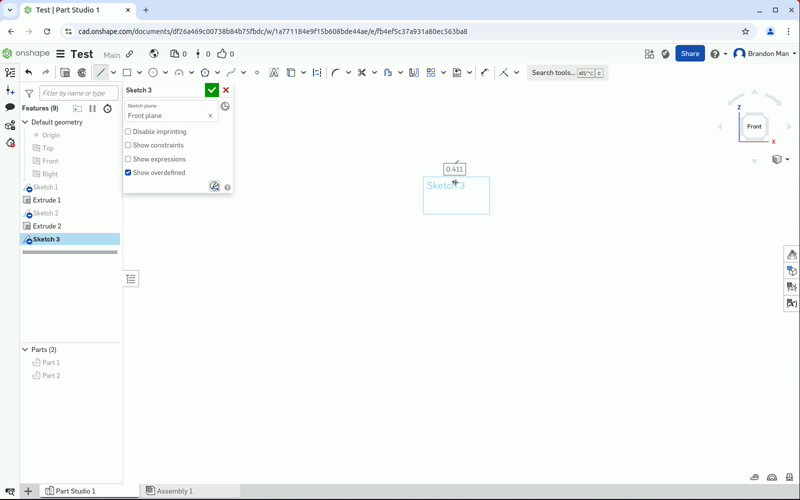
key_down(shift)
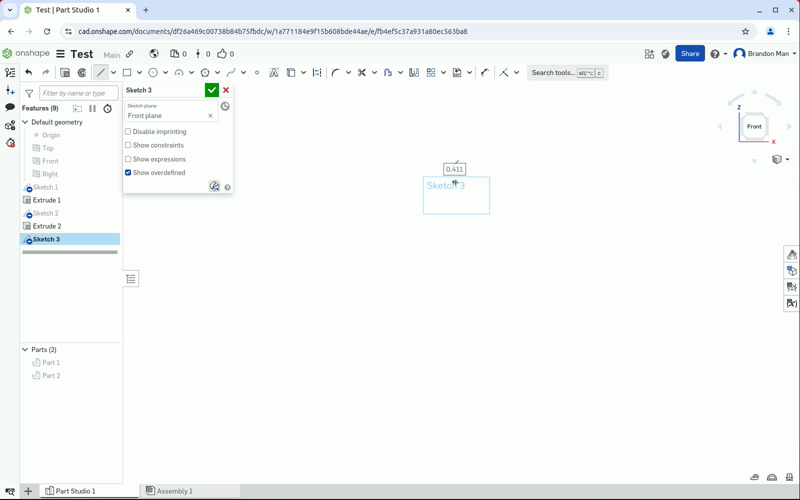
mouse_move(485, 182)
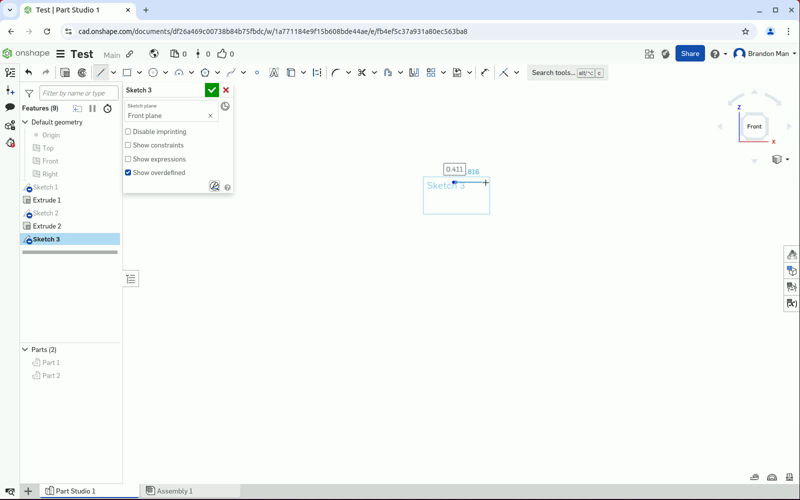
mouse_move(455, 174)
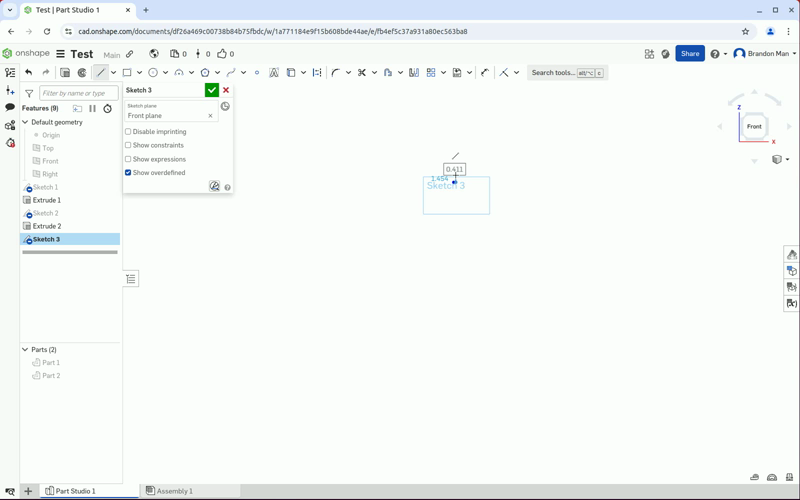
click(455, 174)
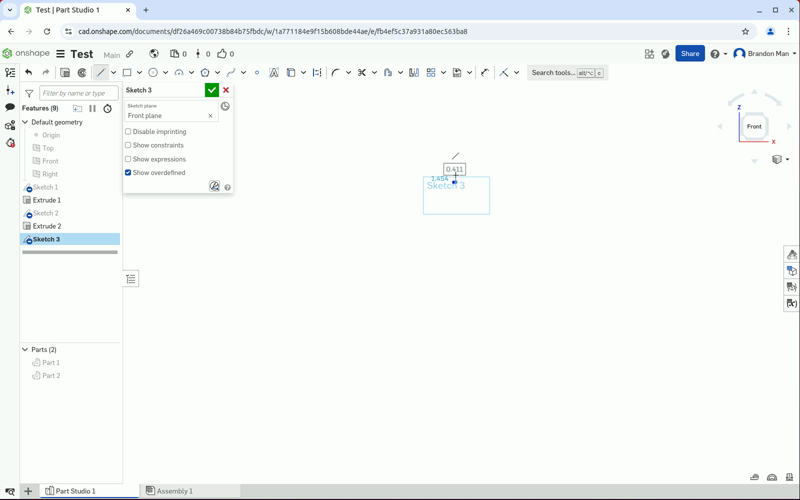
key_up(shift)
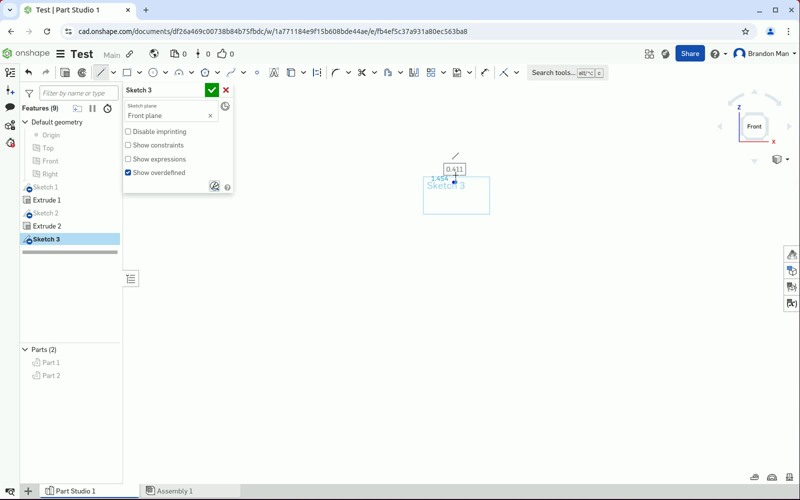
key_down(shift)
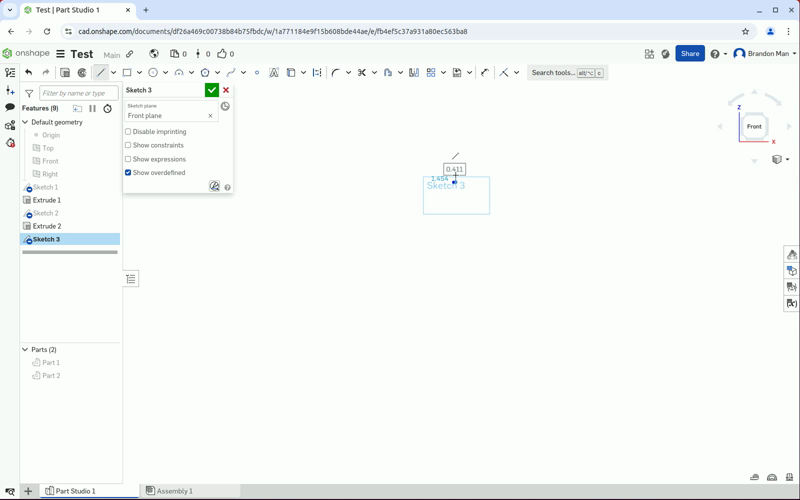
mouse_move(485, 174)
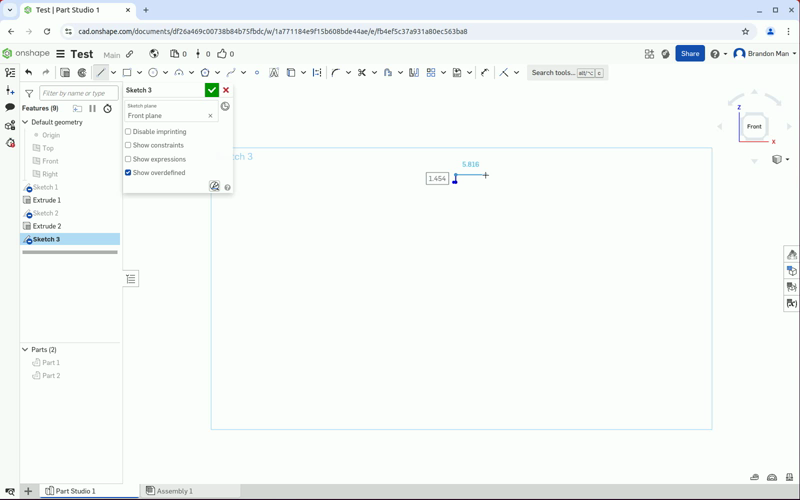
mouse_move(459, 174)
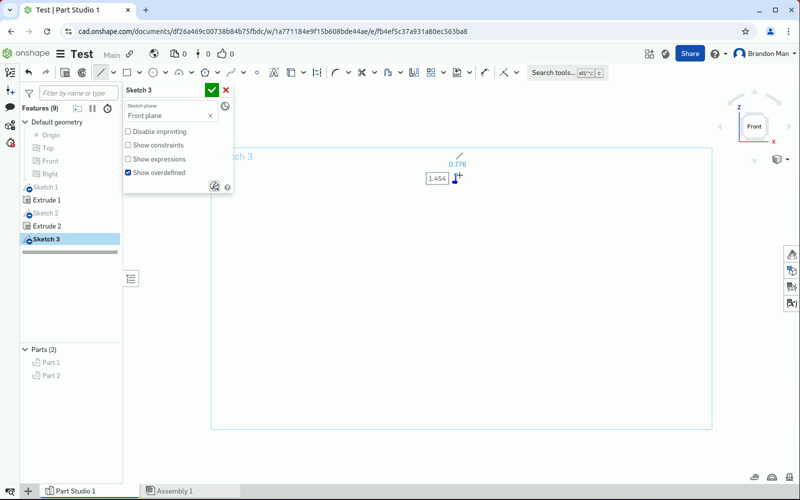
scroll(6)
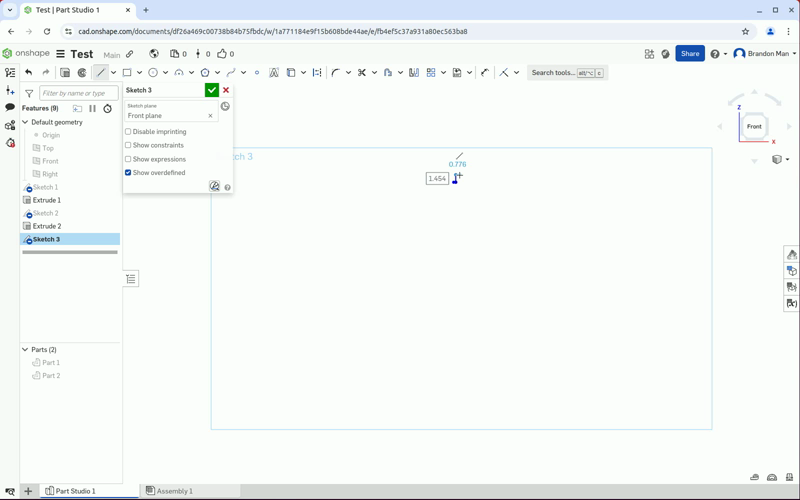
scroll(6)
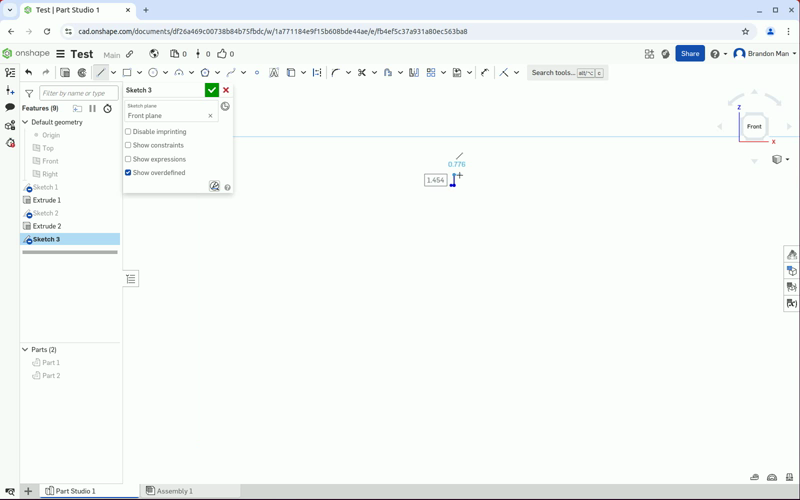
scroll(6)
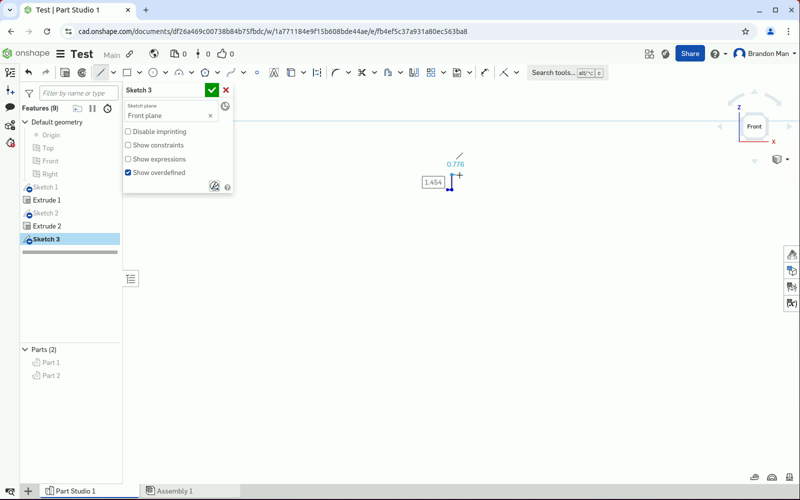
scroll(6)
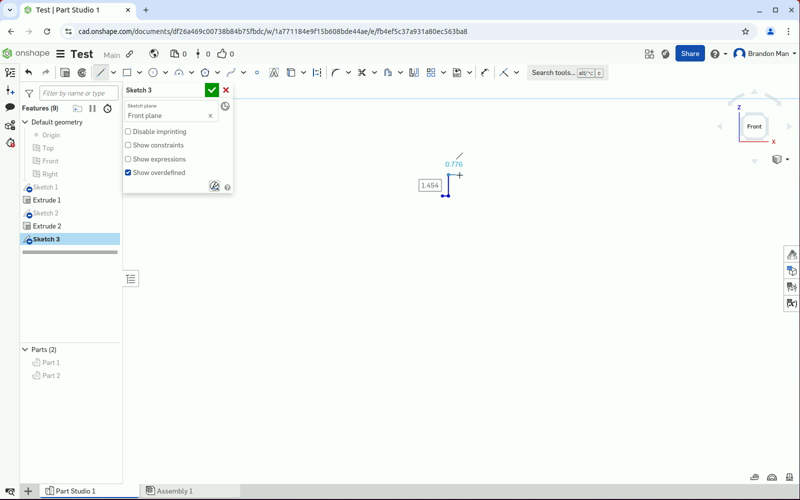
scroll(6)
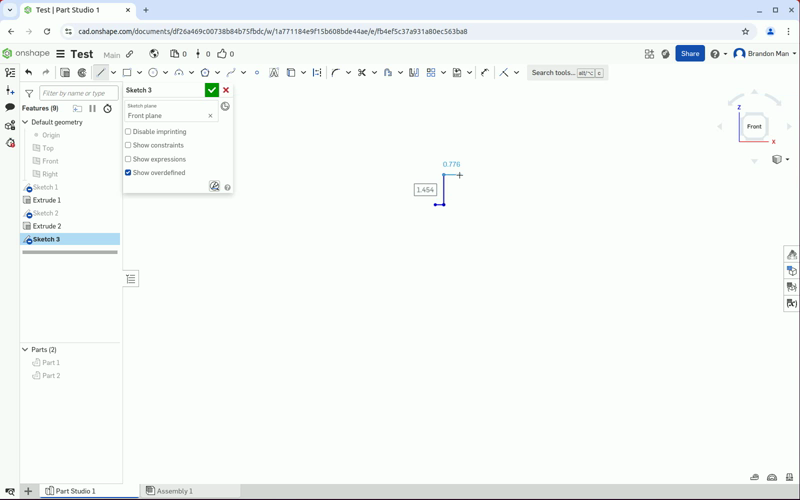
scroll(6)
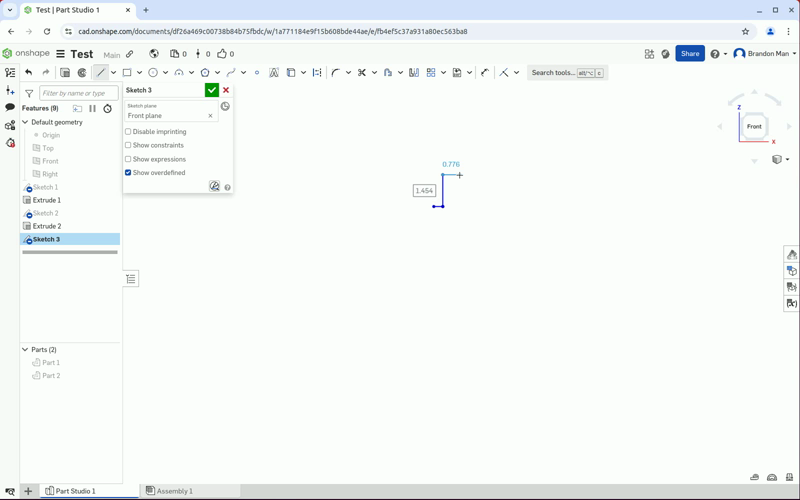
scroll(6)
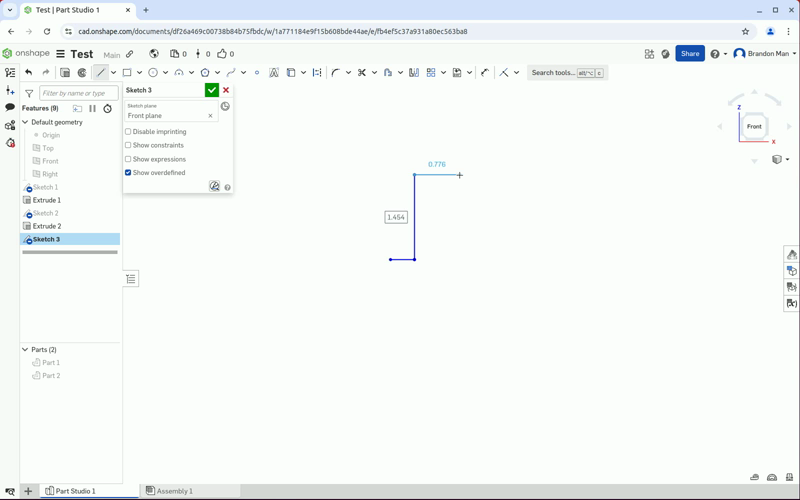
click(459, 174)
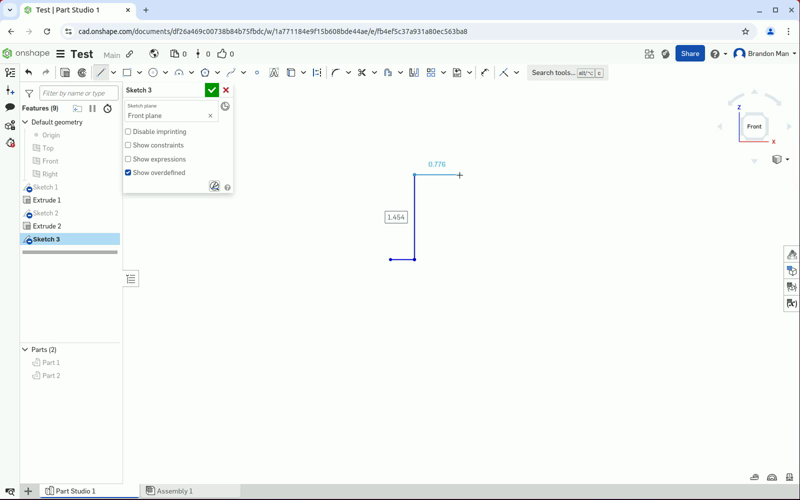
scroll(-6)
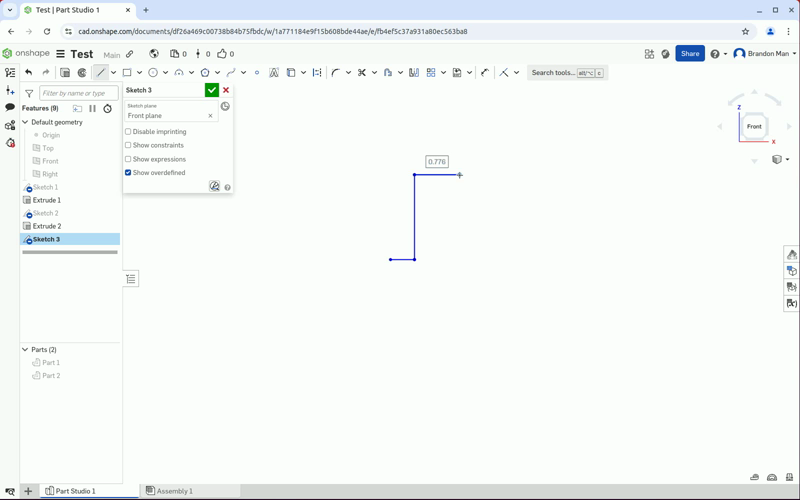
scroll(-6)
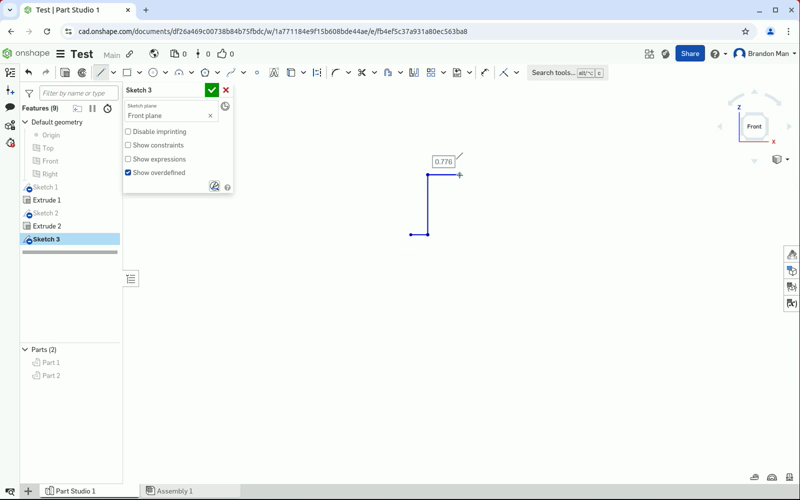
scroll(-6)
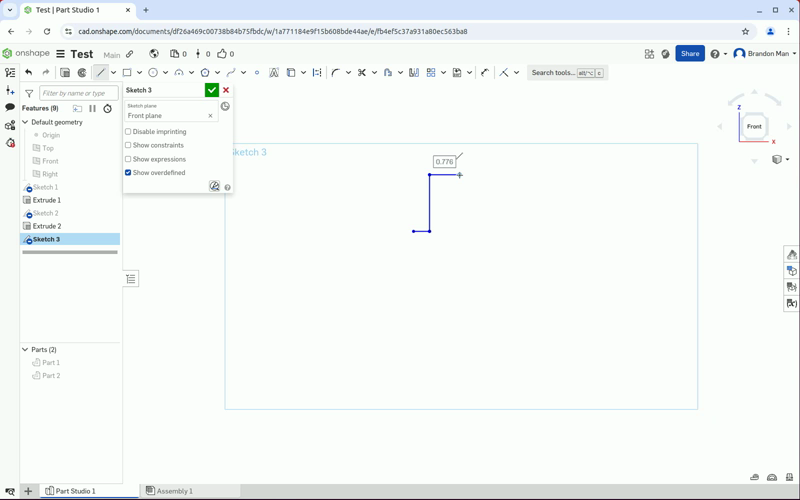
scroll(-6)
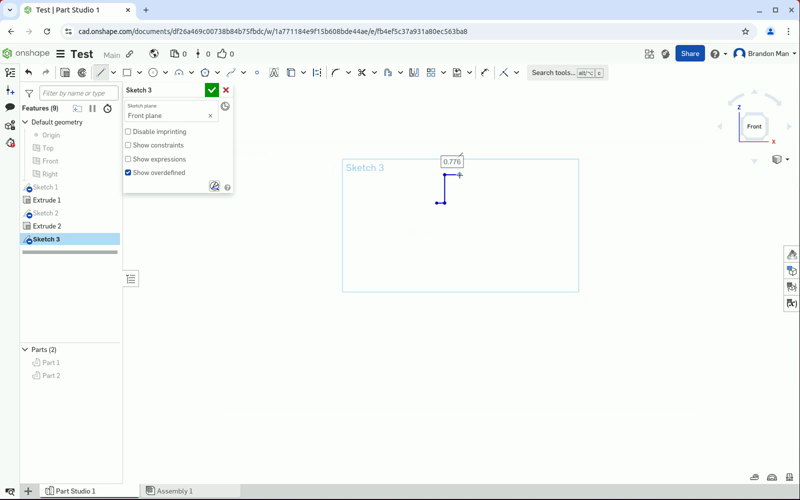
scroll(-6)
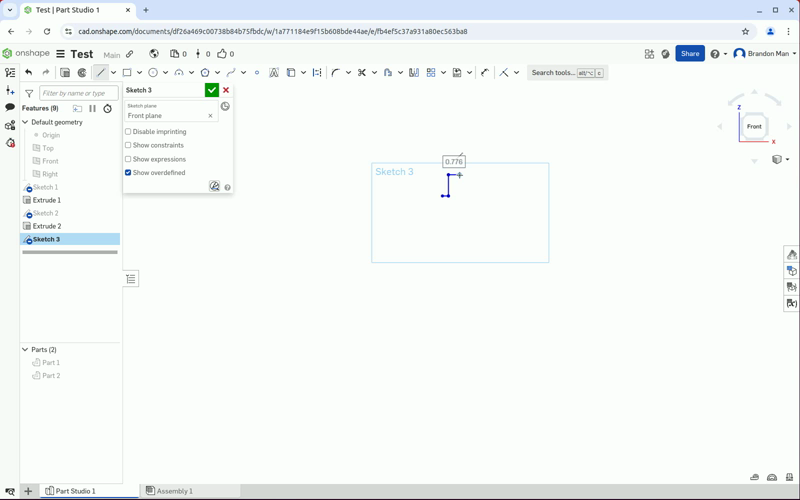
scroll(-6)
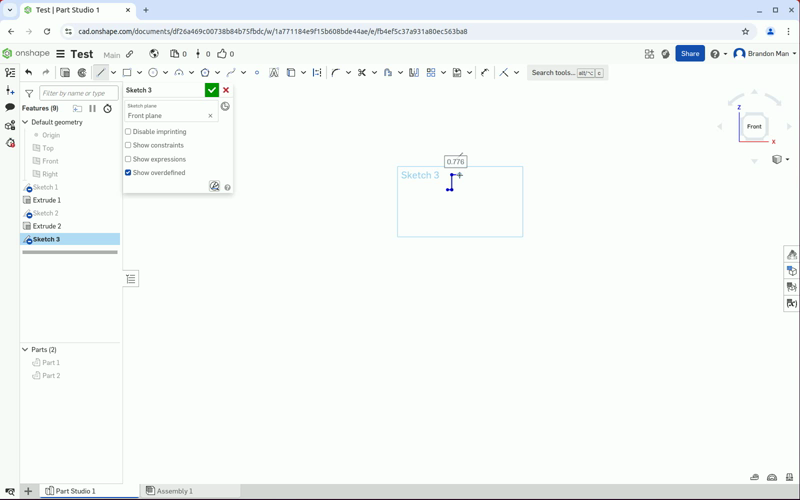
scroll(-6)
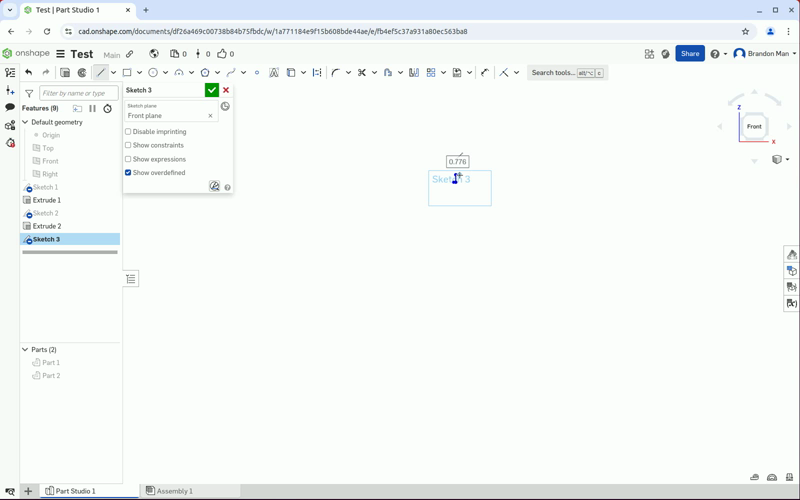
key_up(shift)
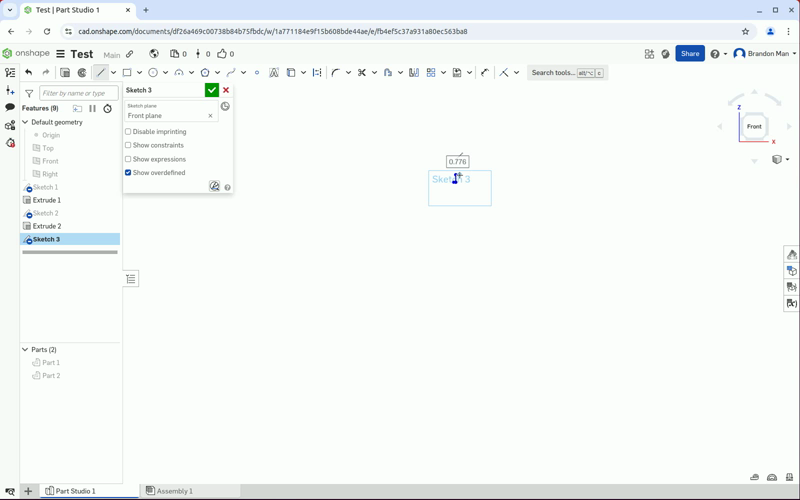
key_down(shift)
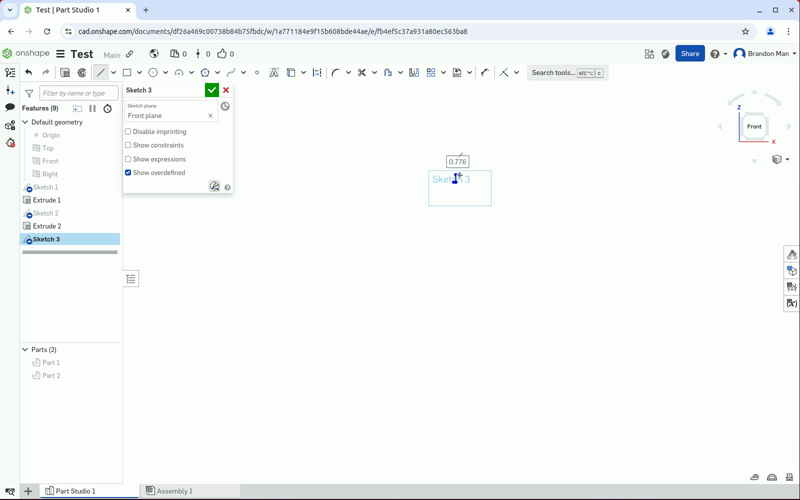
mouse_move(489, 174)
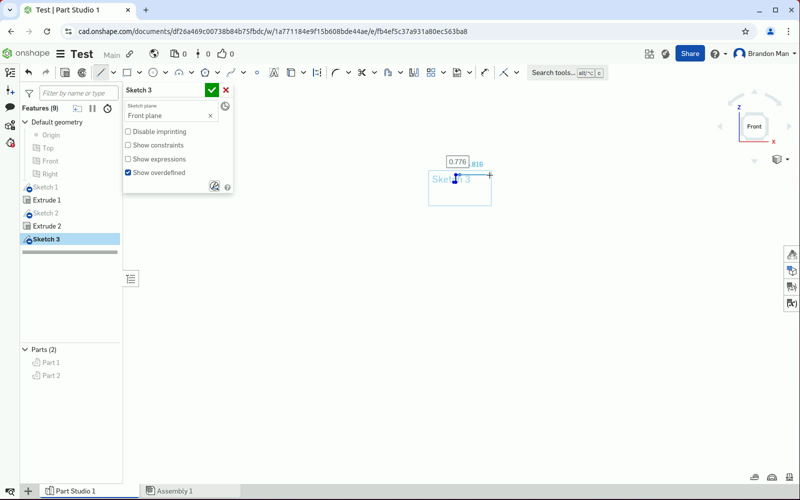
mouse_move(459, 182)
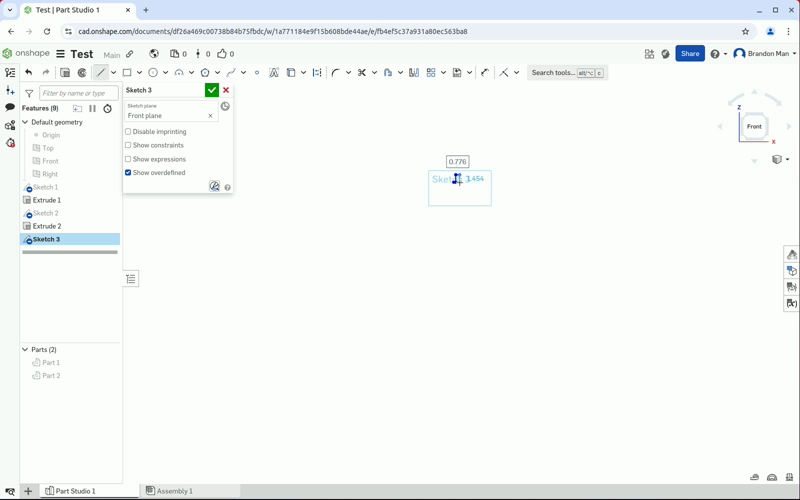
scroll(6)
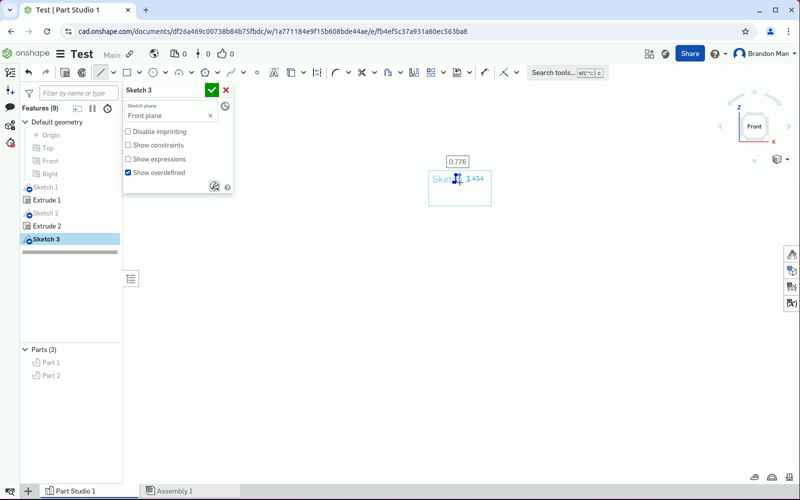
scroll(6)
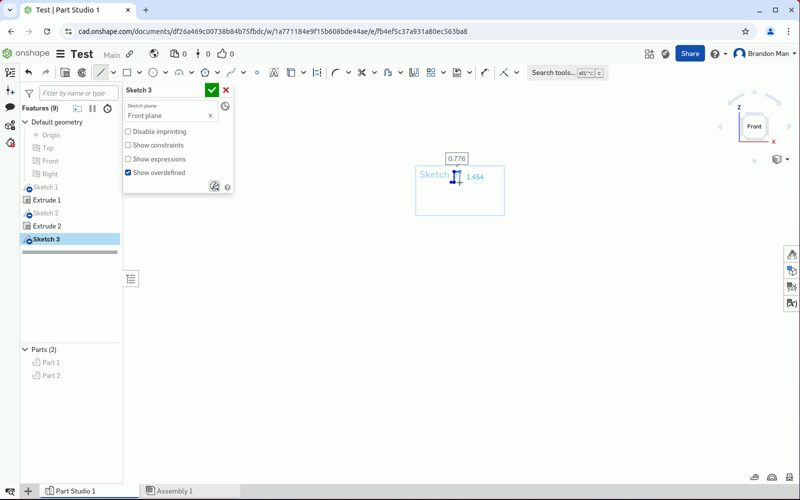
scroll(6)
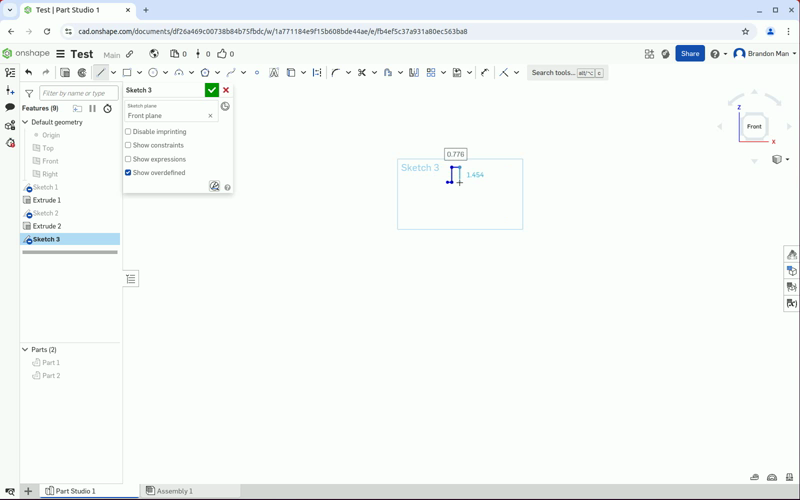
scroll(6)
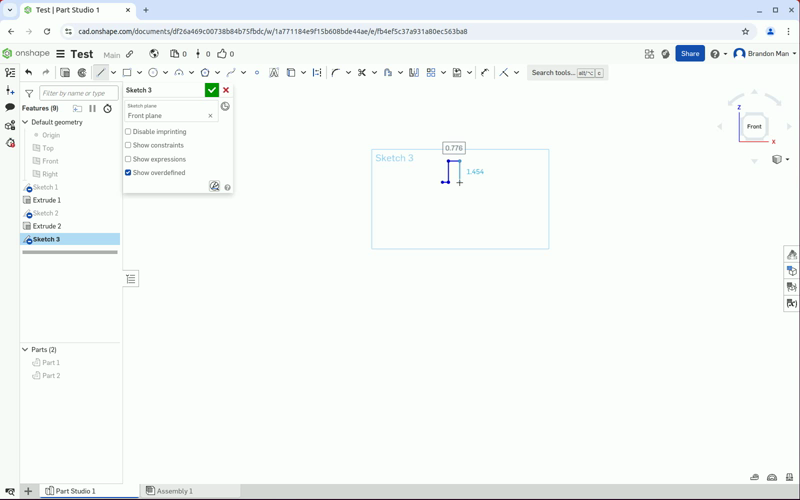
scroll(6)
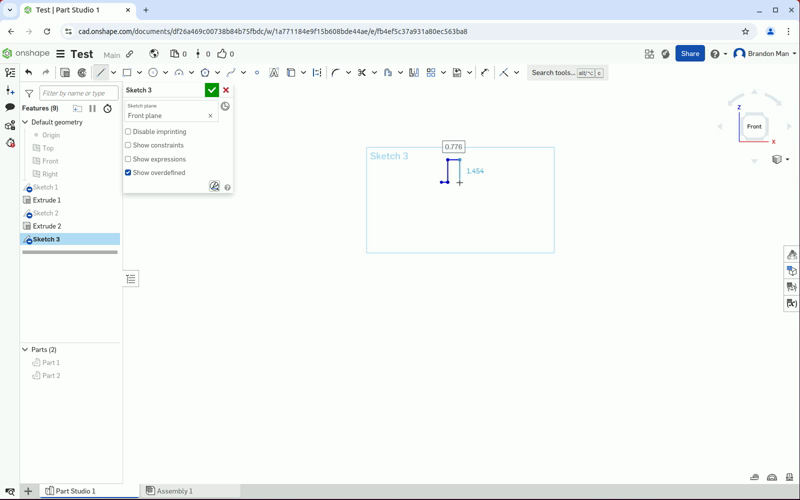
scroll(6)
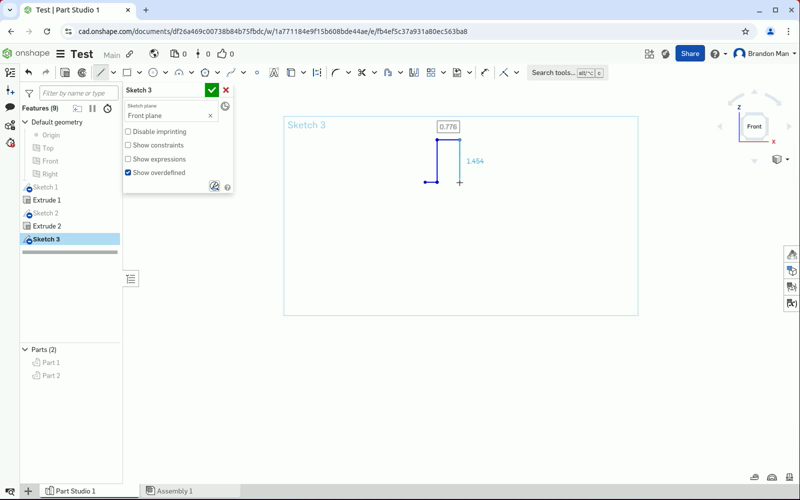
scroll(6)
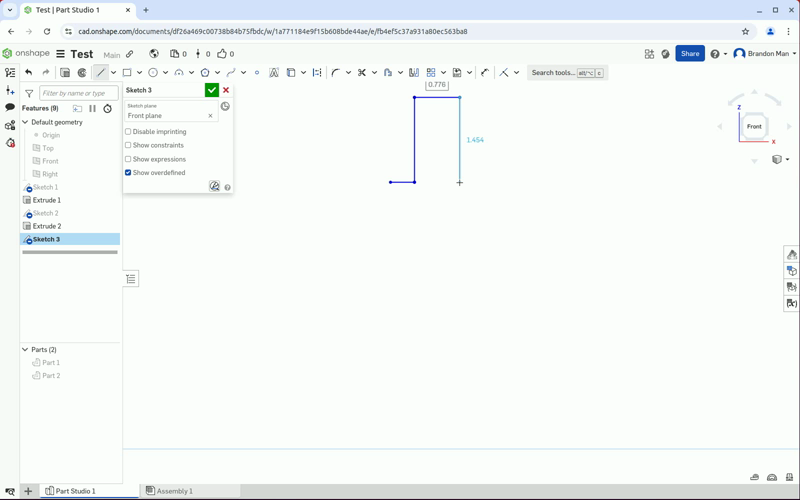
click(459, 182)
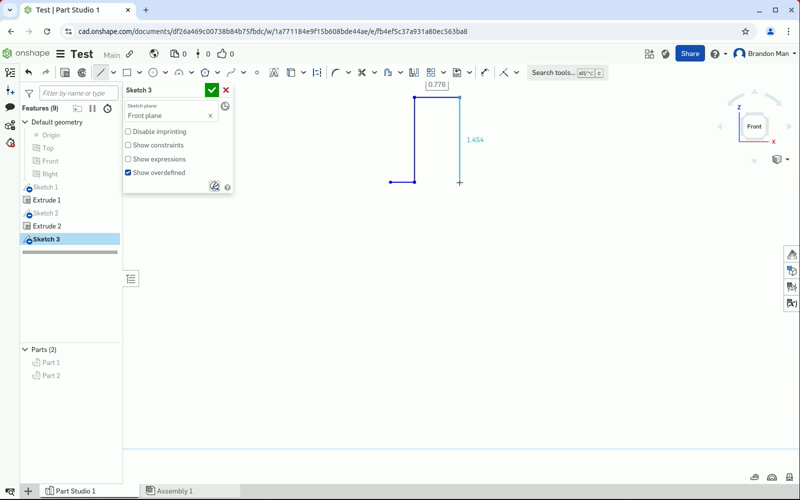
scroll(-6)
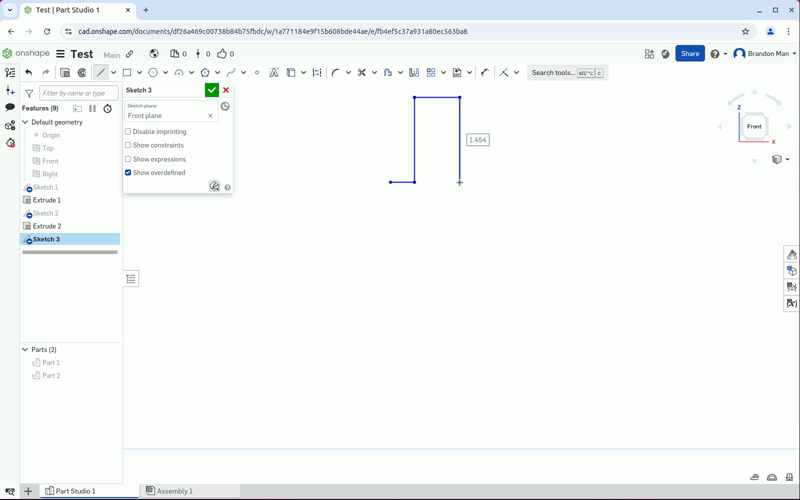
scroll(-6)
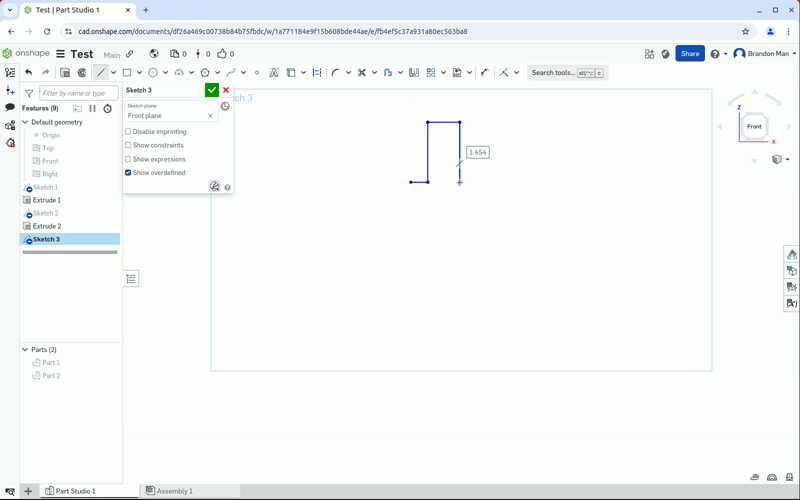
scroll(-6)
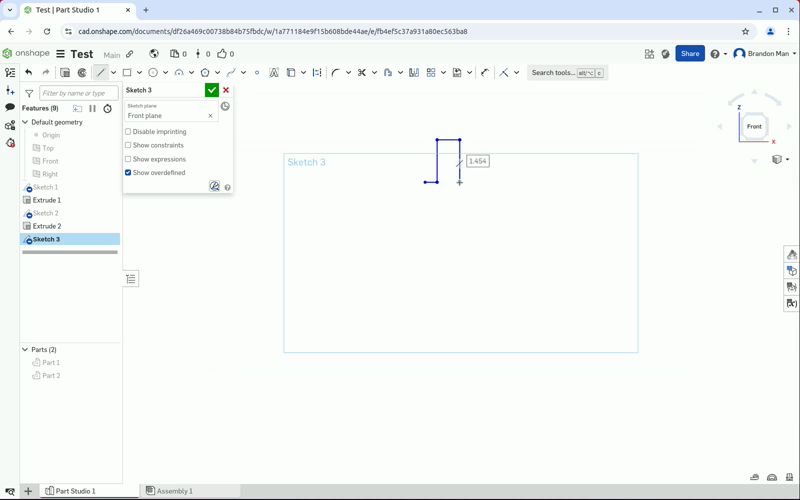
scroll(-6)
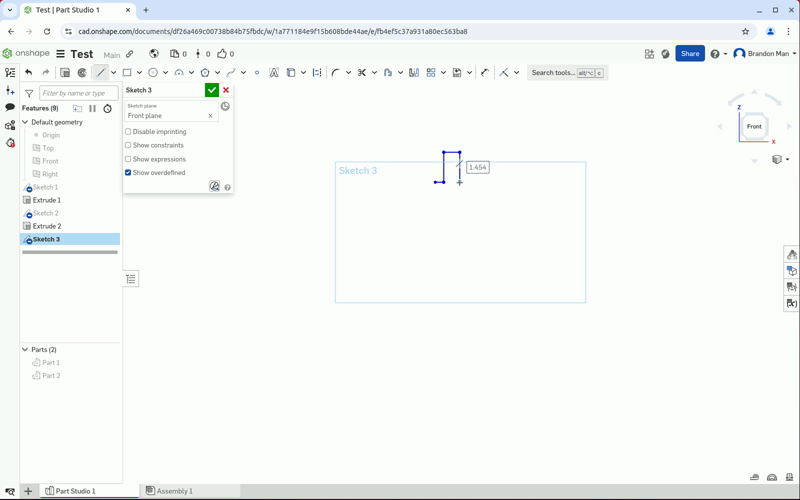
scroll(-6)
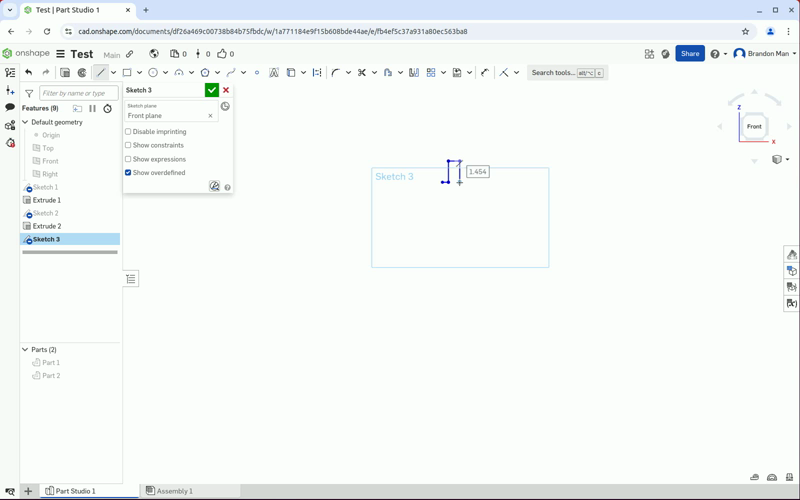
scroll(-6)
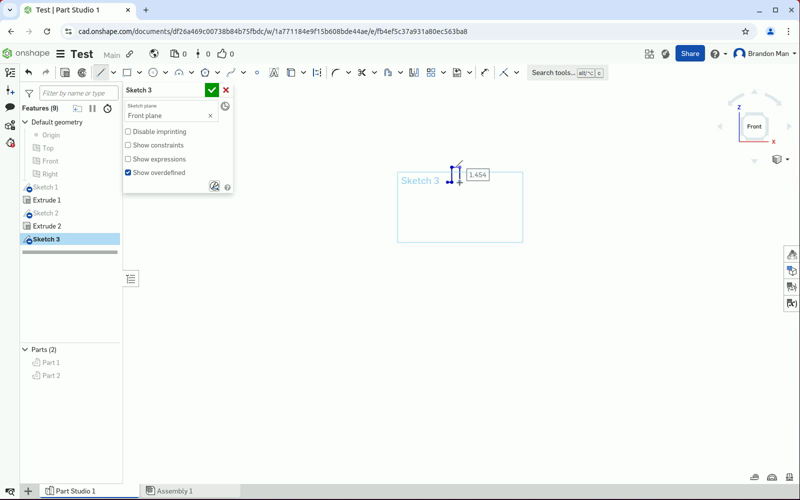
scroll(-6)
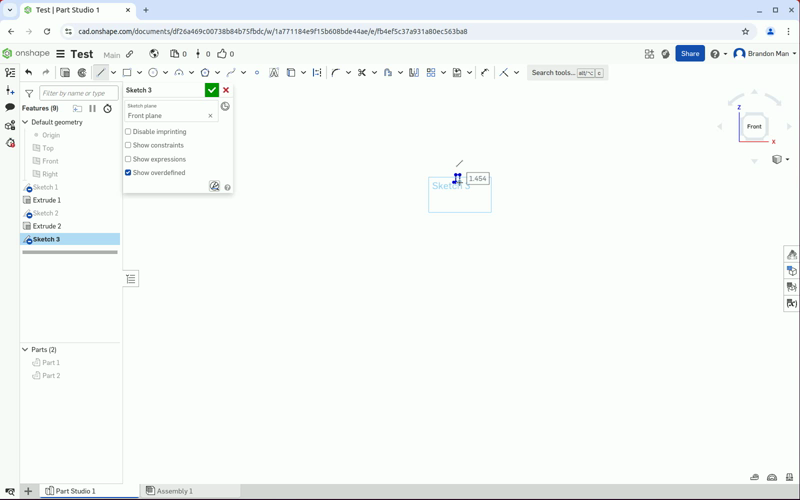
key_up(shift)
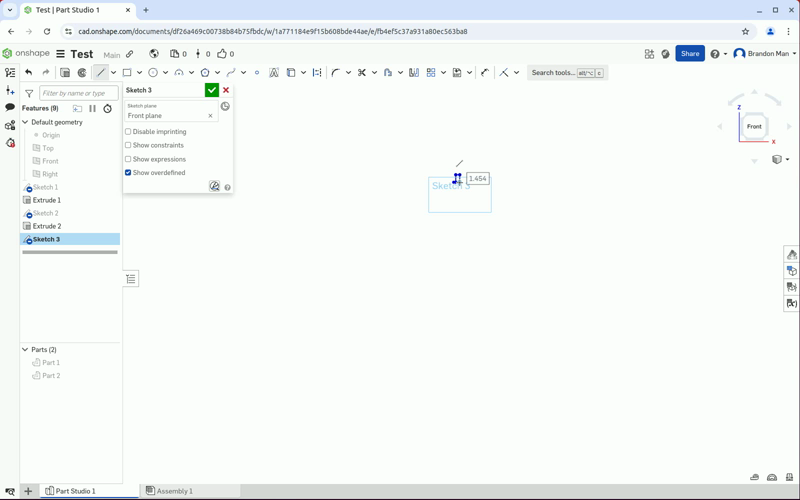
key_down(shift)
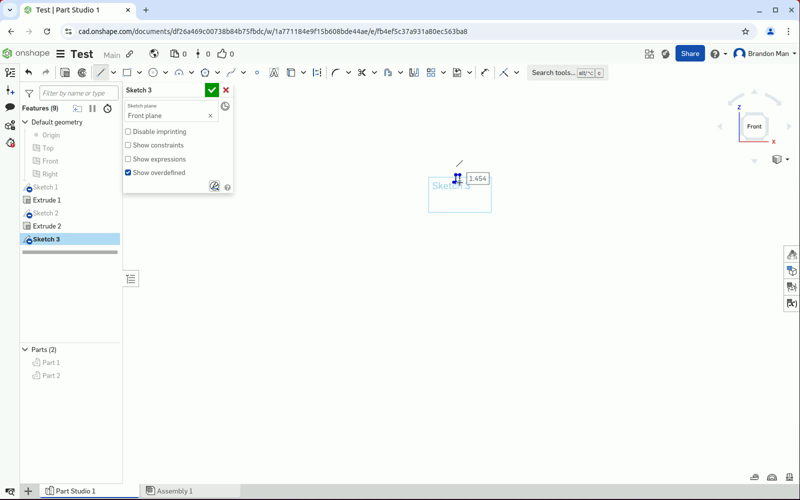
mouse_move(489, 182)
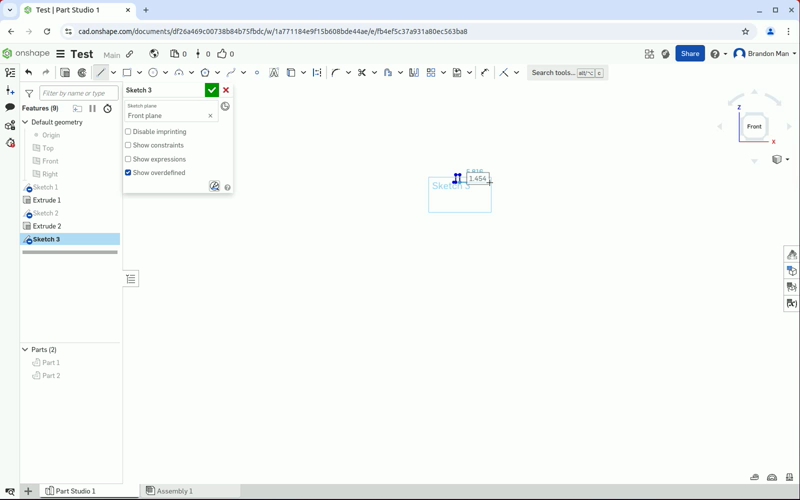
mouse_move(461, 182)
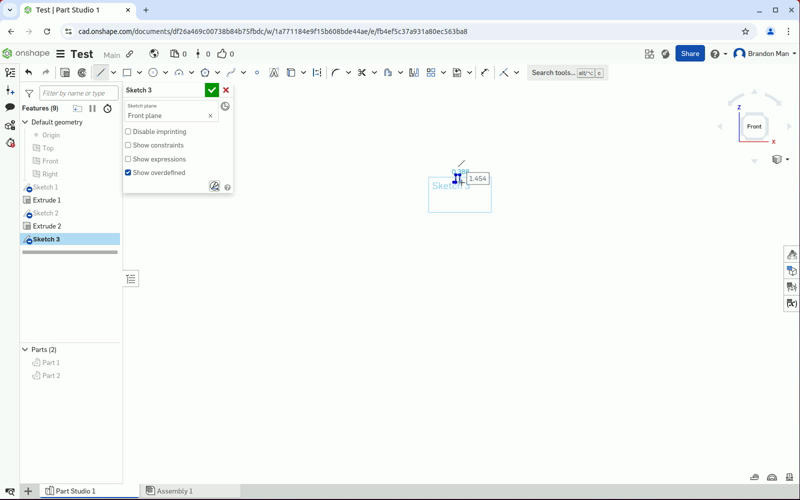
scroll(6)
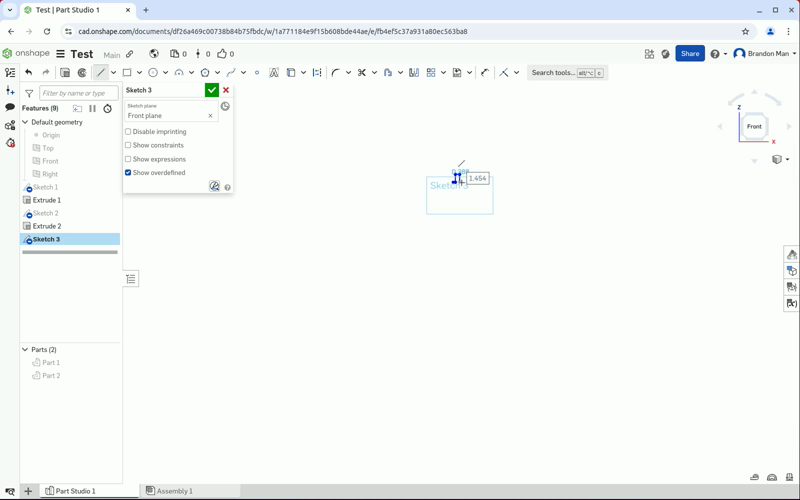
scroll(6)
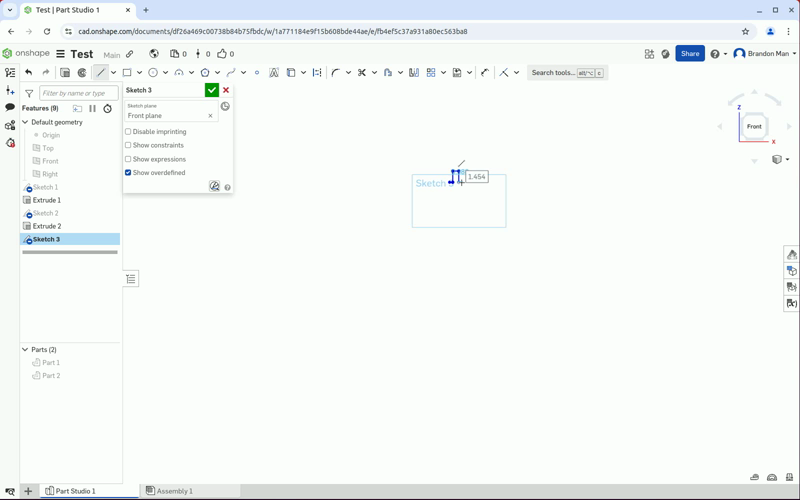
scroll(6)
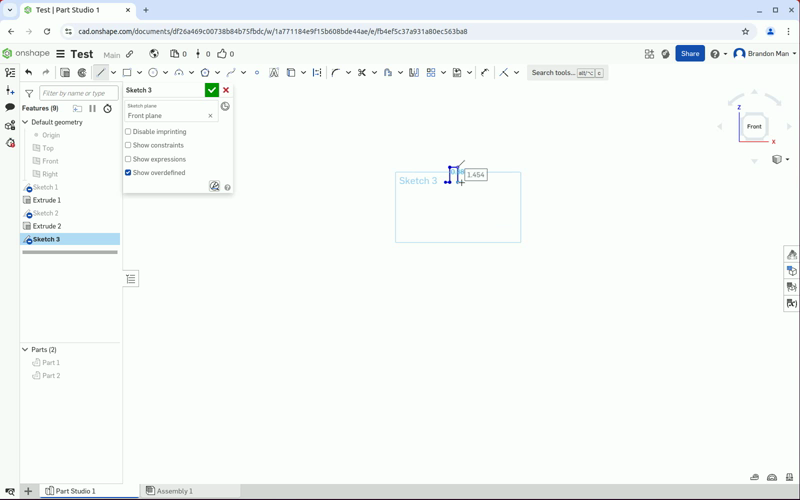
scroll(6)
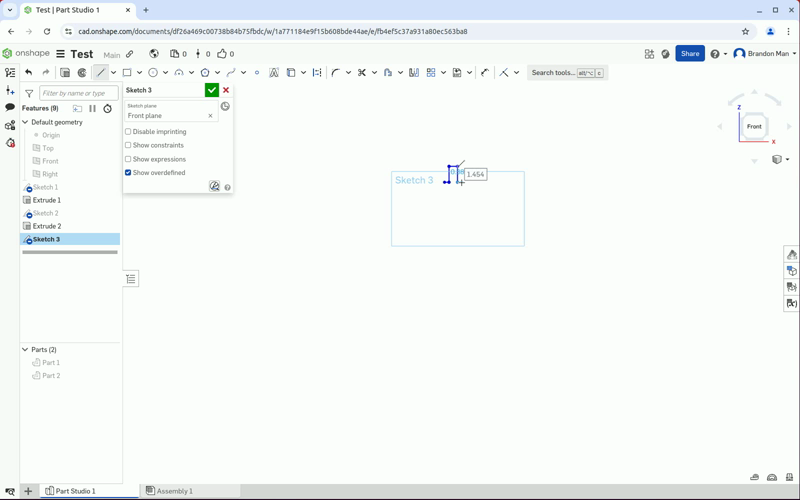
scroll(6)
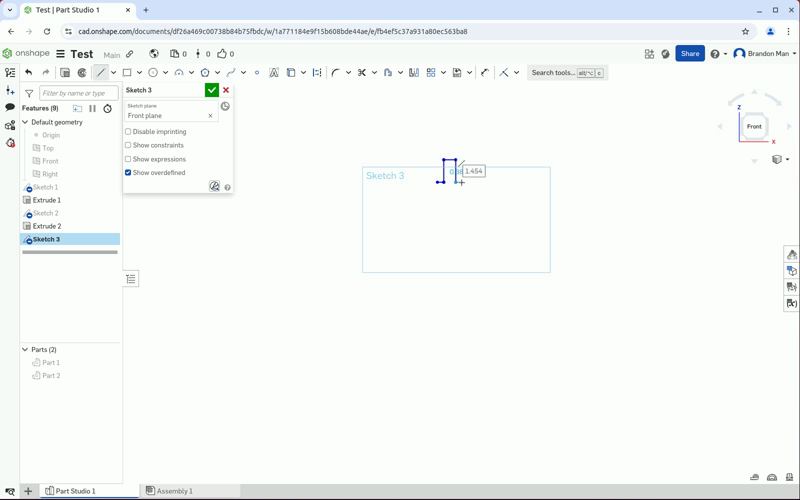
scroll(6)
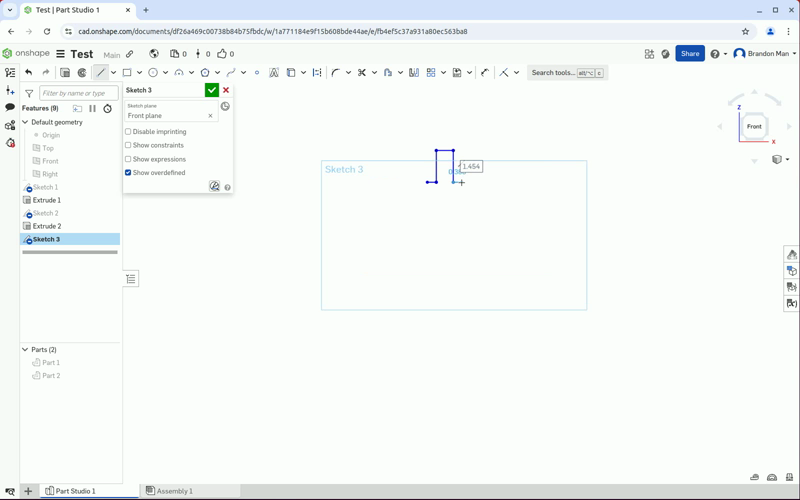
scroll(6)
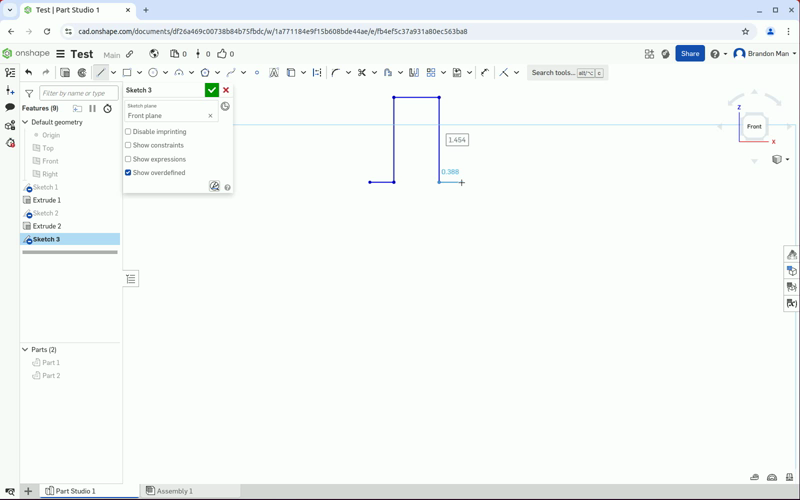
click(461, 182)
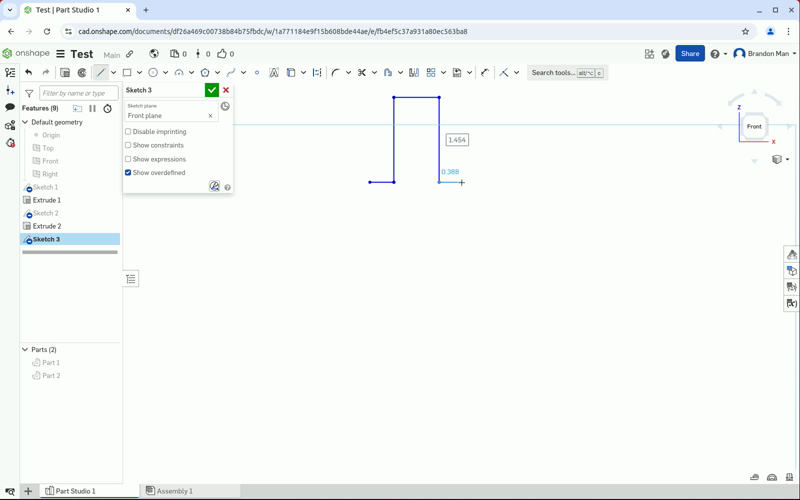
scroll(-6)
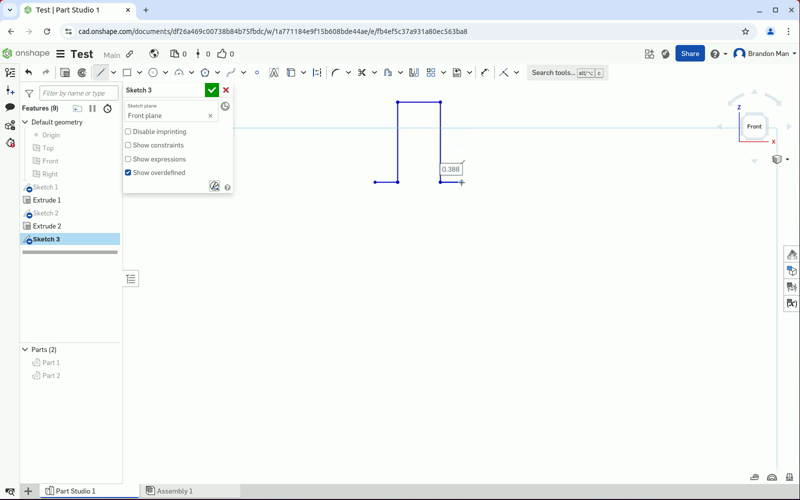
scroll(-6)
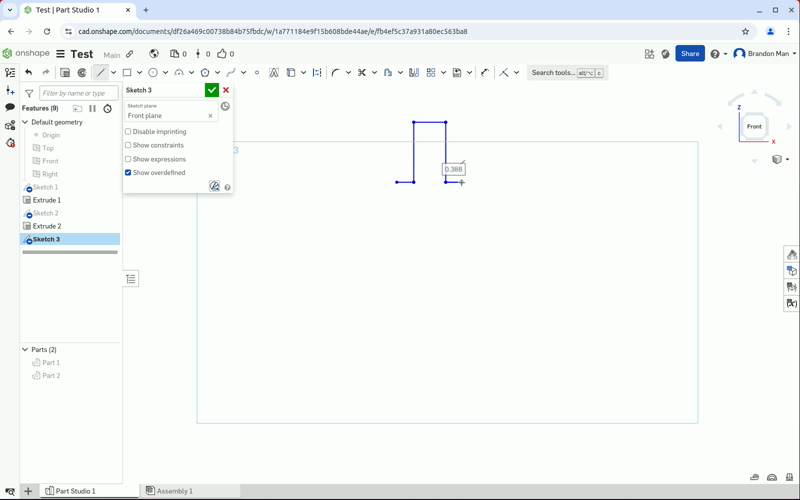
scroll(-6)
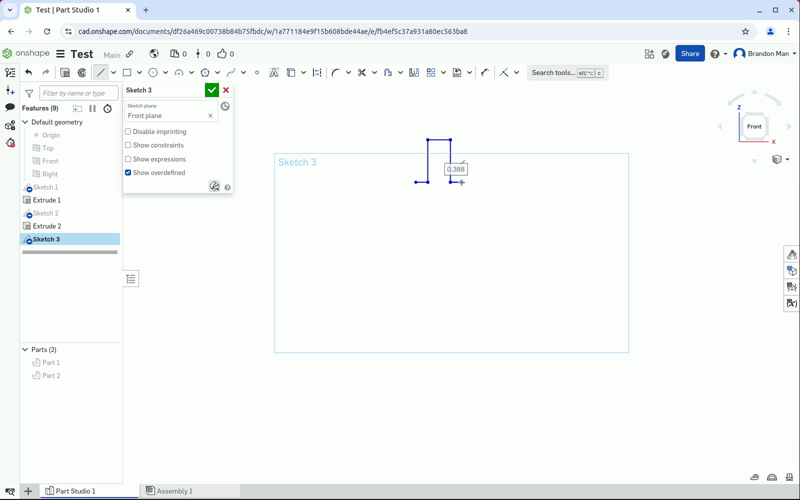
scroll(-6)
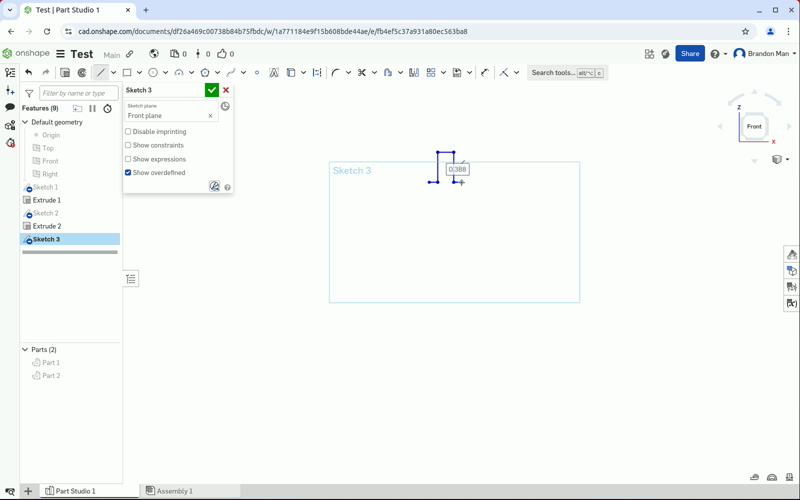
scroll(-6)
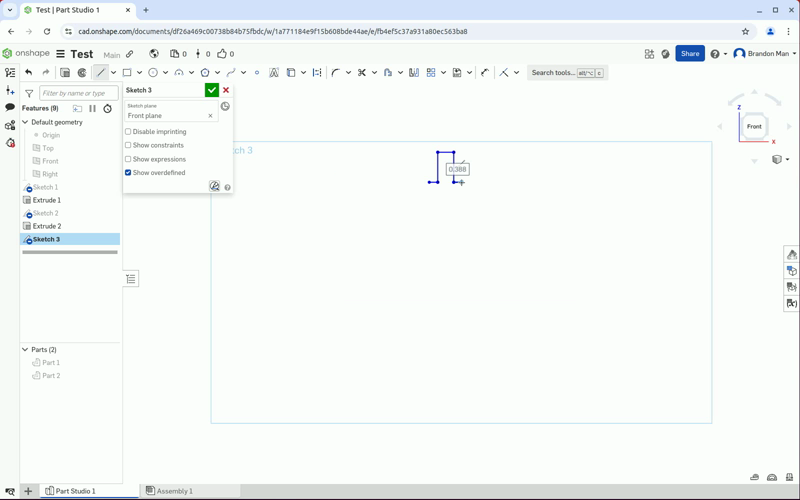
scroll(-6)
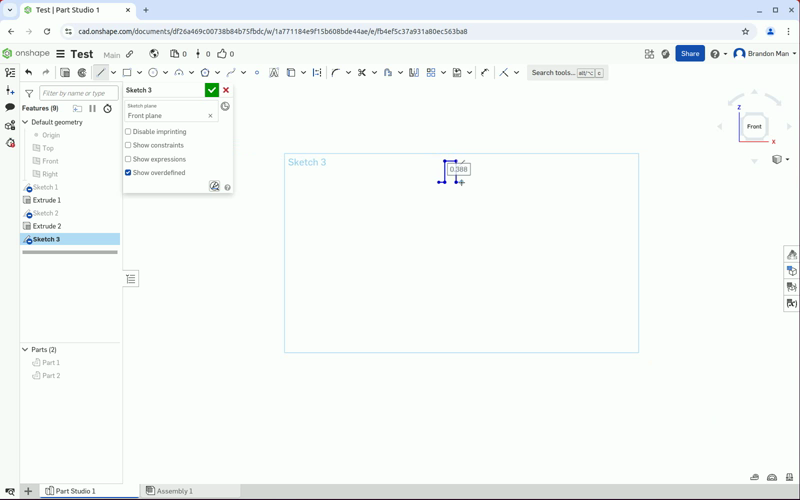
scroll(-6)
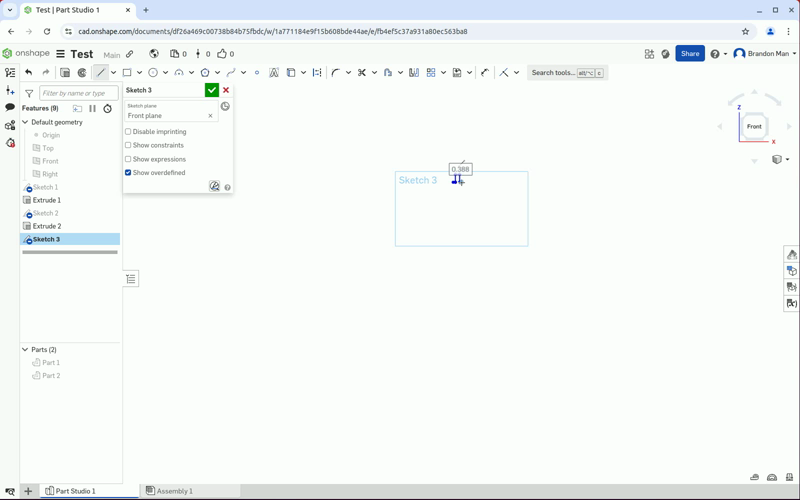
key_up(shift)
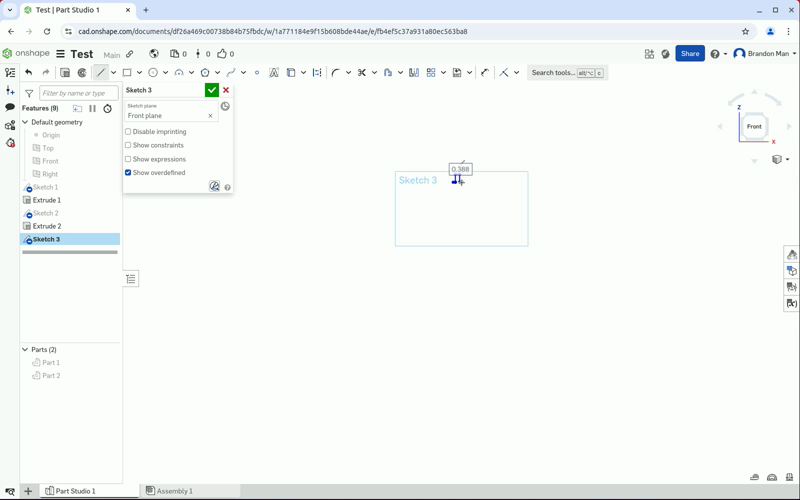
key_down(shift)
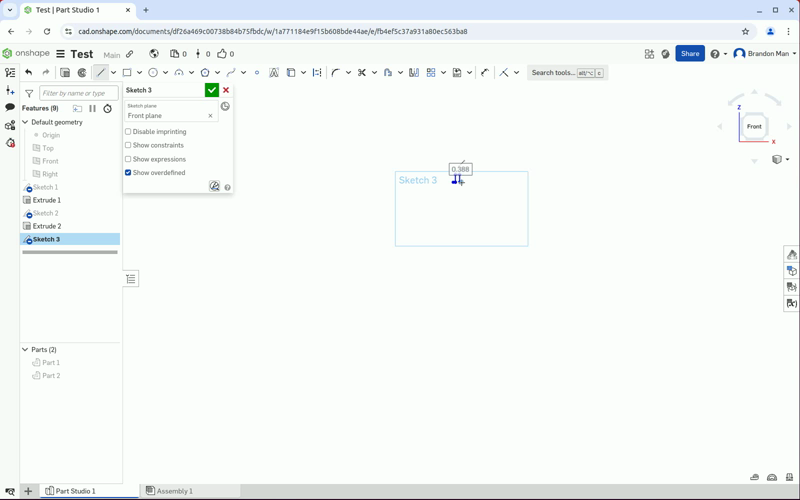
mouse_move(491, 182)
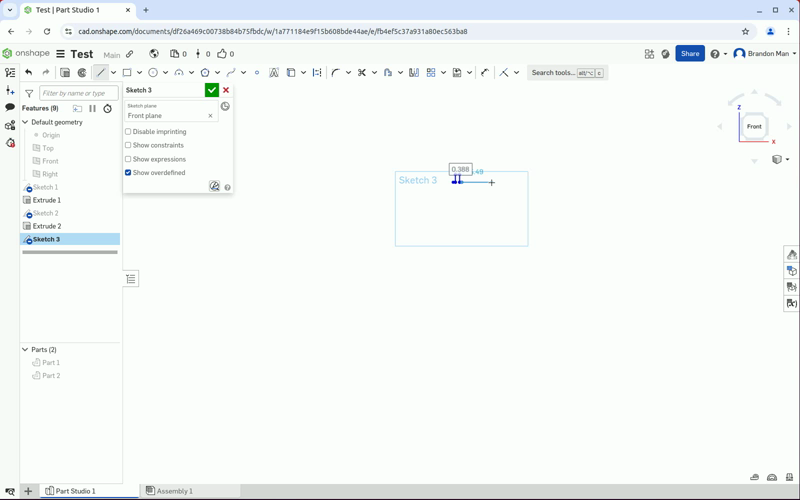
mouse_move(461, 169)
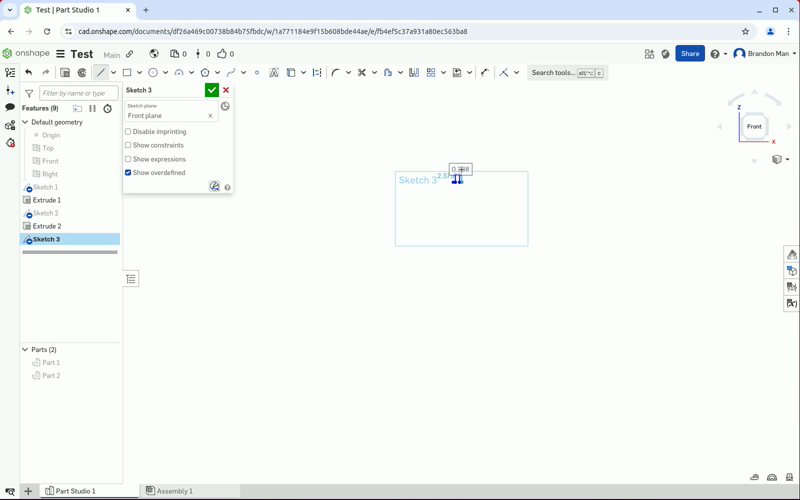
click(461, 169)
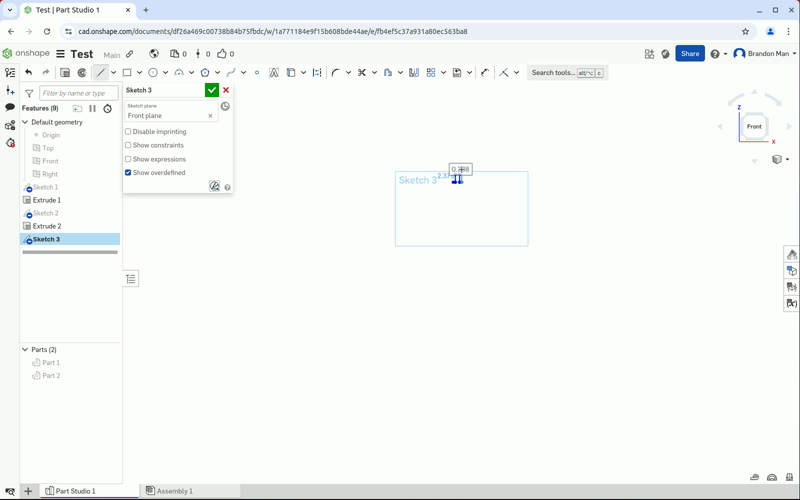
key_up(shift)
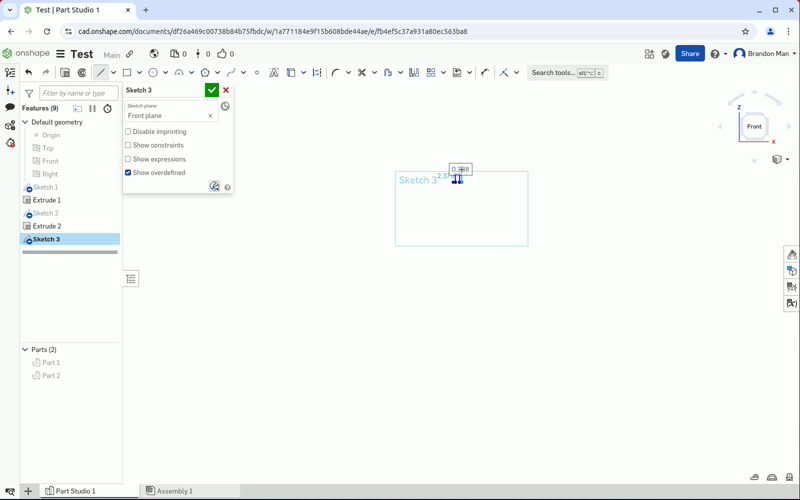
key_down(shift)
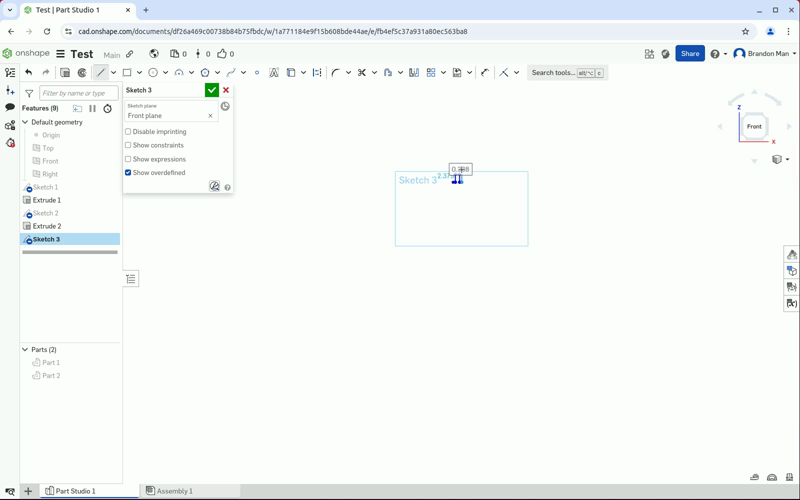
mouse_move(491, 169)
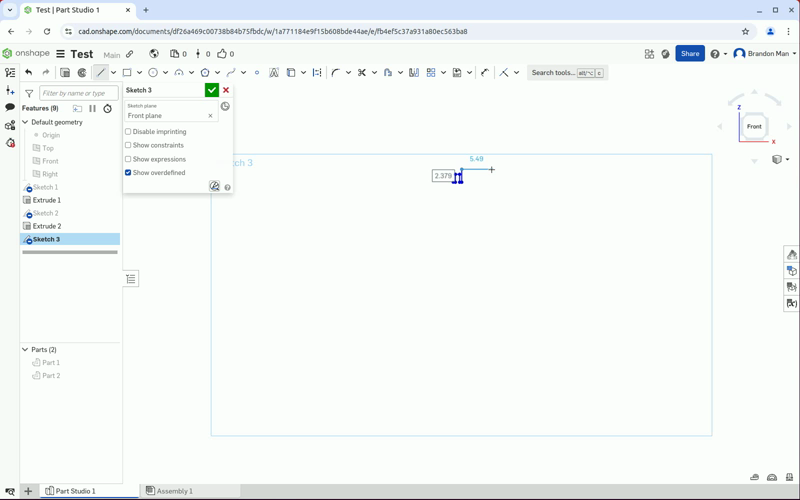
mouse_move(453, 169)
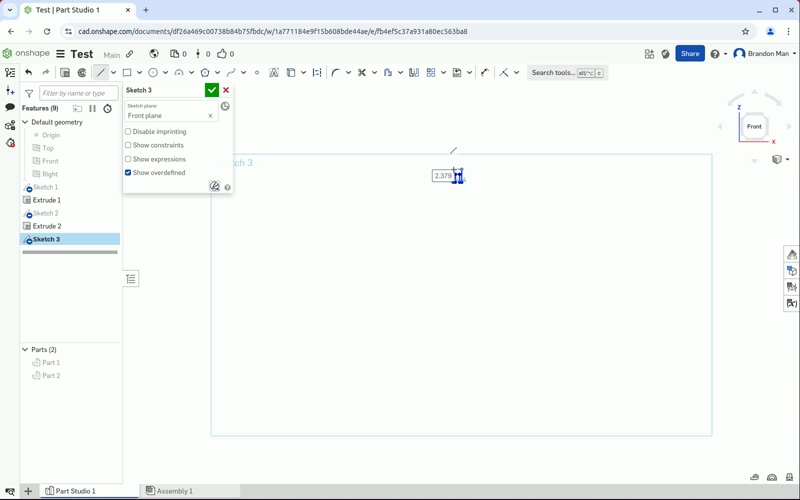
click(453, 169)
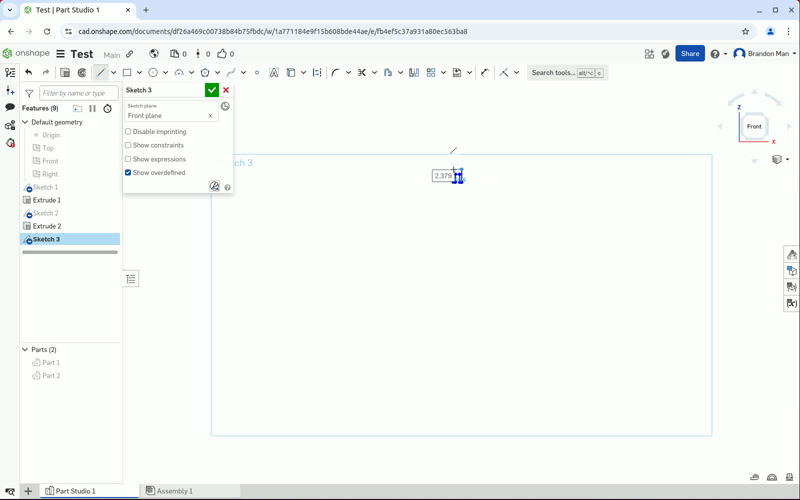
key_up(shift)
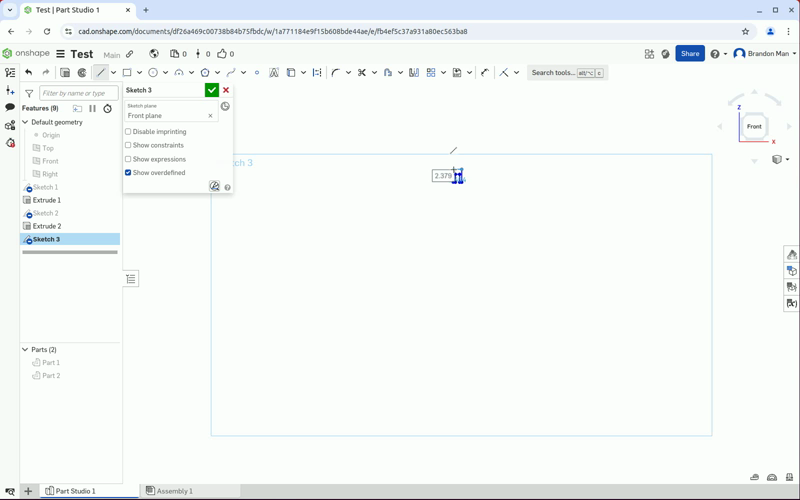
mouse_move(483, 169)
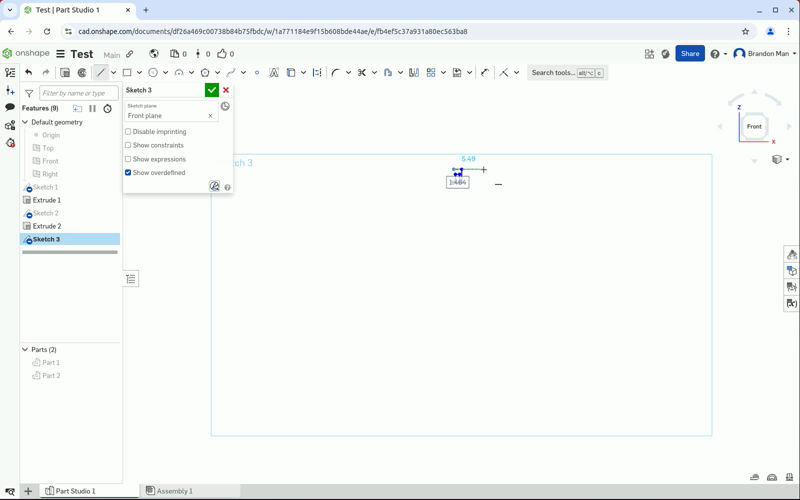
key_down(shift)
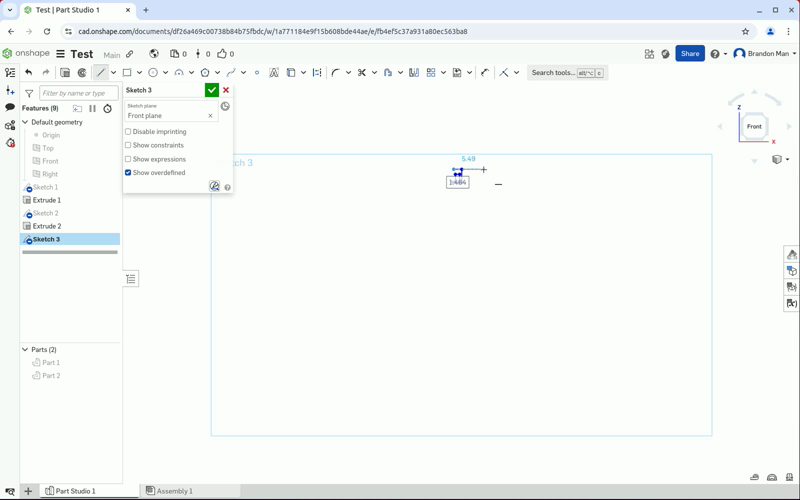
mouse_move(453, 182)
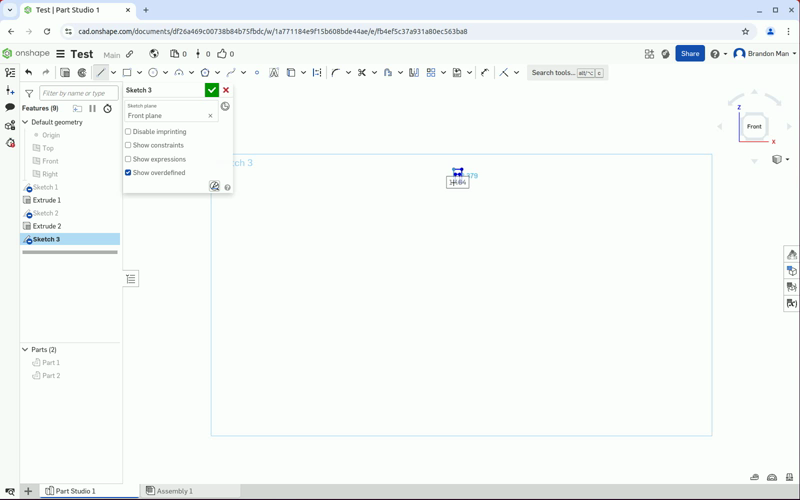
scroll(6)
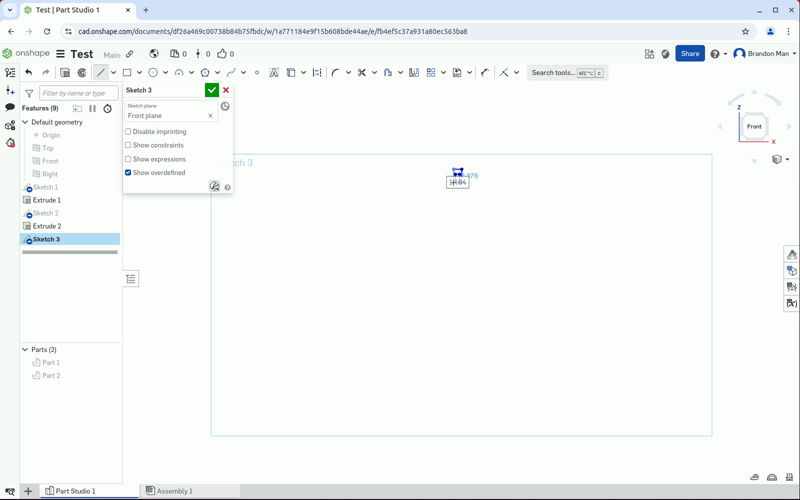
scroll(6)
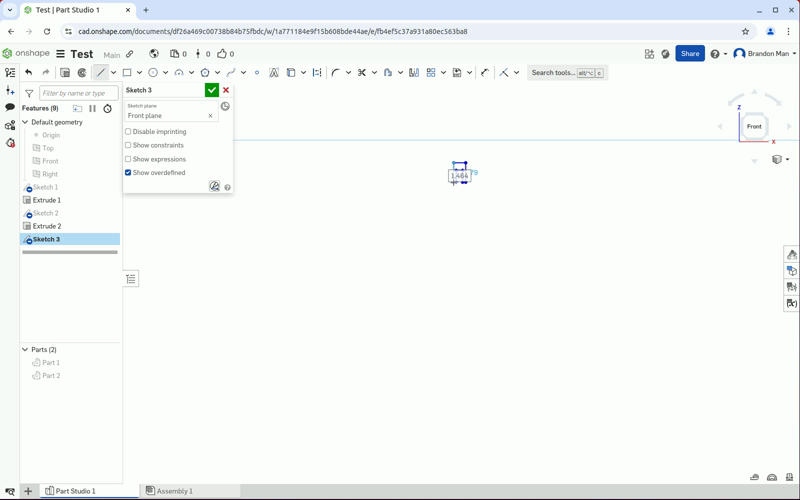
scroll(6)
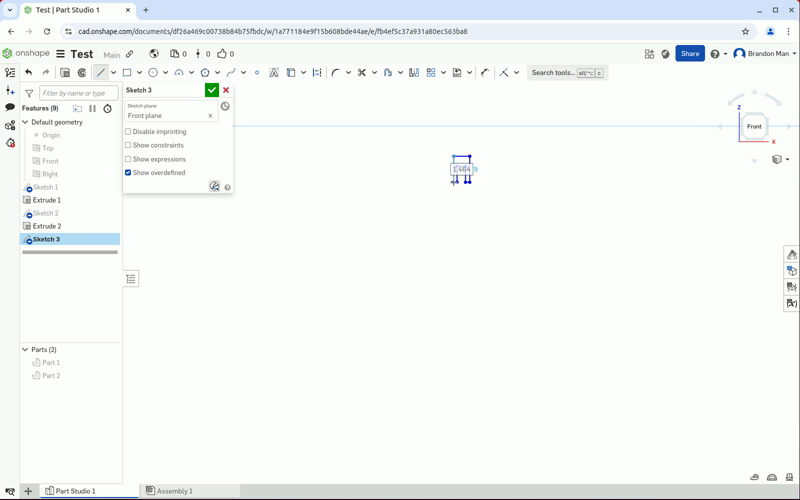
scroll(6)
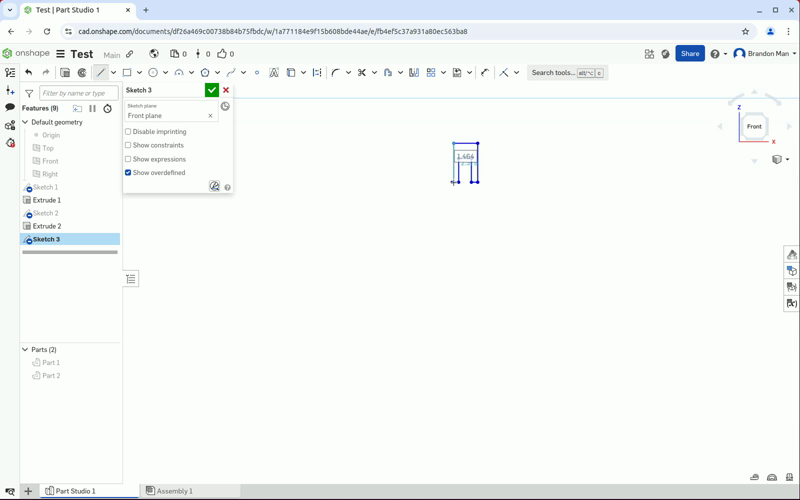
scroll(6)
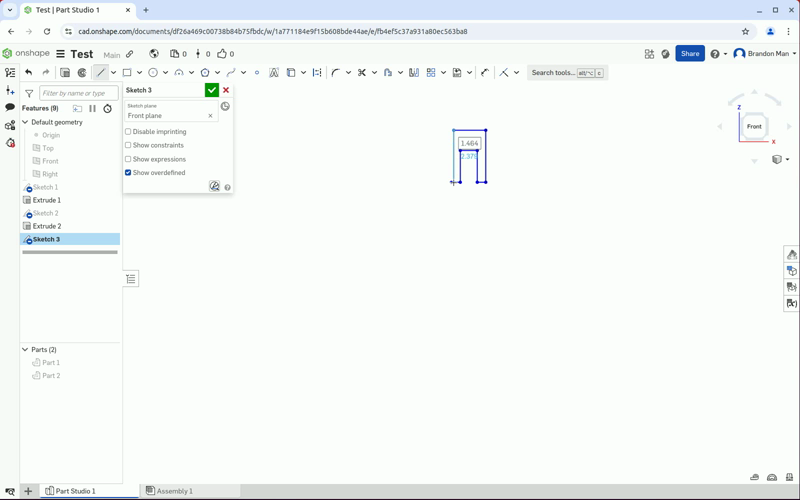
scroll(6)
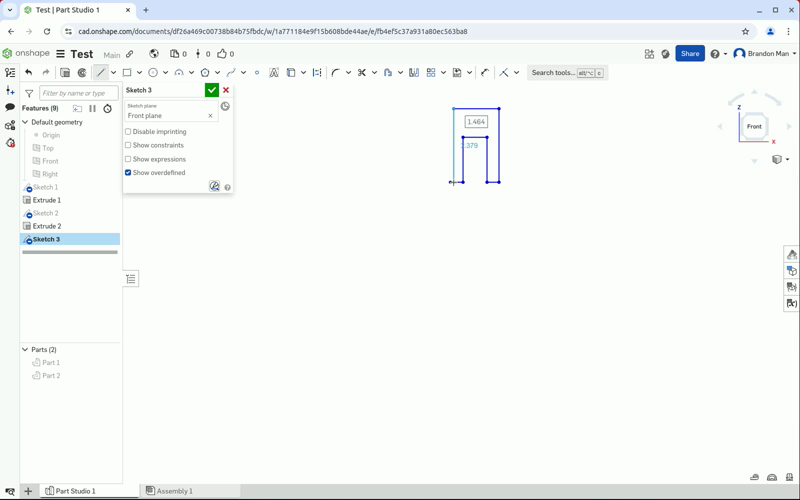
scroll(6)
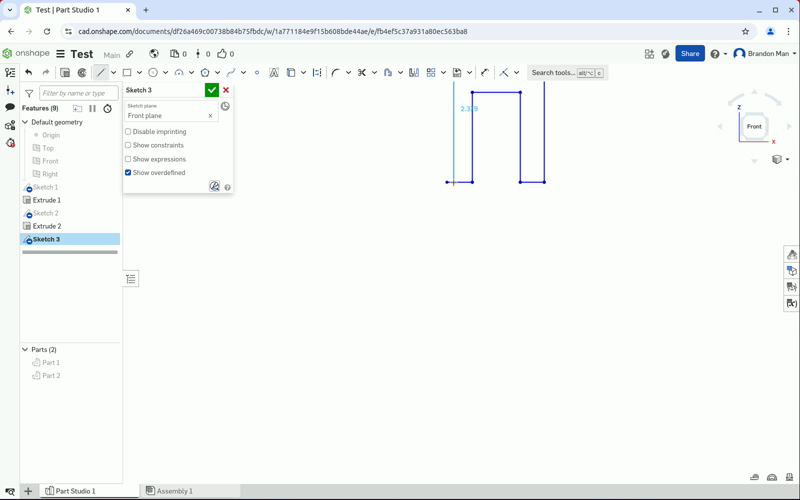
key_up(shift)
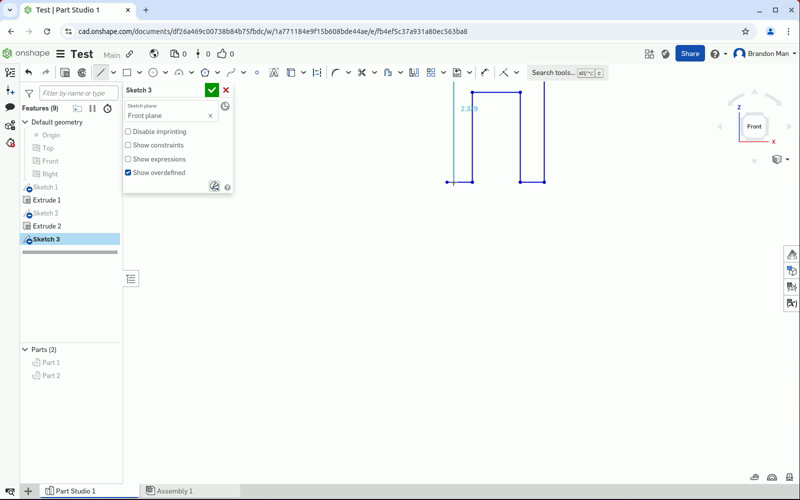
click(453, 182)
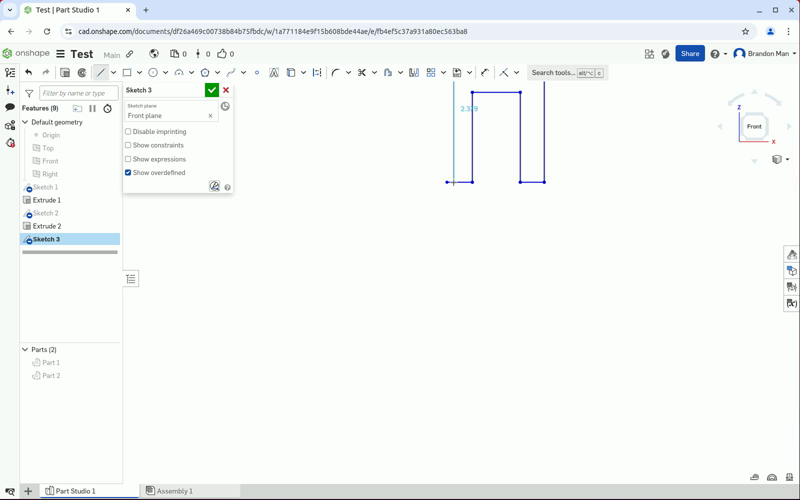
scroll(-6)
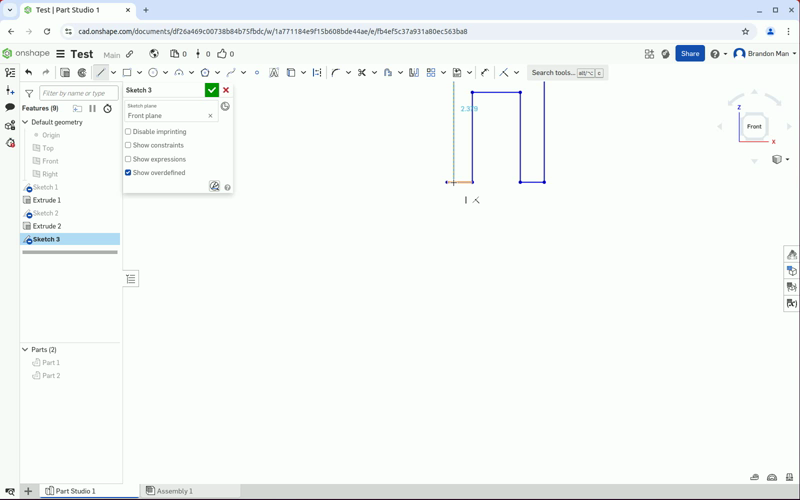
scroll(-6)
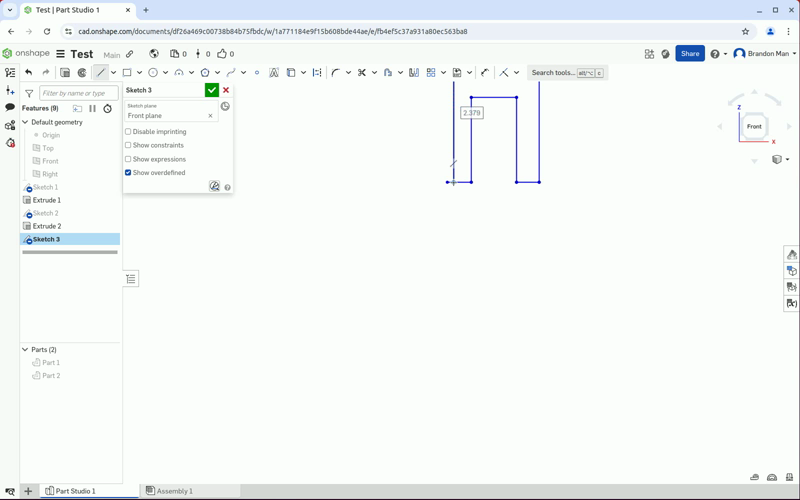
scroll(-6)
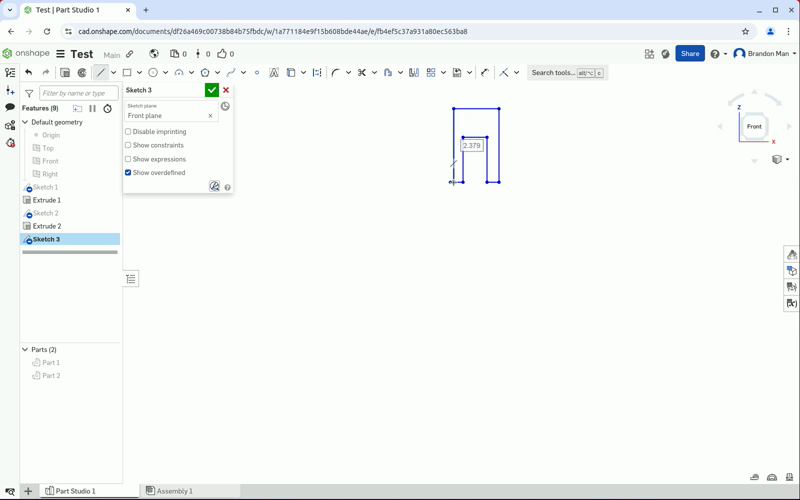
scroll(-6)
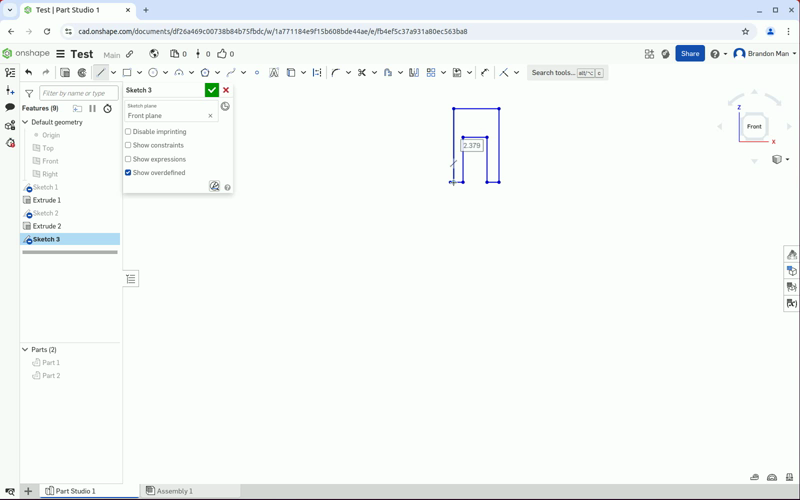
scroll(-6)
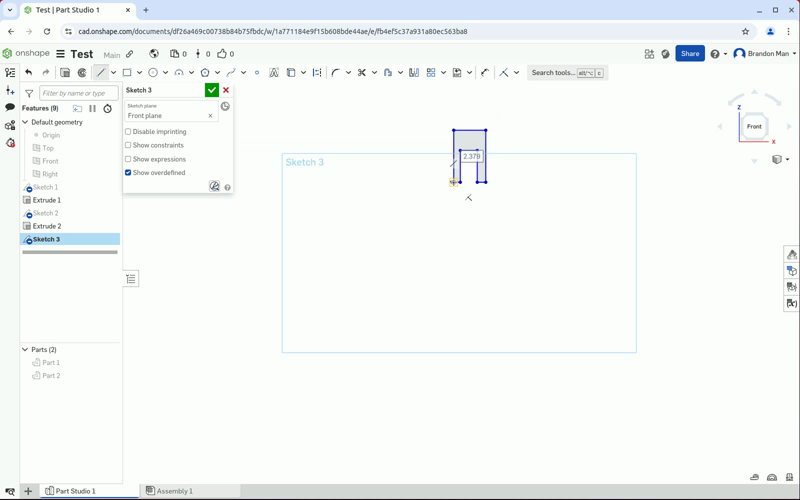
scroll(-6)
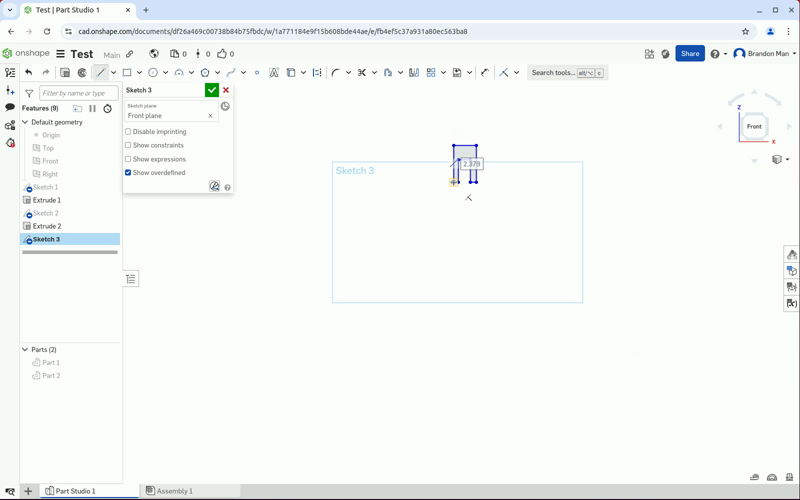
scroll(-6)
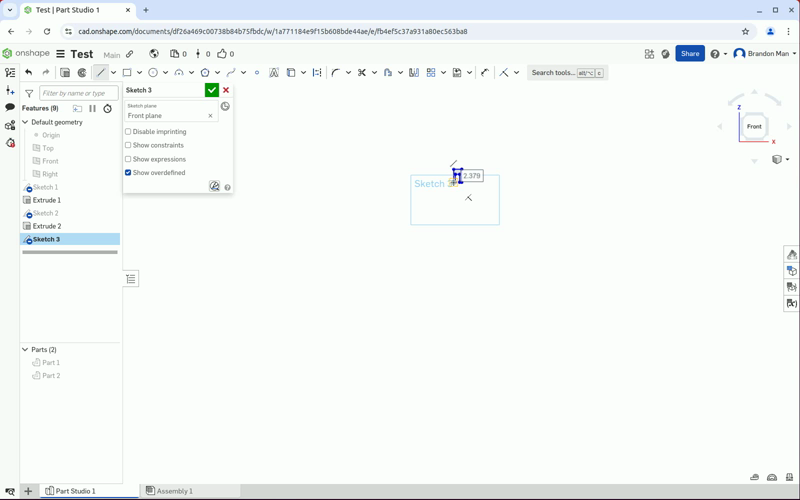
key(esc)
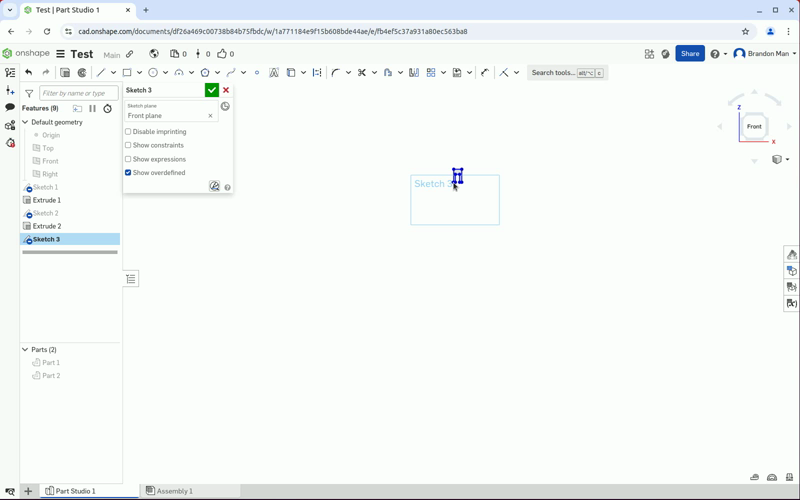
mouse_move(456, 170)
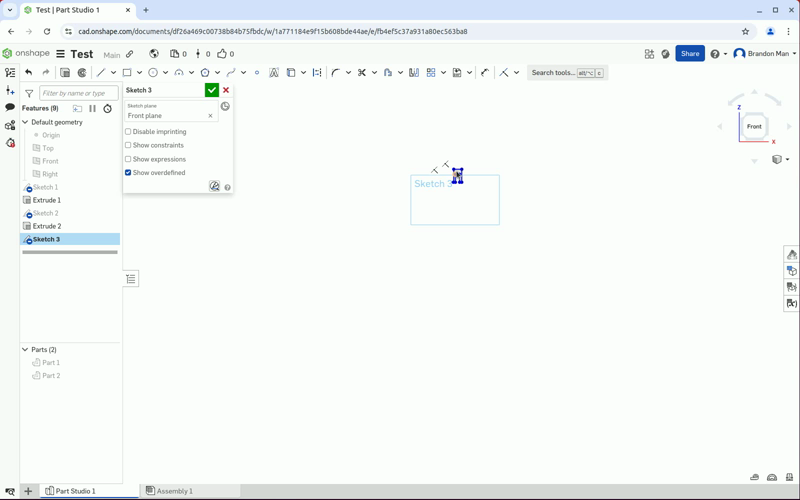
scroll(6)
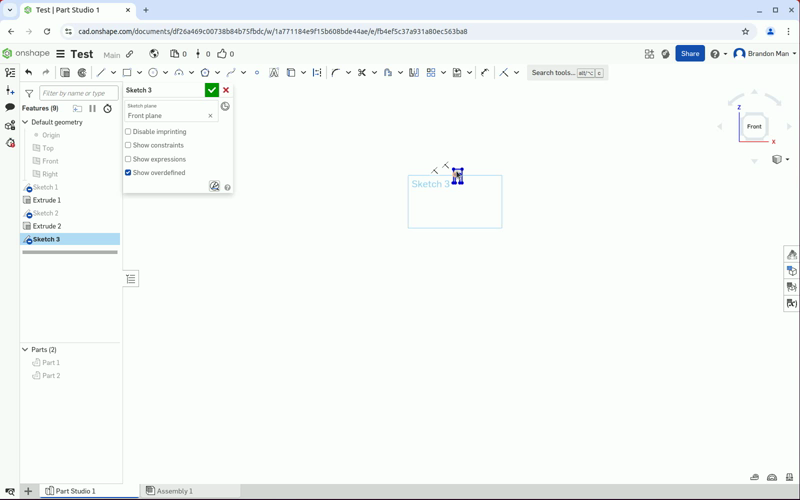
scroll(6)
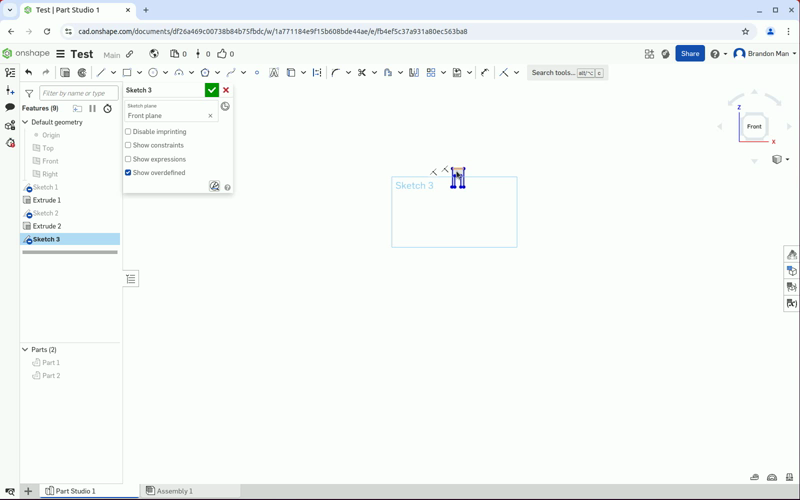
scroll(6)
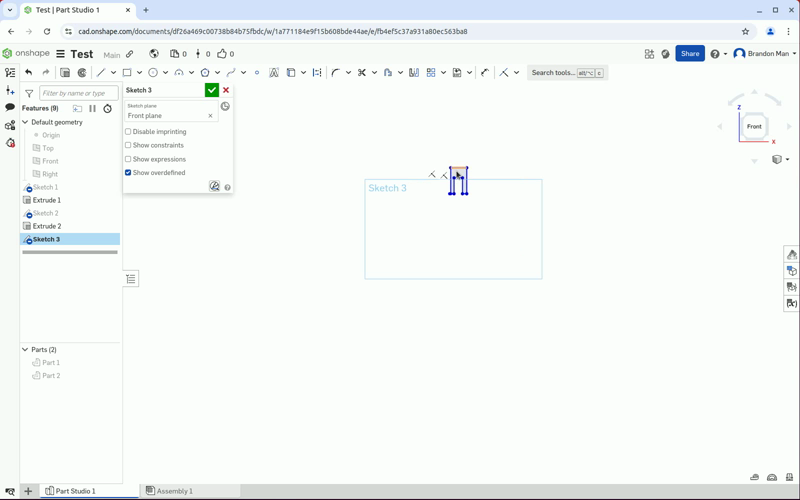
scroll(6)
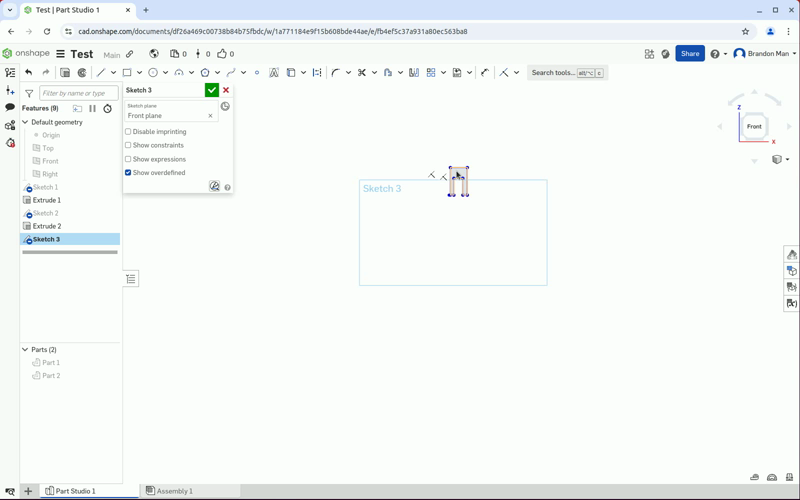
scroll(6)
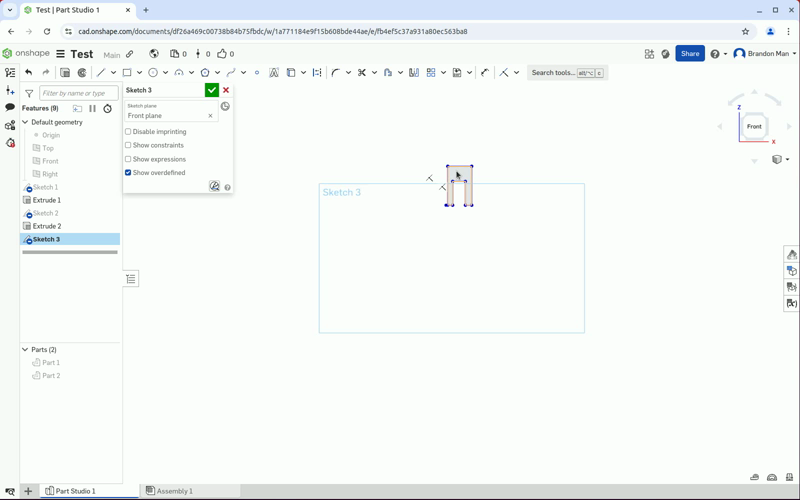
scroll(6)
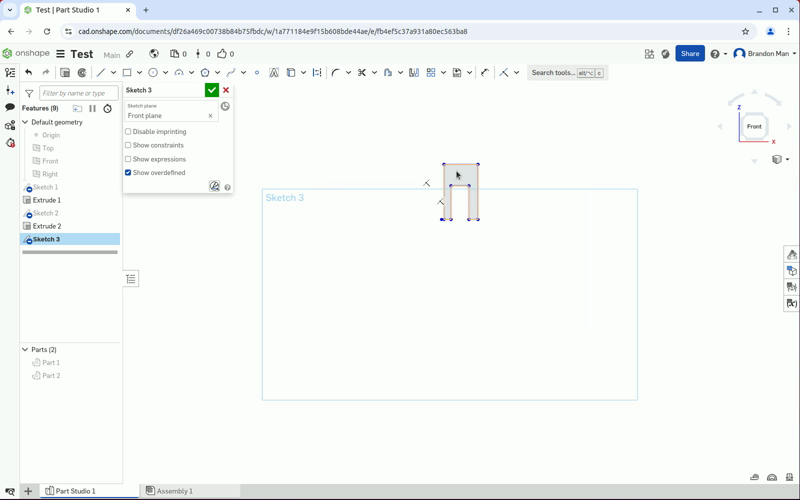
scroll(6)
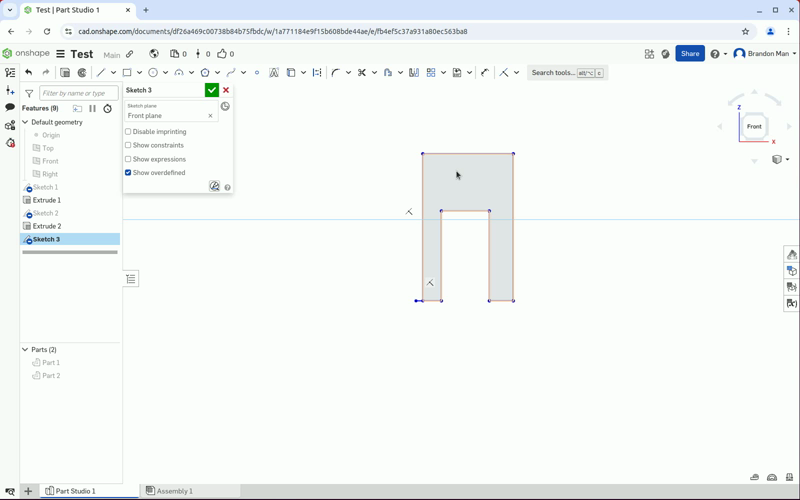
click(456, 170)
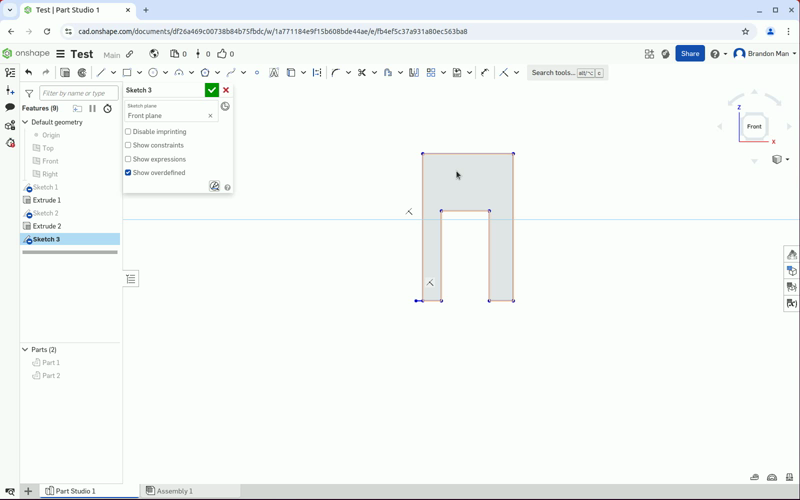
scroll(-6)
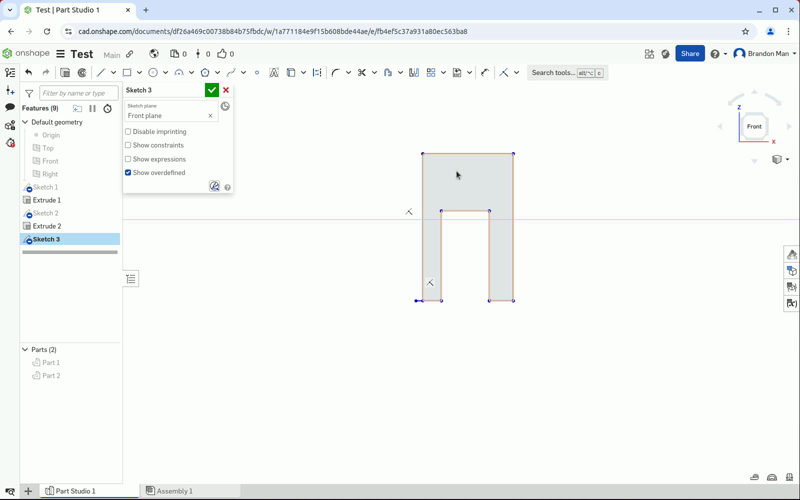
scroll(-6)
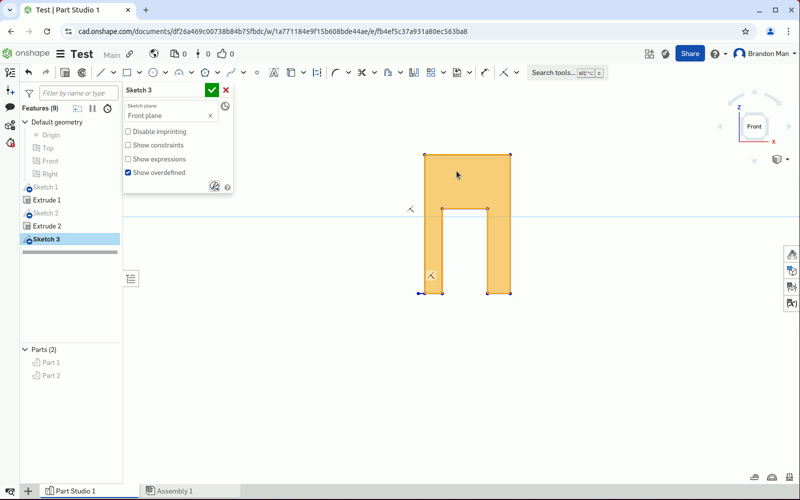
scroll(-6)
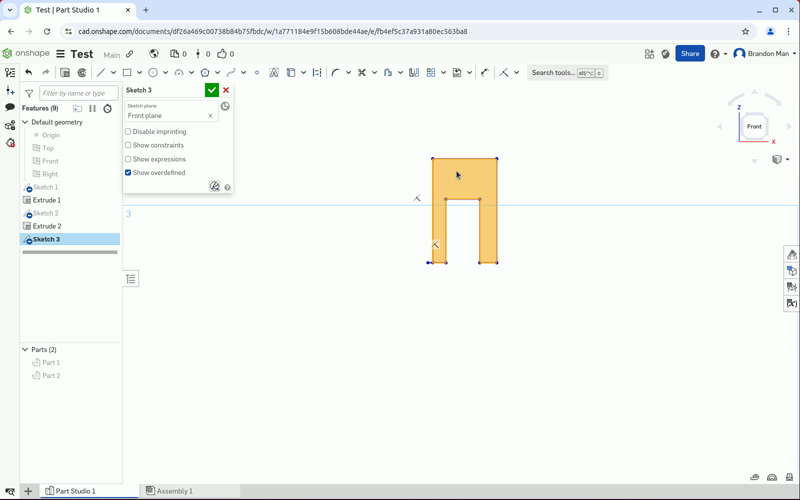
scroll(-6)
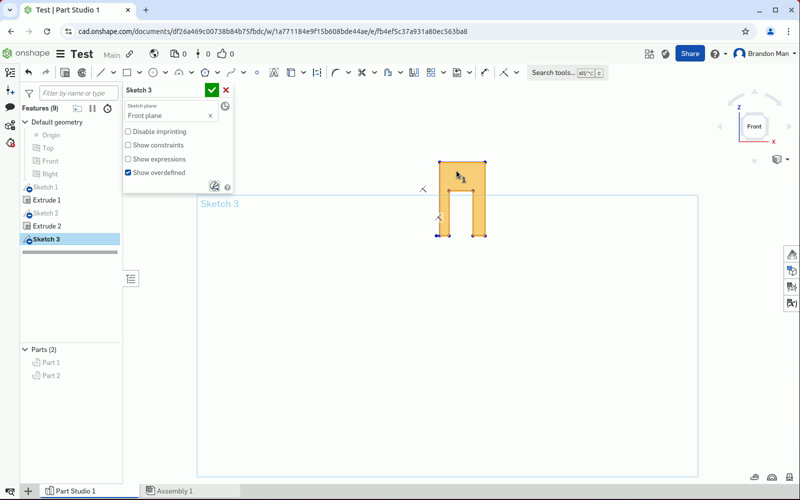
scroll(-6)
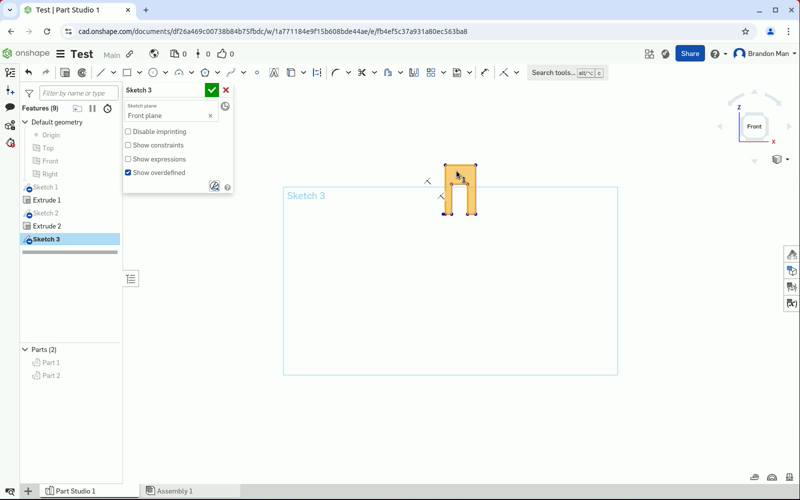
scroll(-6)
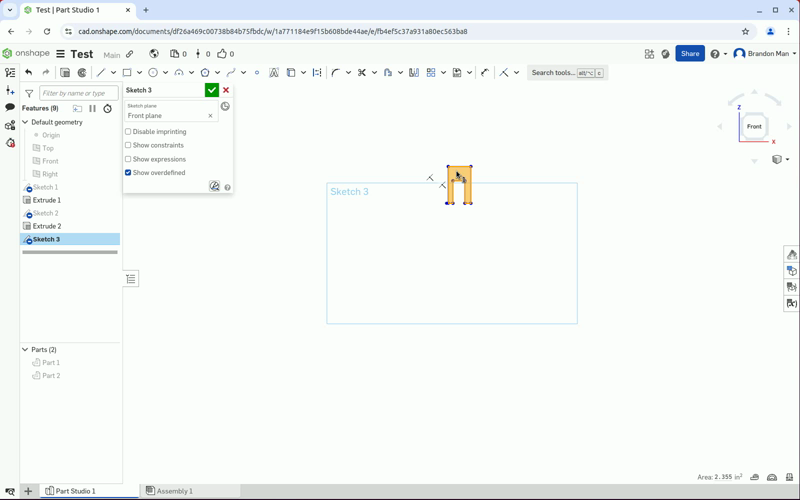
scroll(-6)
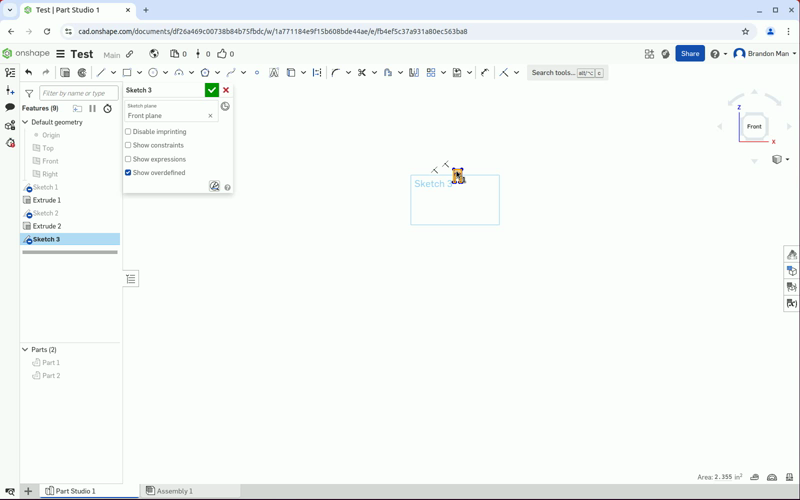
mouse_move(73, 352)
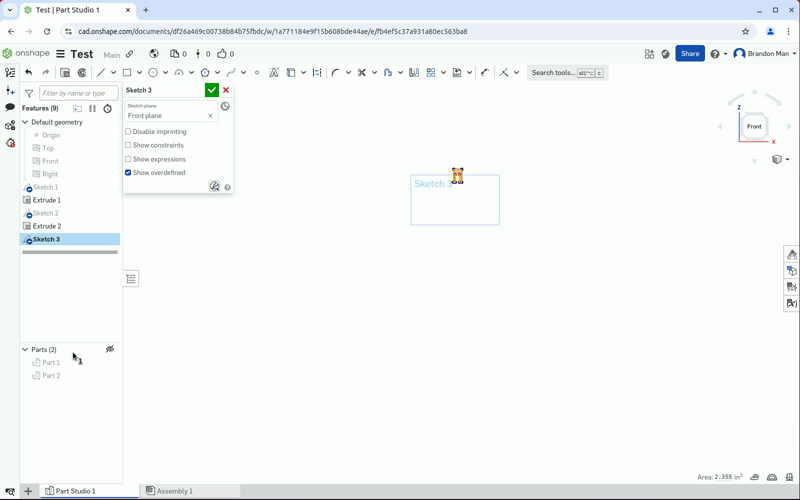
key(shift+y)
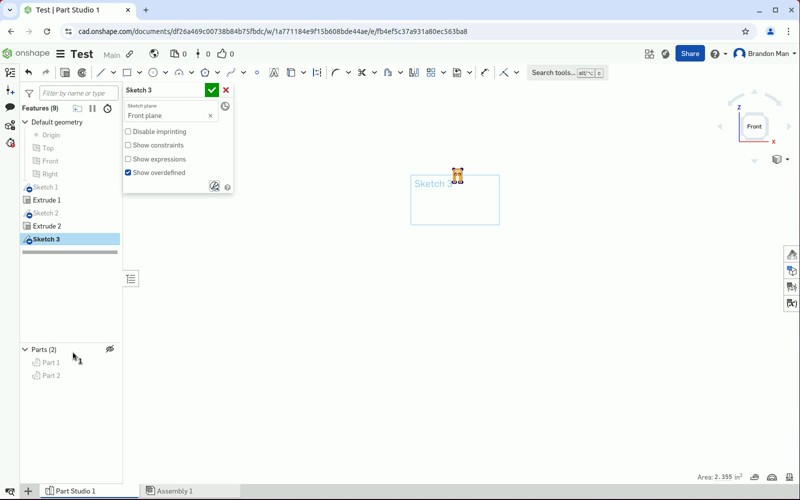
key(shift+e)
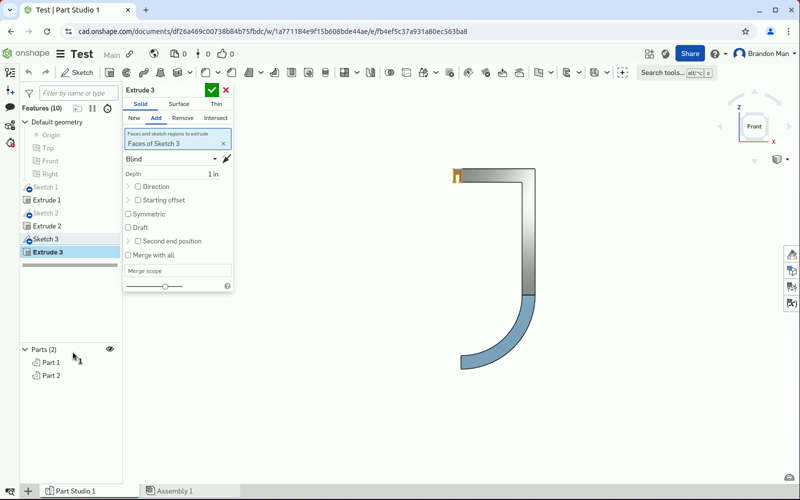
mouse_move(143, 106)
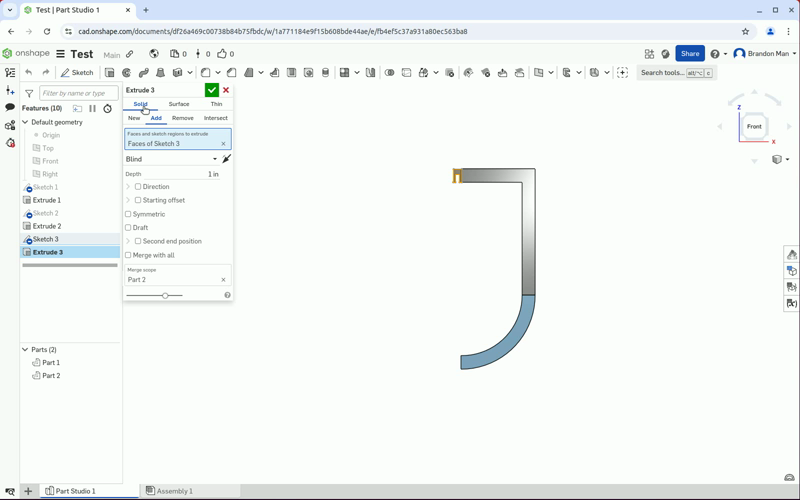
click(143, 106)
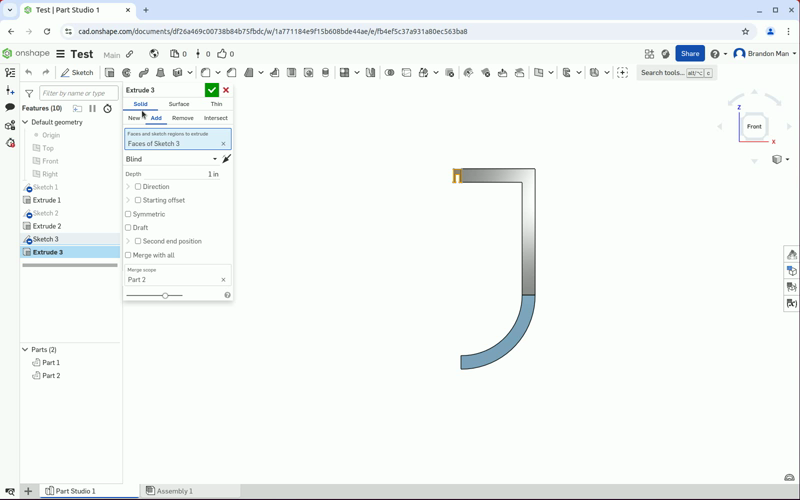
mouse_move(137, 120)
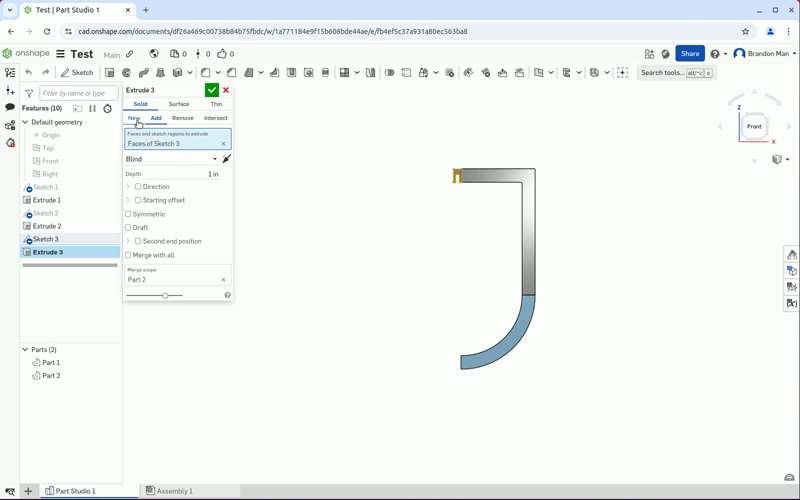
click(137, 120)
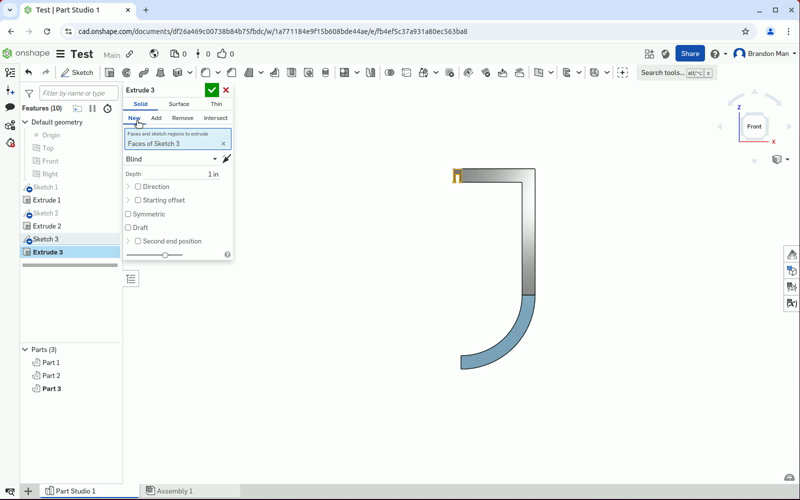
key(tab, 4)
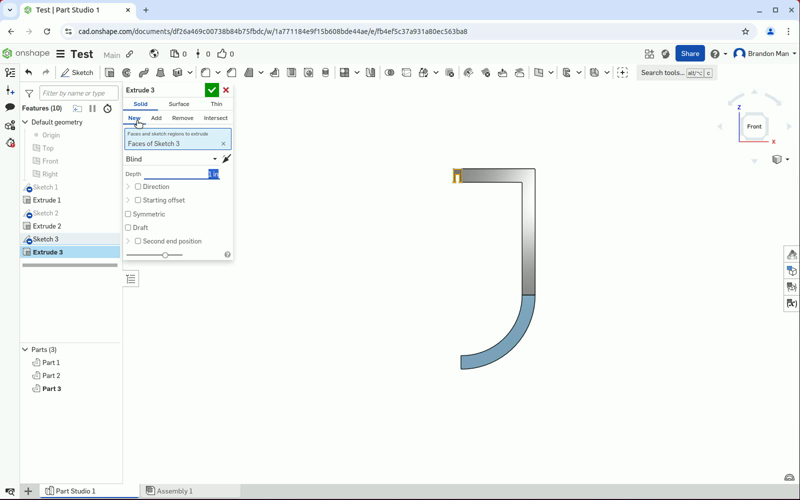
text(4.092)
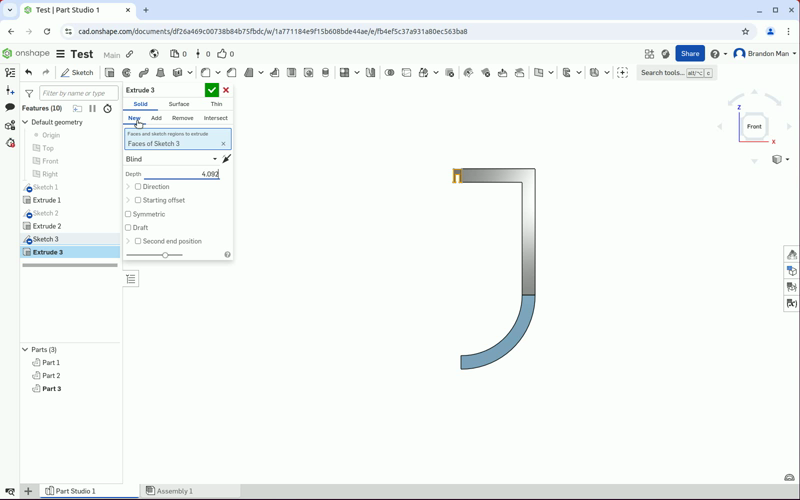
key(enter)
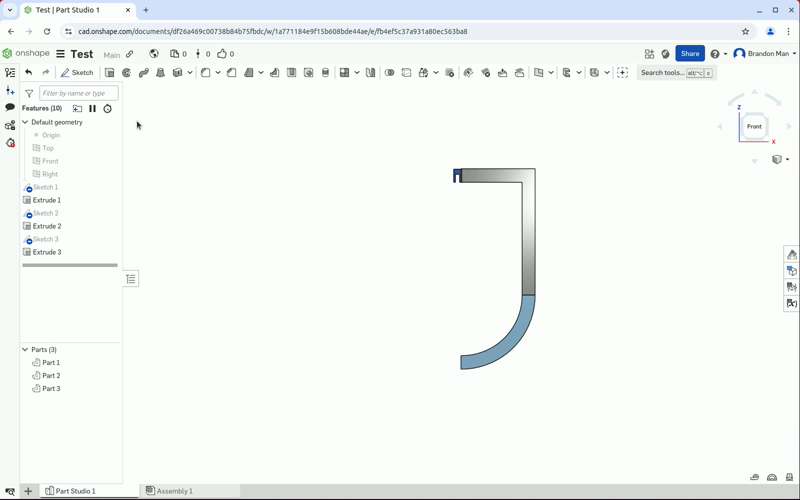
key(shift+h)
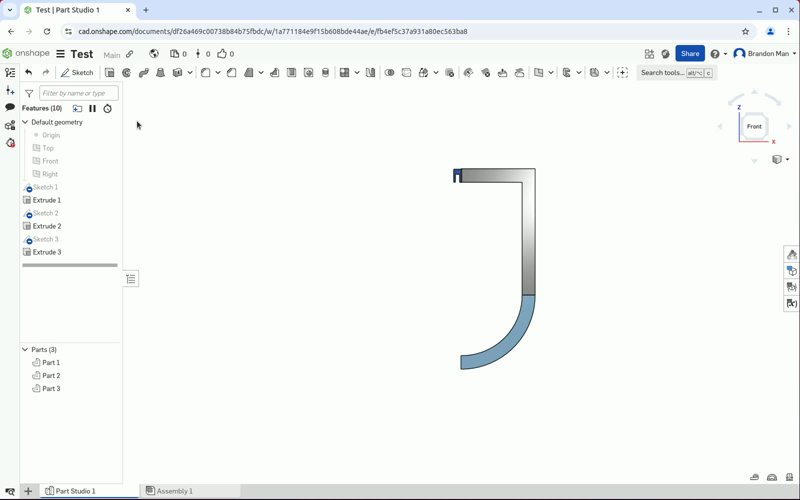
key(shift+h)
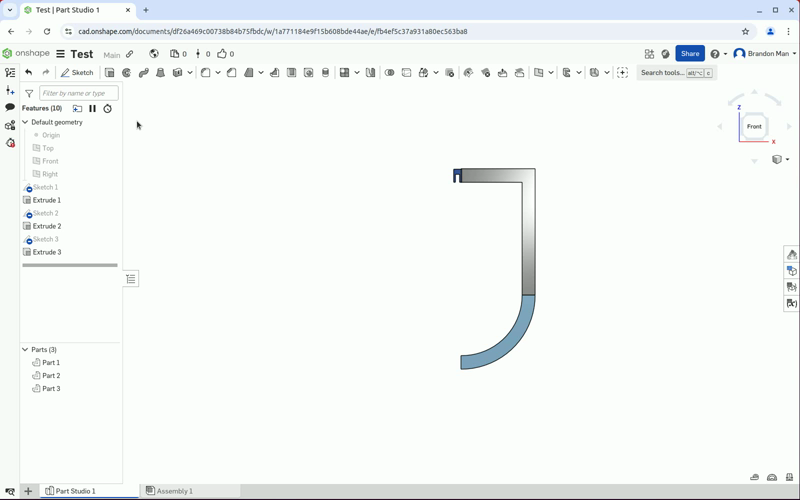
mouse_move(73, 189)
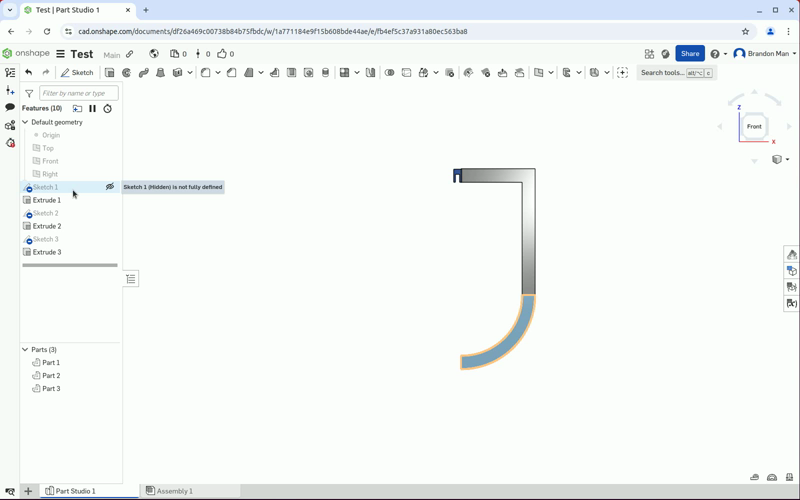
click(73, 189)
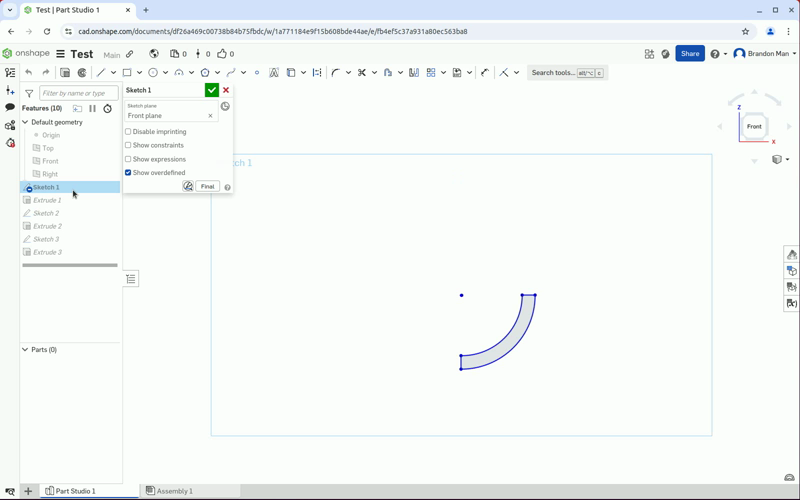
mouse_move(229, 92)
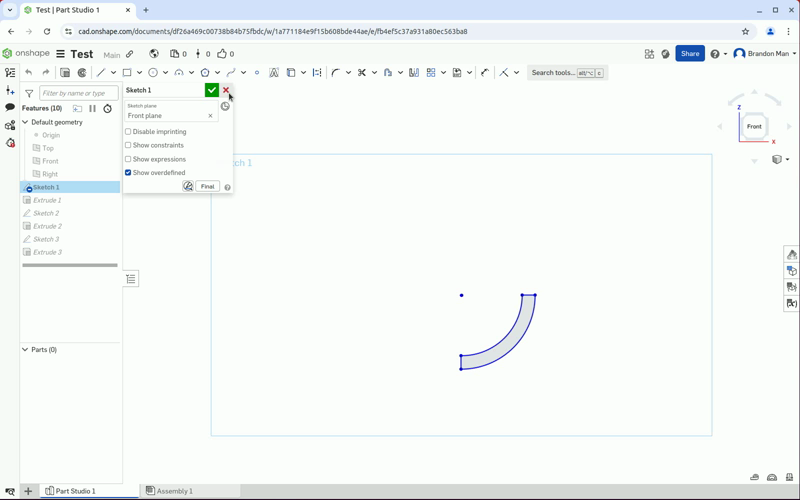
click(229, 92)
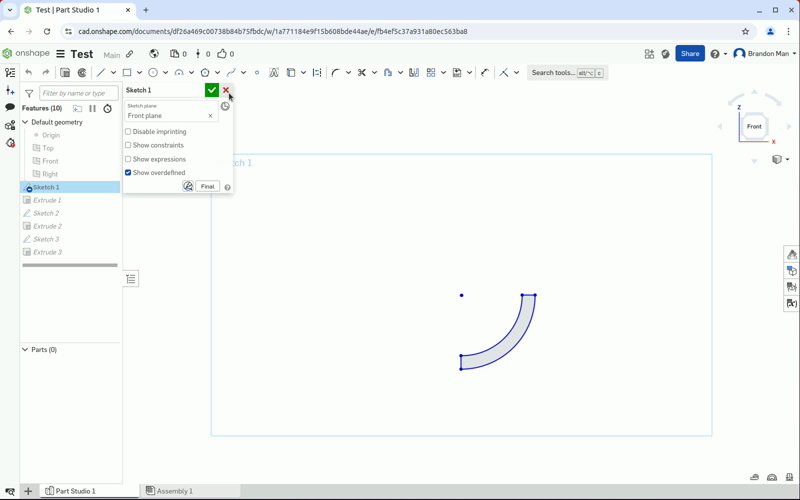
key(shift+s)
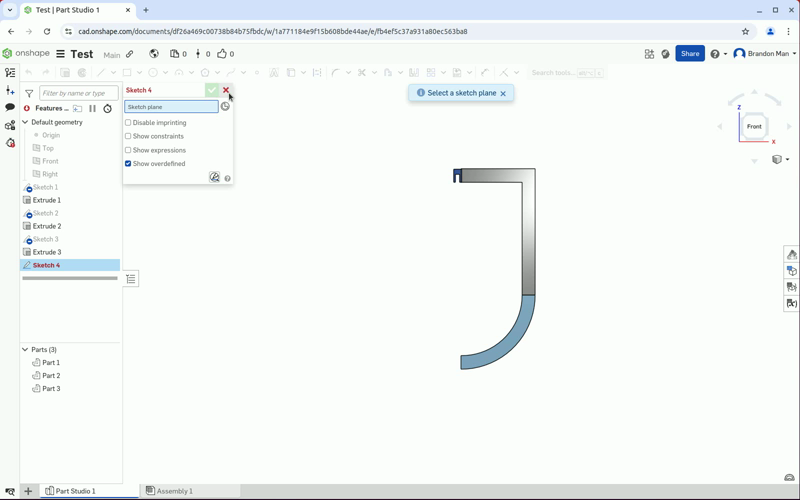
mouse_move(73, 163)
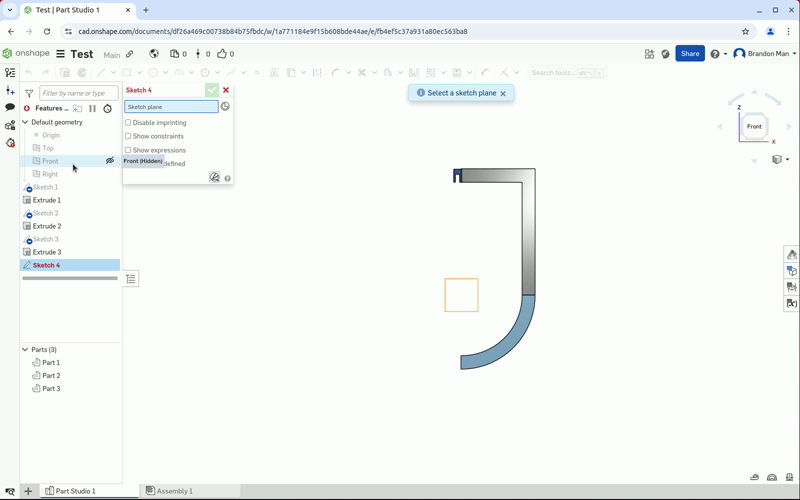
click(73, 163)
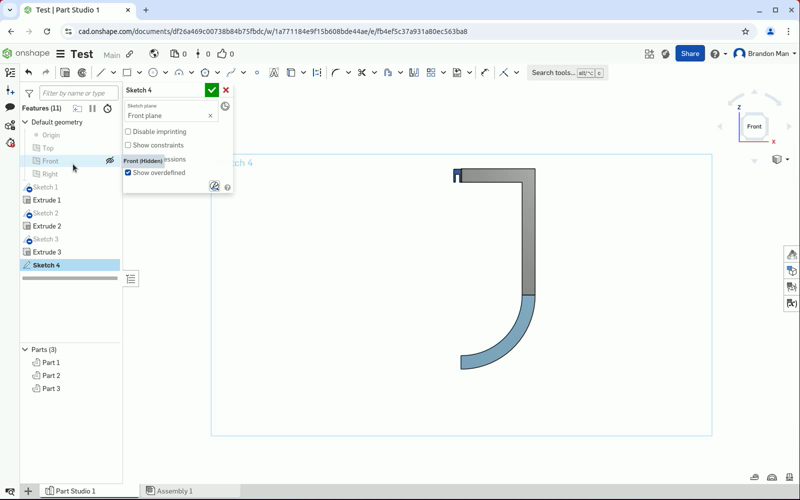
mouse_move(73, 352)
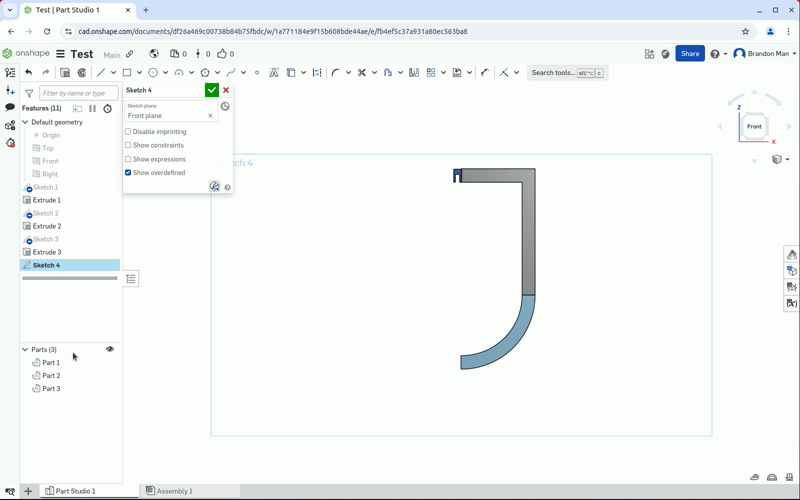
key(y)
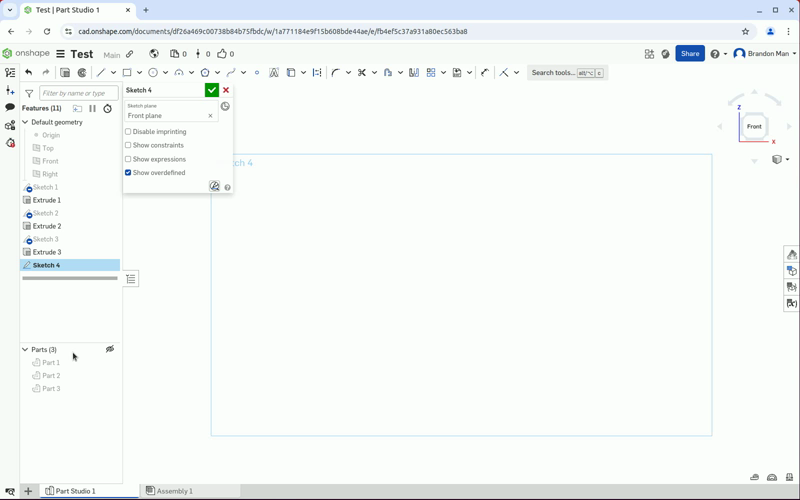
key(l)
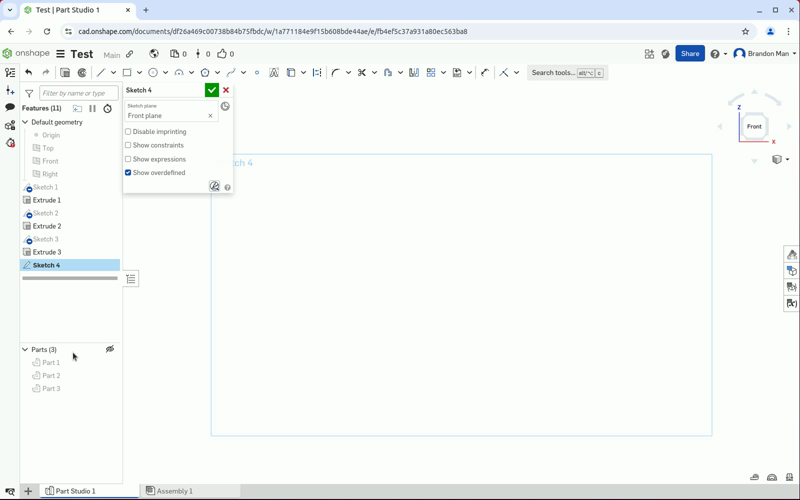
key_down(shift)
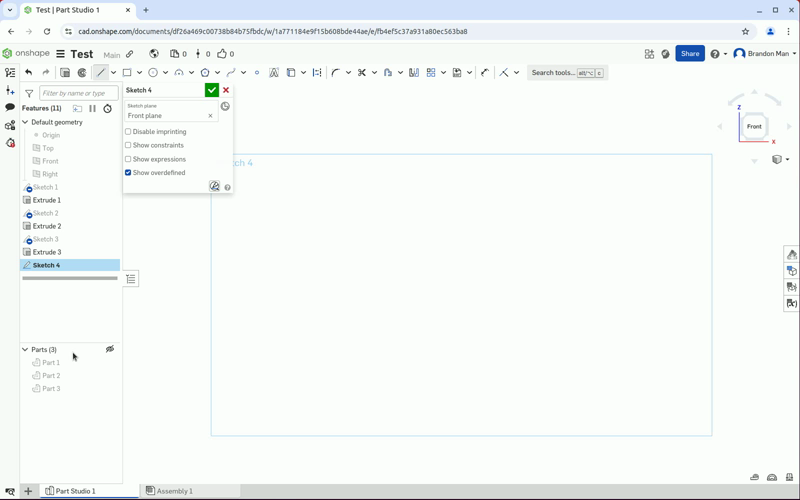
mouse_move(453, 348)
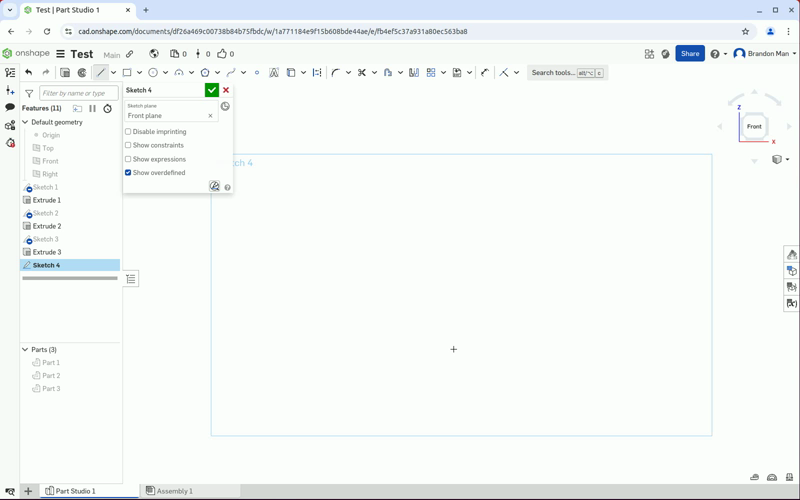
click(453, 348)
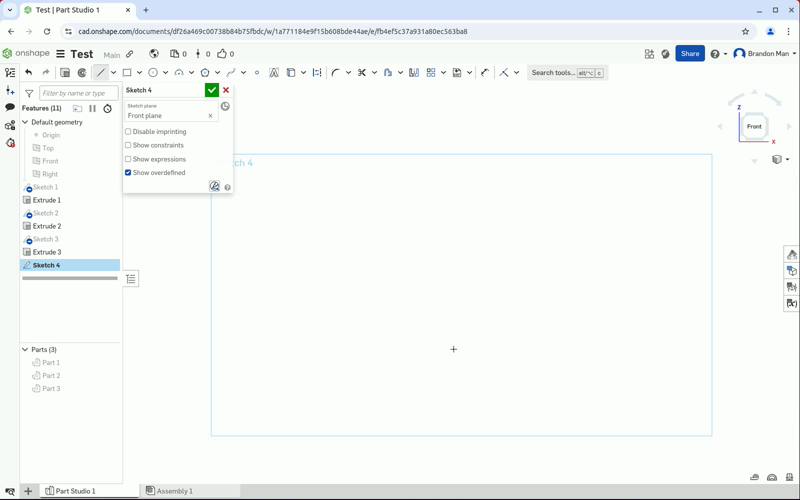
key_up(shift)
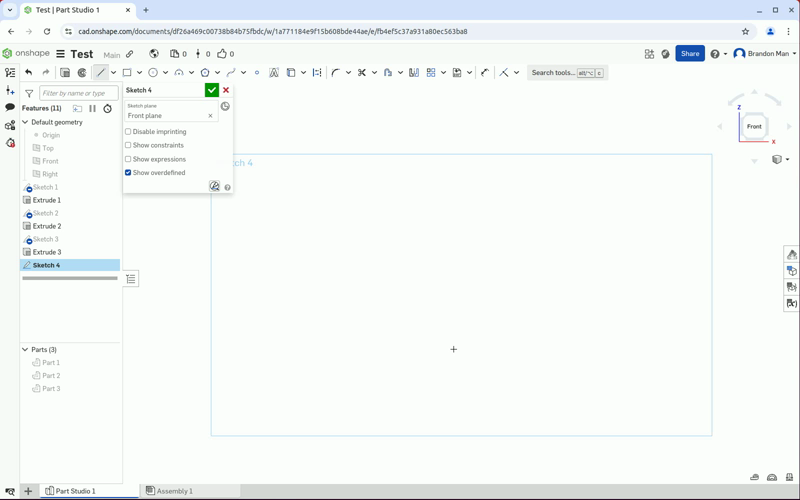
key_down(shift)
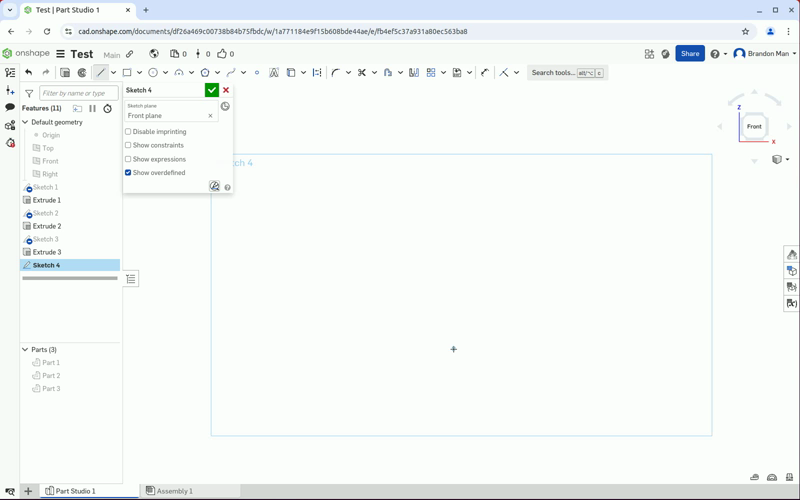
mouse_move(483, 348)
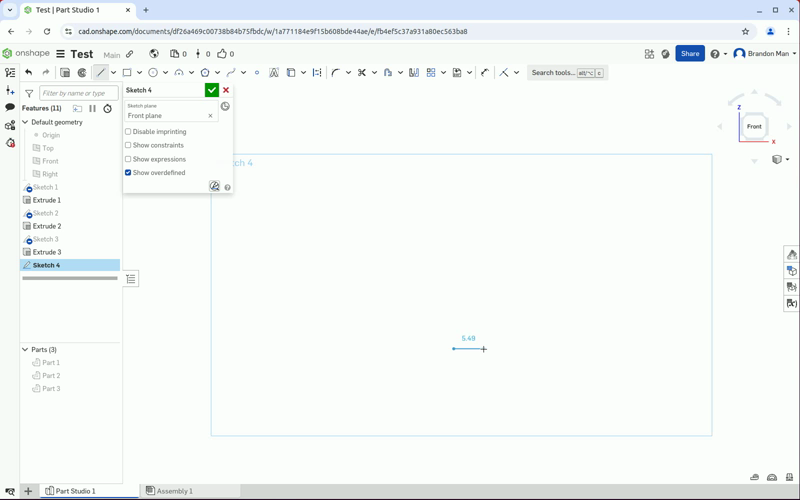
mouse_move(461, 348)
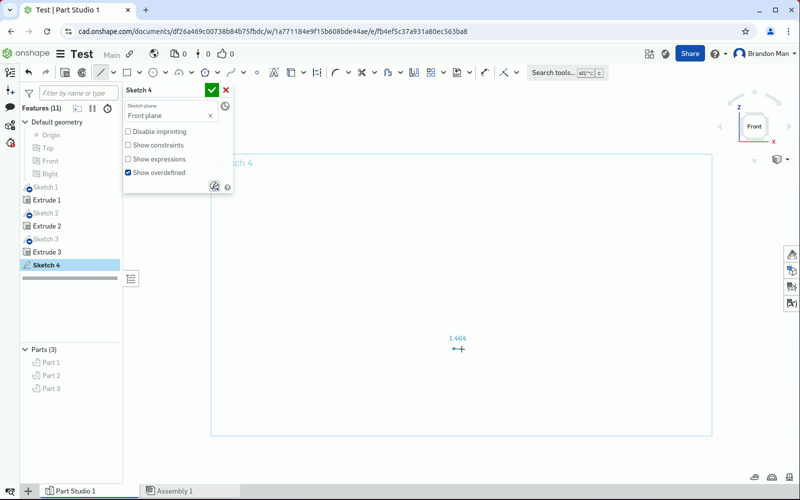
click(461, 348)
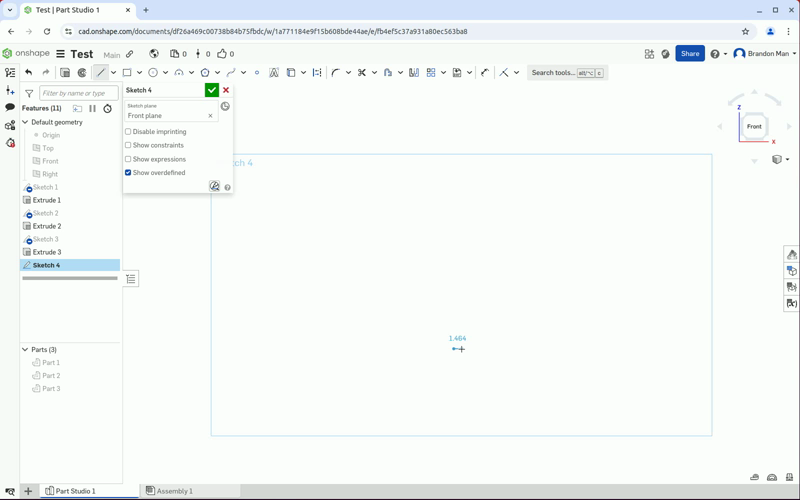
key_up(shift)
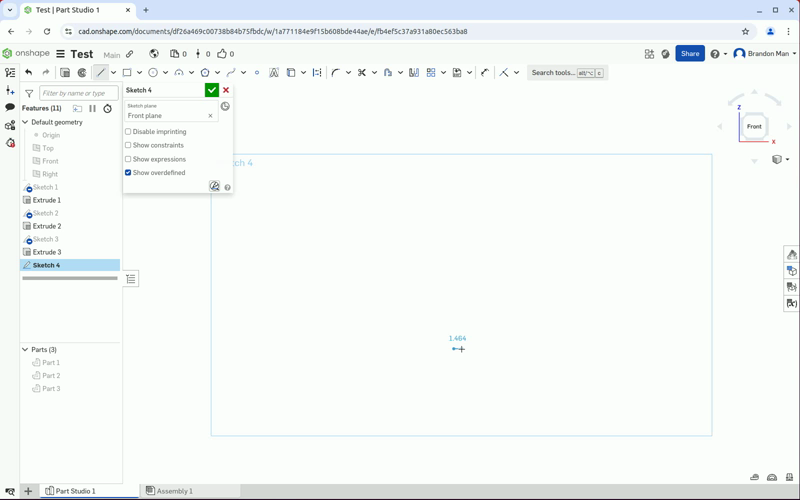
key_down(shift)
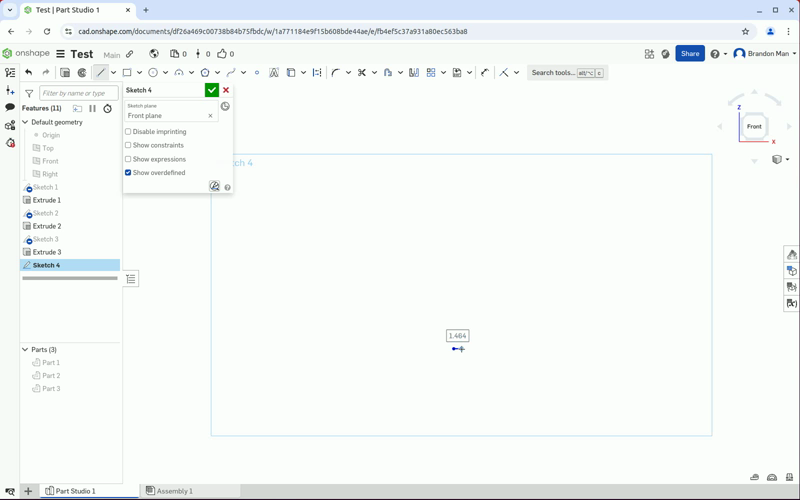
mouse_move(491, 348)
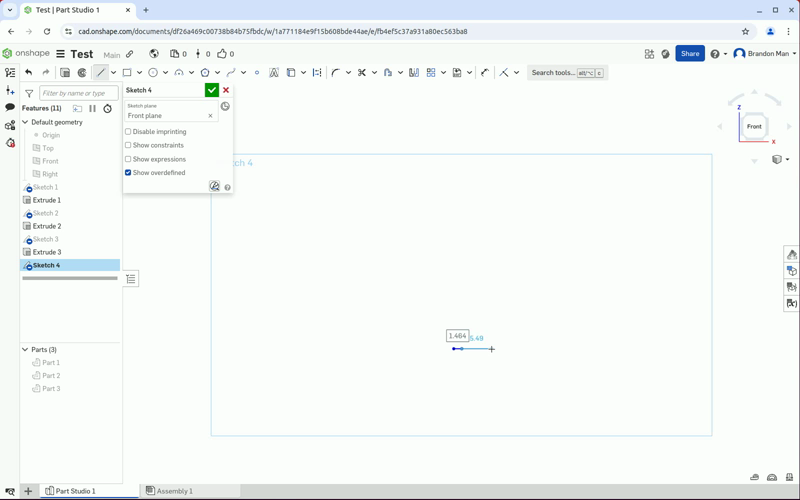
mouse_move(461, 335)
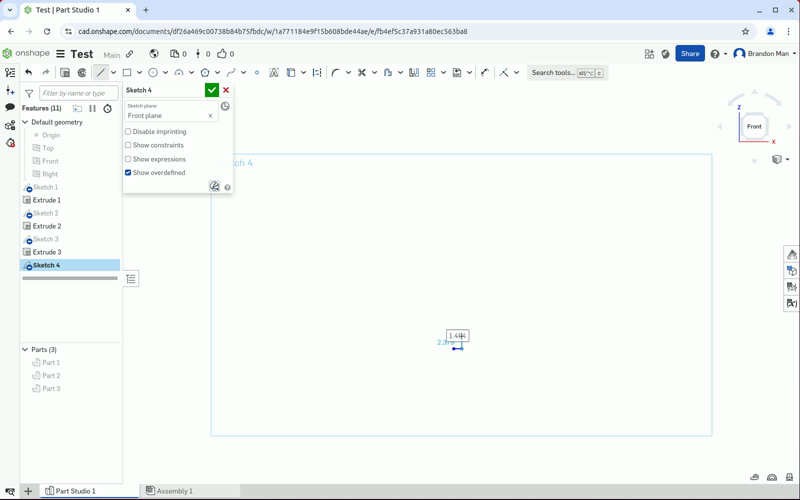
click(461, 335)
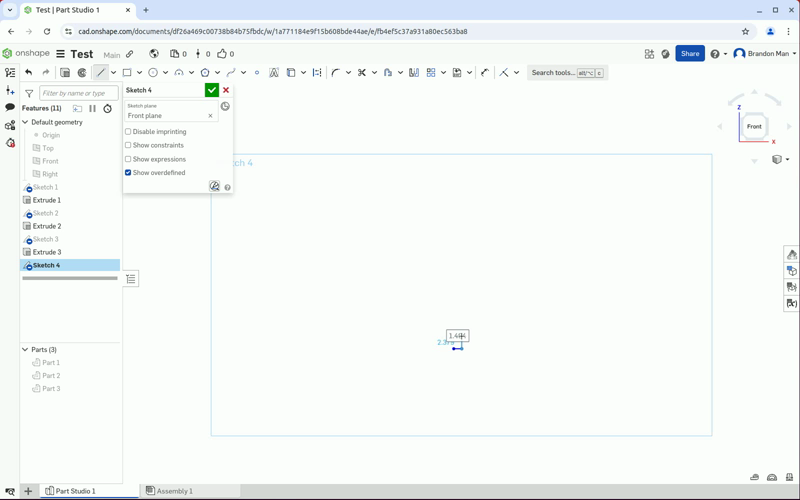
key_up(shift)
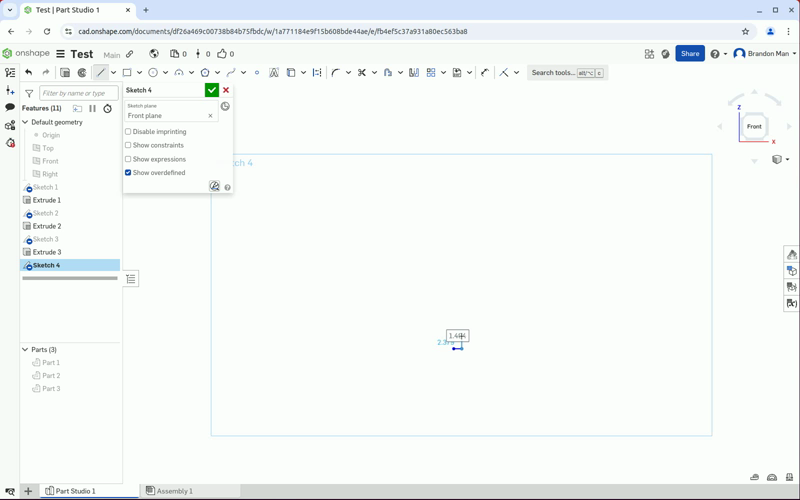
key_down(shift)
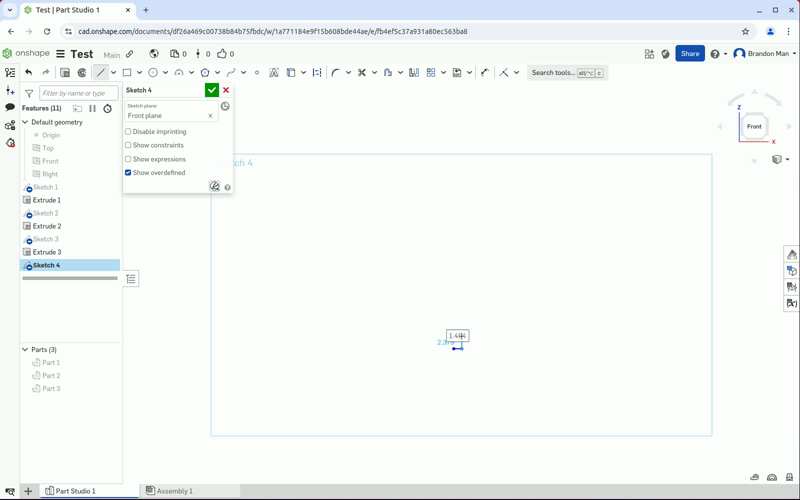
mouse_move(491, 335)
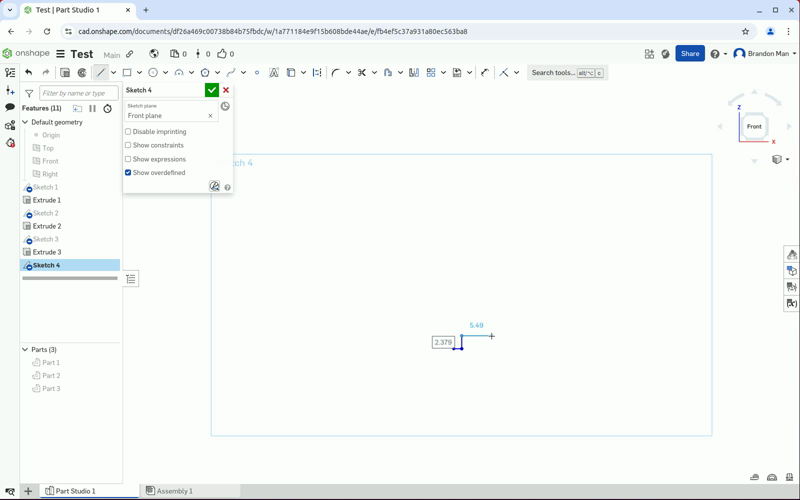
mouse_move(459, 335)
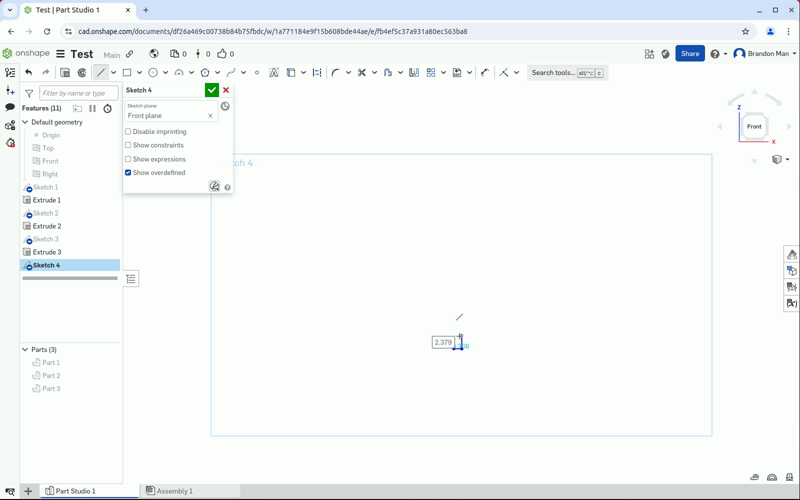
scroll(6)
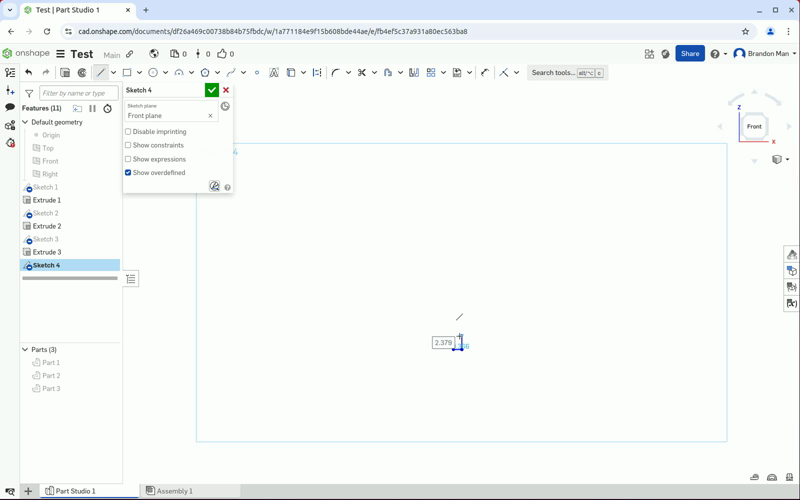
scroll(6)
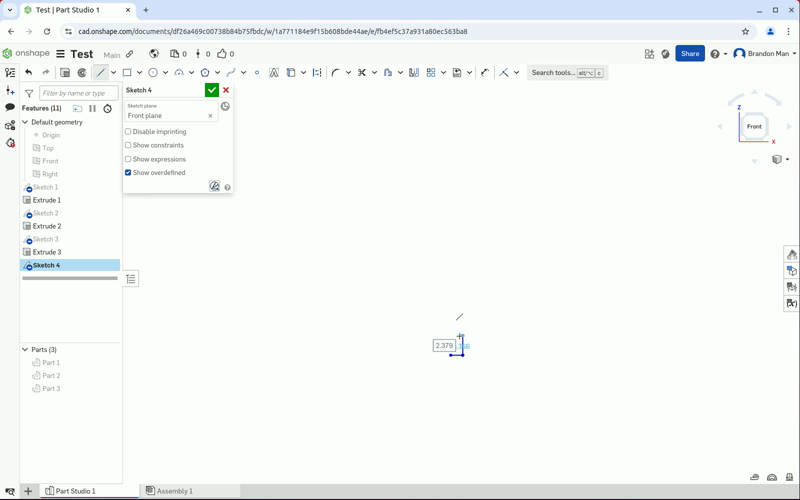
scroll(6)
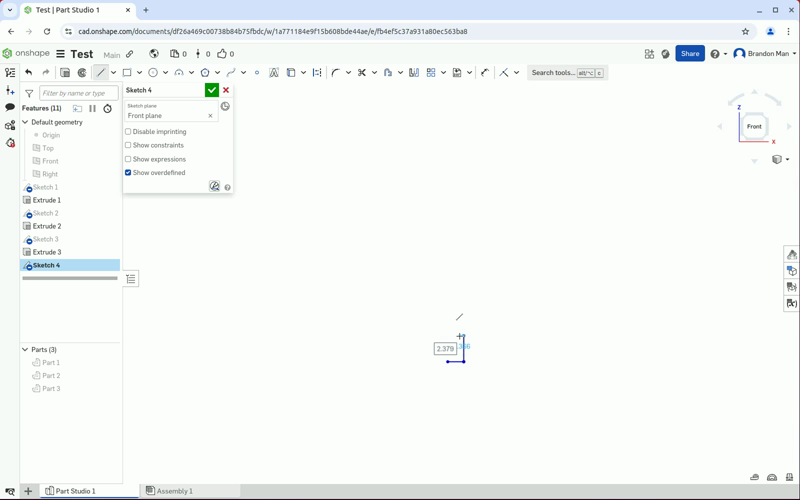
scroll(6)
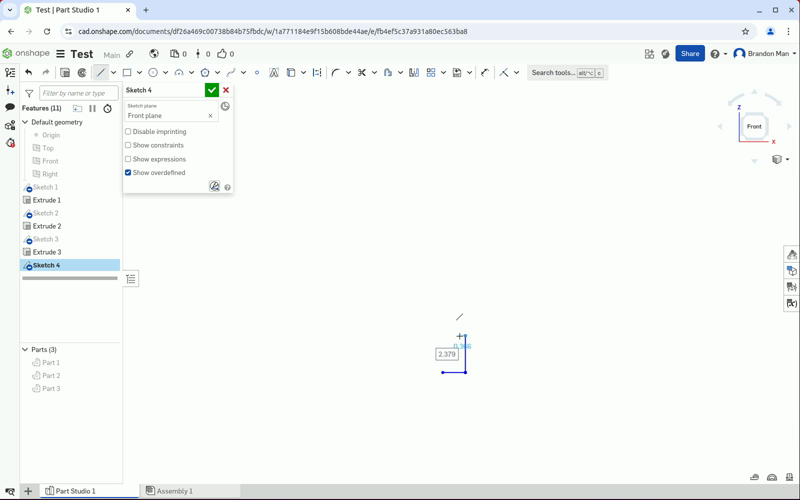
scroll(6)
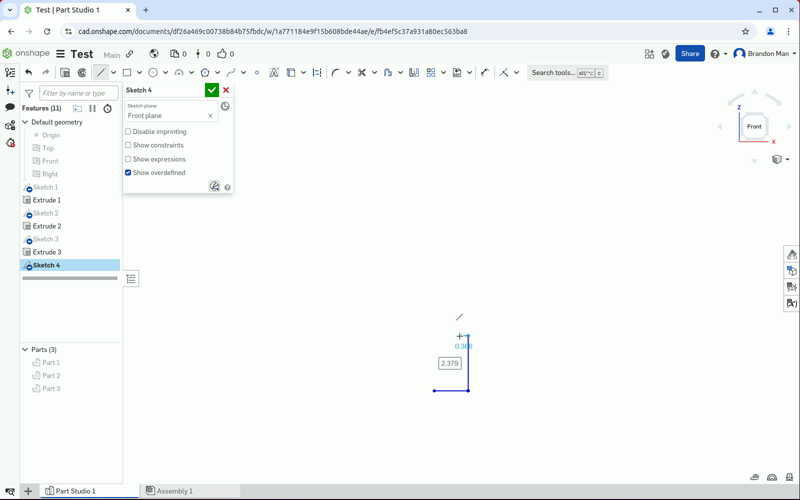
scroll(6)
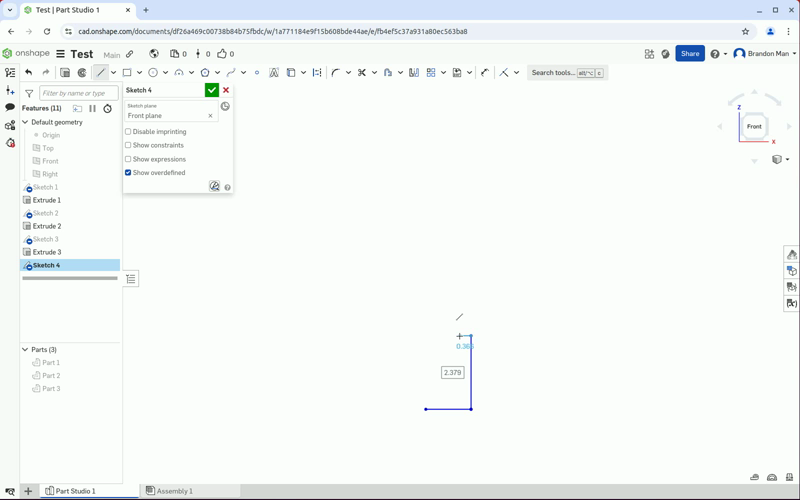
scroll(6)
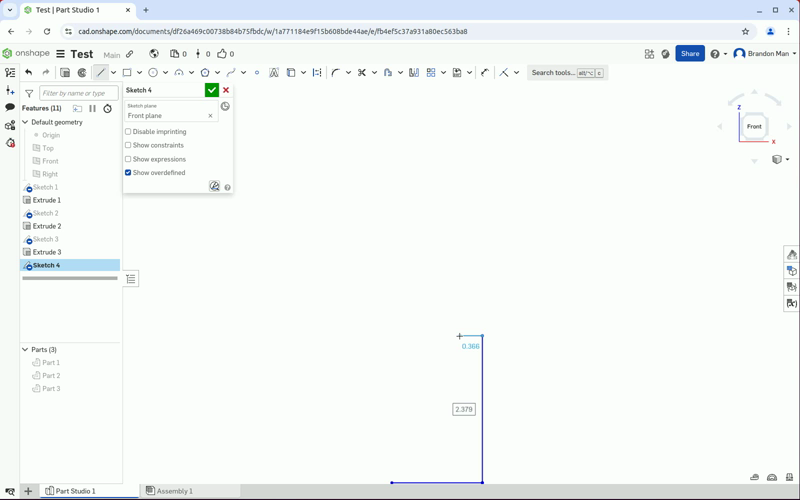
click(459, 335)
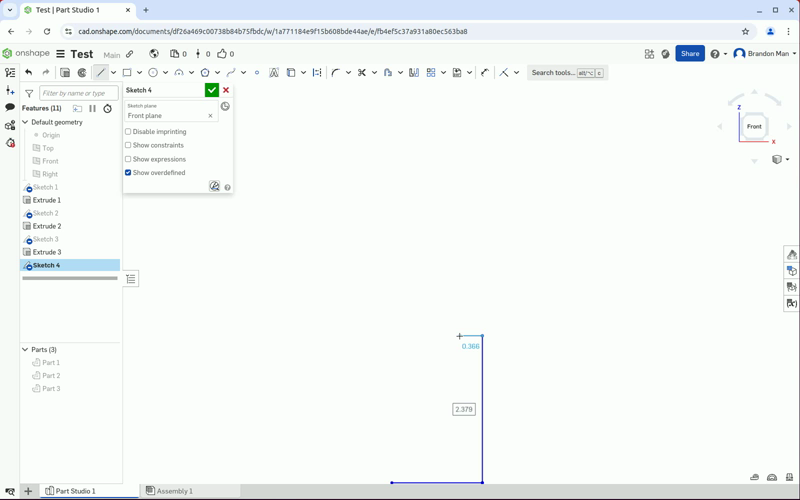
scroll(-6)
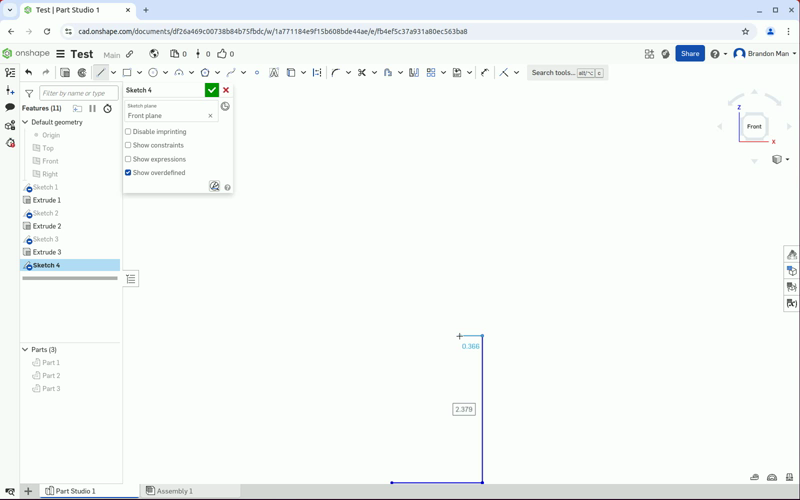
scroll(-6)
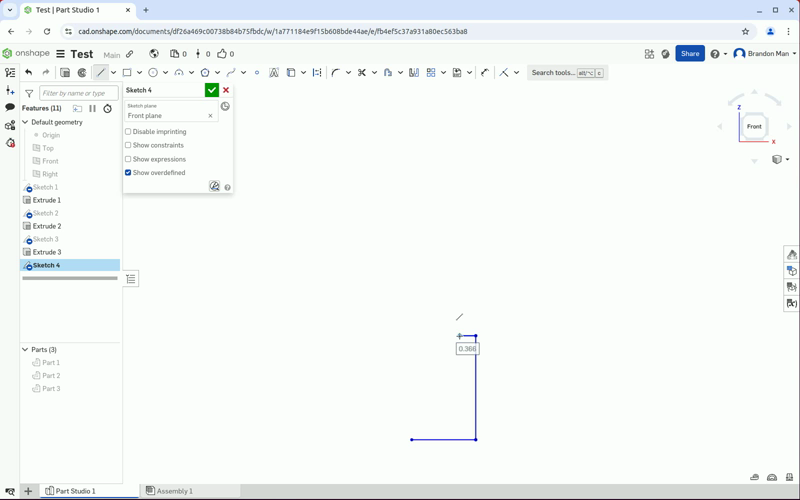
scroll(-6)
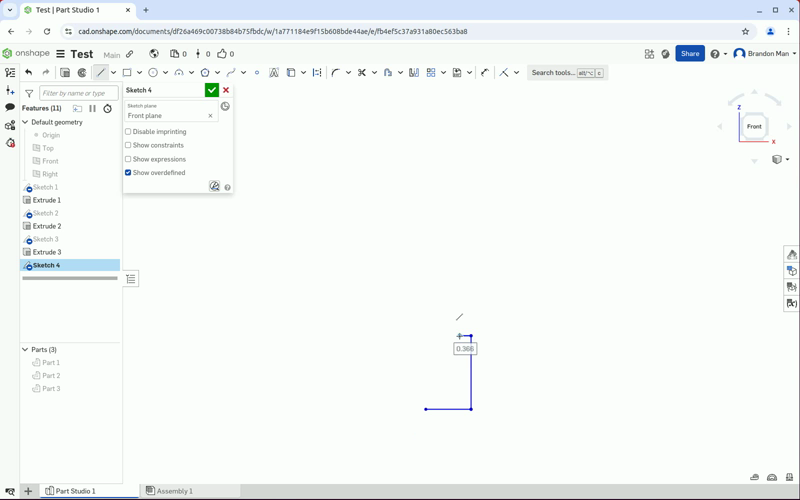
scroll(-6)
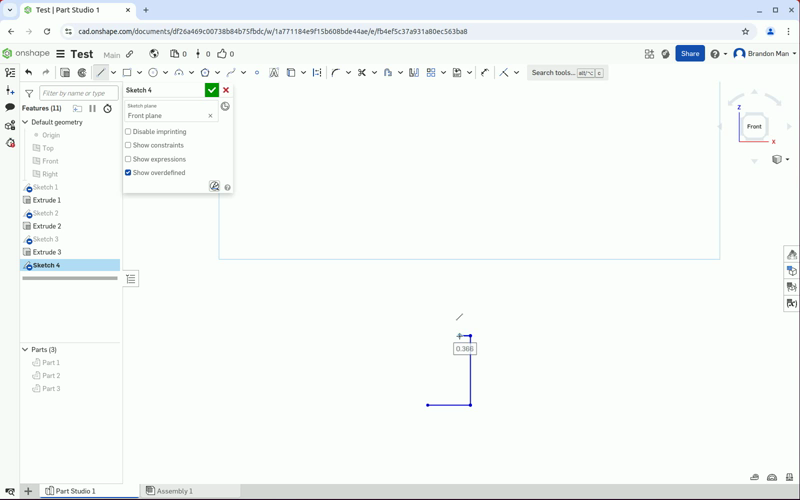
scroll(-6)
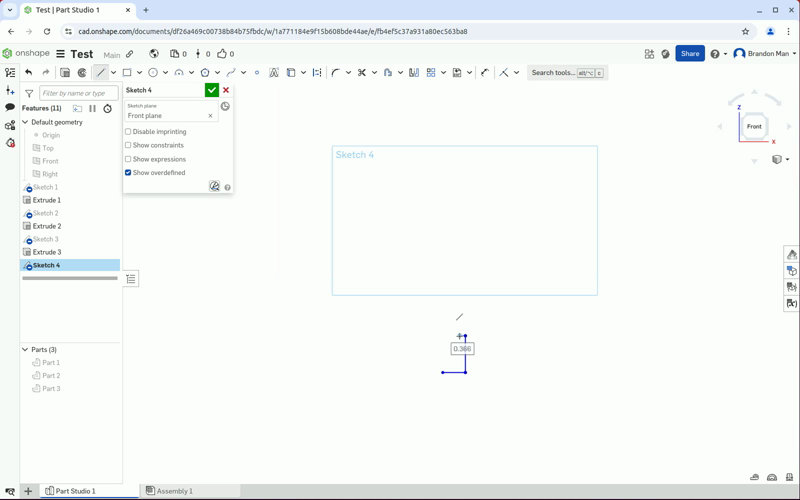
scroll(-6)
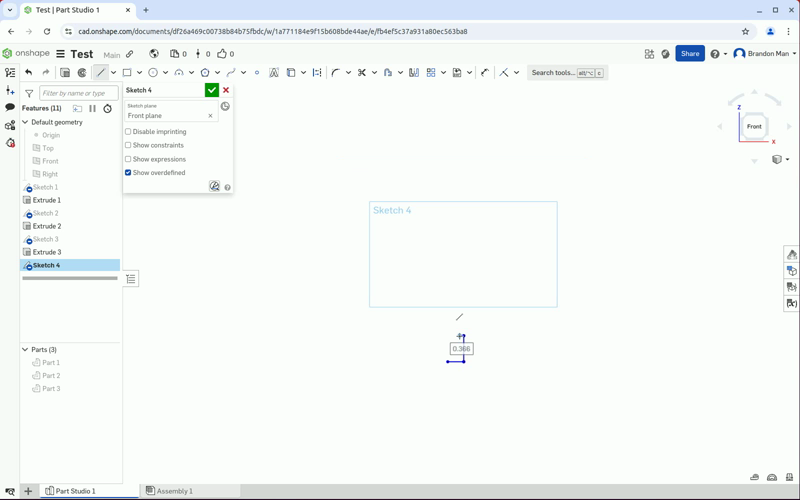
scroll(-6)
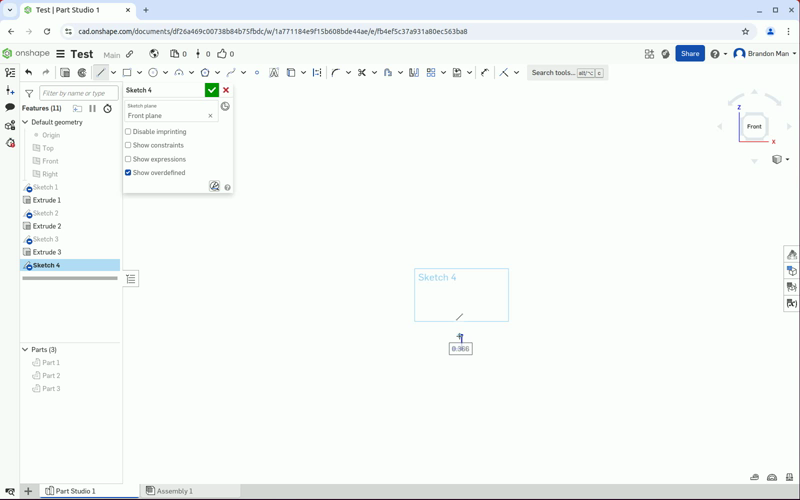
key_up(shift)
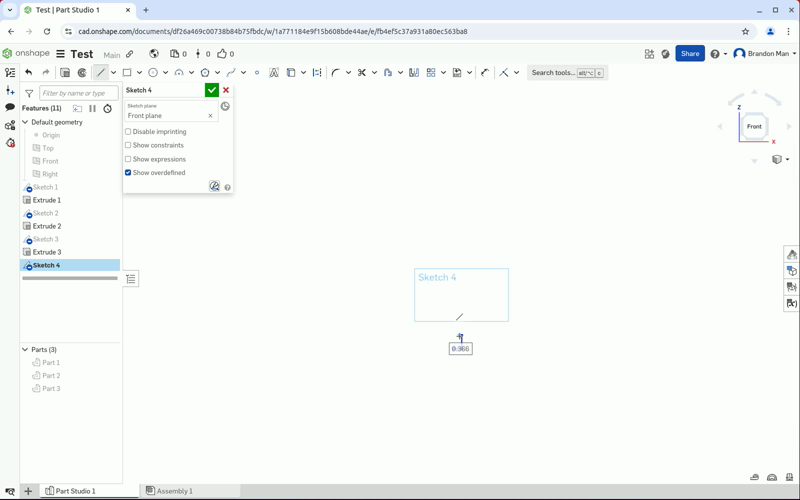
key_down(shift)
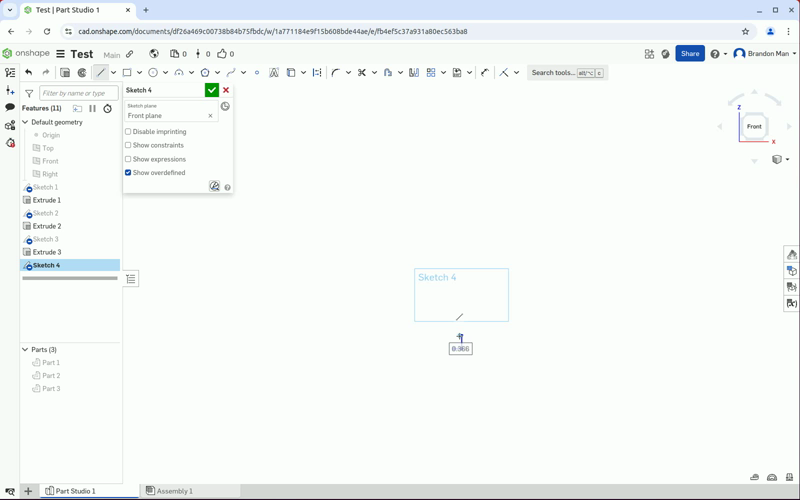
mouse_move(489, 335)
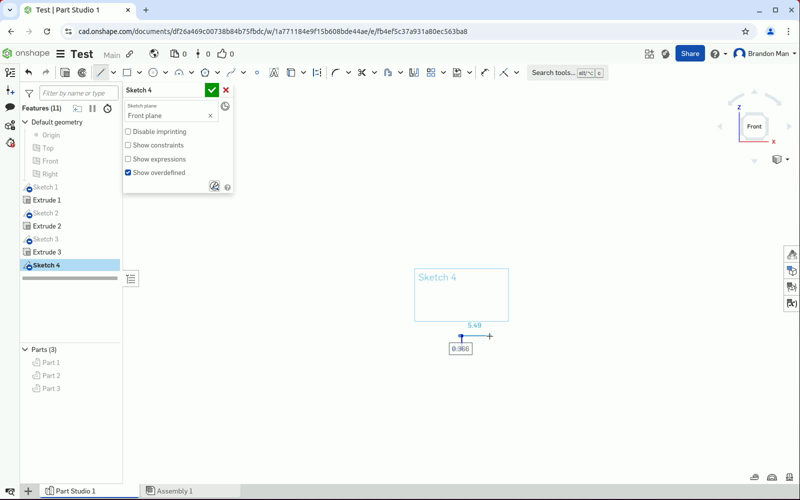
mouse_move(459, 343)
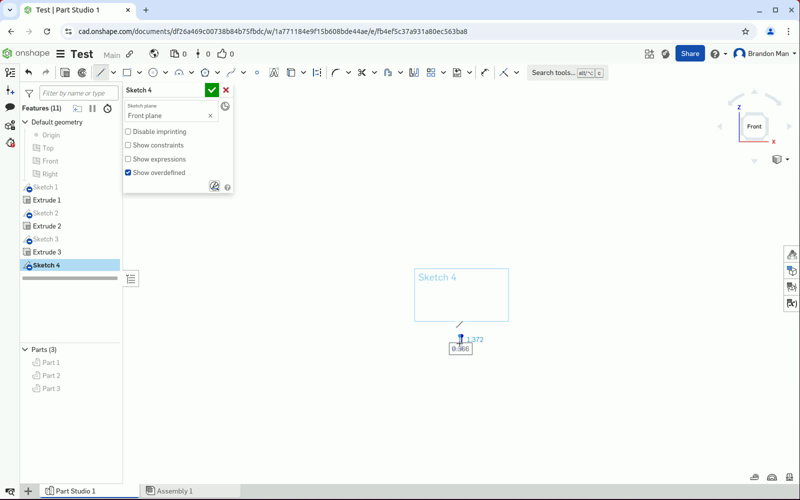
click(459, 343)
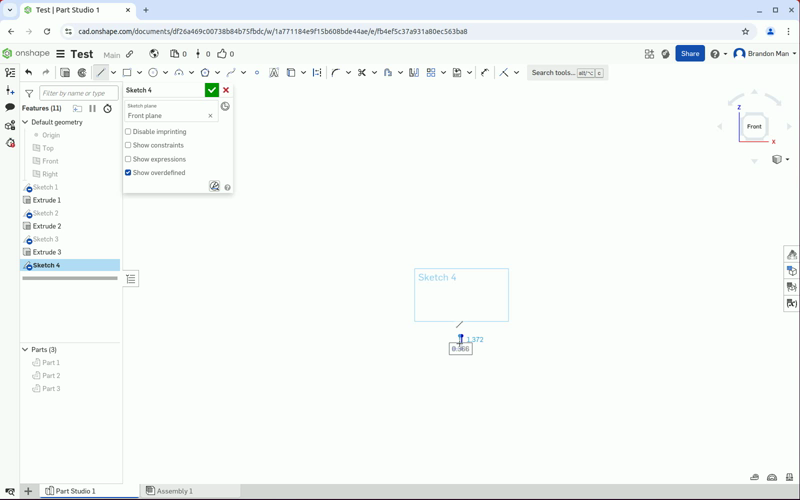
key_up(shift)
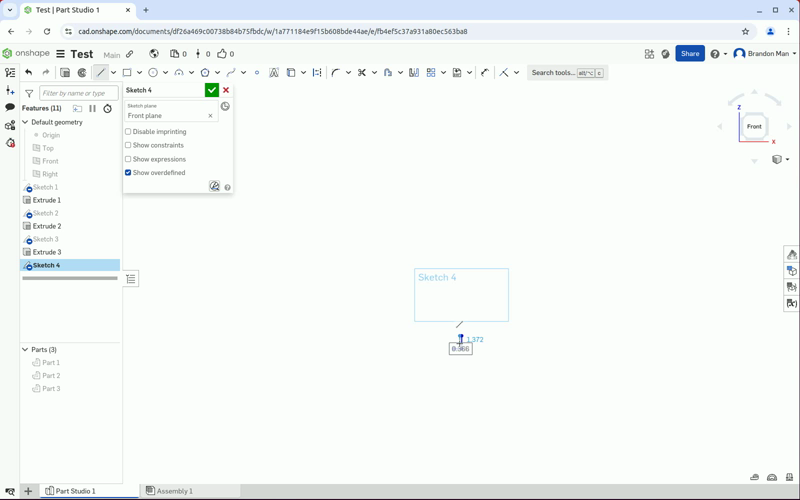
key_down(shift)
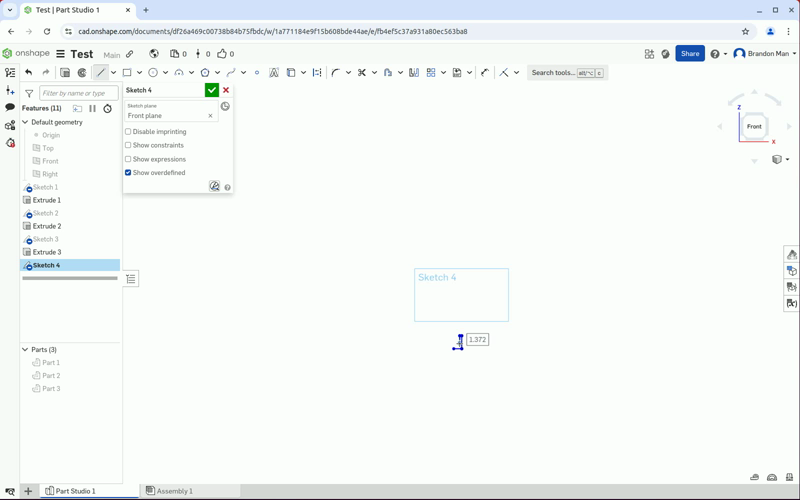
mouse_move(489, 343)
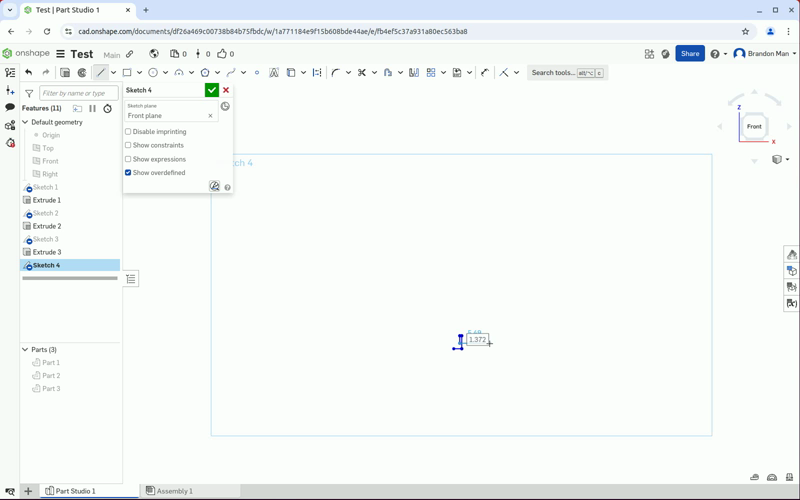
mouse_move(455, 343)
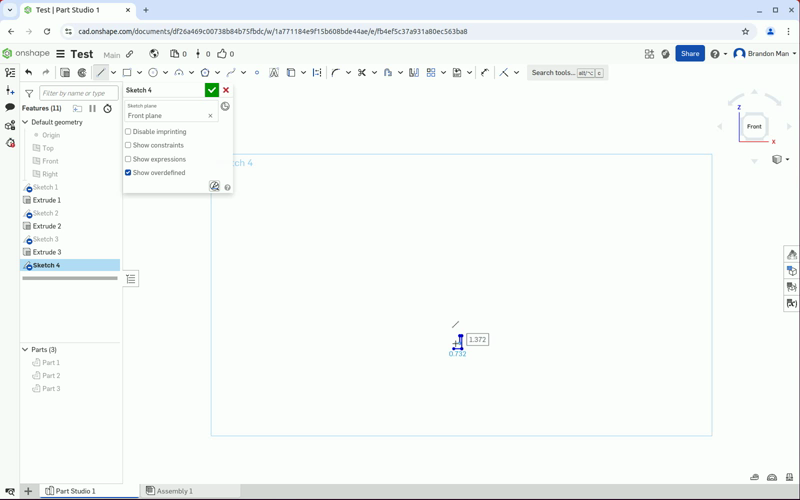
scroll(6)
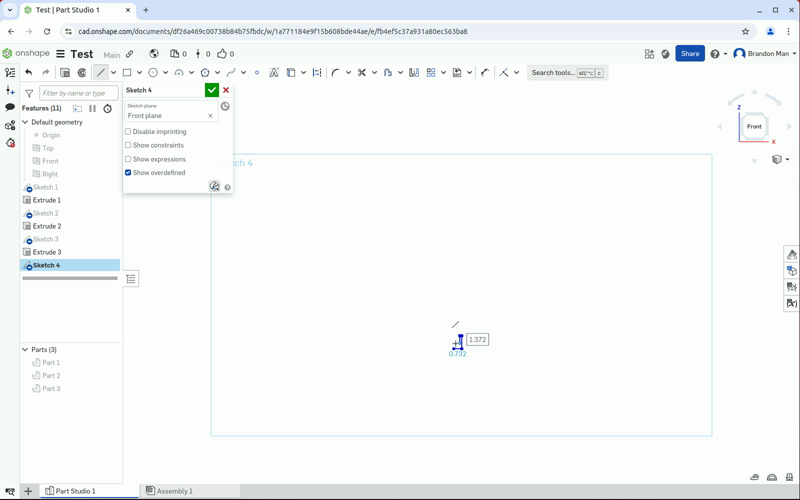
scroll(6)
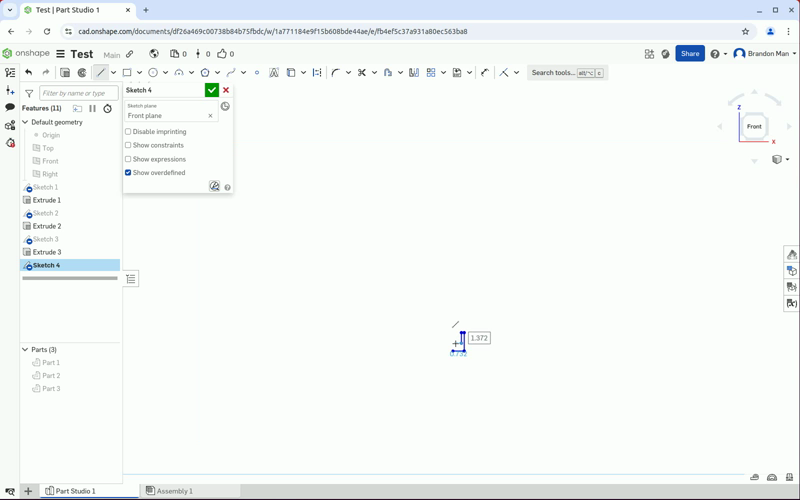
scroll(6)
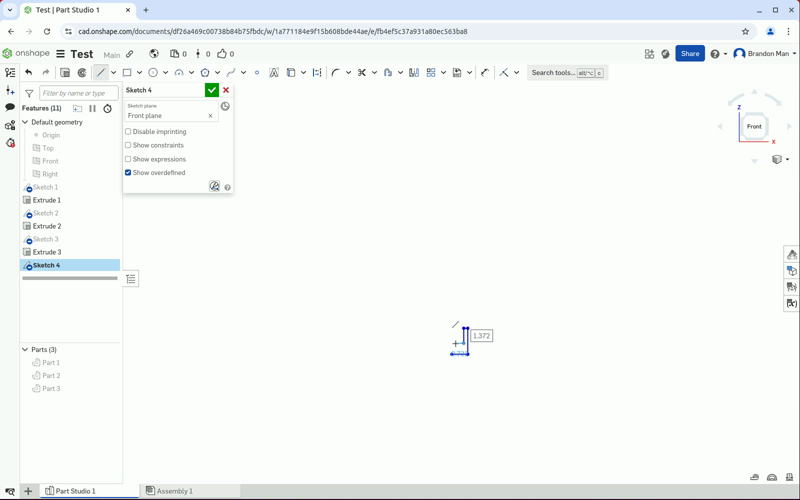
scroll(6)
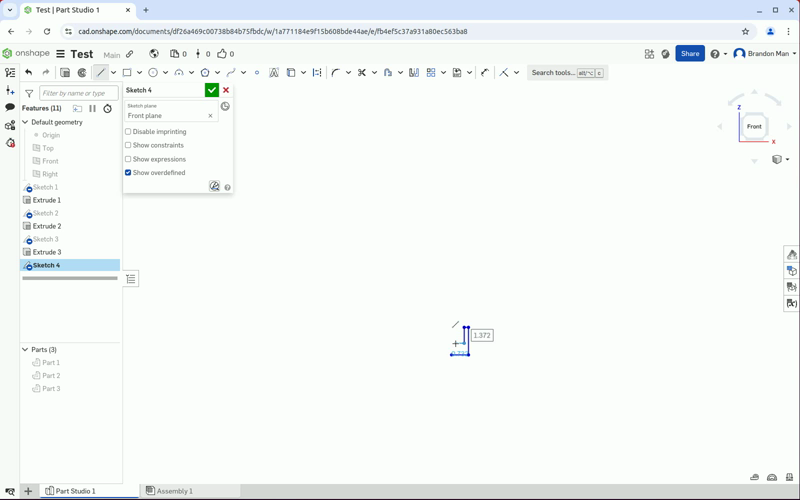
scroll(6)
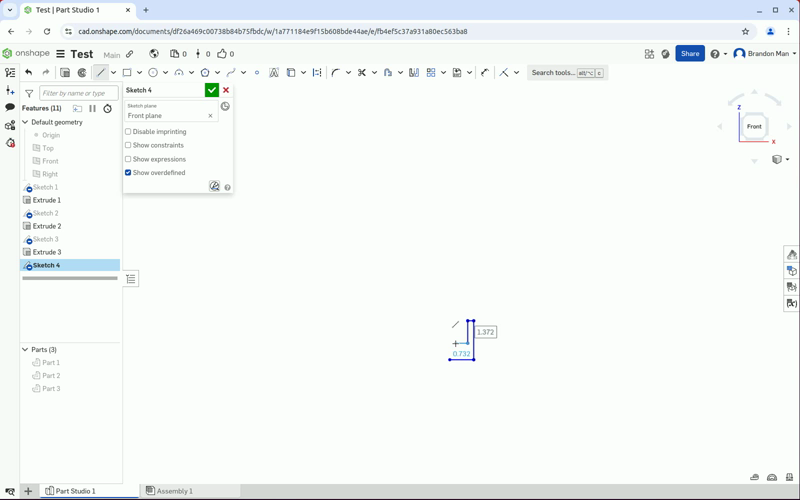
scroll(6)
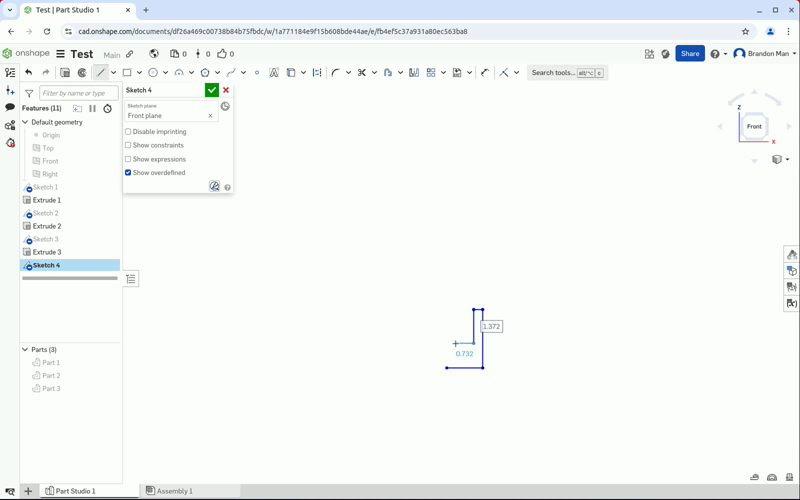
scroll(6)
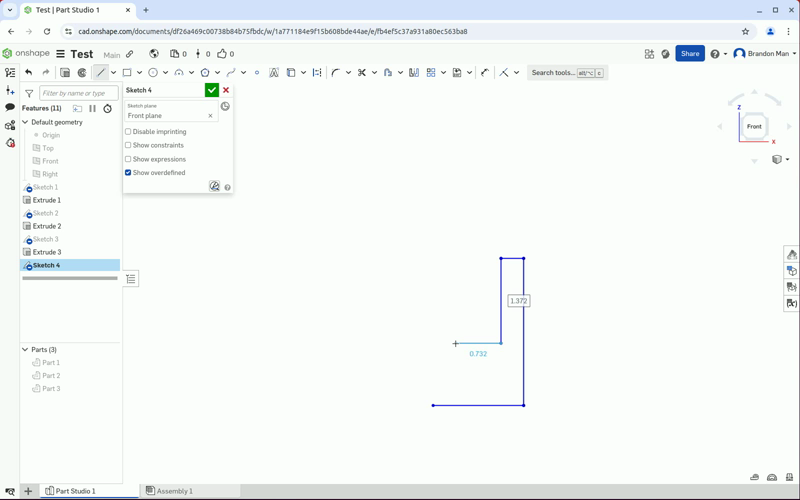
click(455, 343)
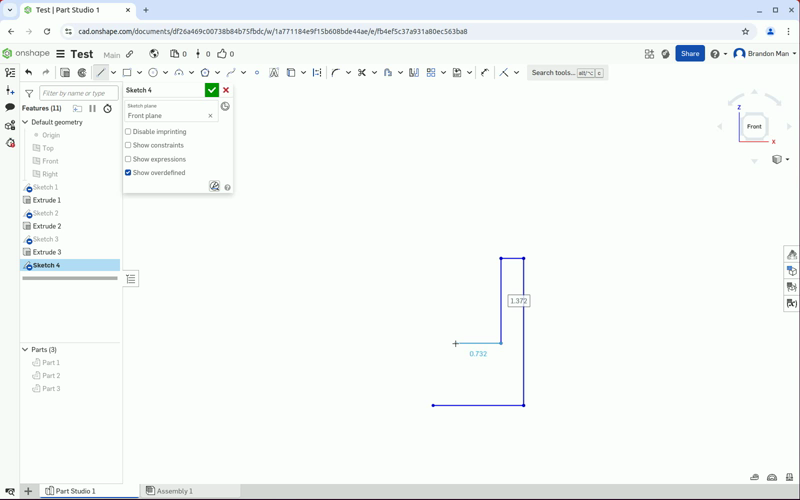
scroll(-6)
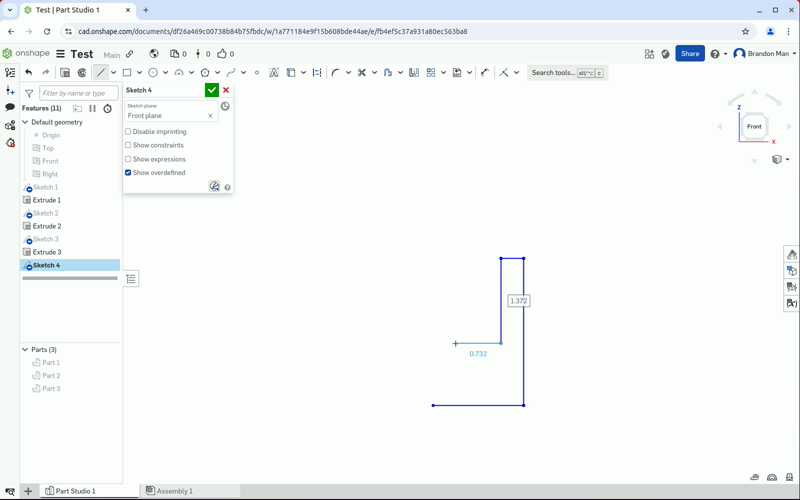
scroll(-6)
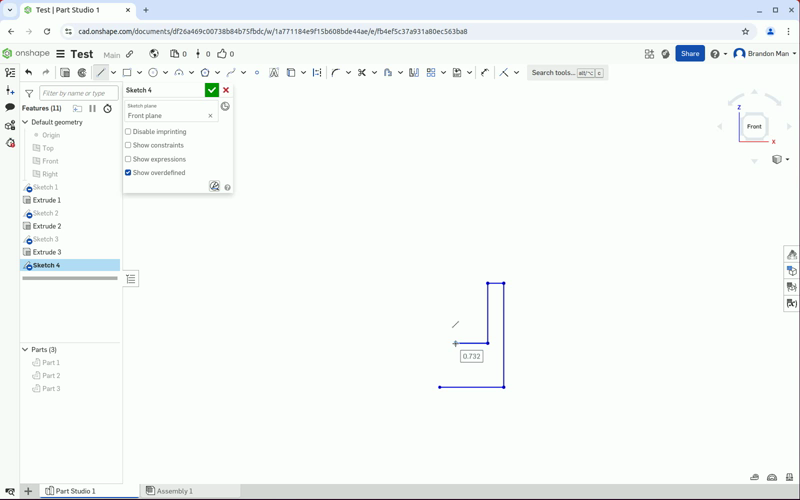
scroll(-6)
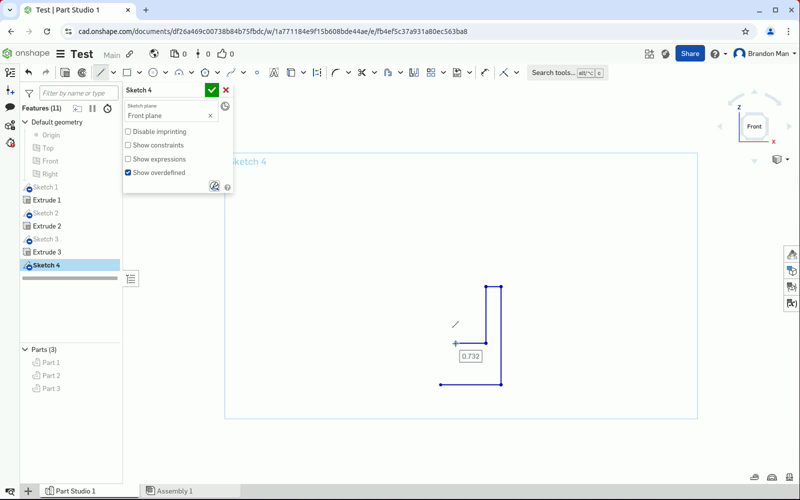
scroll(-6)
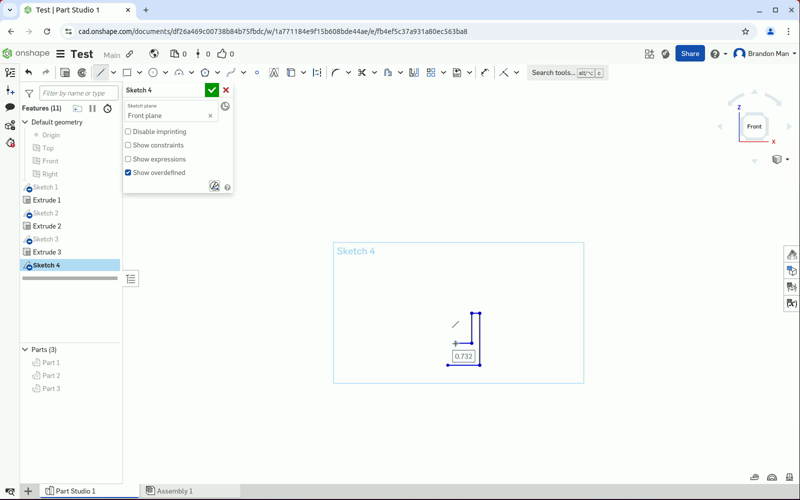
scroll(-6)
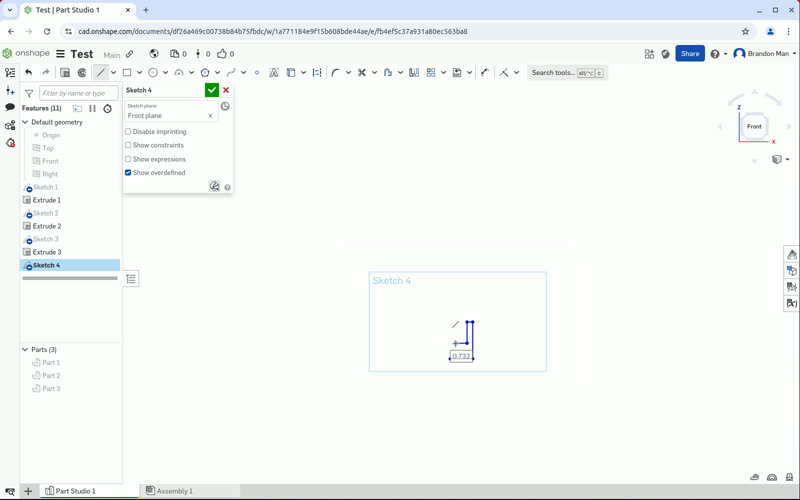
scroll(-6)
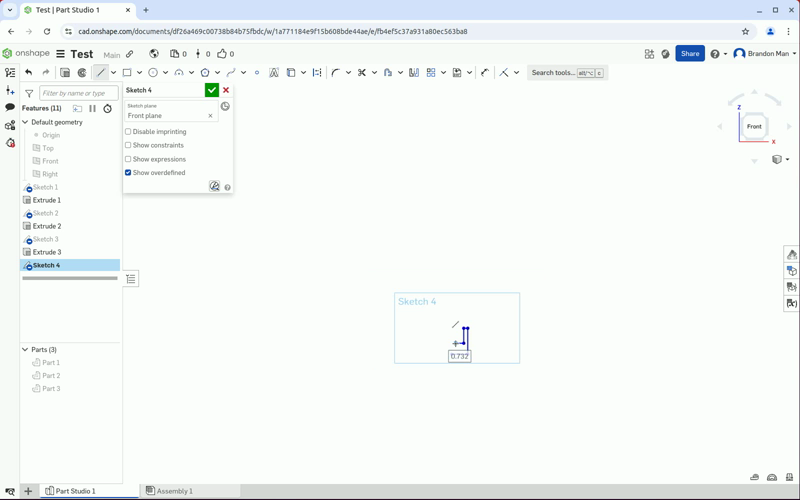
scroll(-6)
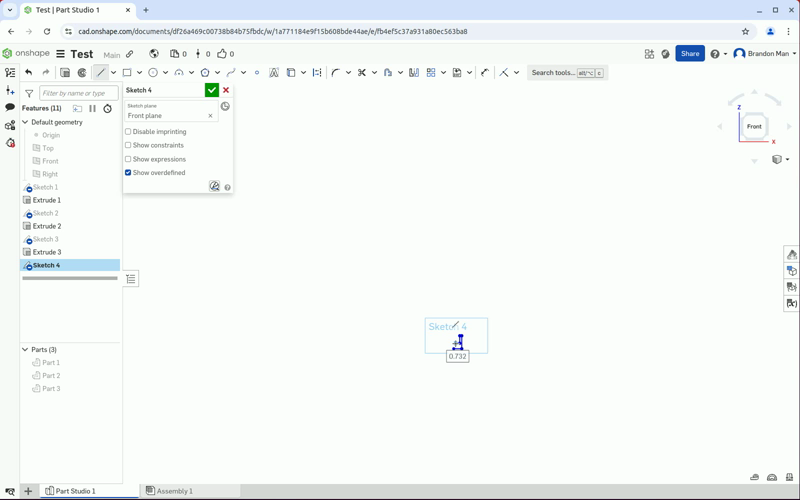
key_up(shift)
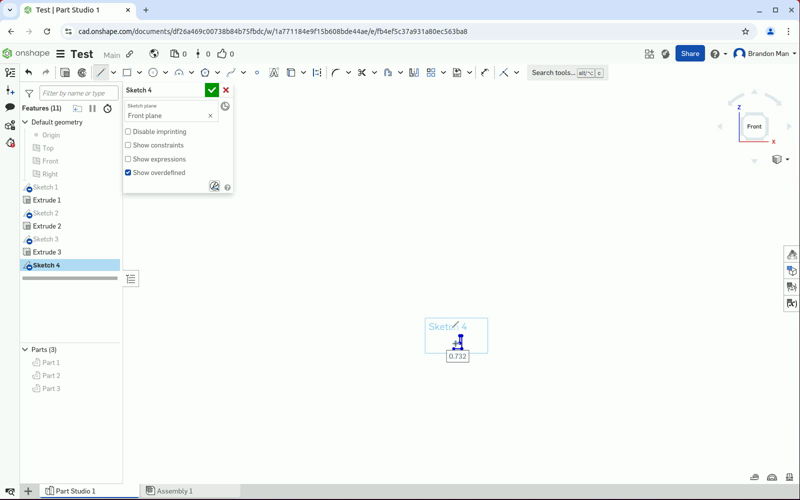
key_down(shift)
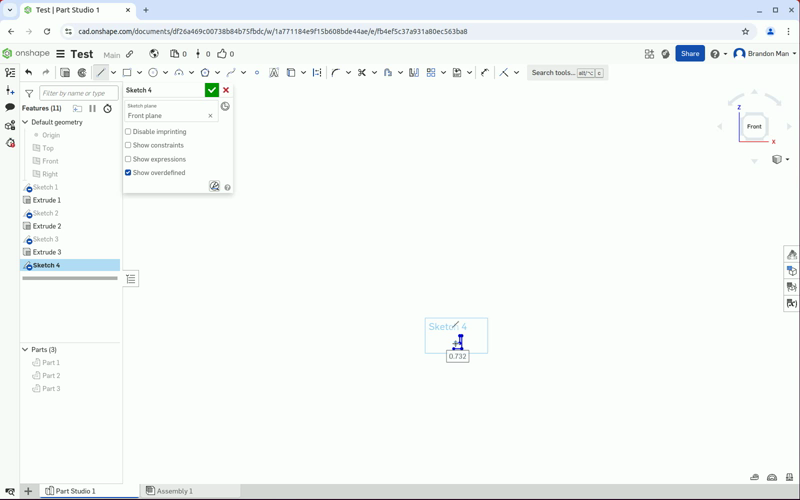
mouse_move(485, 343)
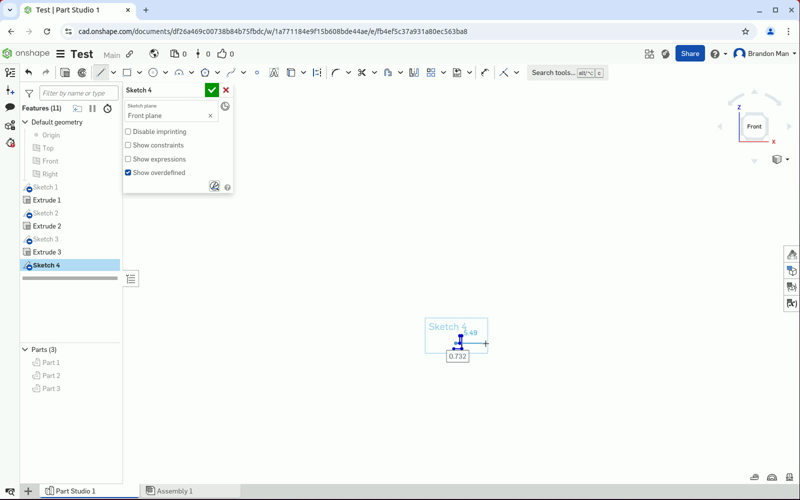
mouse_move(455, 335)
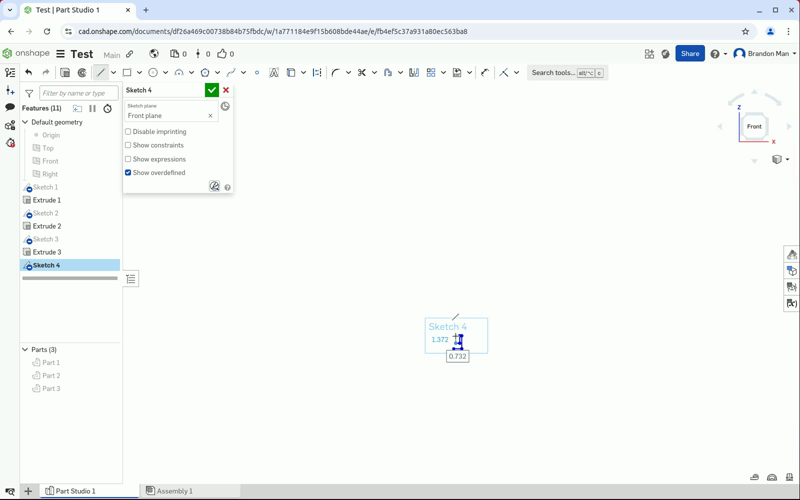
scroll(6)
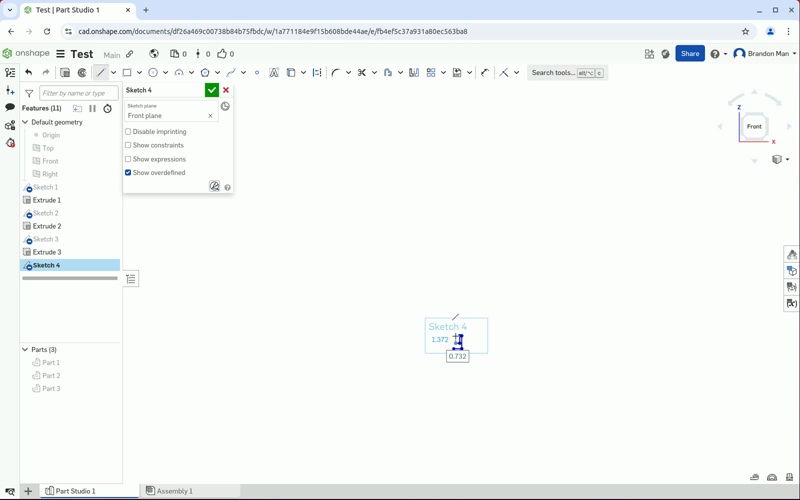
scroll(6)
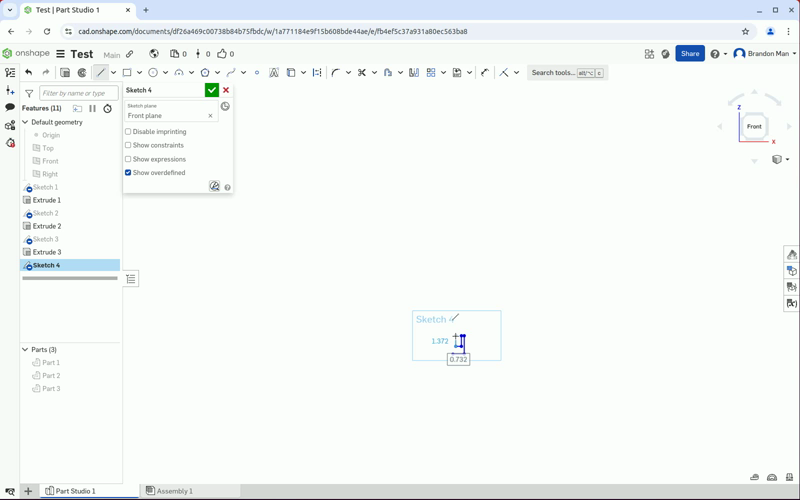
scroll(6)
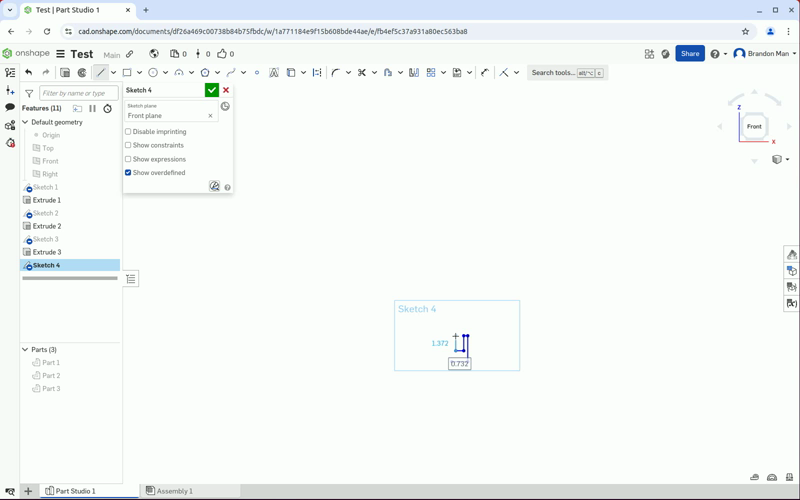
scroll(6)
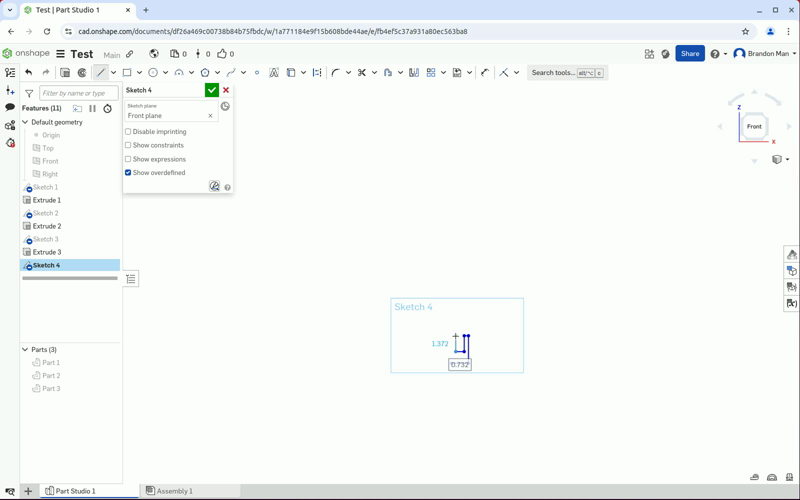
scroll(6)
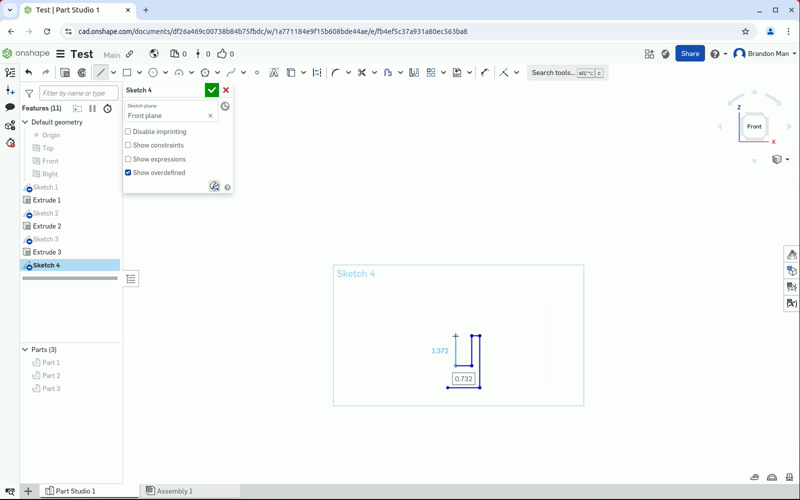
scroll(6)
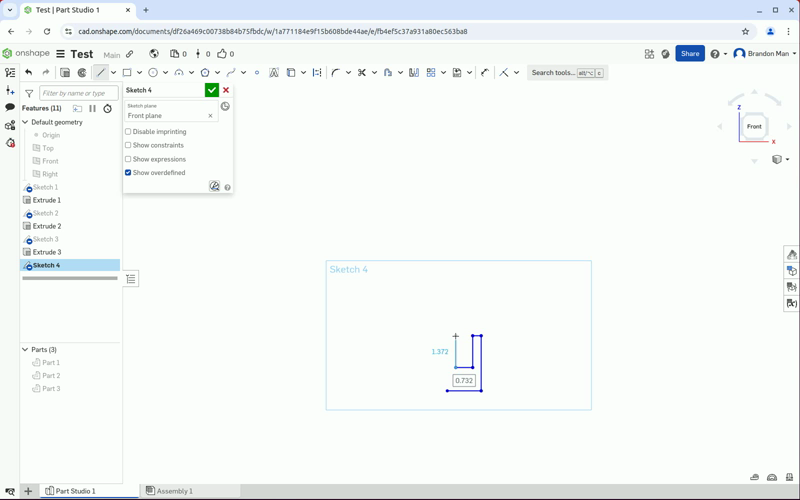
scroll(6)
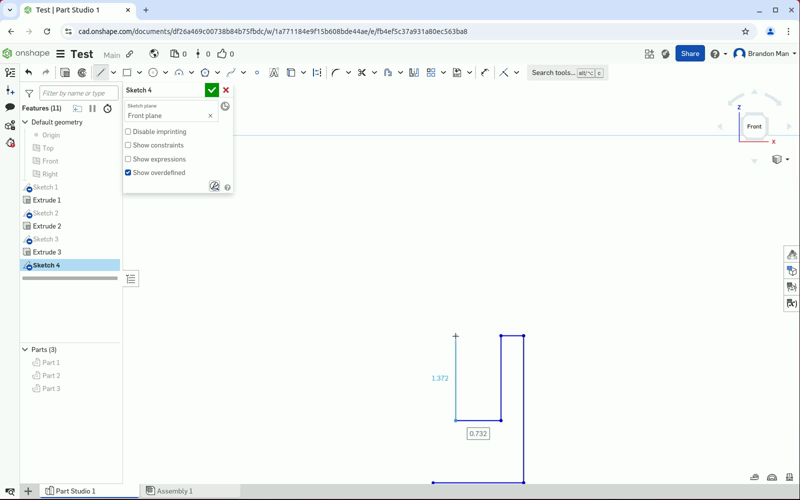
click(455, 335)
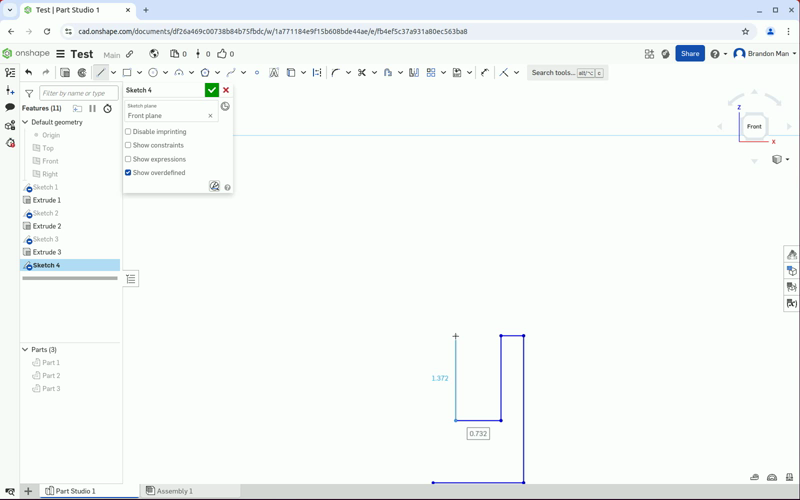
scroll(-6)
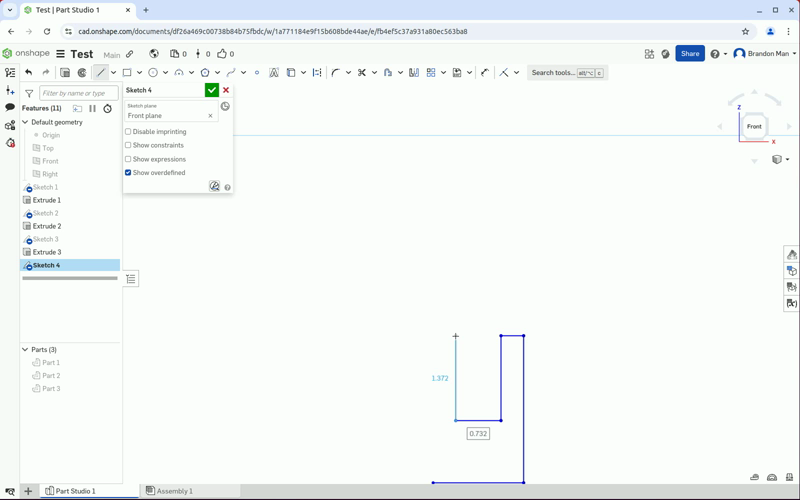
scroll(-6)
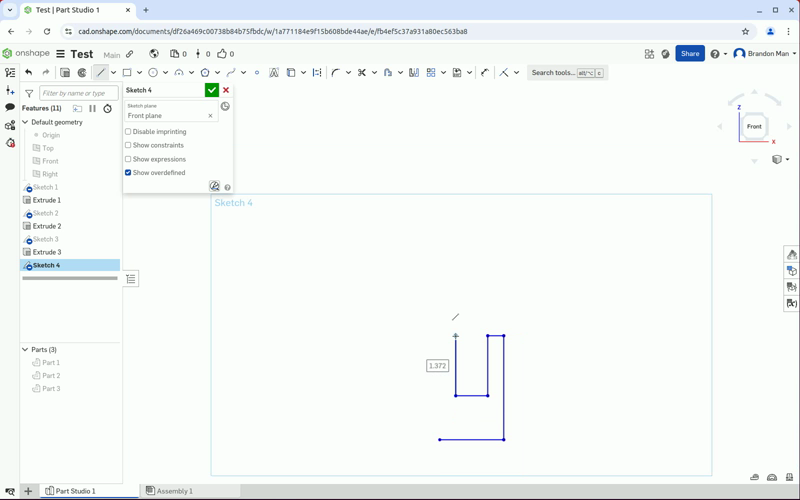
scroll(-6)
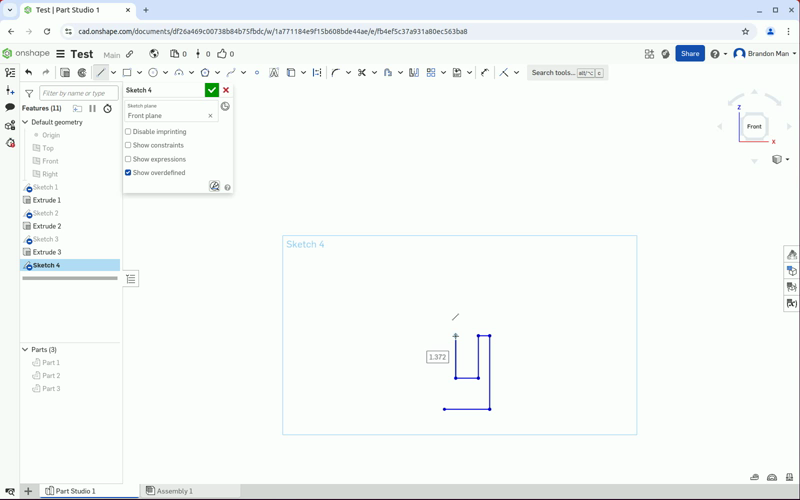
scroll(-6)
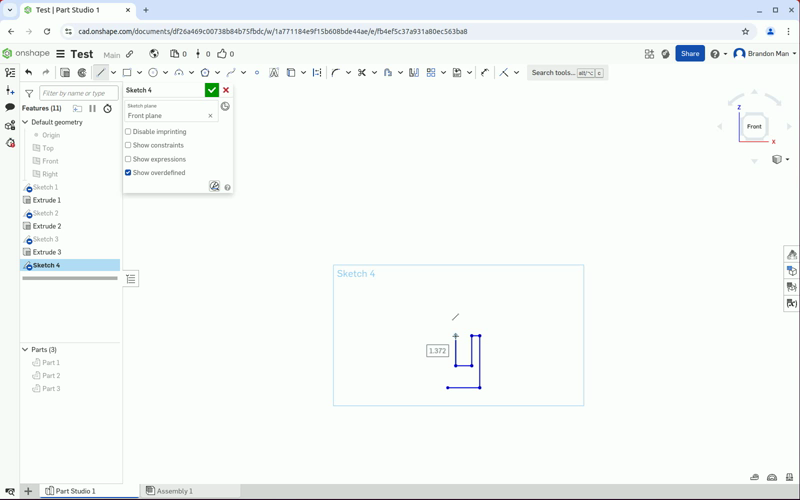
scroll(-6)
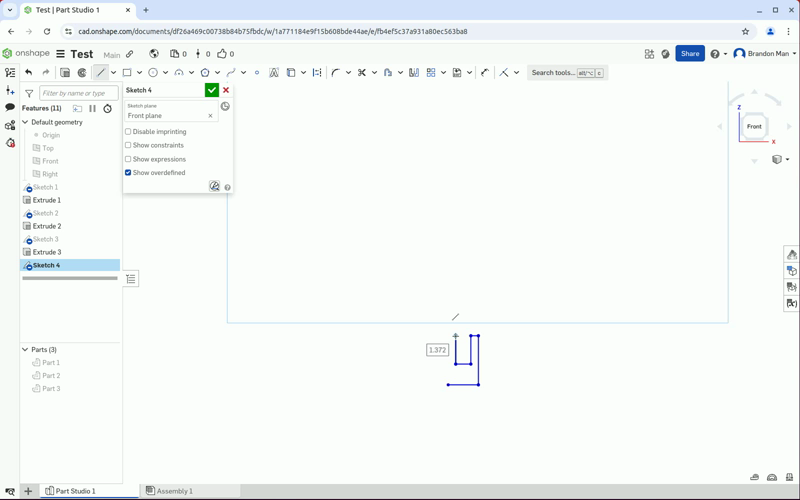
scroll(-6)
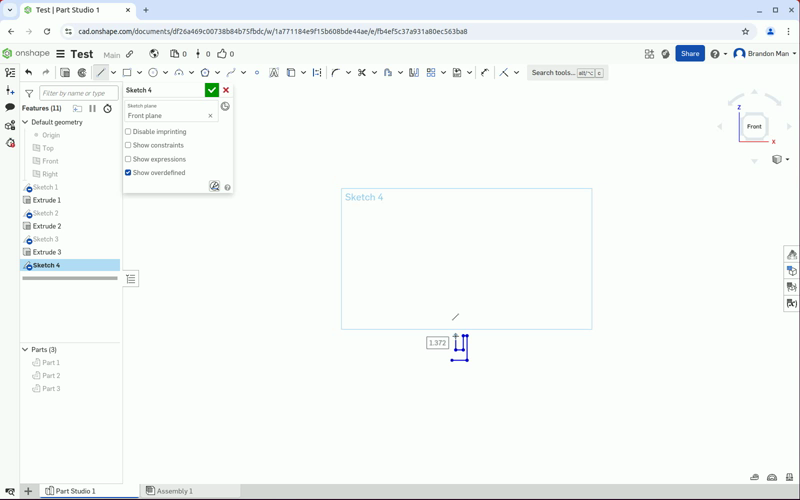
scroll(-6)
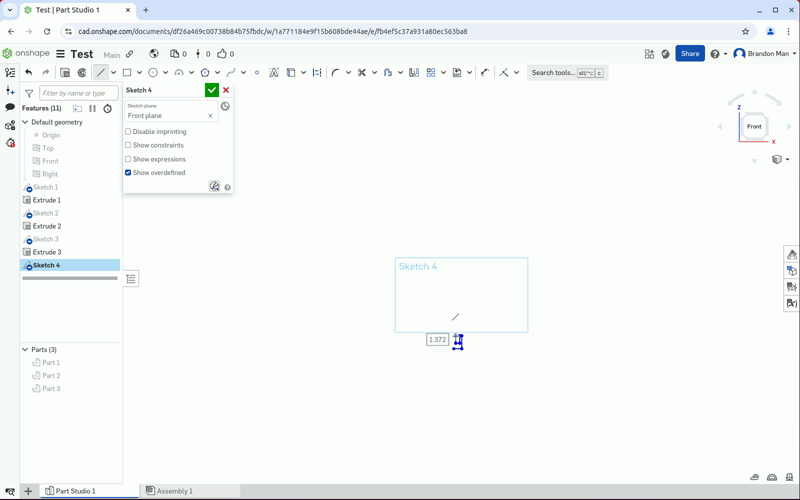
key_up(shift)
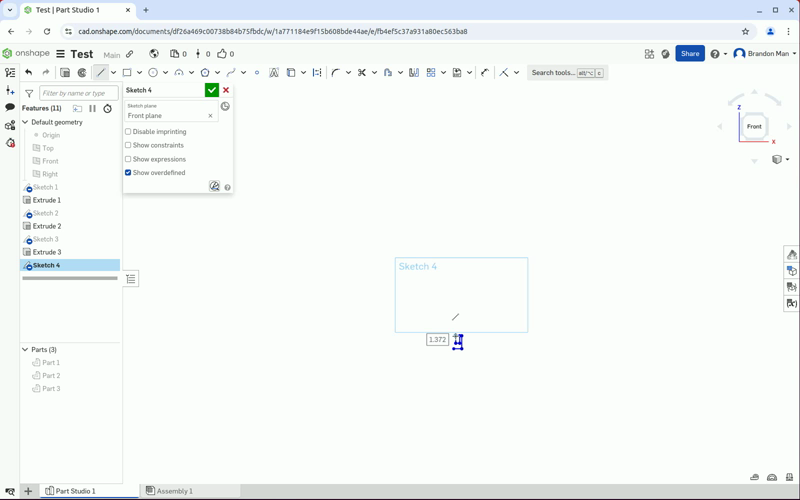
key_down(shift)
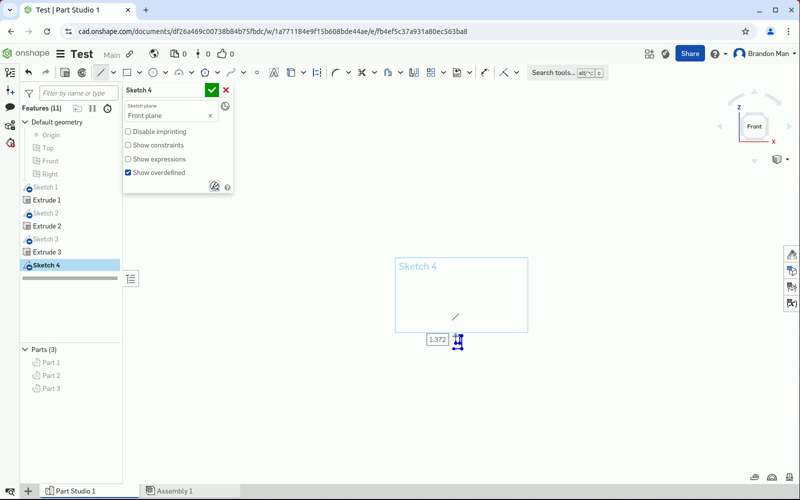
mouse_move(485, 335)
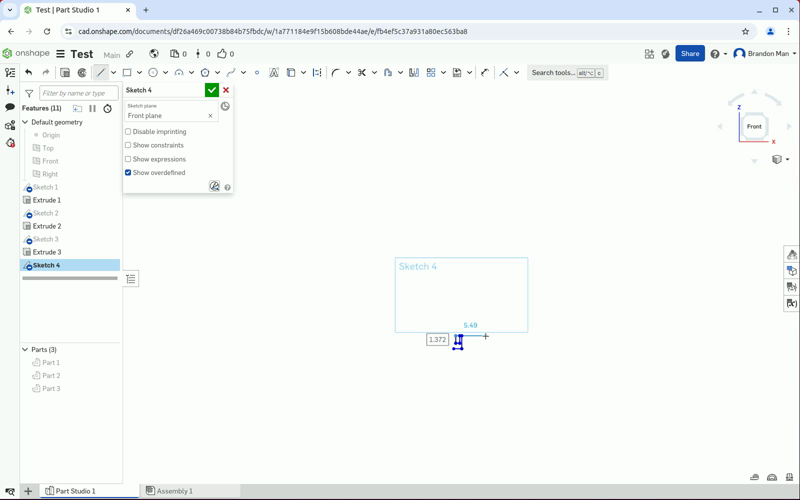
mouse_move(453, 335)
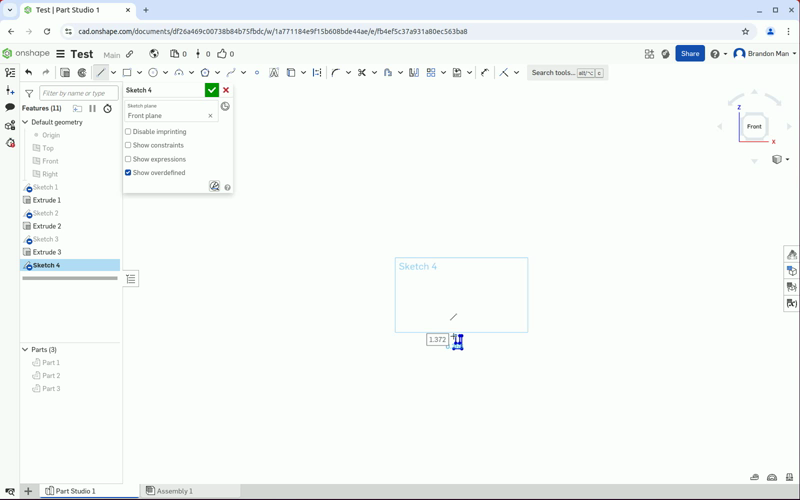
scroll(6)
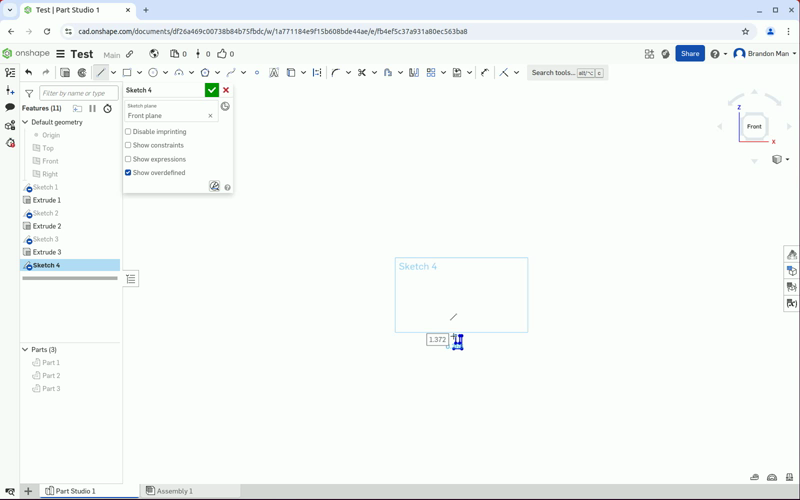
scroll(6)
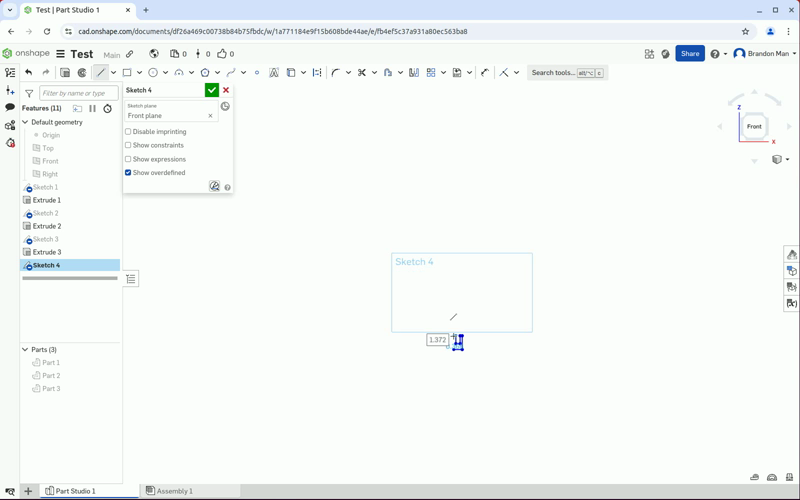
scroll(6)
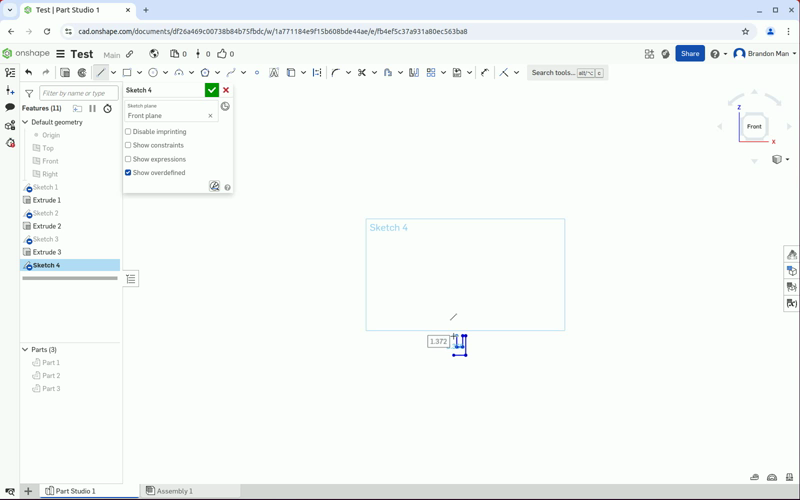
scroll(6)
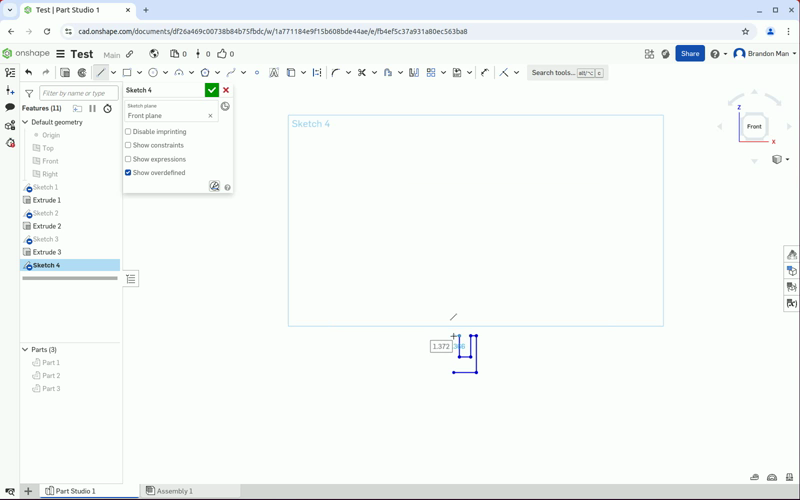
scroll(6)
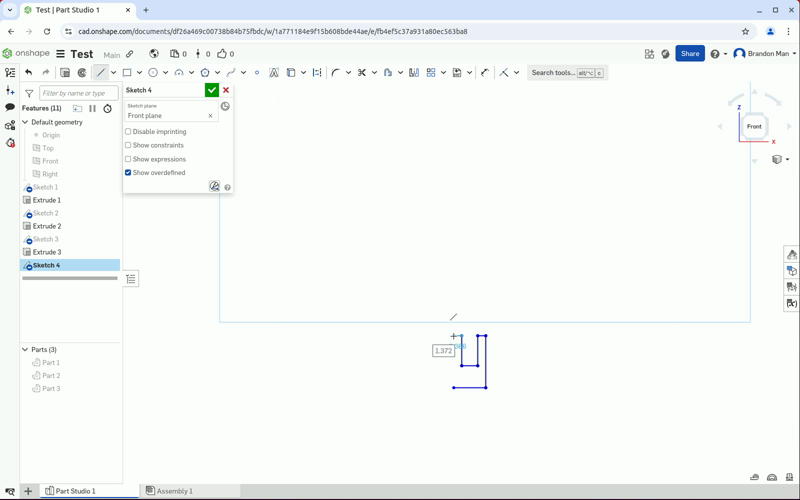
scroll(6)
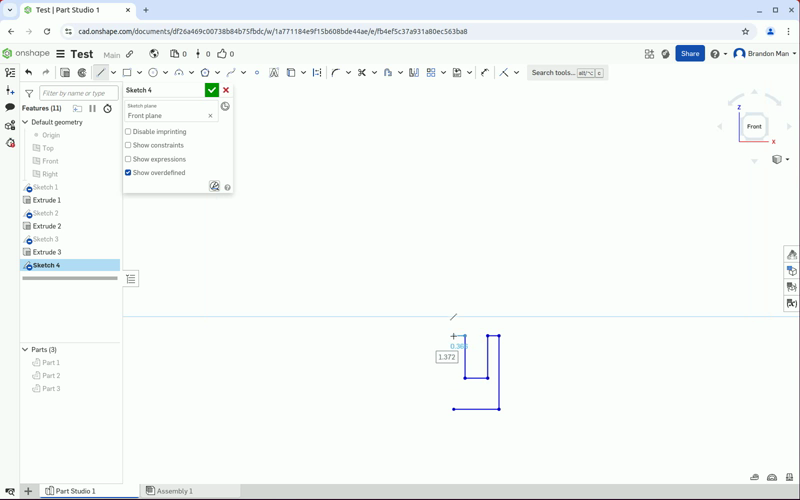
scroll(6)
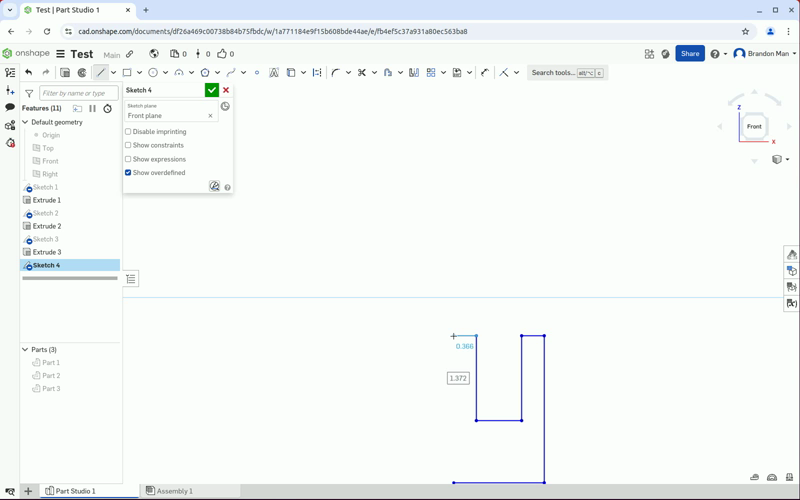
click(453, 335)
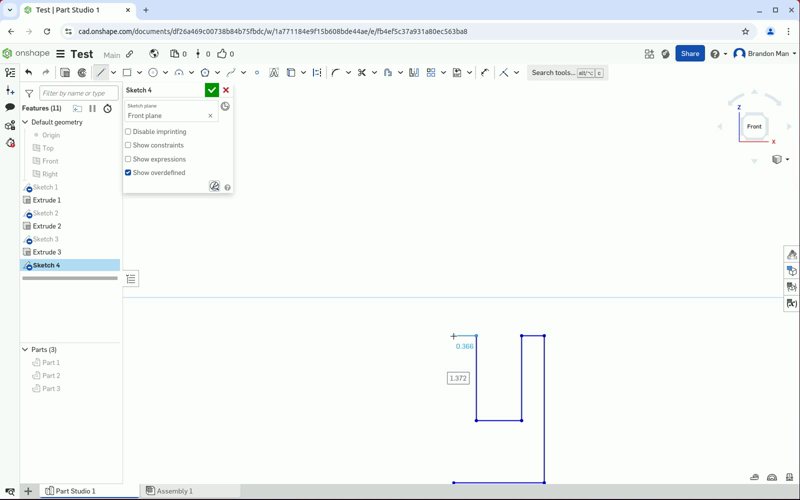
scroll(-6)
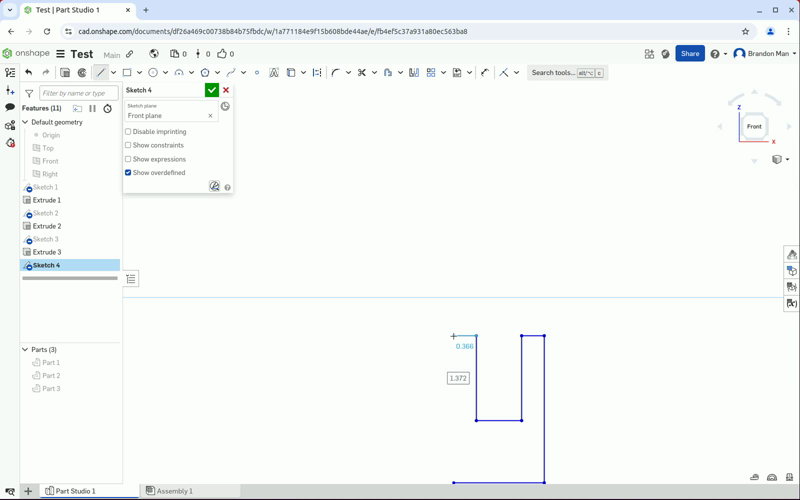
scroll(-6)
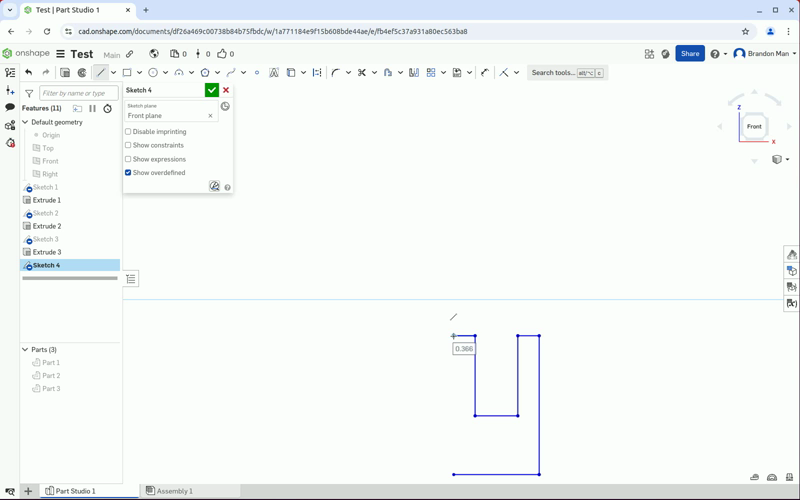
scroll(-6)
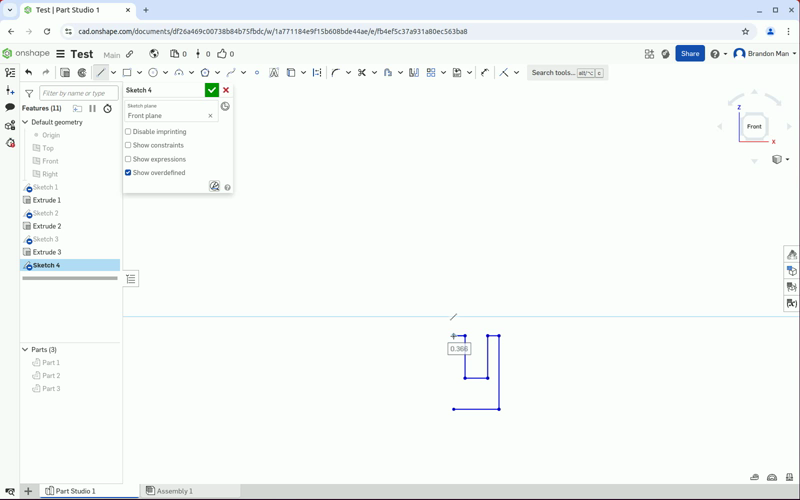
scroll(-6)
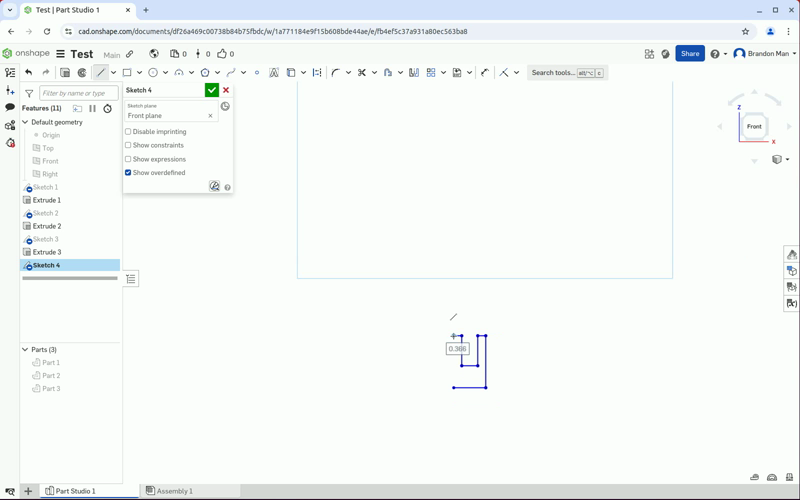
scroll(-6)
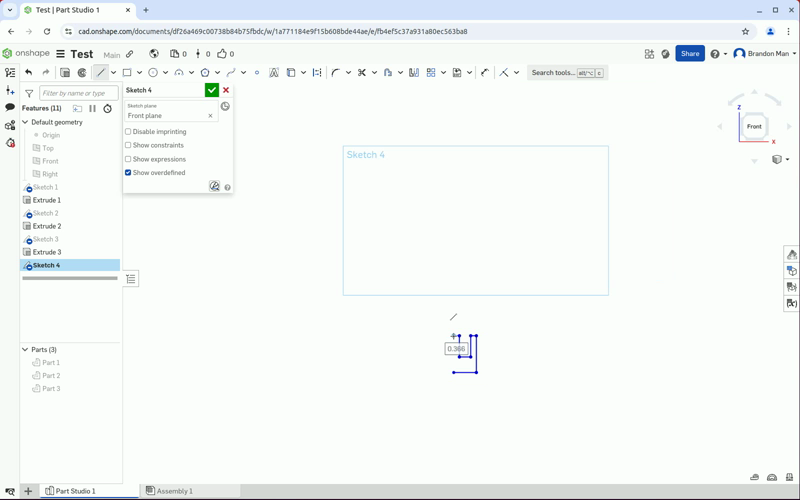
scroll(-6)
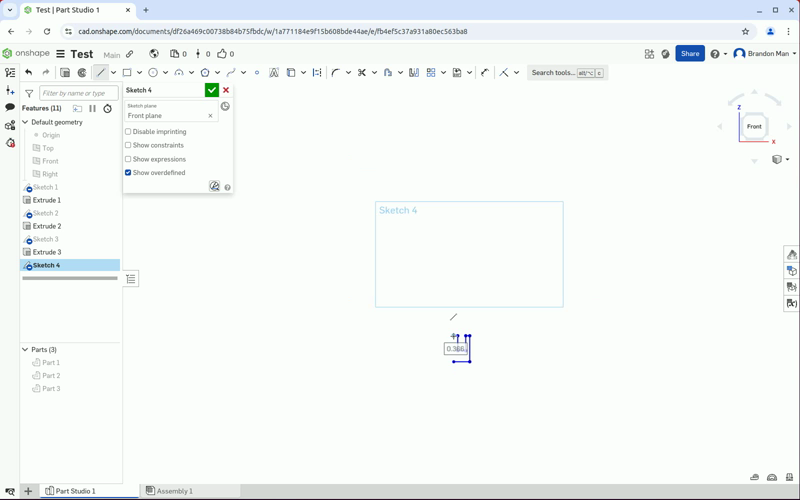
scroll(-6)
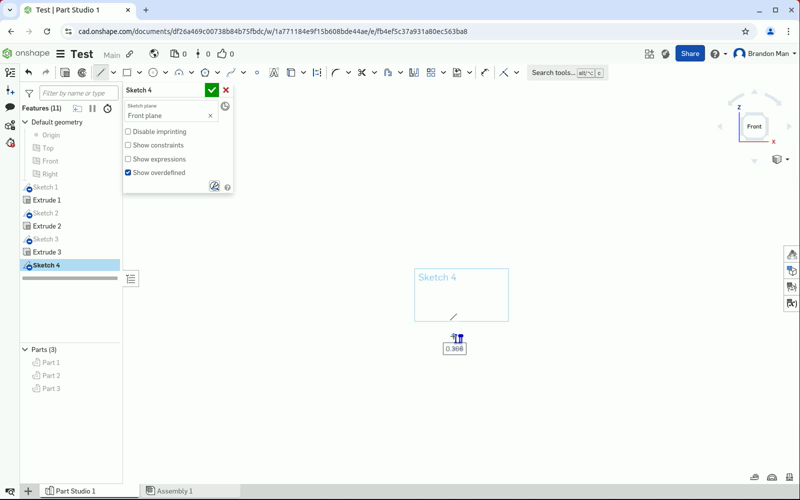
key_up(shift)
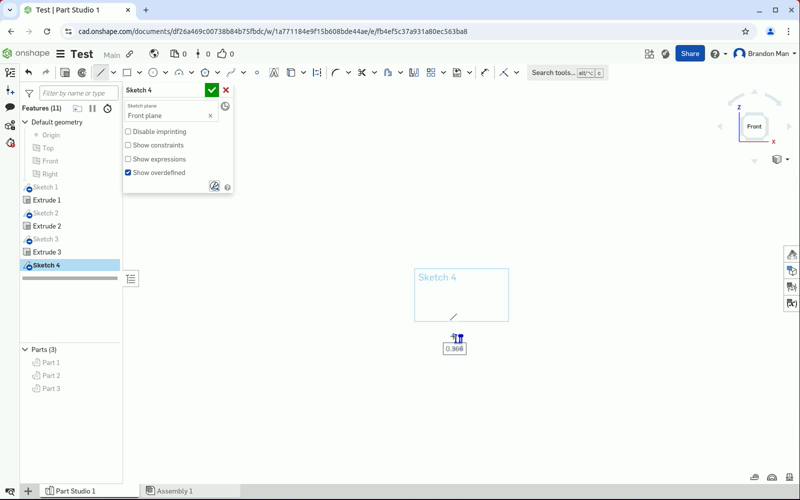
mouse_move(483, 335)
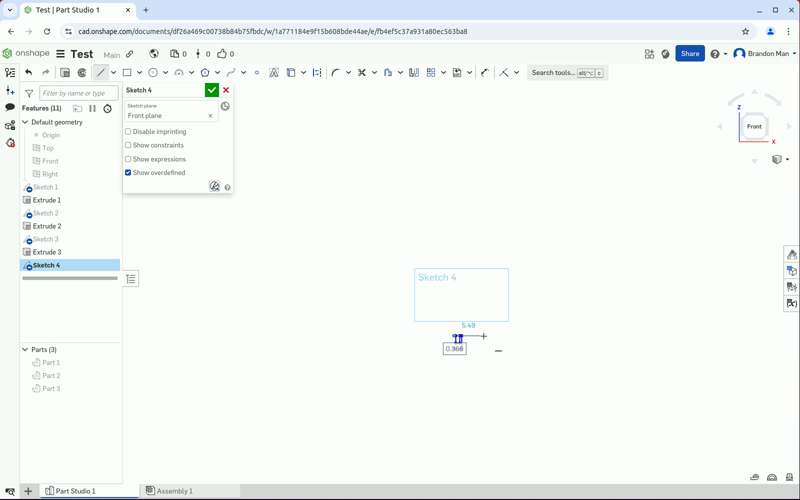
key_down(shift)
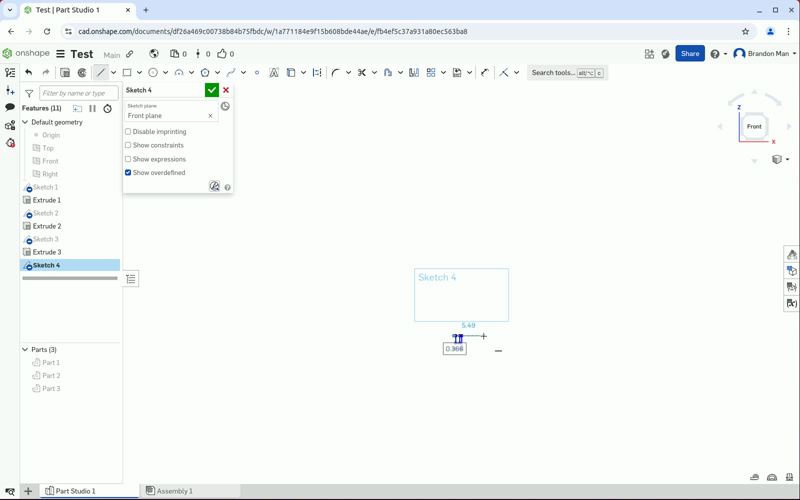
mouse_move(453, 348)
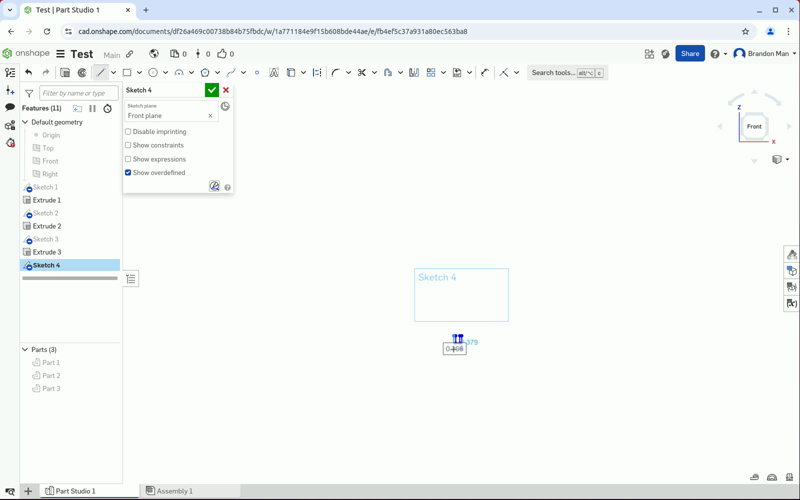
key_up(shift)
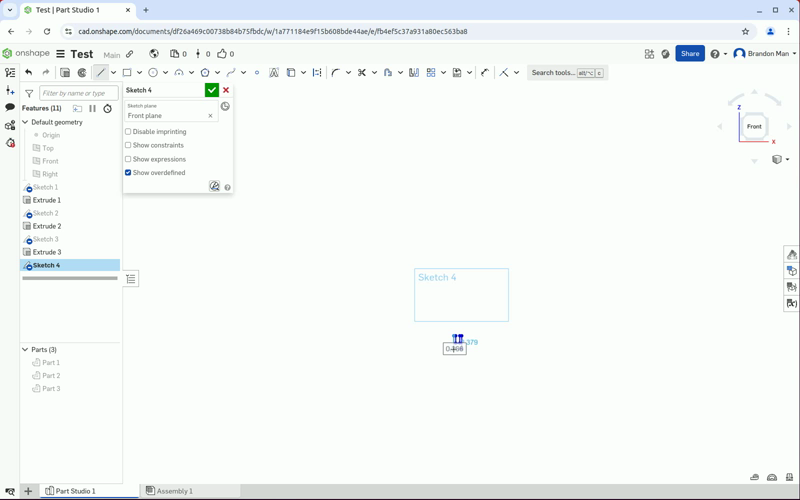
click(453, 348)
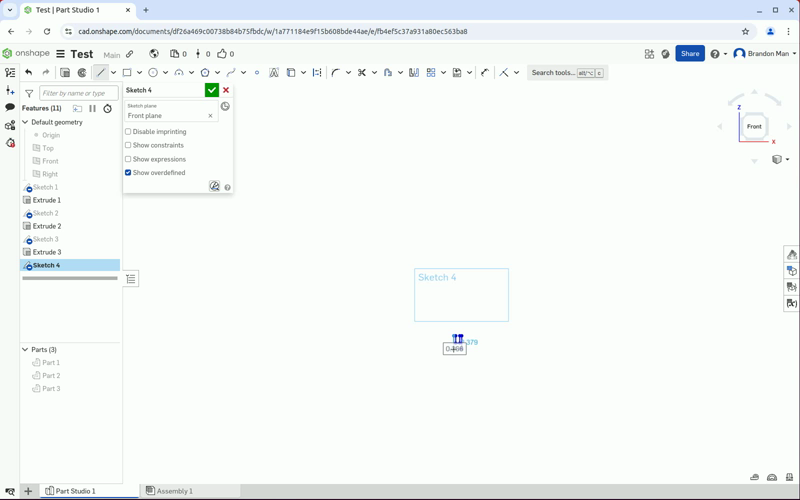
key(esc)
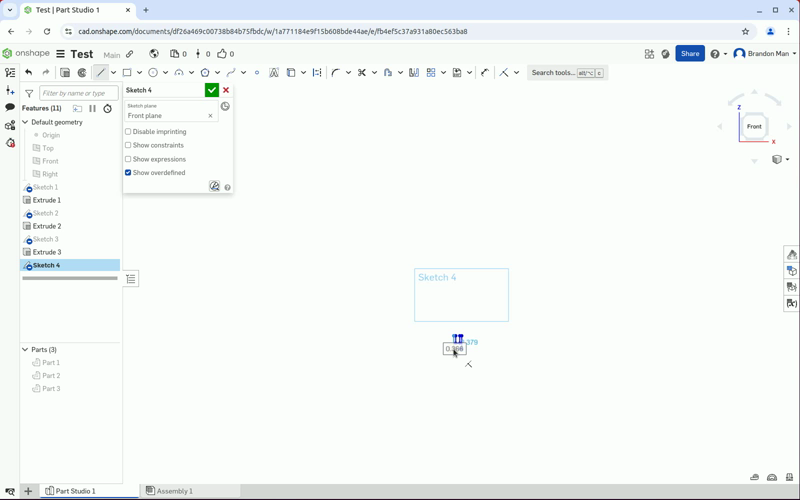
mouse_move(457, 343)
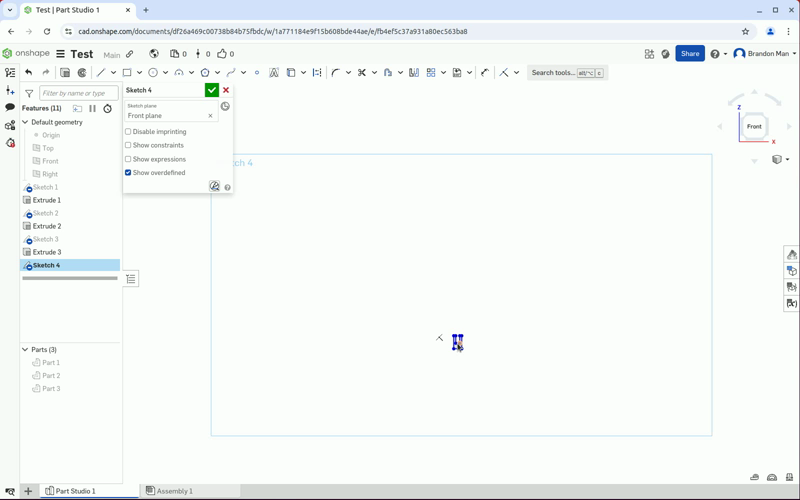
scroll(6)
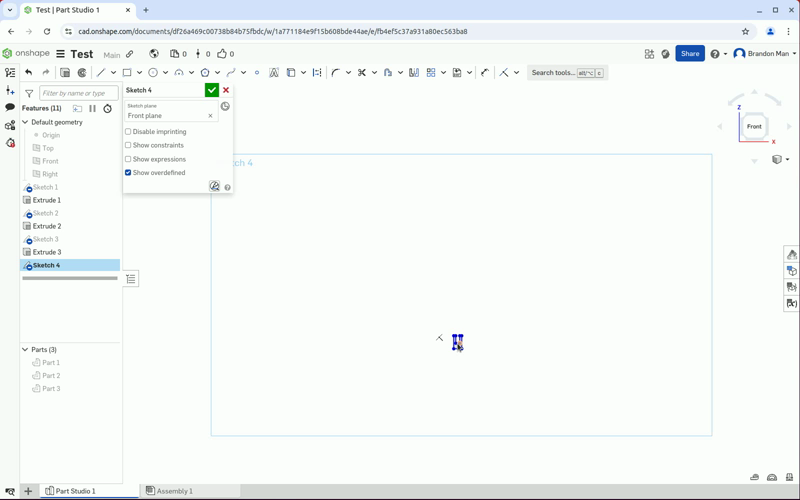
scroll(6)
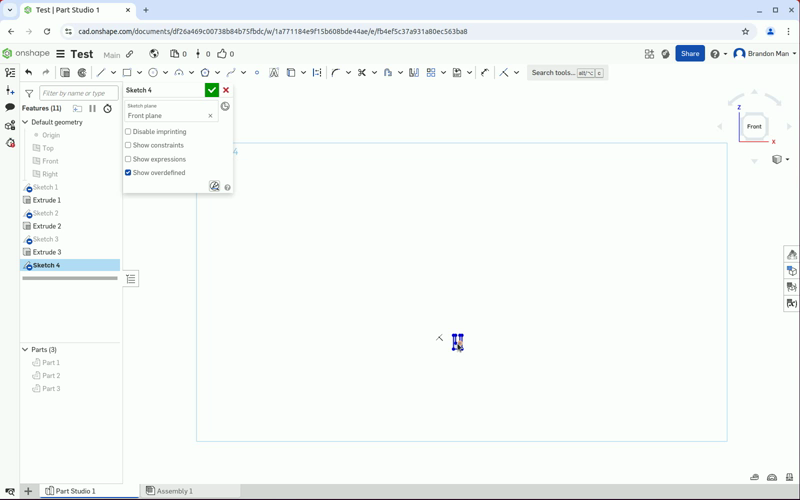
scroll(6)
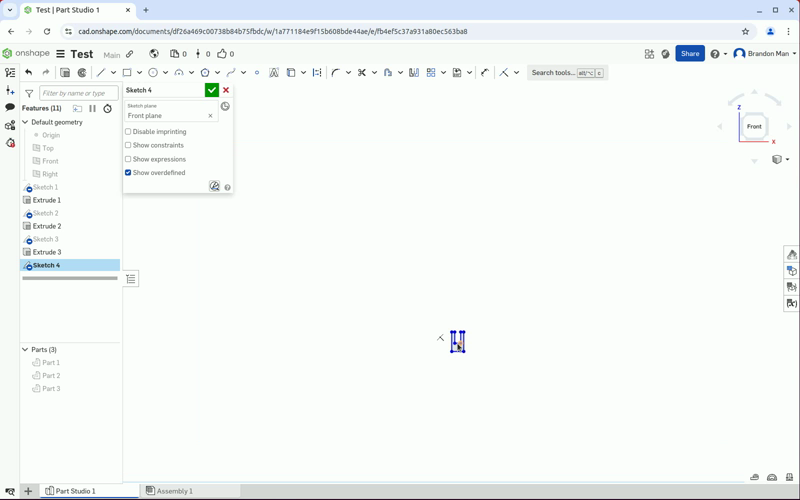
scroll(6)
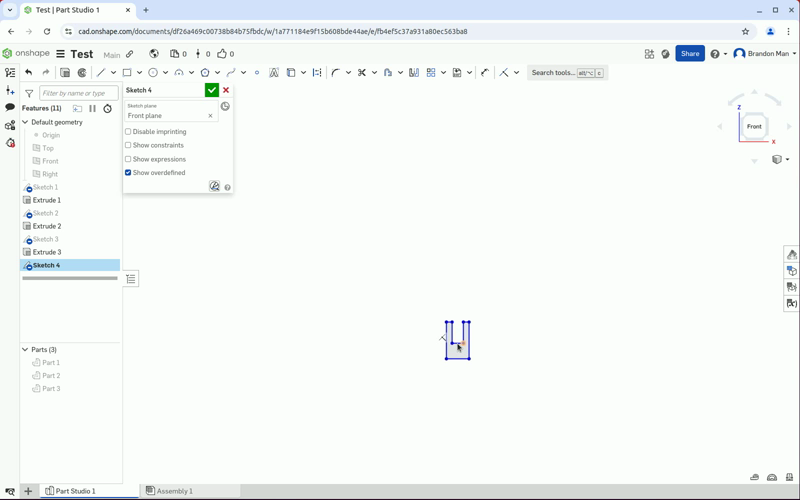
scroll(6)
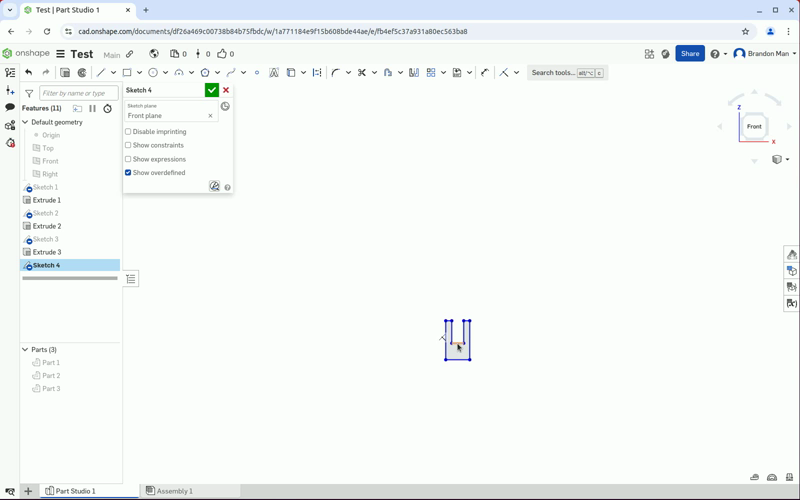
scroll(6)
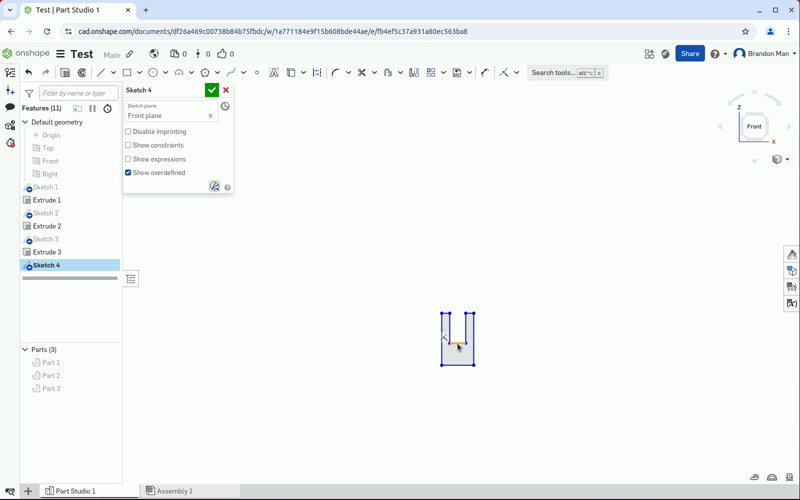
scroll(6)
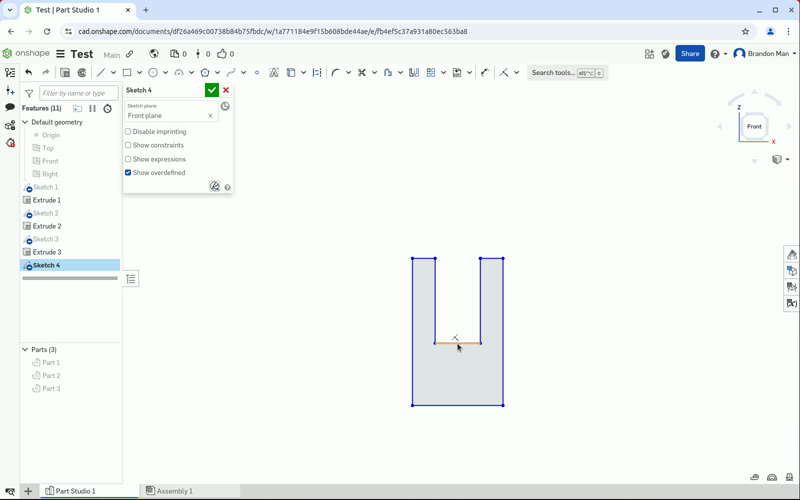
click(457, 343)
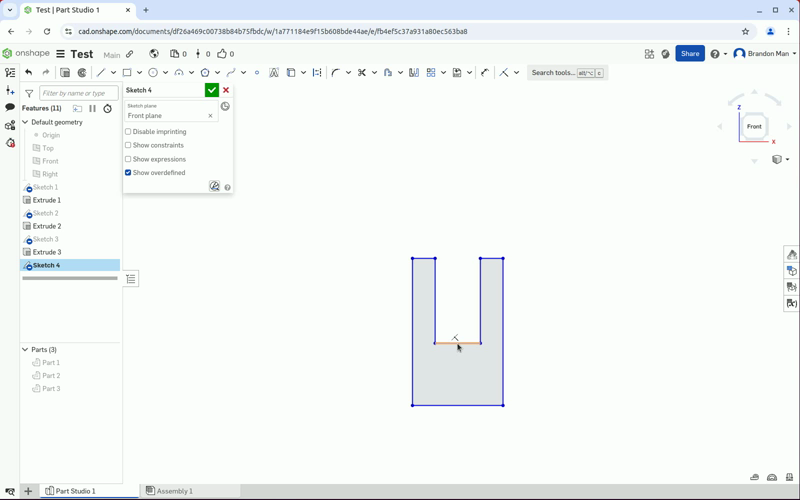
scroll(-6)
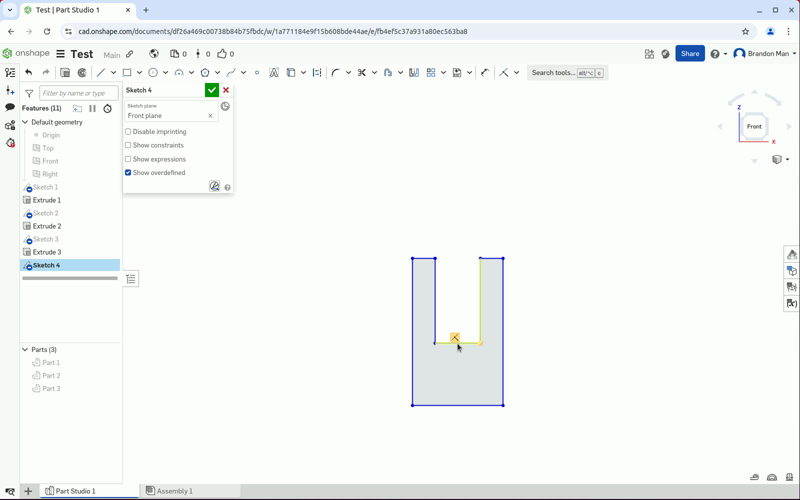
scroll(-6)
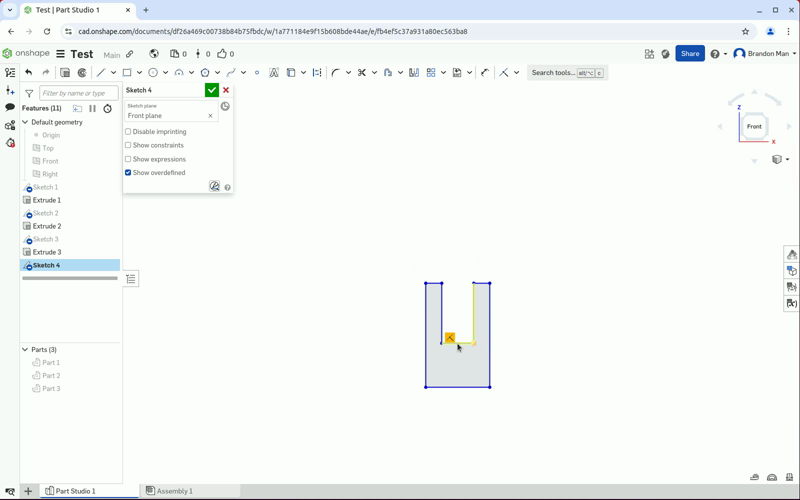
scroll(-6)
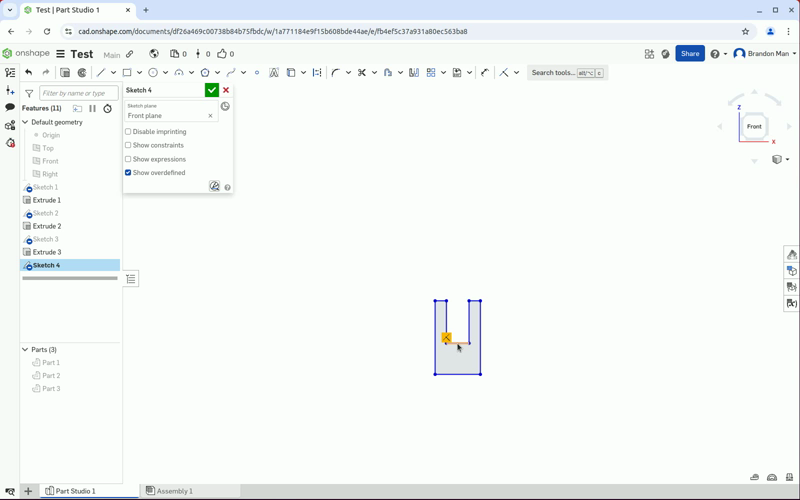
scroll(-6)
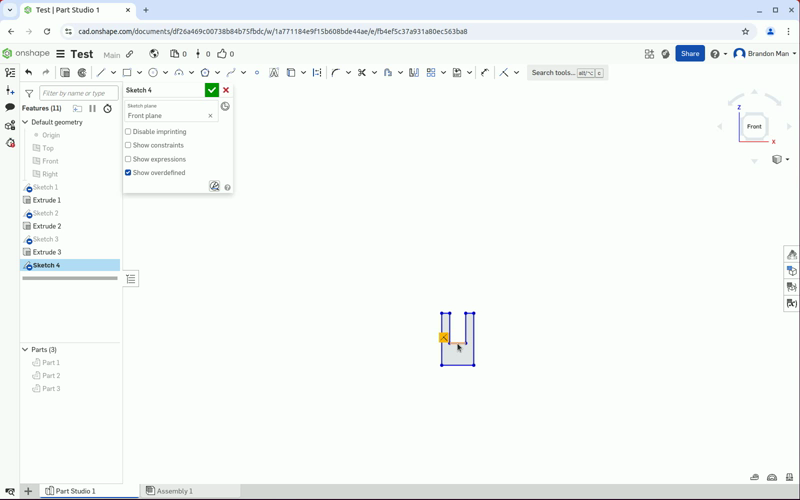
scroll(-6)
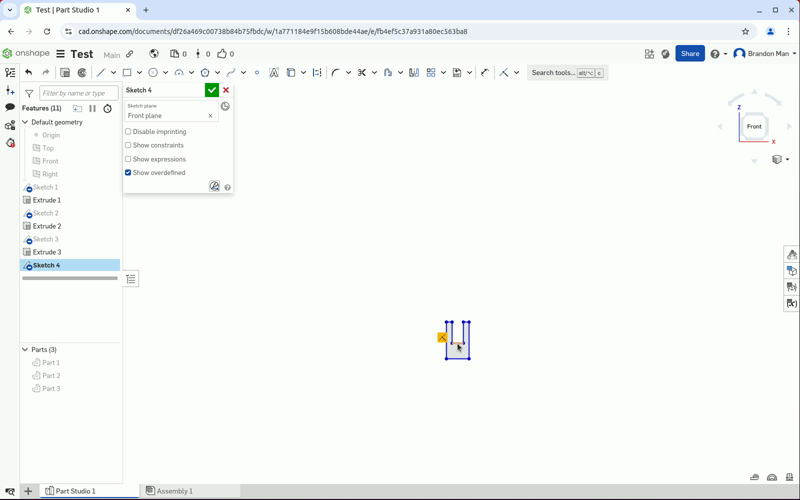
scroll(-6)
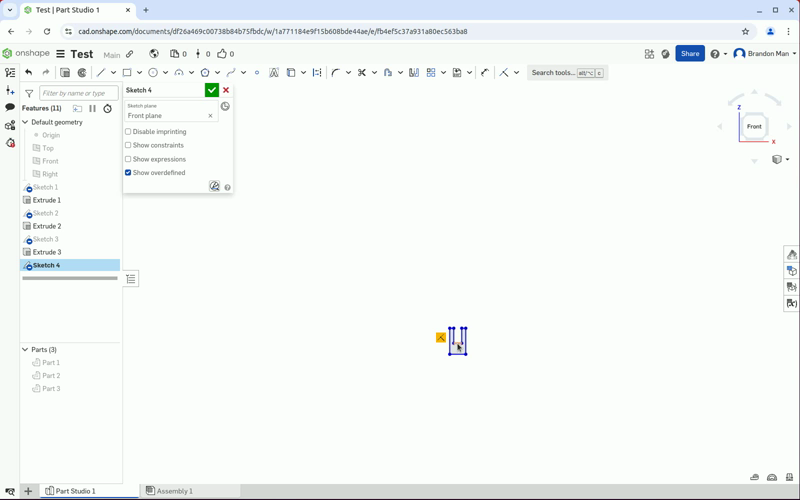
scroll(-6)
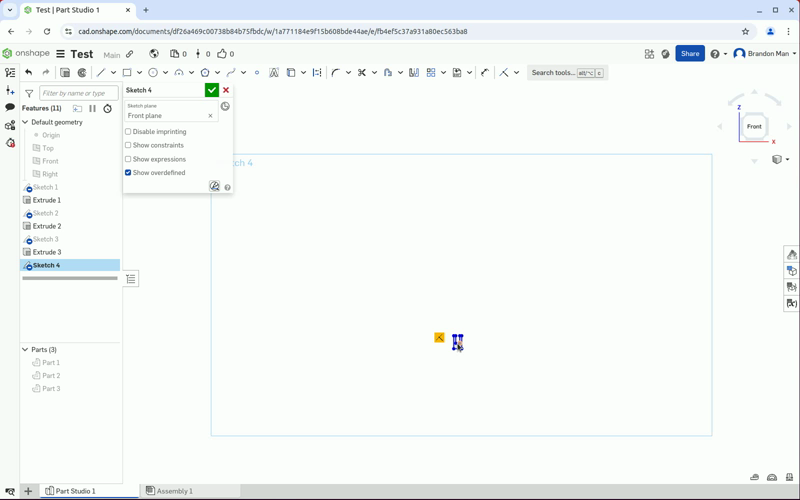
mouse_move(73, 352)
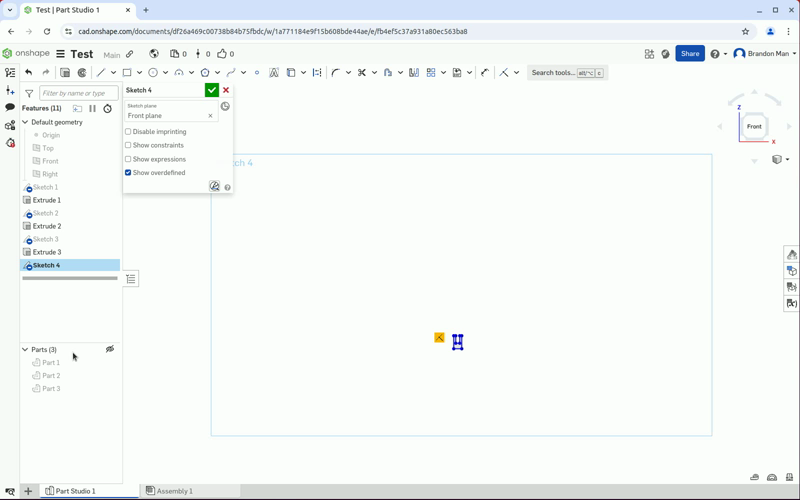
key(shift+y)
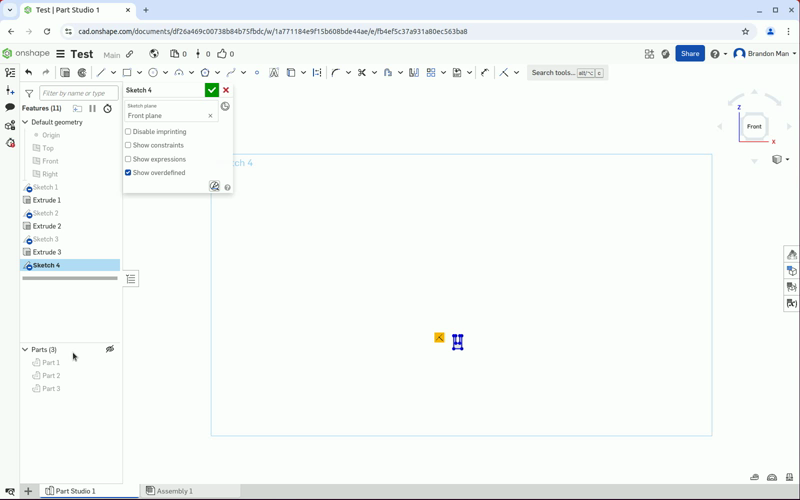
key(shift+e)
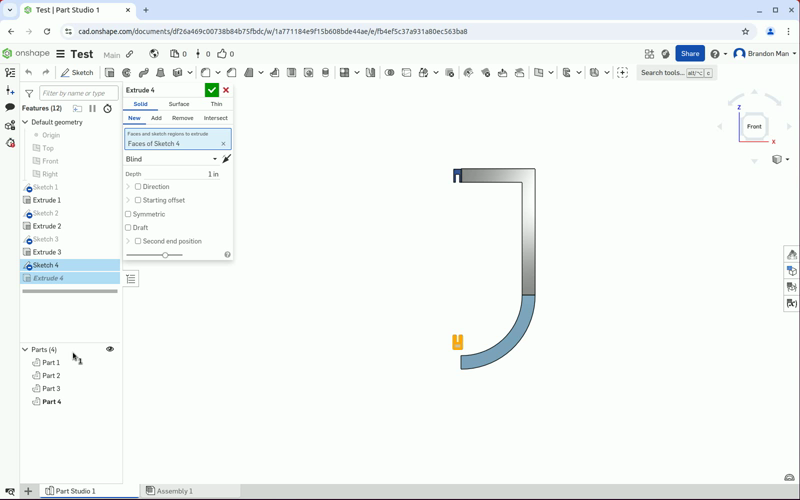
mouse_move(143, 106)
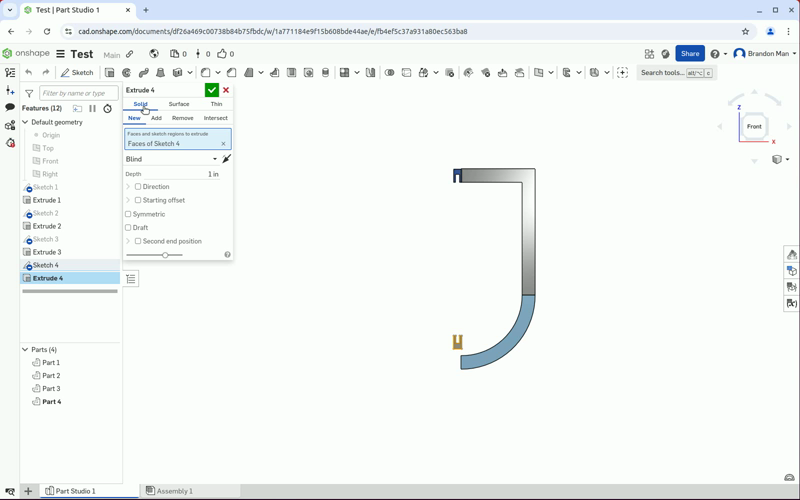
click(143, 106)
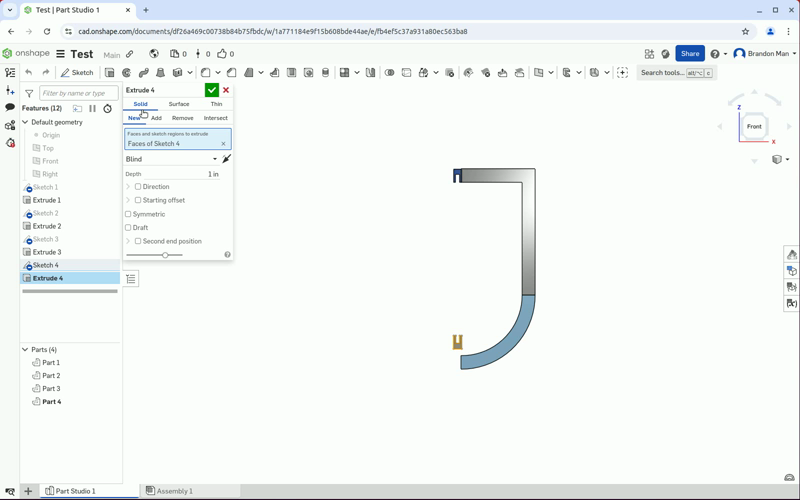
mouse_move(137, 120)
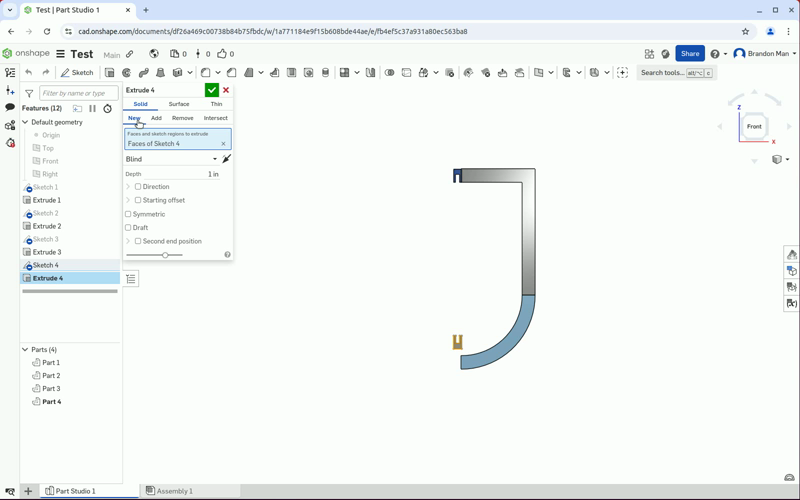
click(137, 120)
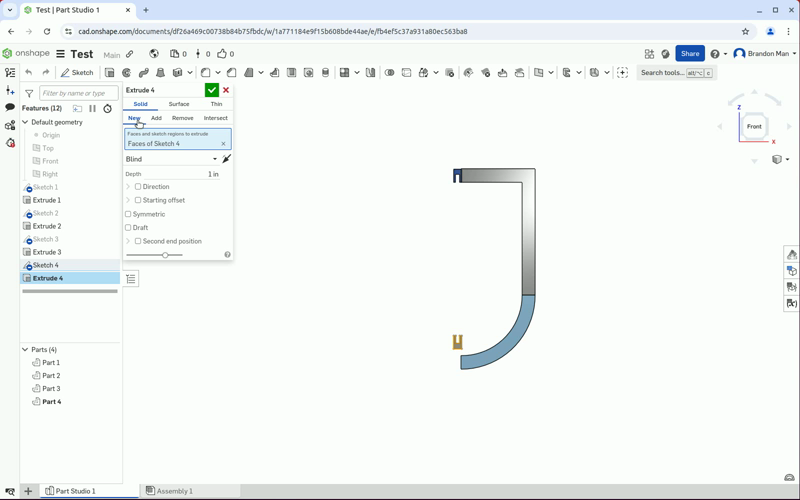
key(tab, 4)
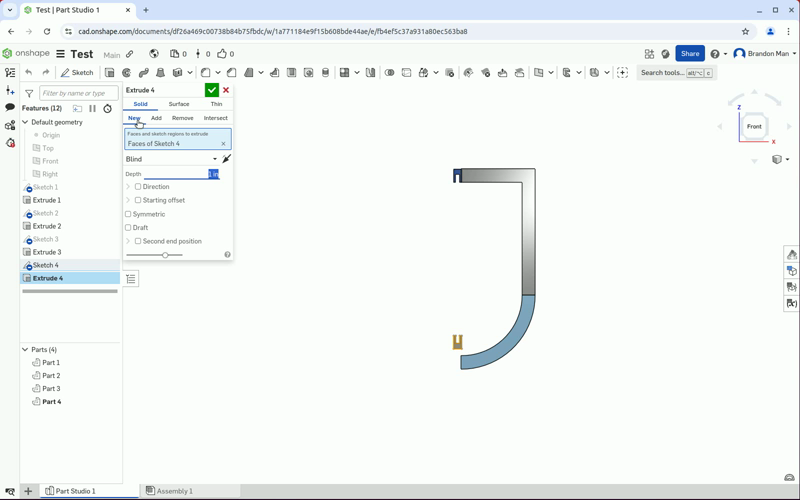
text(4.092)
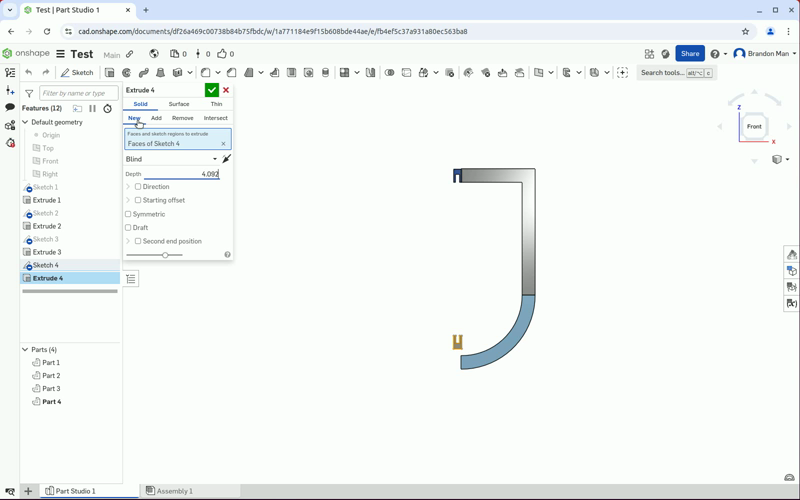
key(enter)
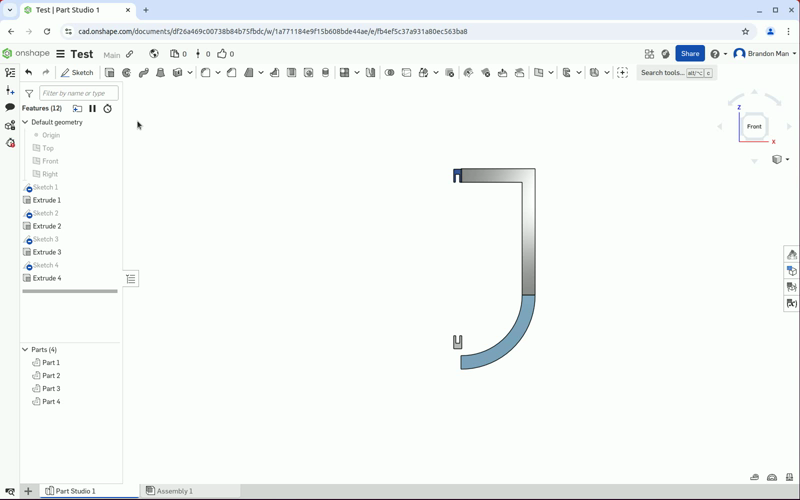
key(shift+h)
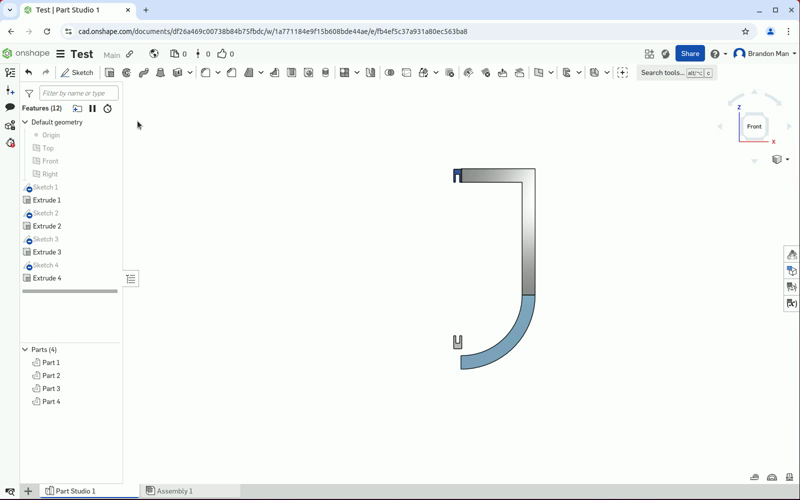
key(shift+h)
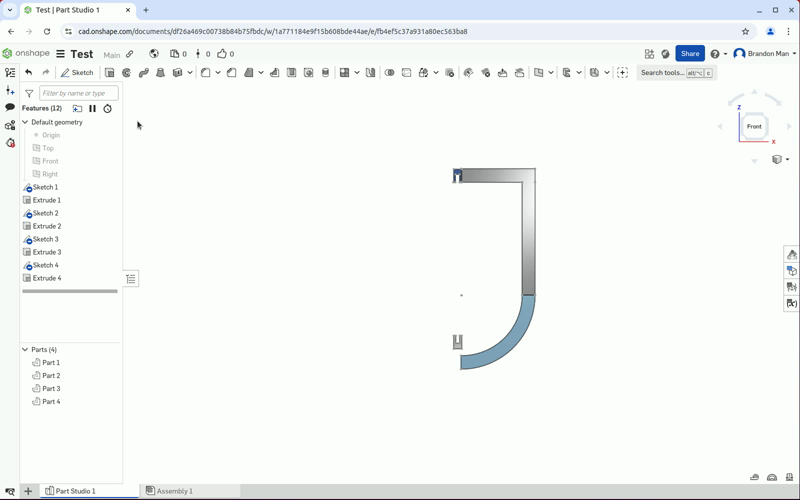
key(shift+7)
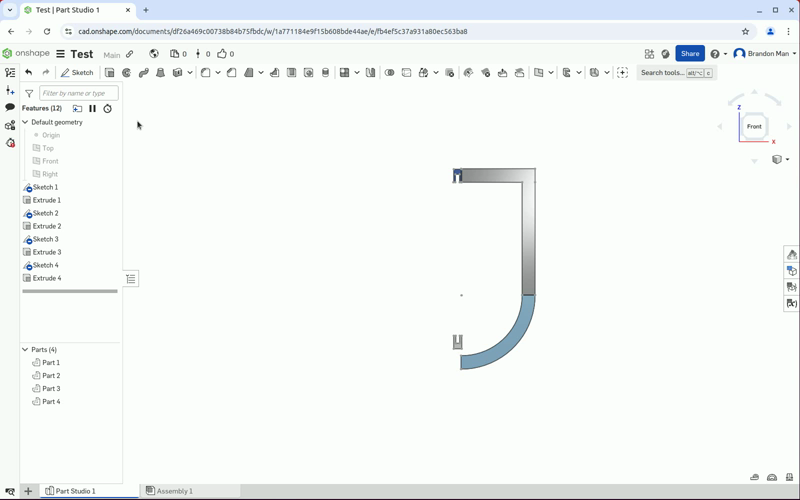
key(left, 2)
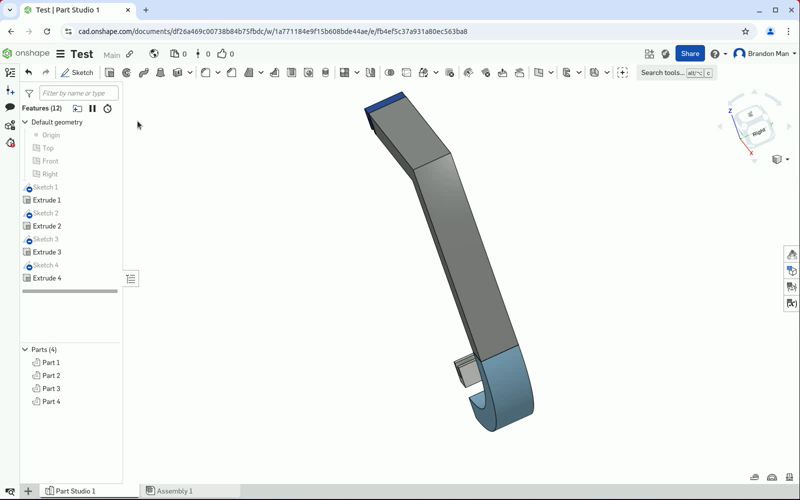
key(down, 2)
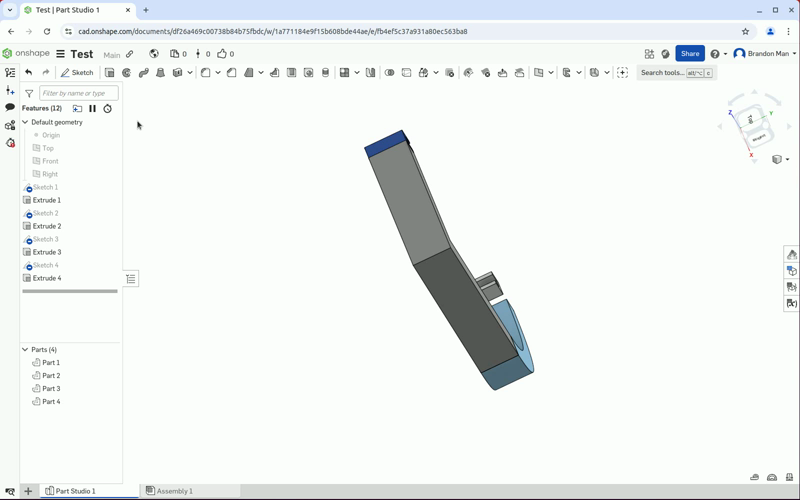
key(up, 2)
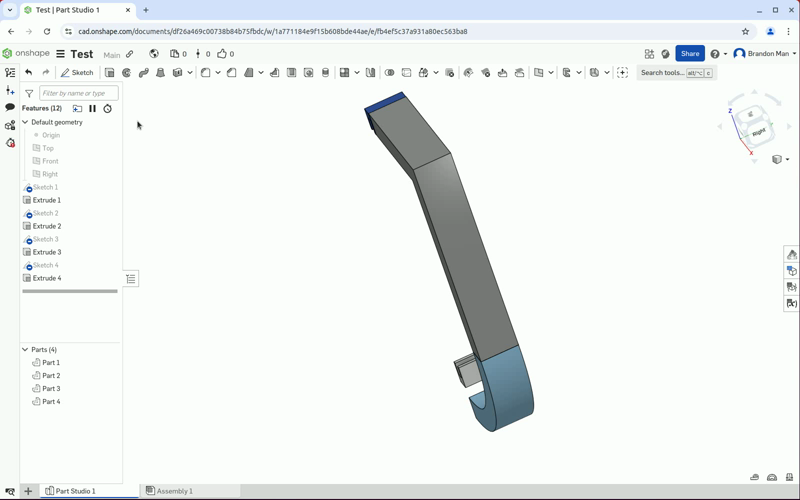
key(right, 2)
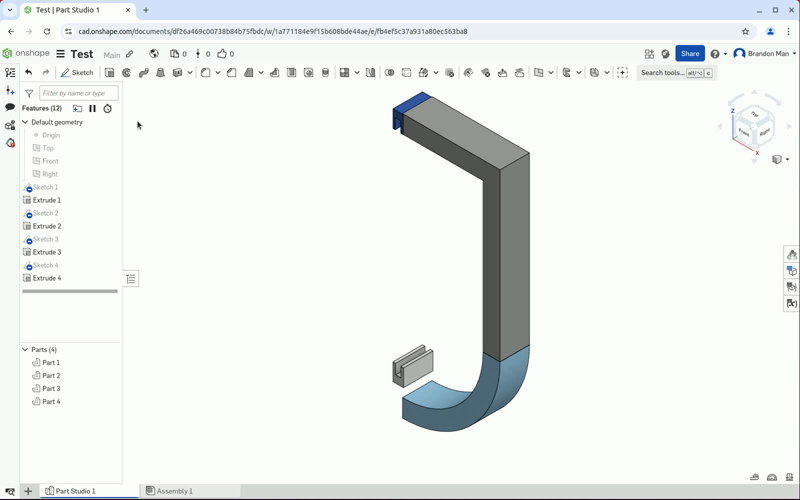
mouse_move(73, 189)
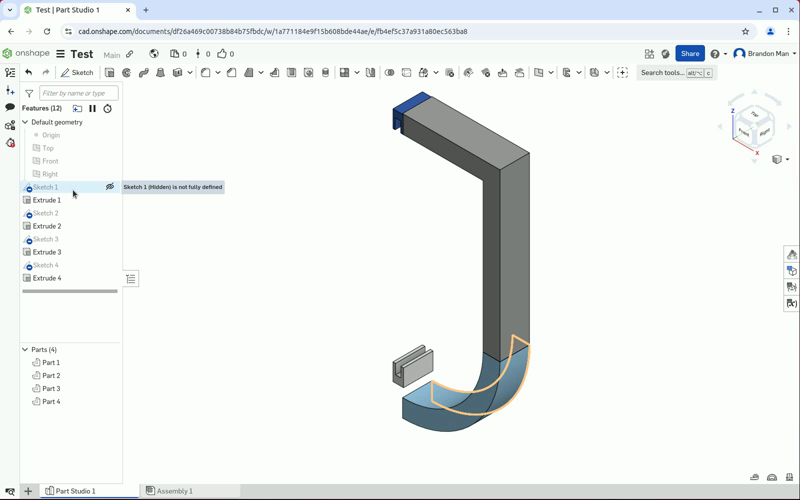
click(73, 189)